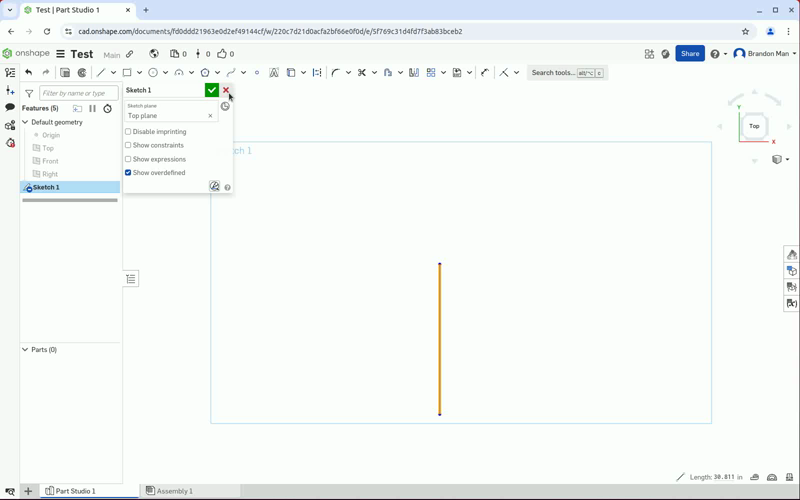
key(shift+h)
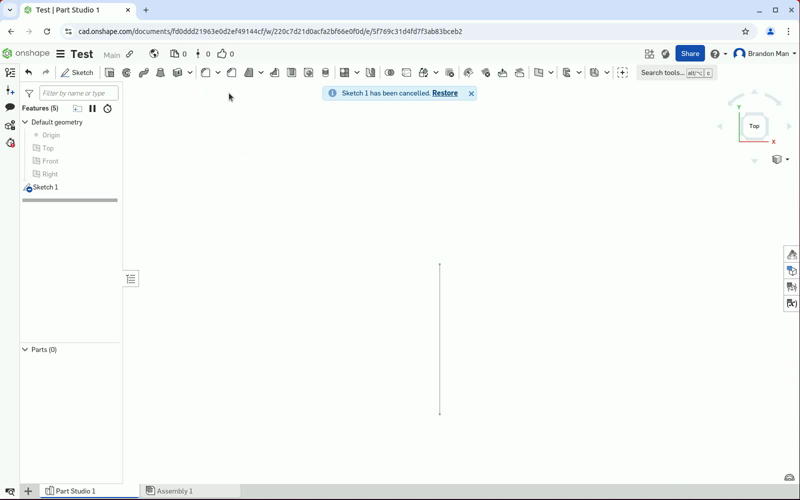
key(shift+s)
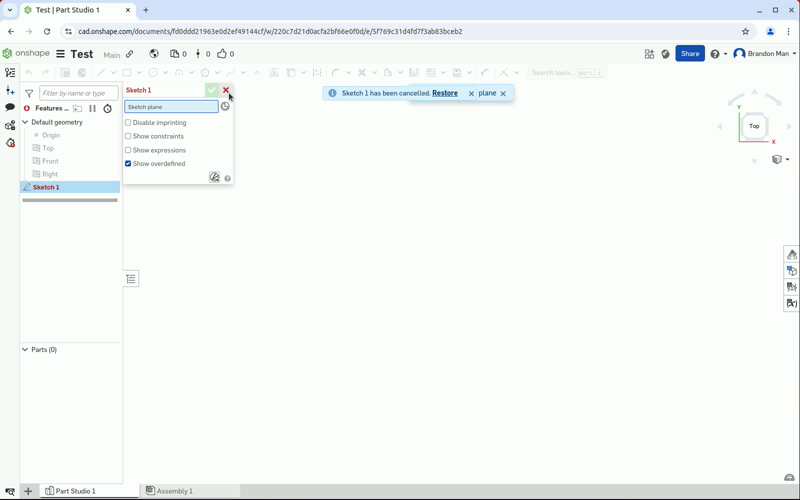
mouse_move(73, 150)
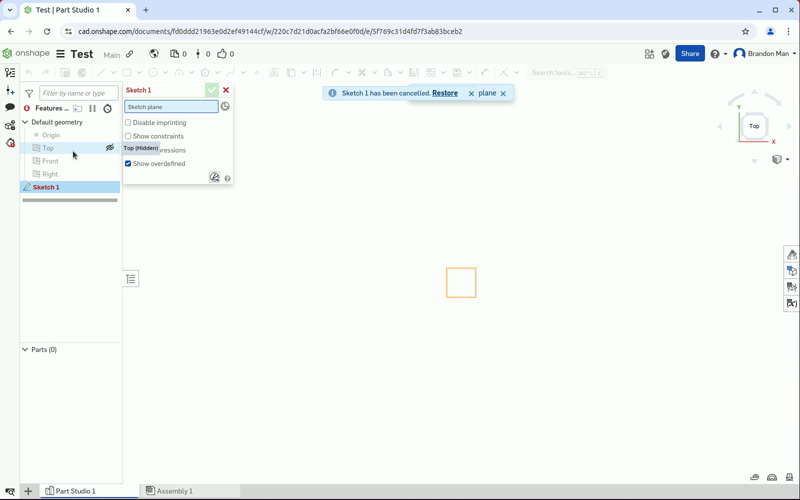
click(73, 150)
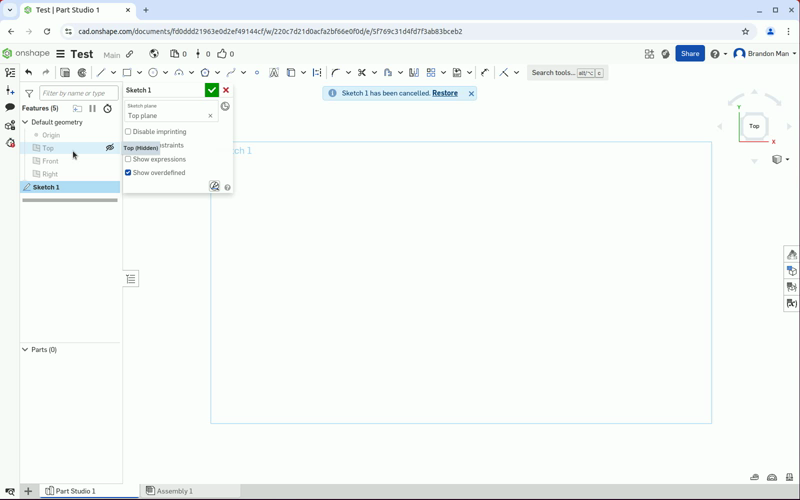
mouse_move(73, 352)
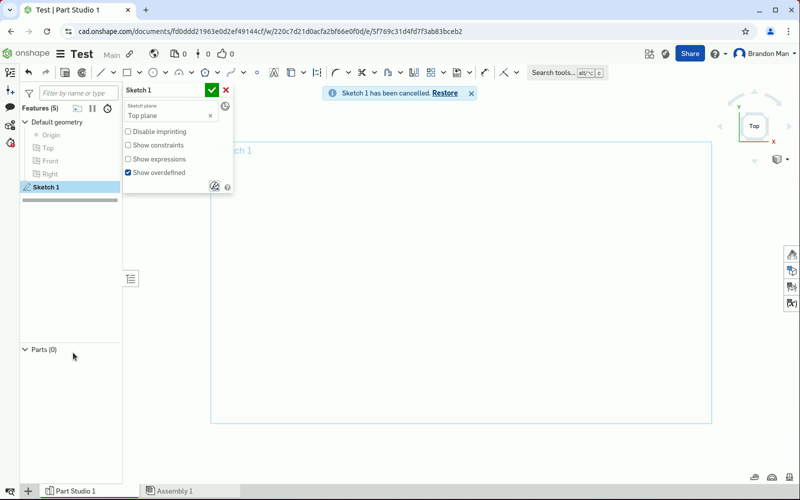
key(y)
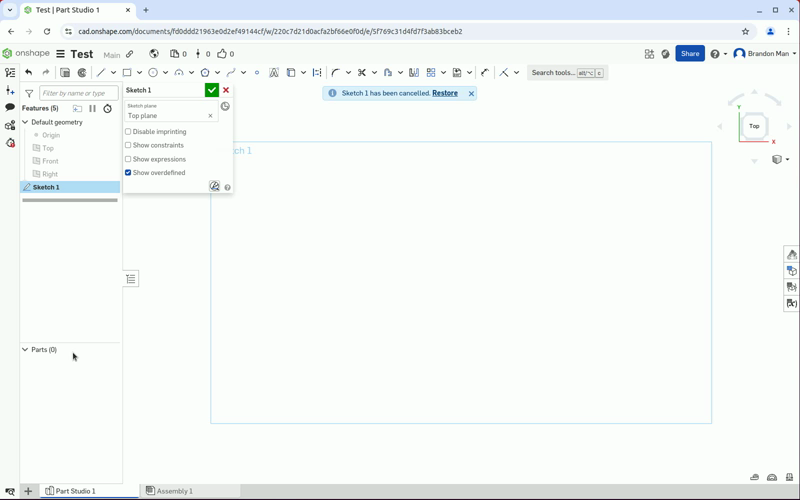
key(l)
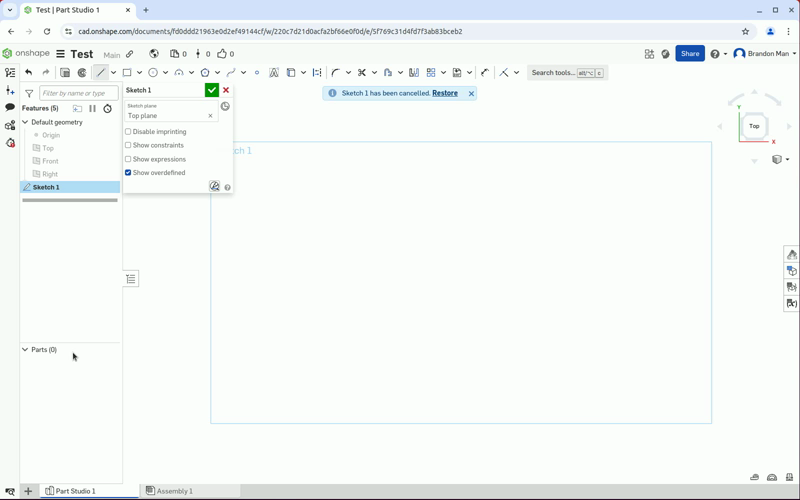
key_down(shift)
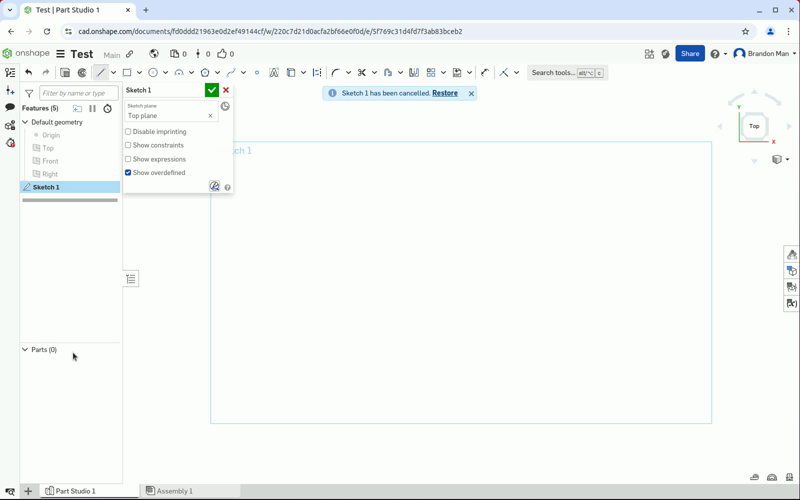
mouse_move(438, 282)
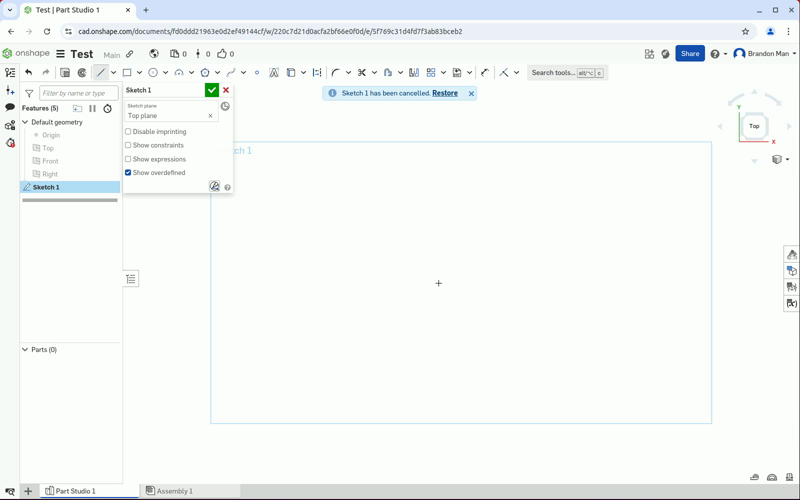
click(438, 282)
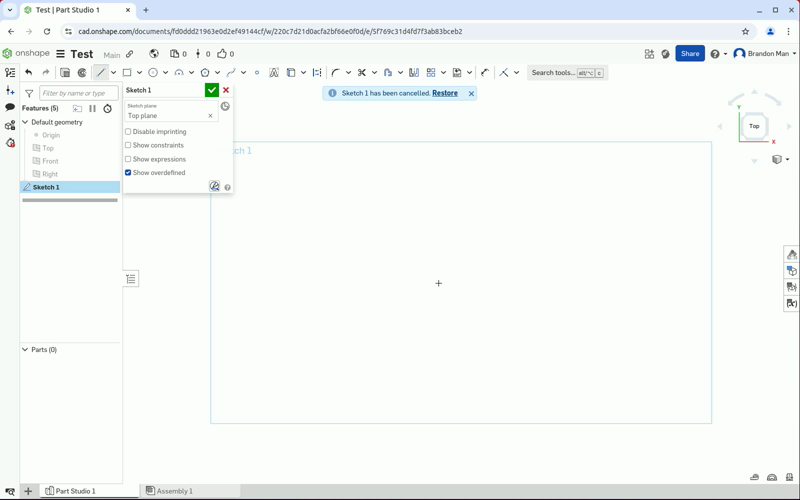
key_up(shift)
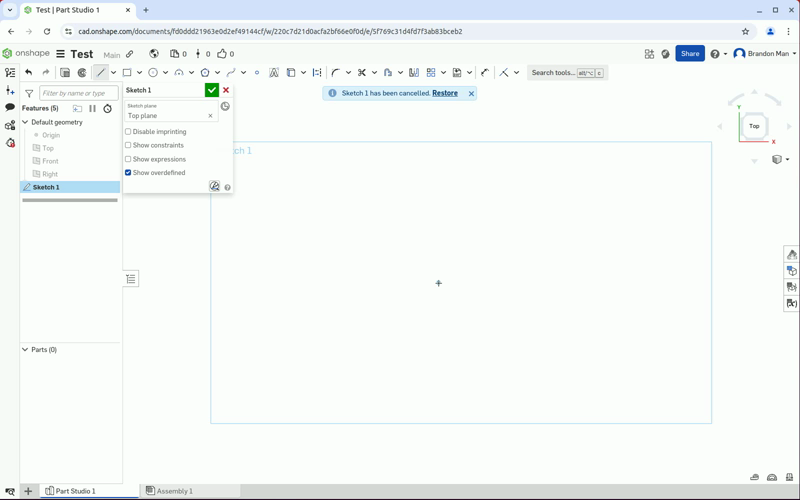
key_down(shift)
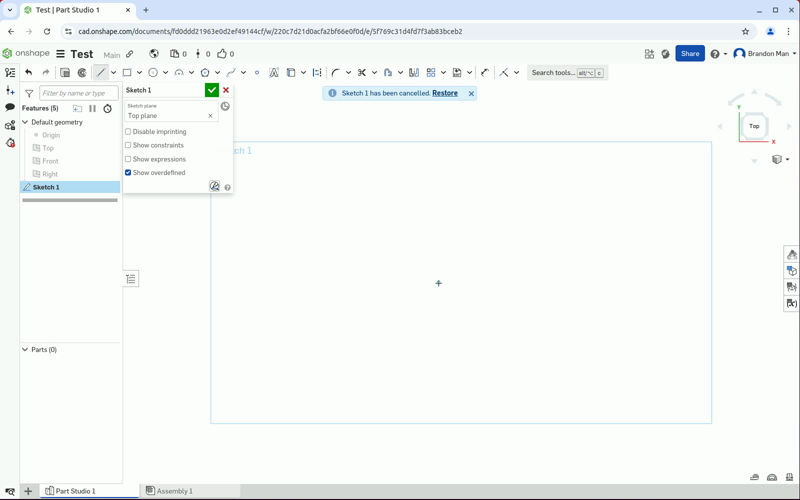
mouse_move(468, 282)
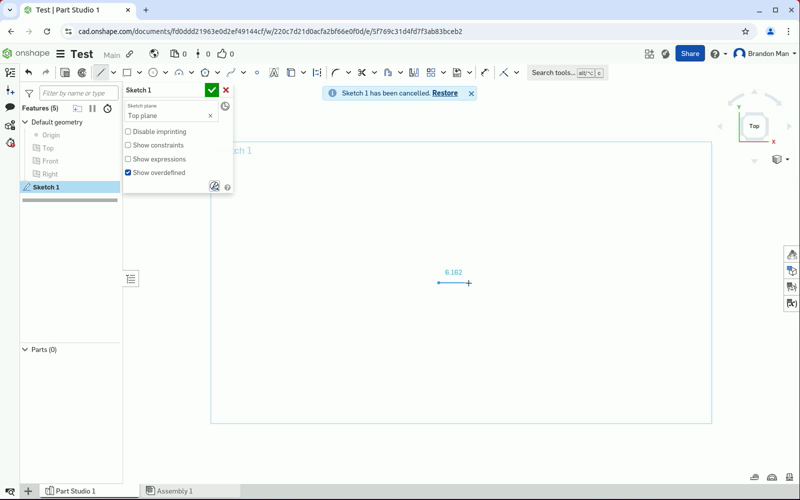
mouse_move(459, 282)
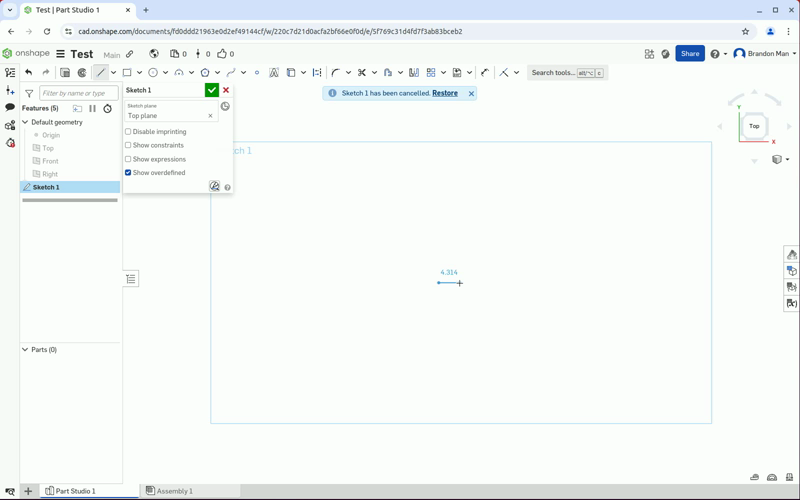
click(459, 282)
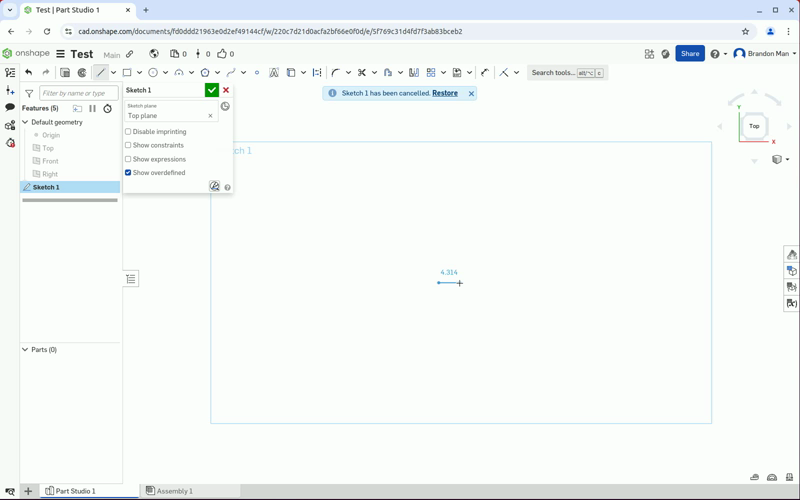
key_up(shift)
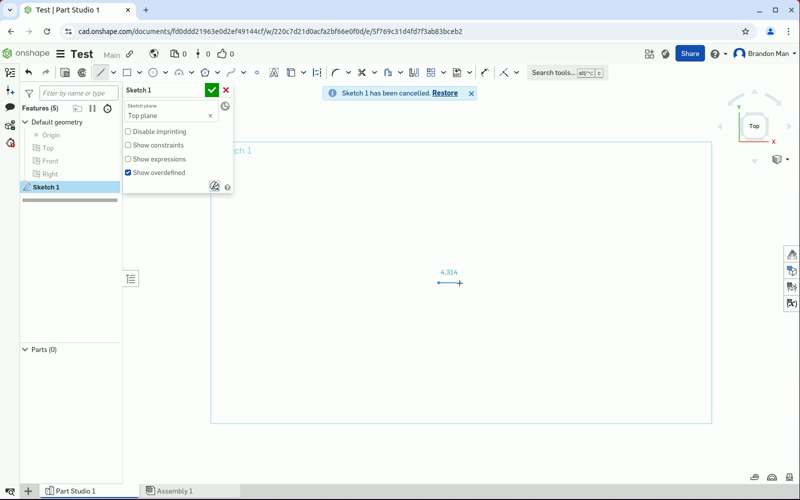
key_down(shift)
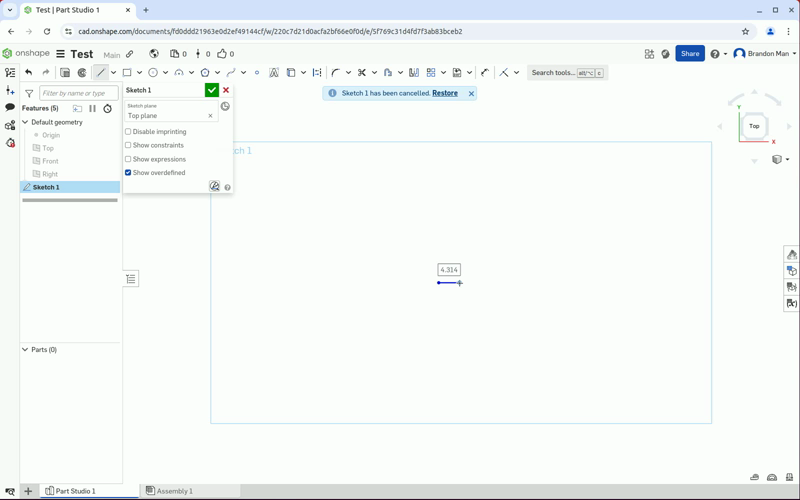
mouse_move(489, 282)
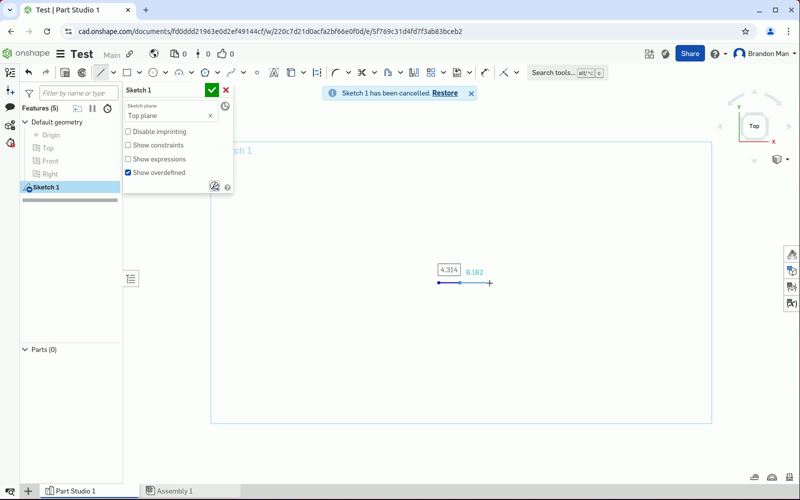
mouse_move(459, 261)
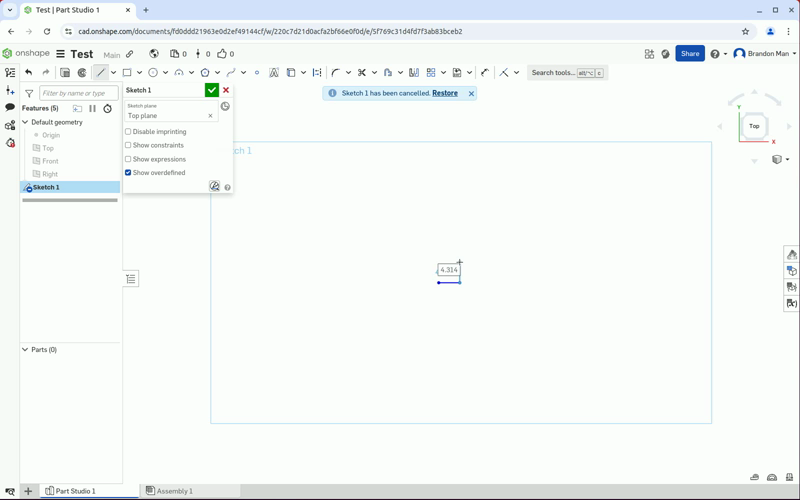
click(459, 261)
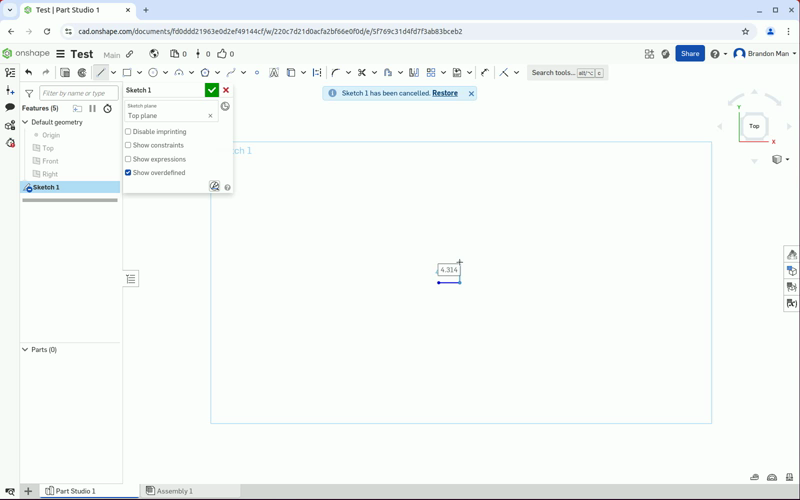
key_up(shift)
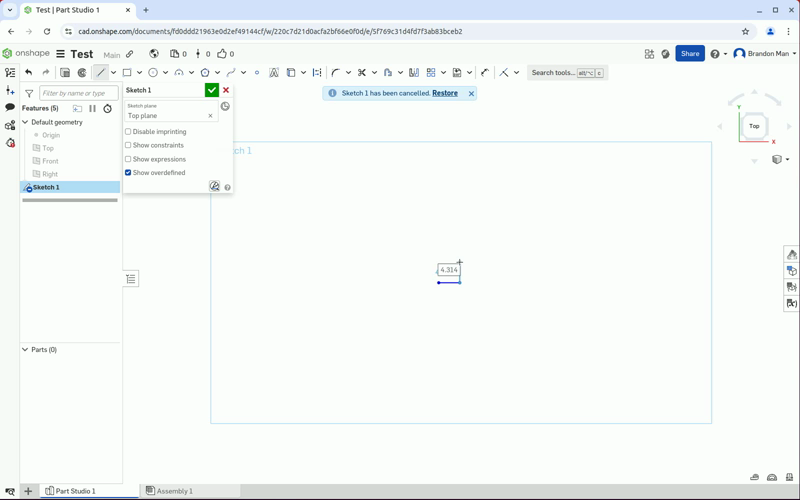
key(esc)
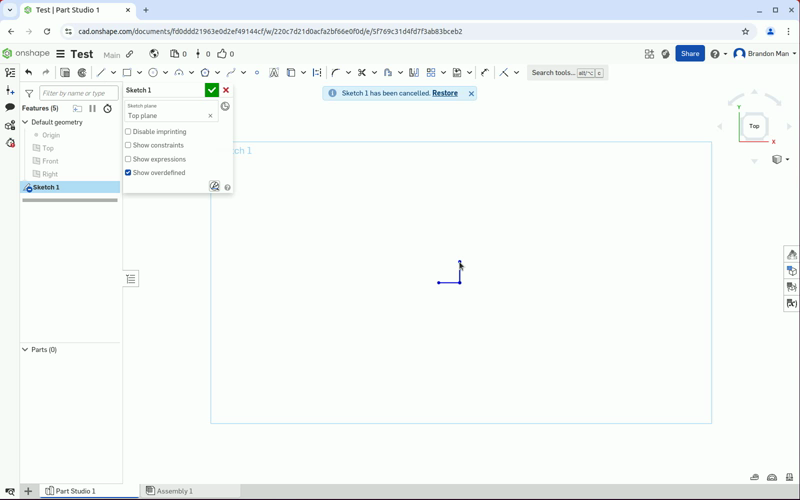
key(a)
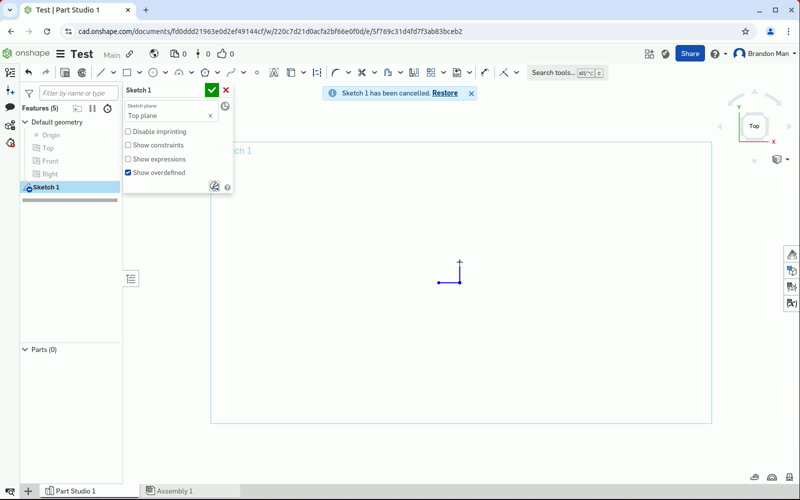
mouse_move(459, 261)
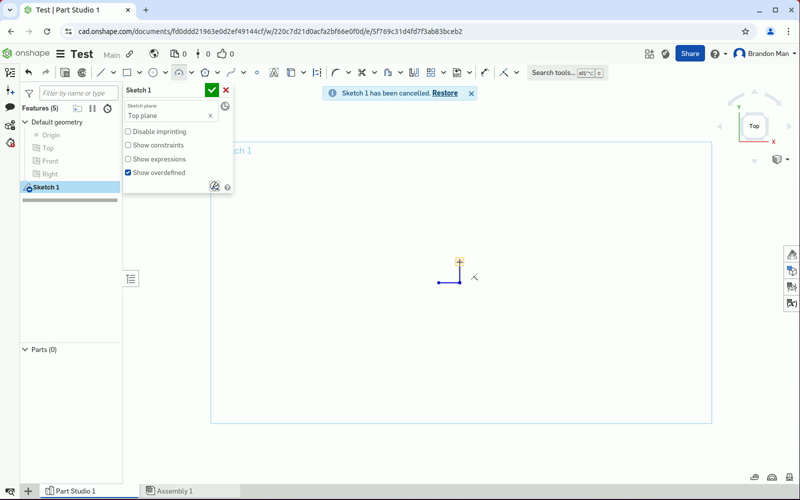
click(459, 261)
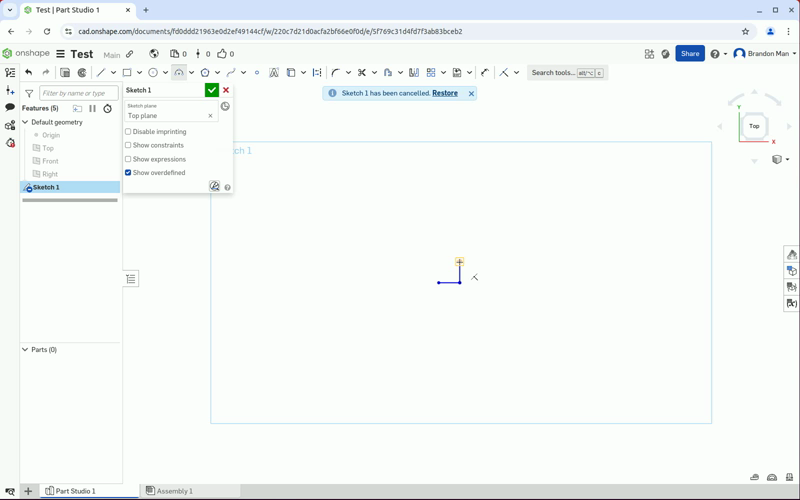
mouse_move(438, 282)
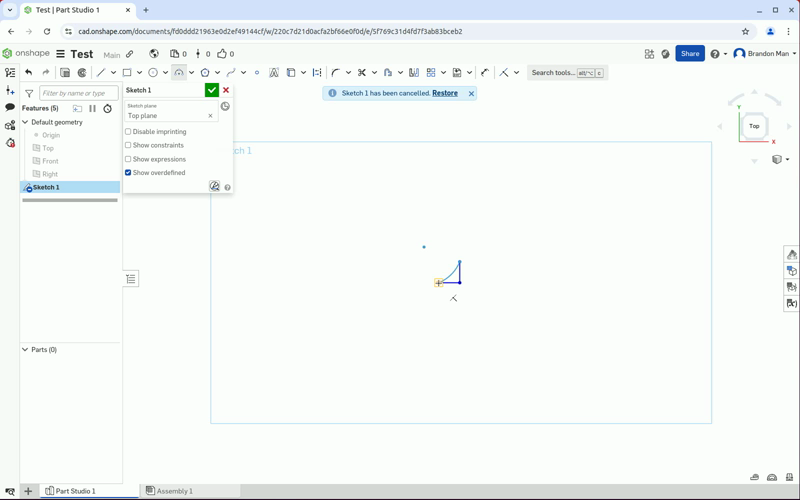
click(438, 282)
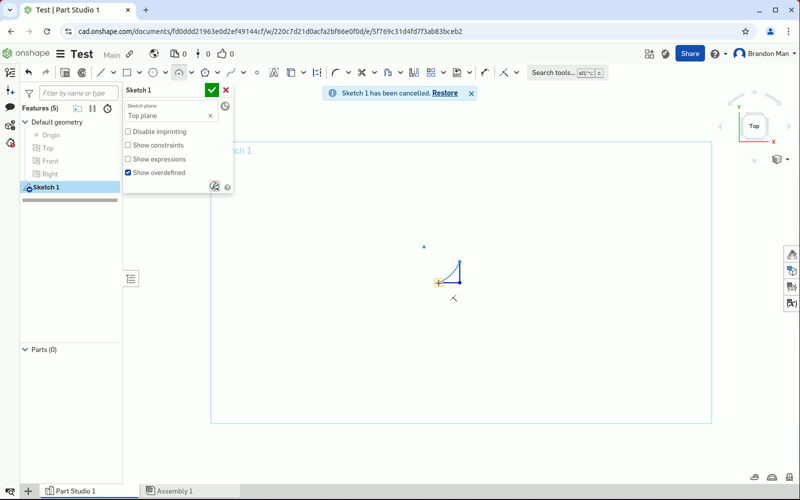
key_down(shift)
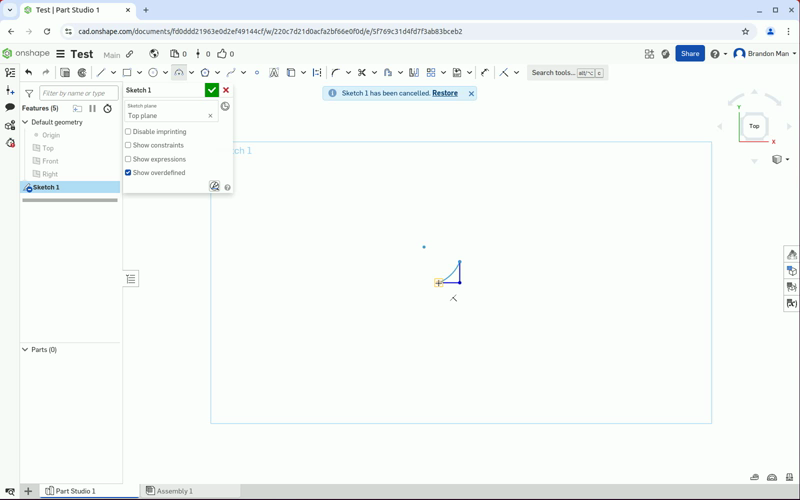
mouse_move(444, 268)
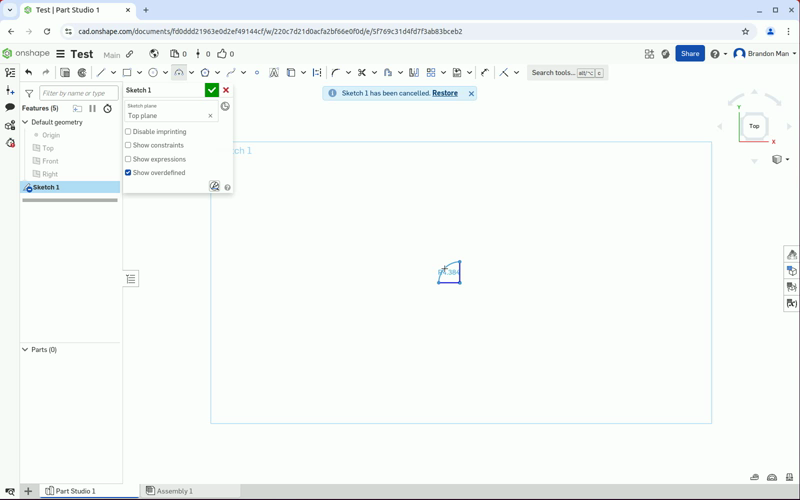
click(444, 268)
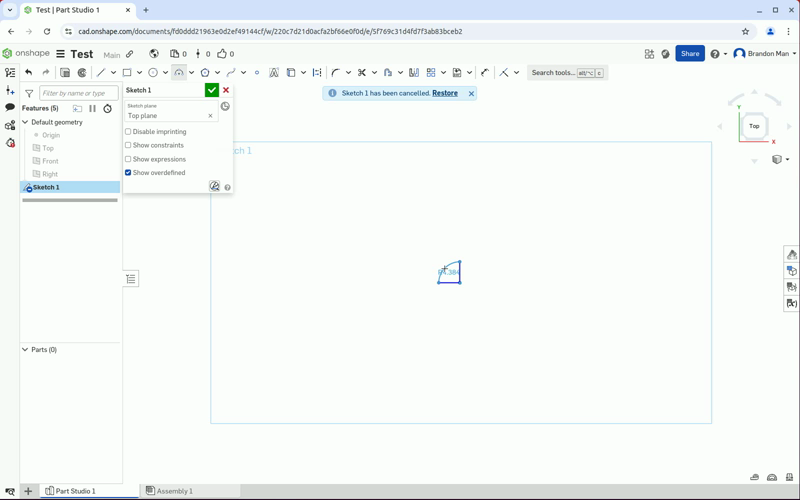
key_up(shift)
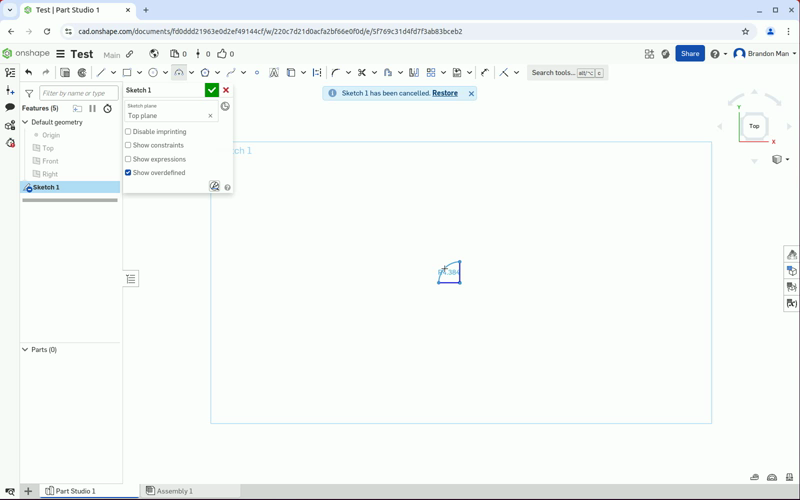
key(esc)
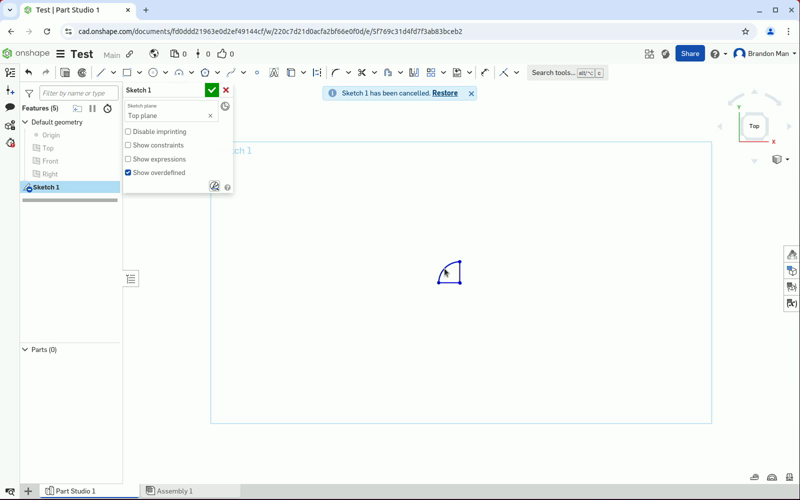
mouse_move(458, 277)
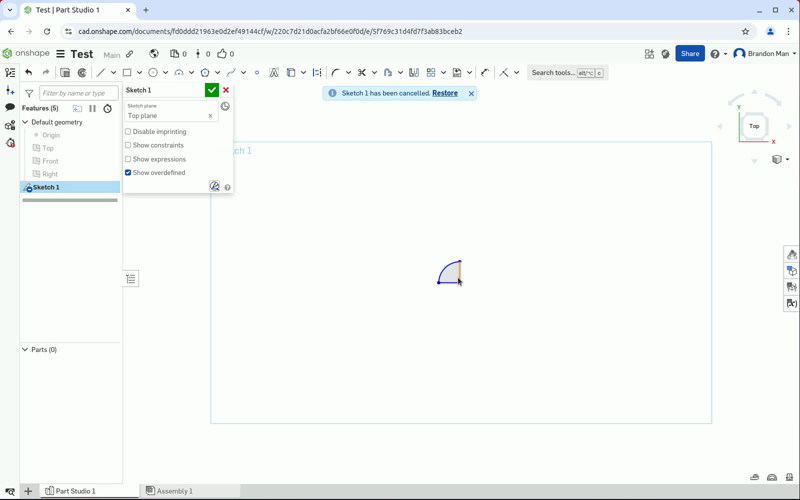
scroll(6)
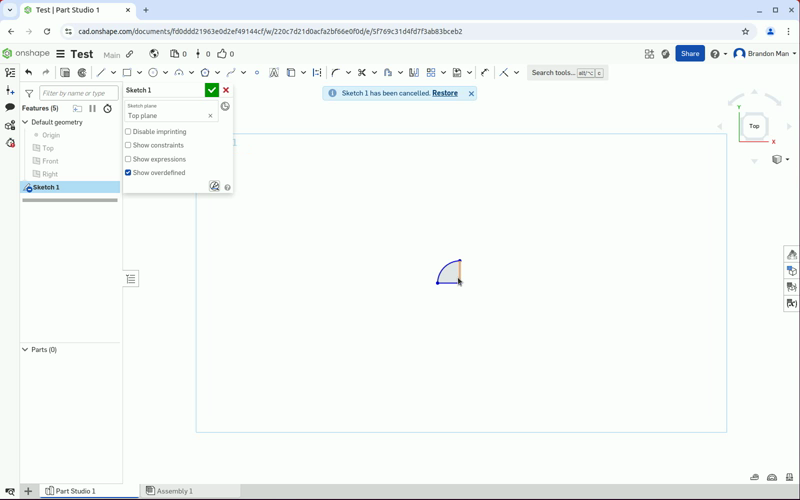
scroll(6)
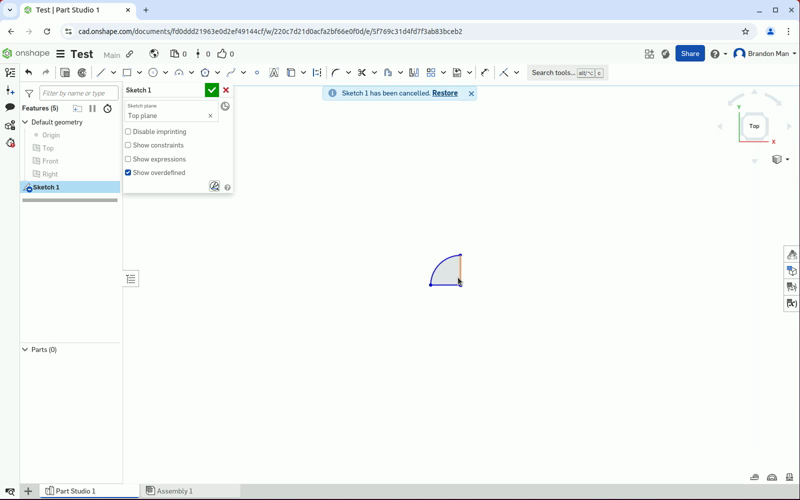
scroll(6)
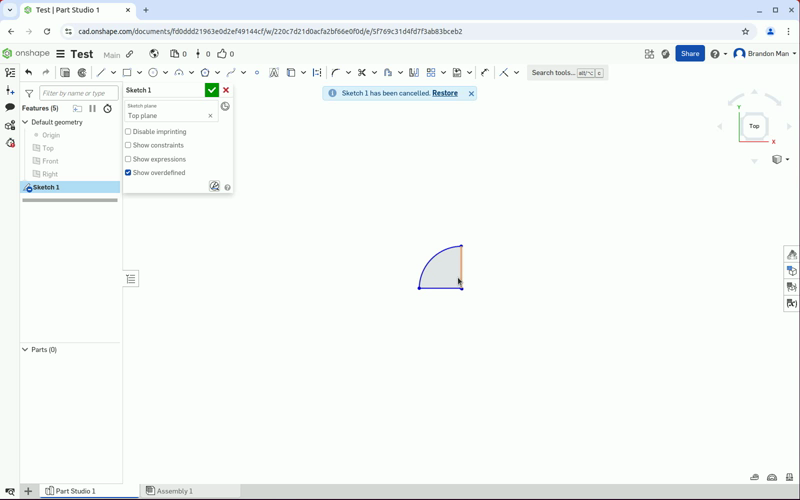
scroll(6)
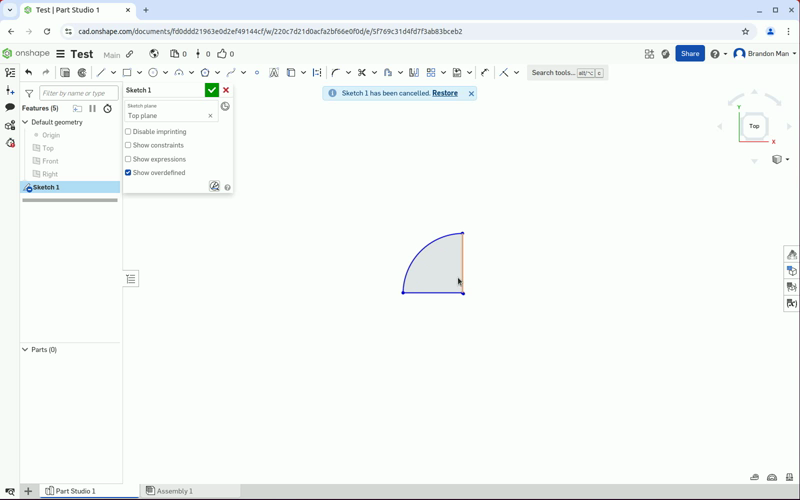
scroll(6)
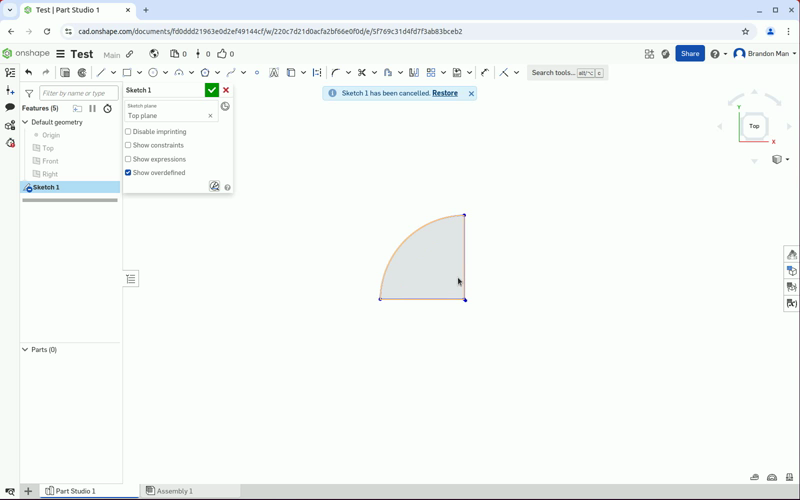
scroll(6)
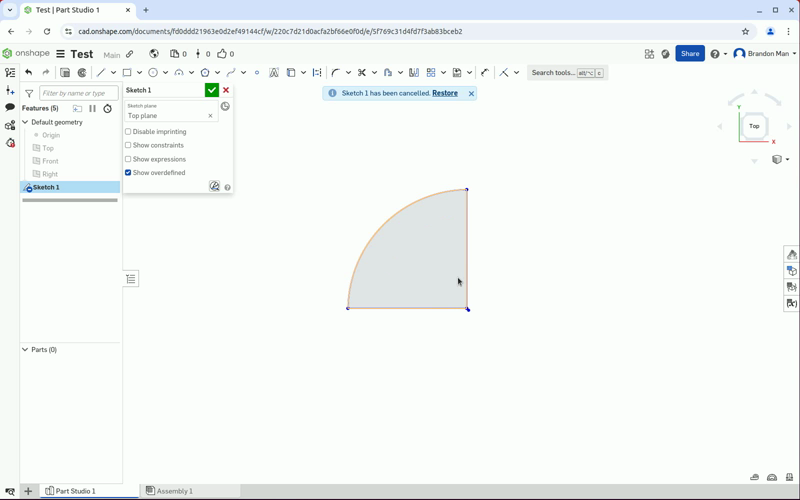
scroll(6)
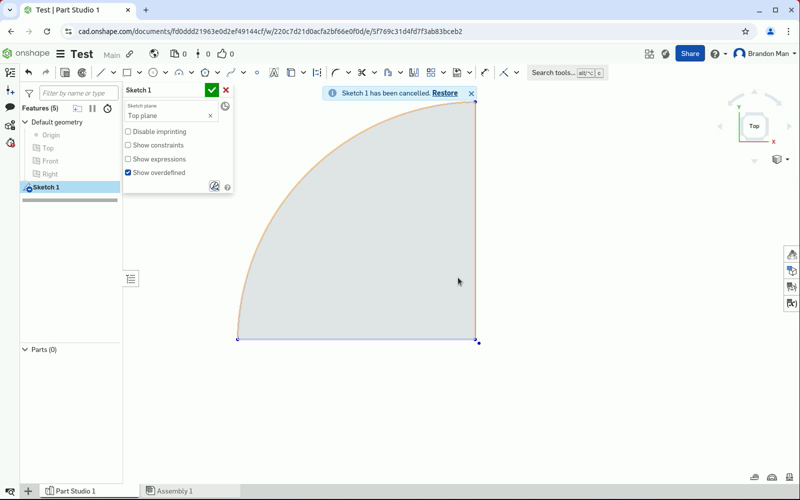
click(458, 277)
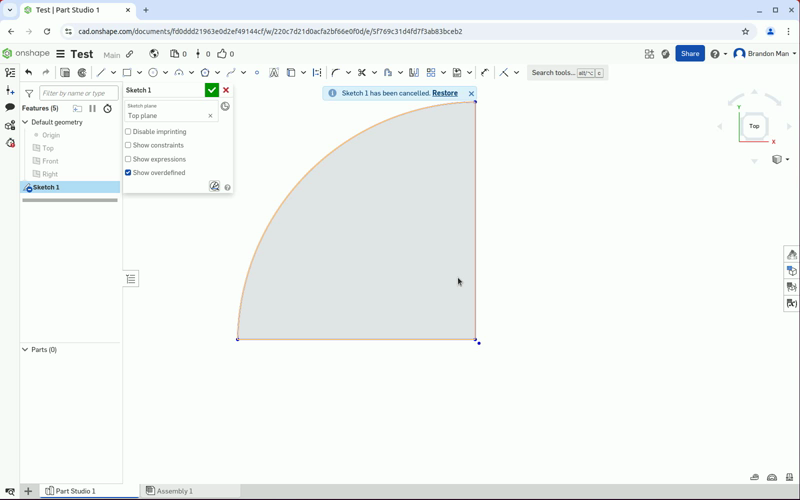
scroll(-6)
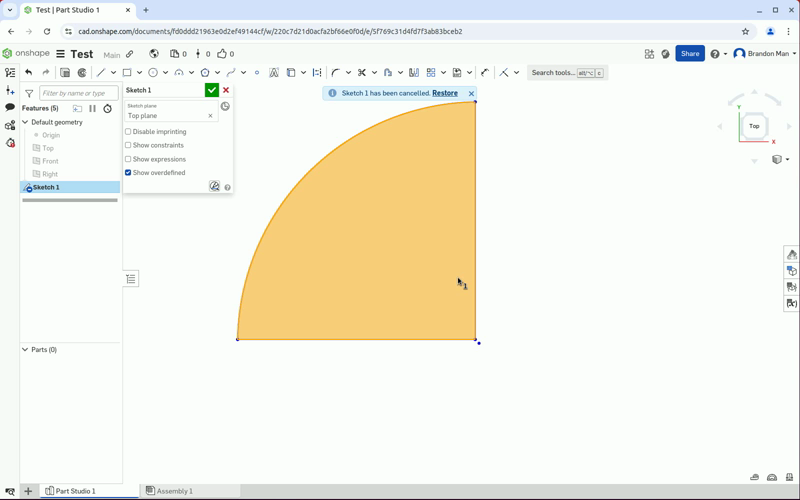
scroll(-6)
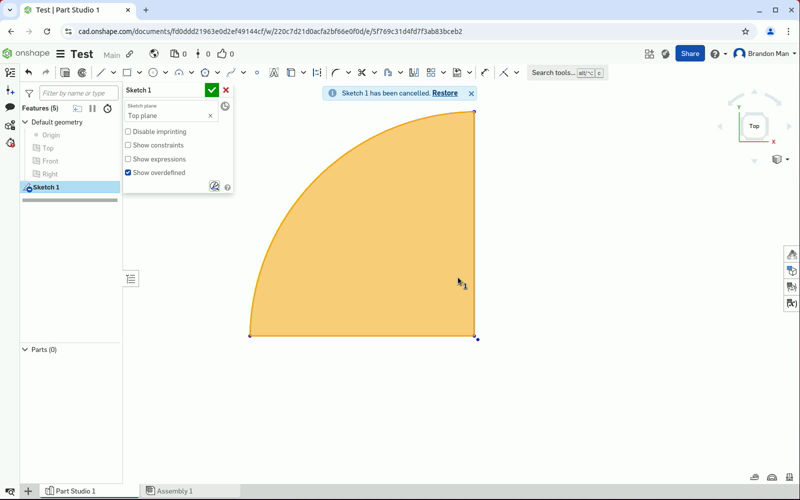
scroll(-6)
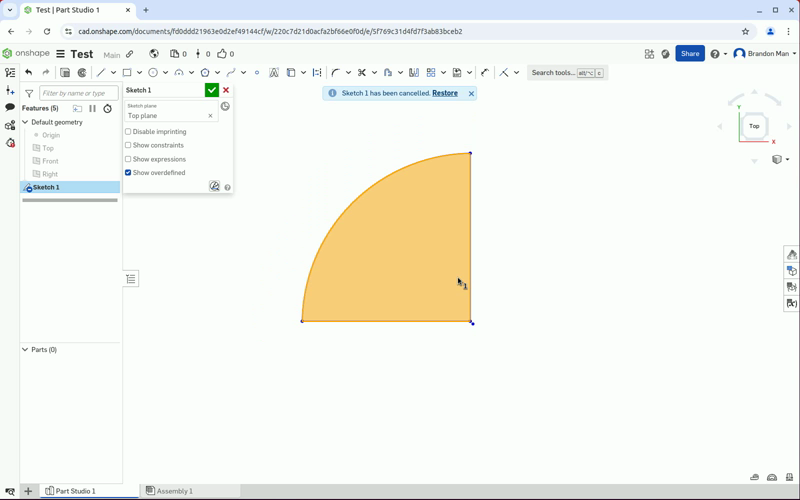
scroll(-6)
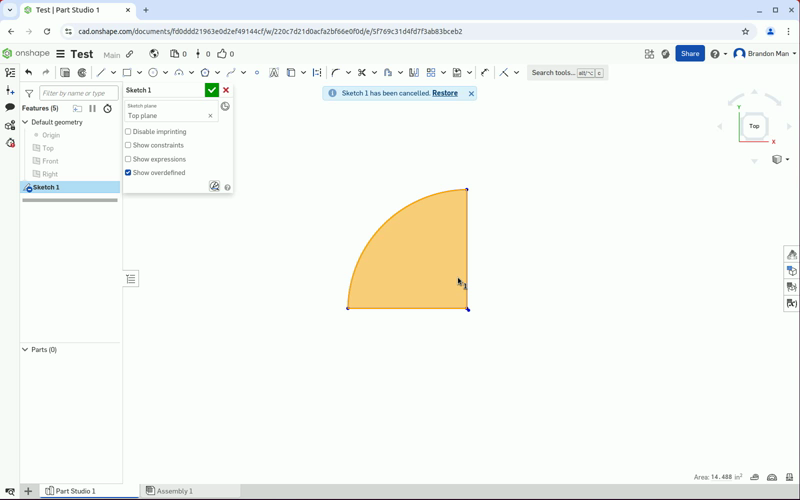
scroll(-6)
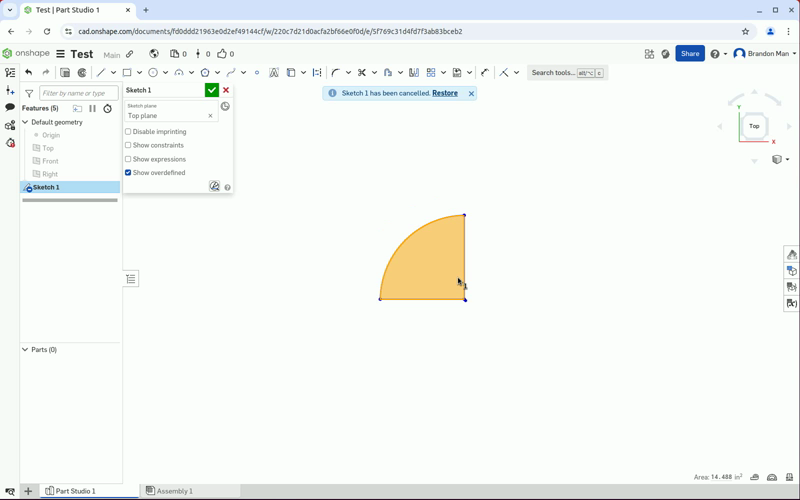
scroll(-6)
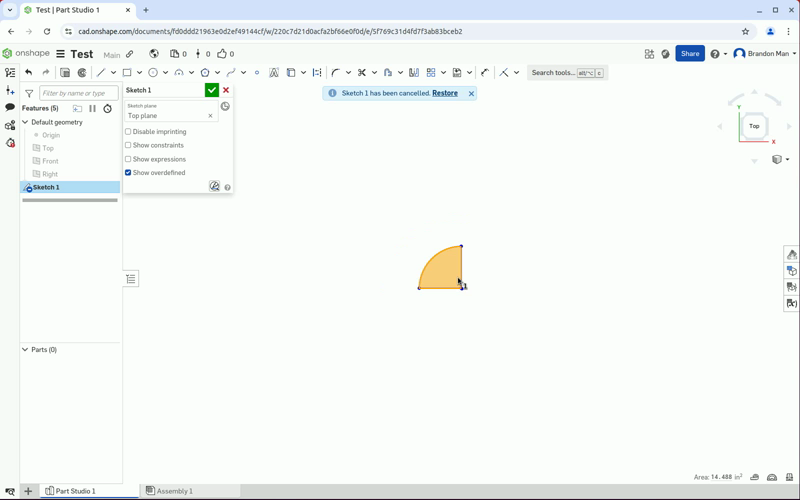
scroll(-6)
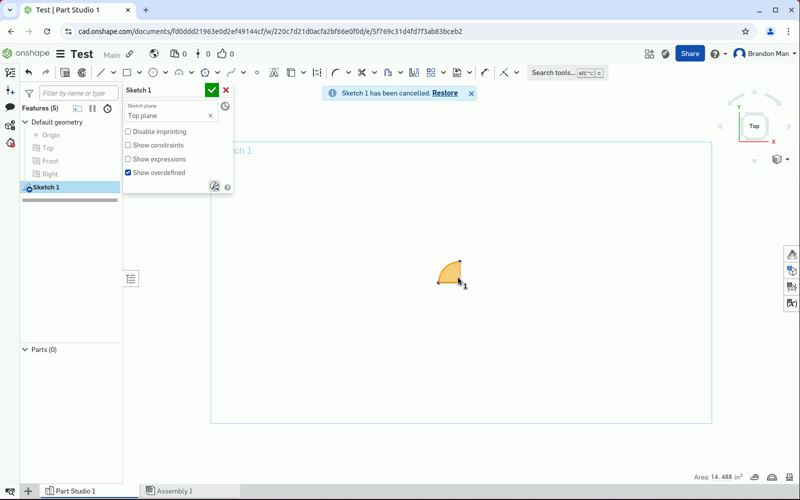
mouse_move(73, 352)
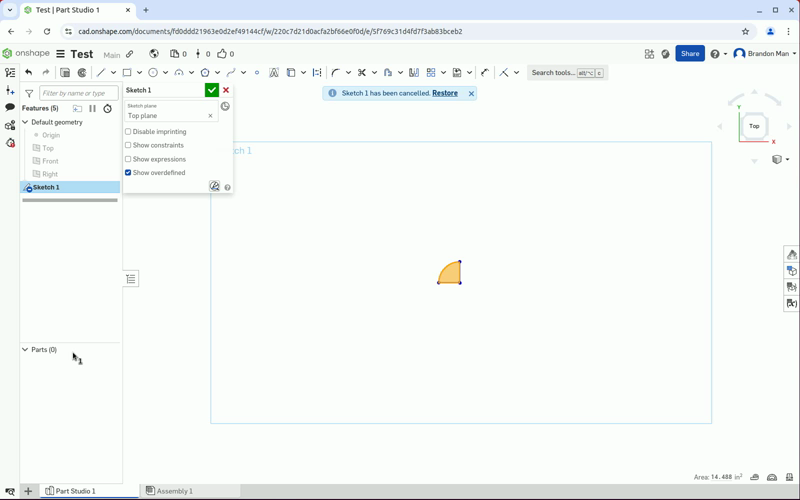
key(shift+y)
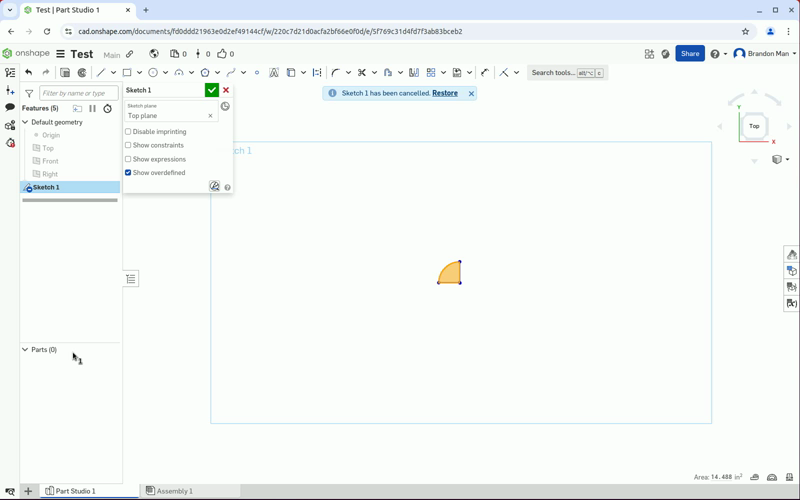
key(shift+e)
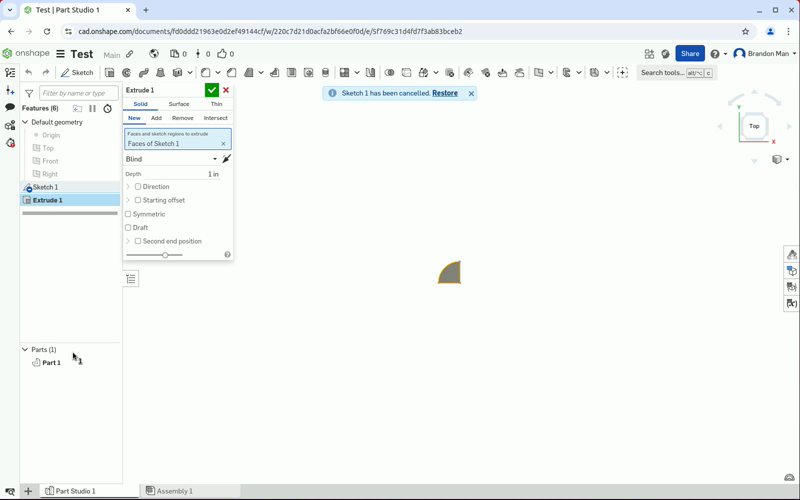
mouse_move(143, 106)
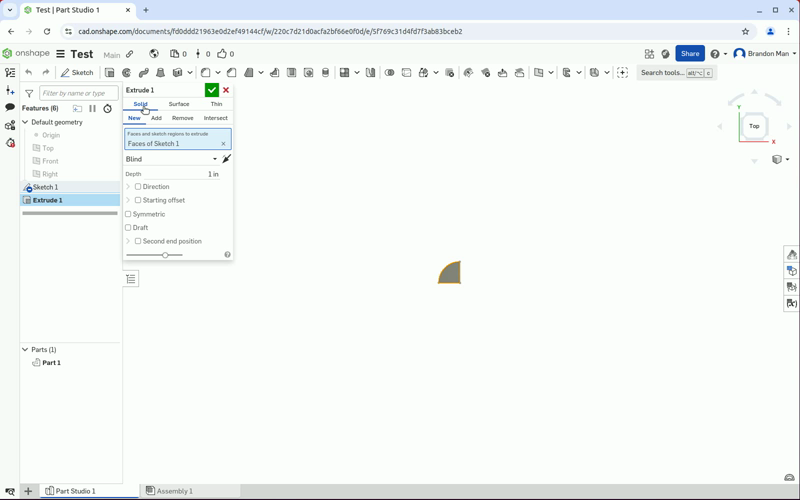
click(143, 106)
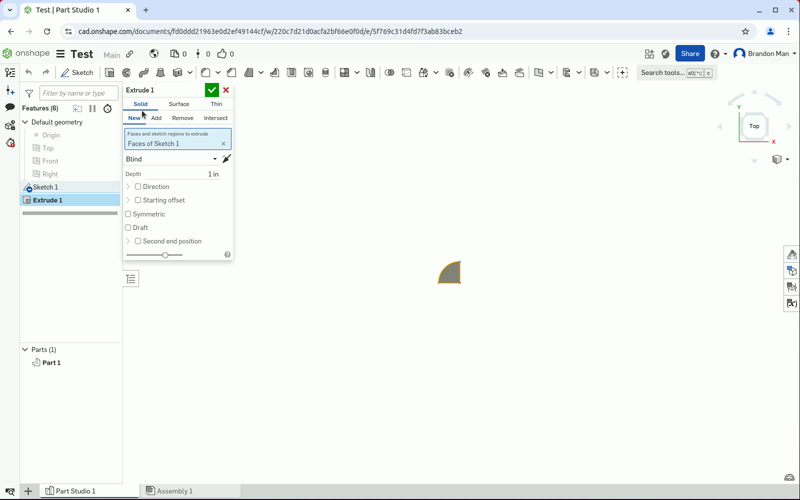
mouse_move(137, 120)
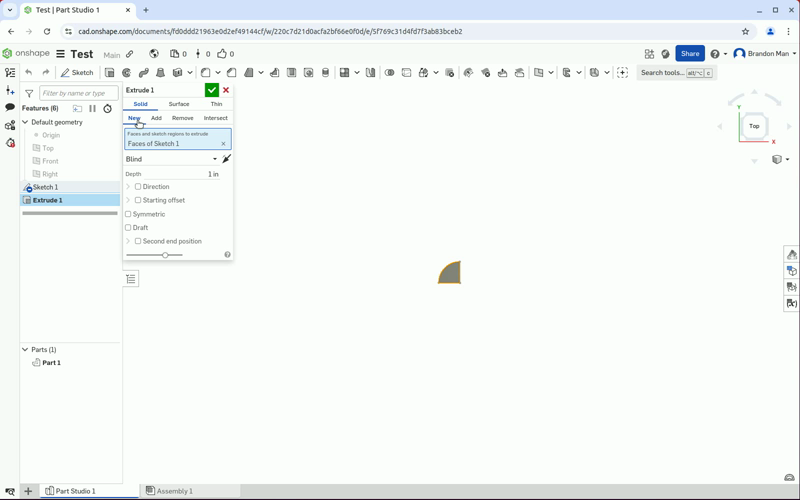
click(137, 120)
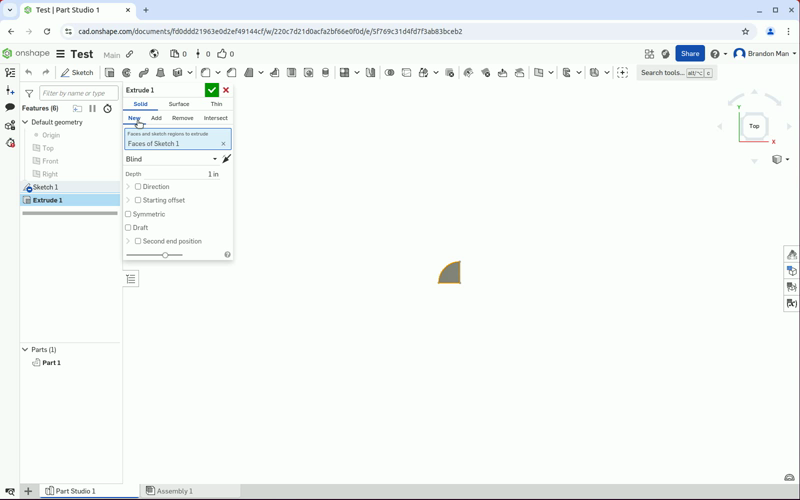
key(tab, 4)
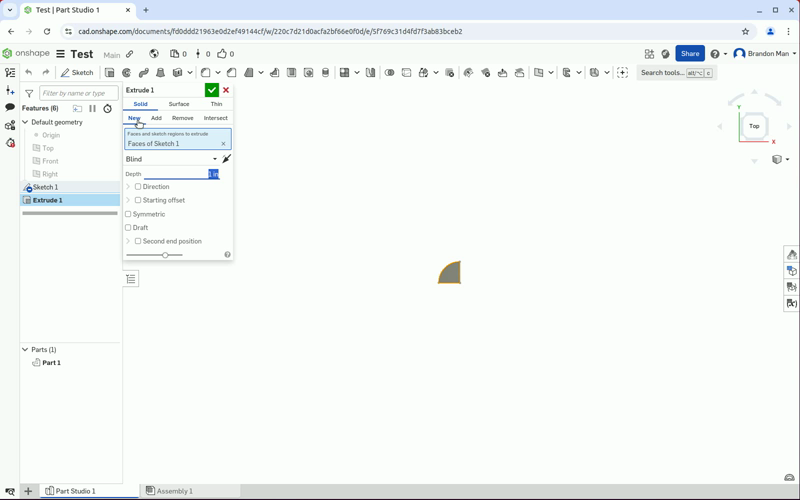
text(-0.241)
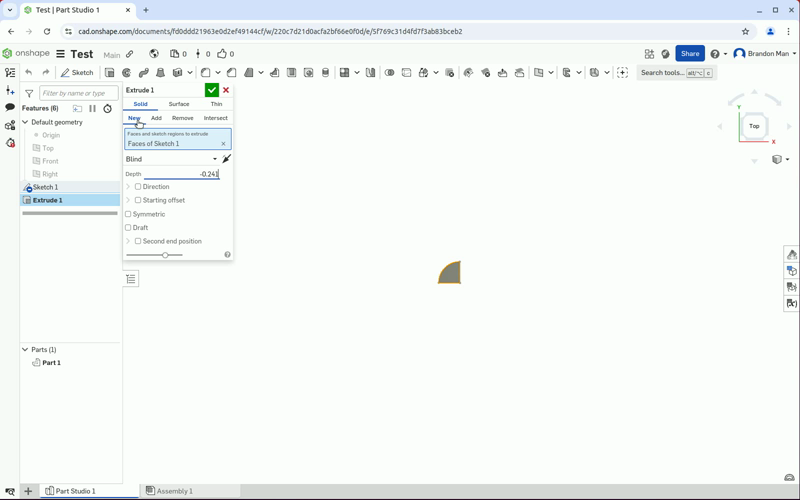
key(enter)
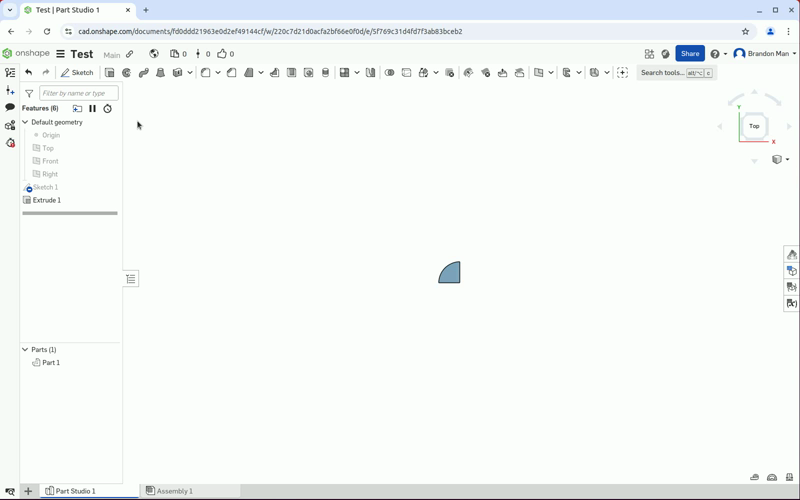
key(shift+h)
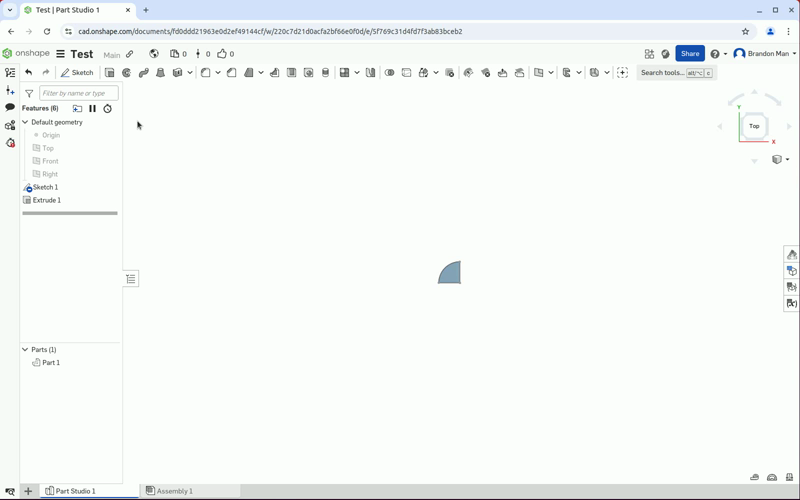
key(shift+h)
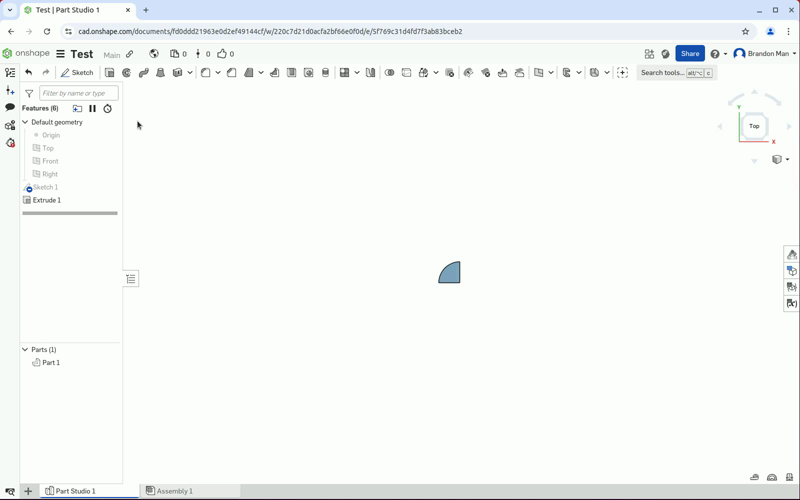
mouse_move(73, 189)
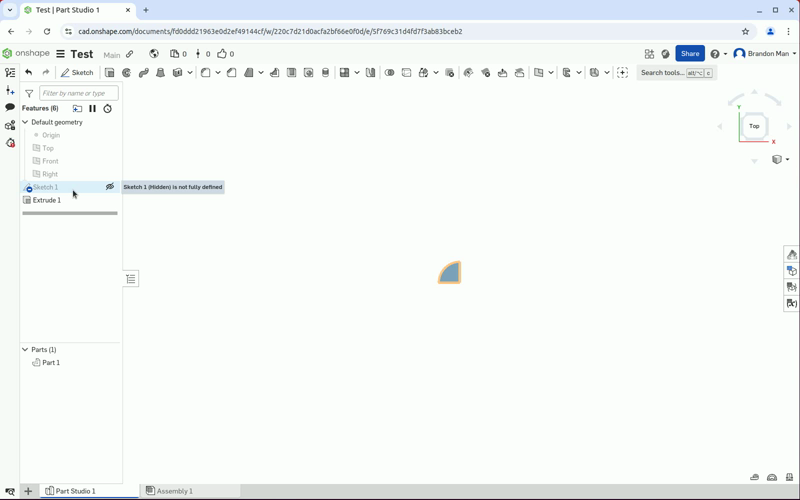
click(73, 189)
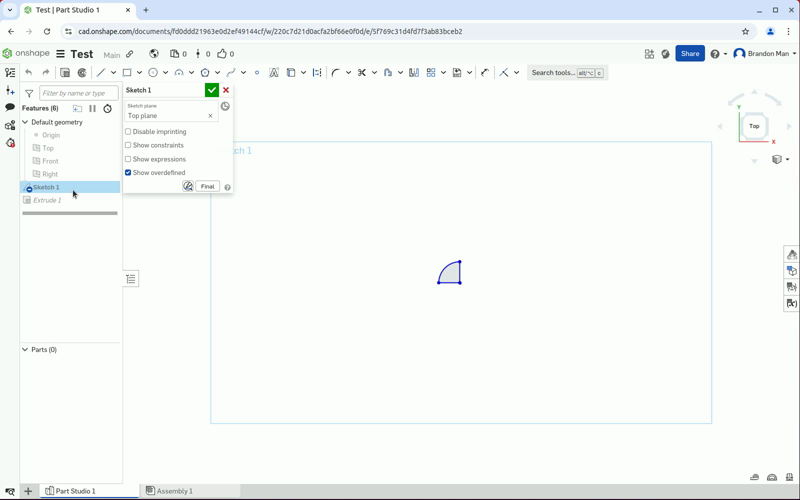
mouse_move(229, 92)
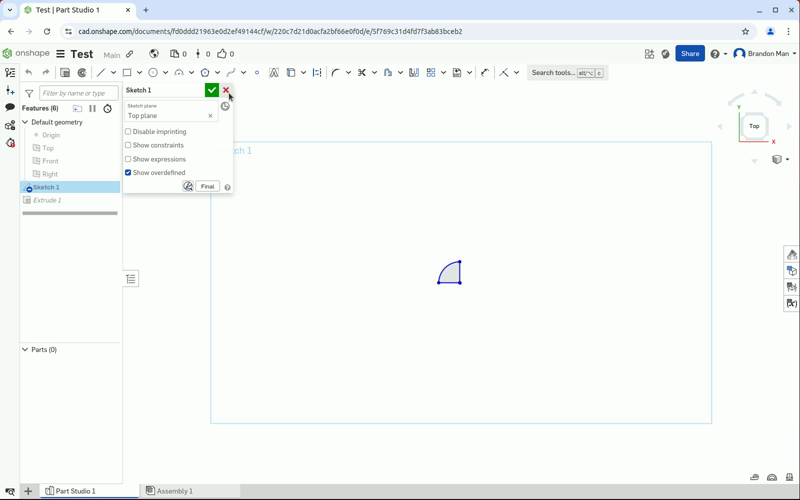
click(229, 92)
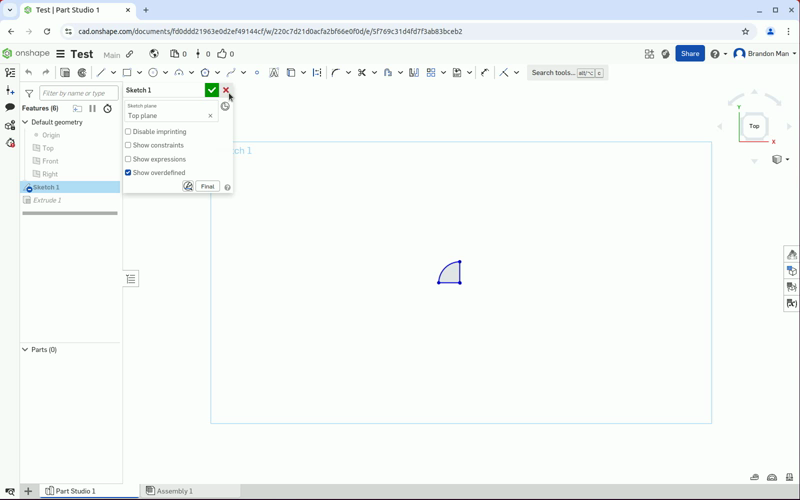
key(shift+s)
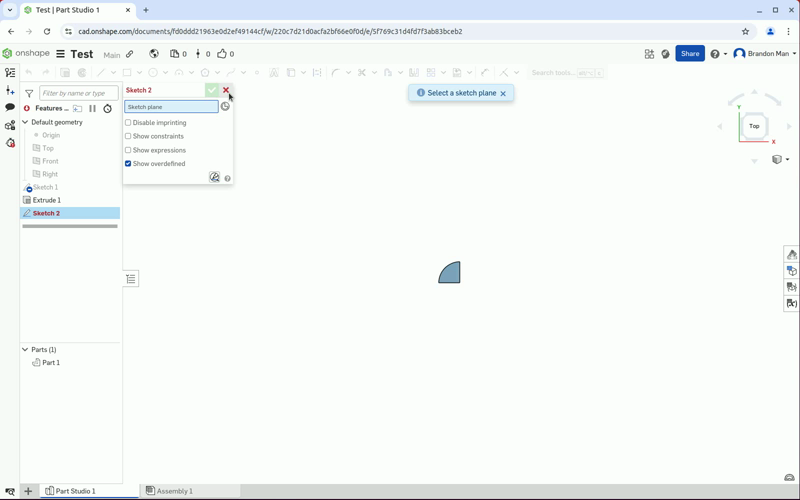
mouse_move(73, 150)
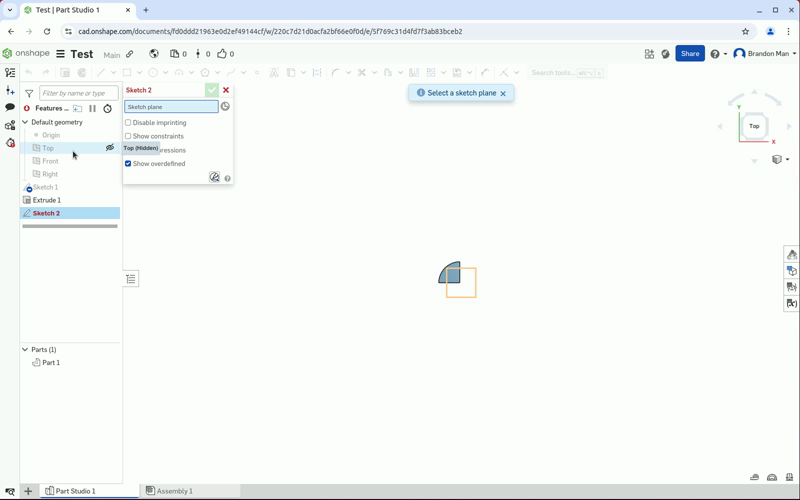
click(73, 150)
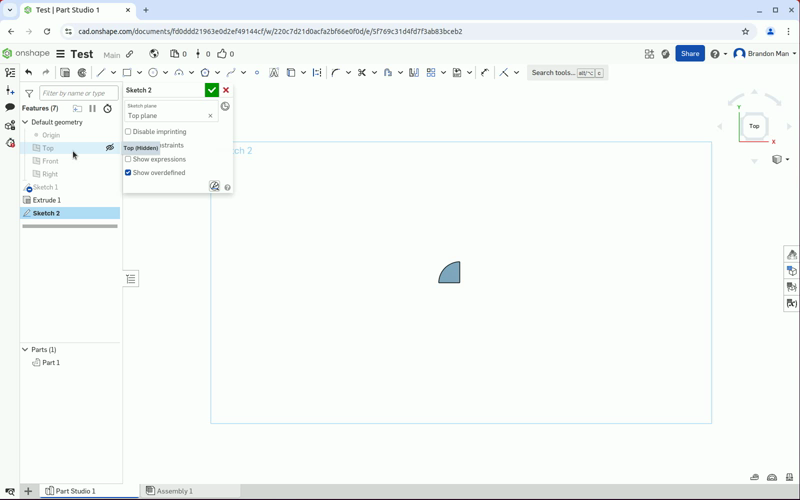
mouse_move(73, 352)
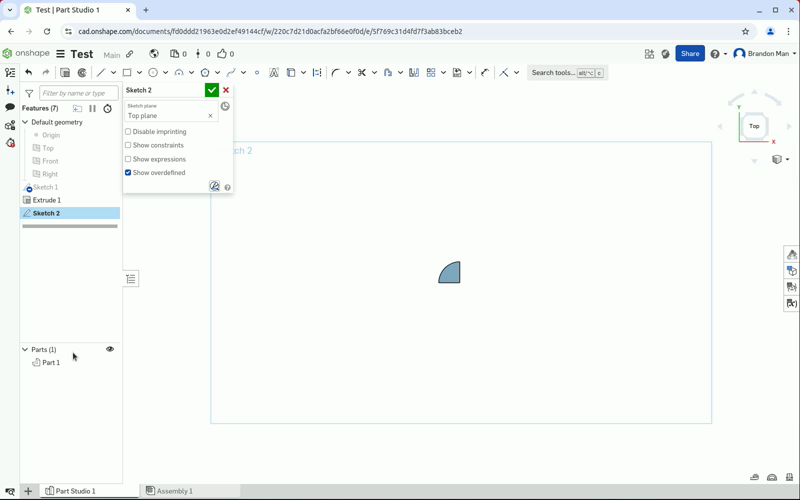
key(y)
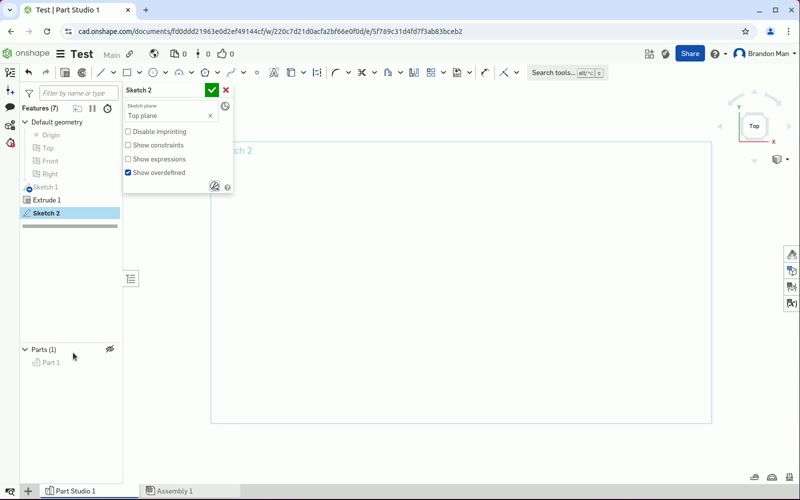
key(l)
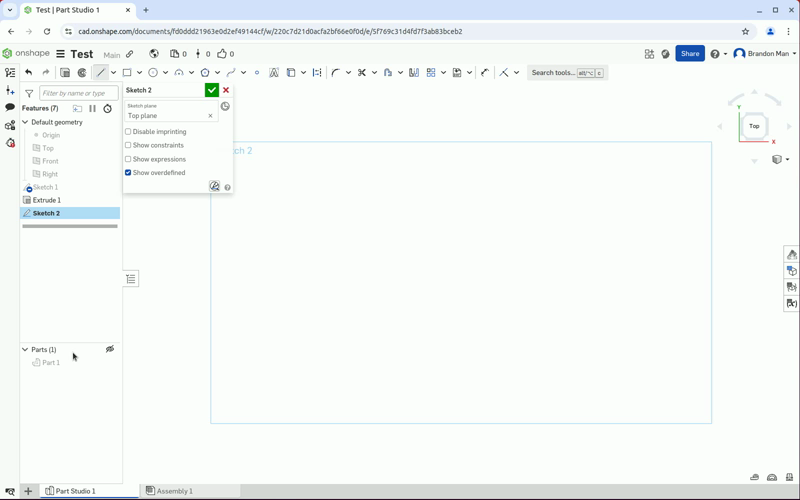
key_down(shift)
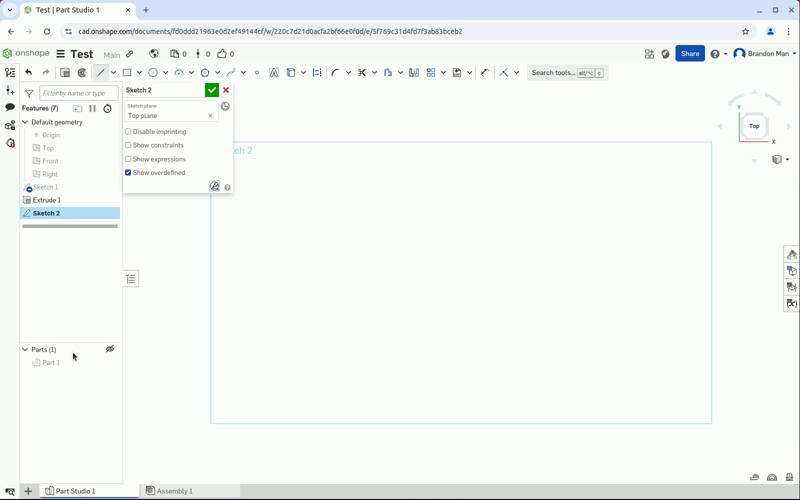
mouse_move(365, 282)
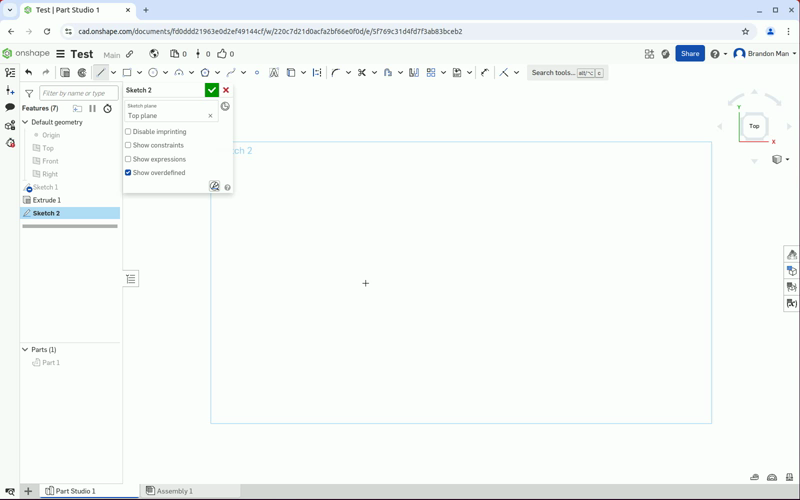
click(365, 282)
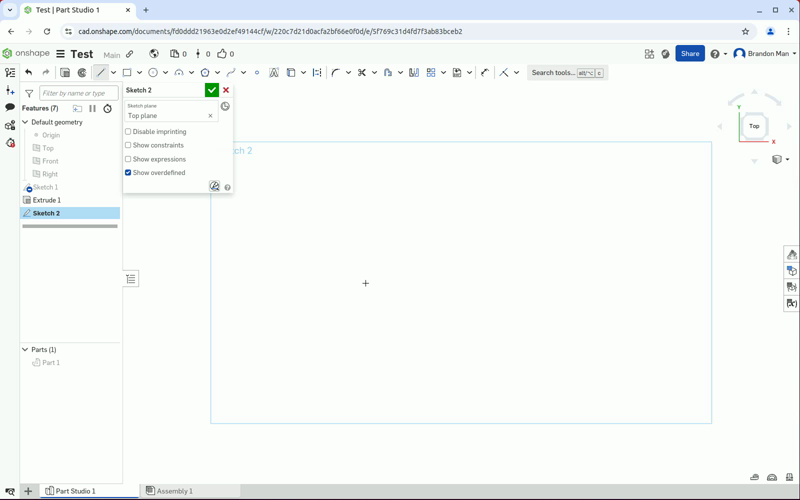
key_up(shift)
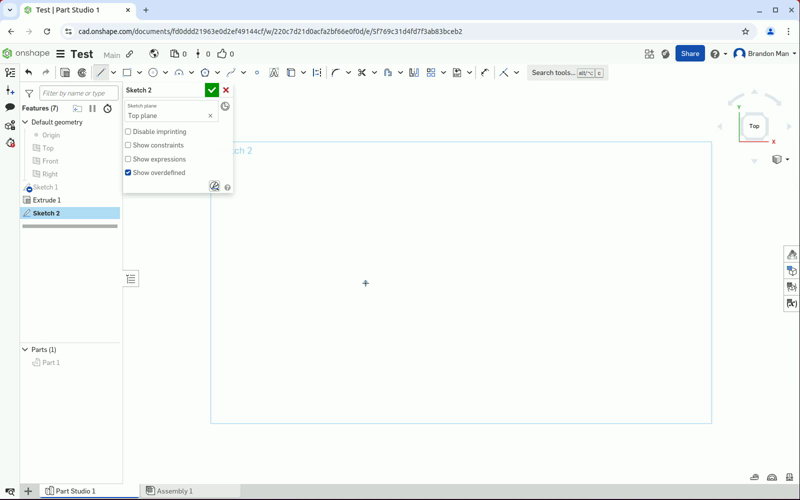
key_down(shift)
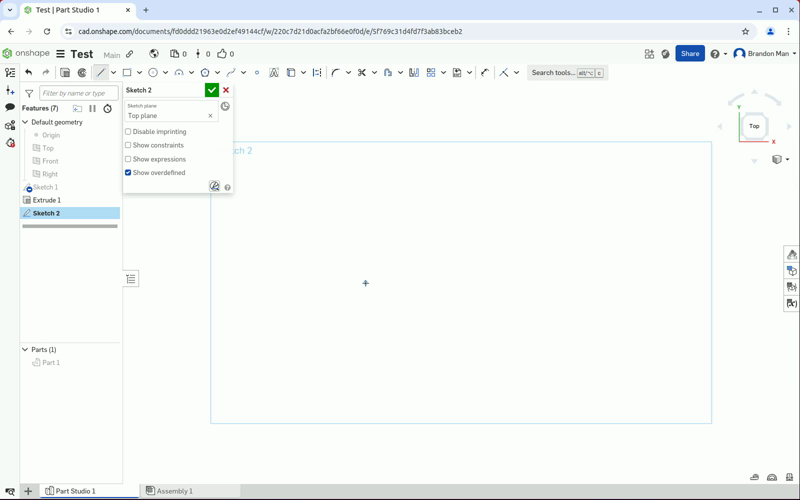
mouse_move(395, 282)
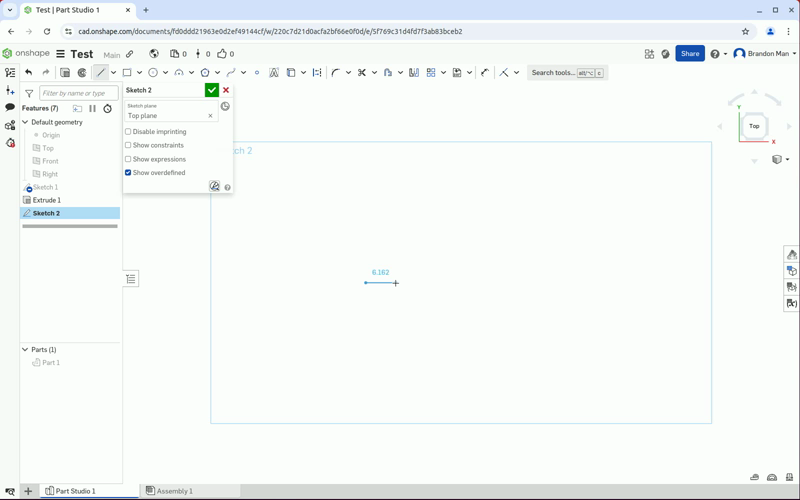
mouse_move(371, 282)
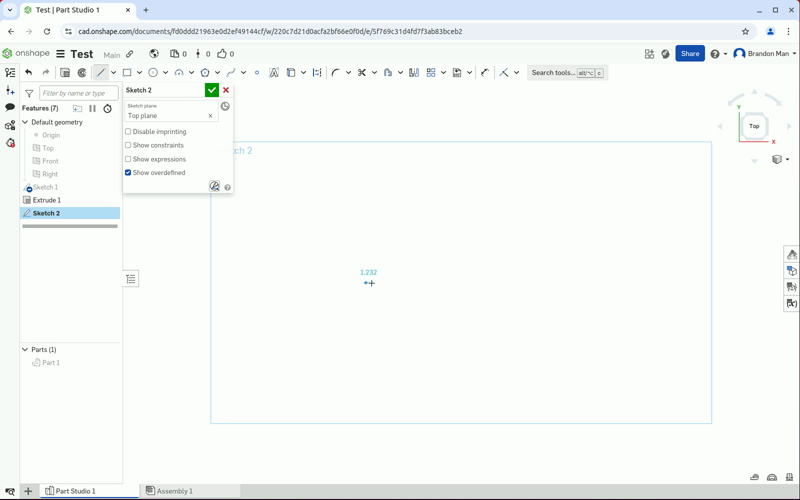
scroll(6)
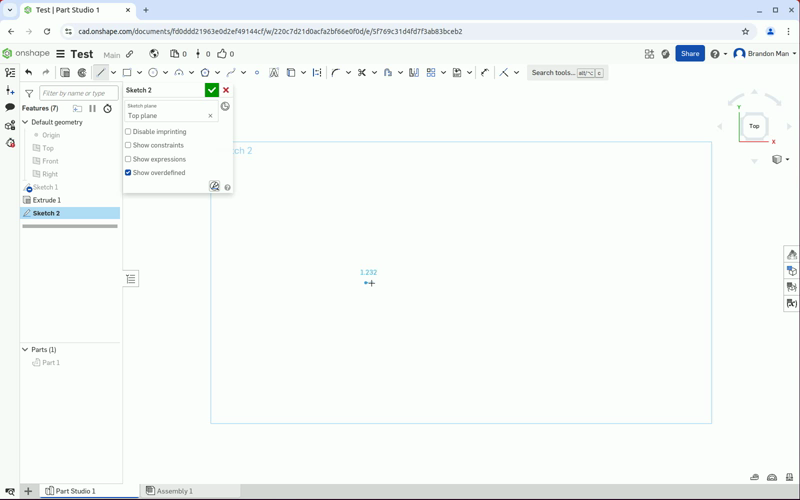
scroll(6)
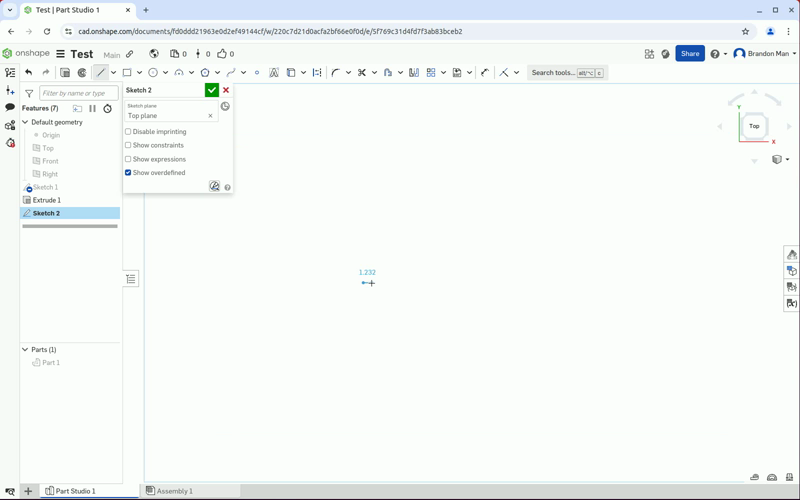
scroll(6)
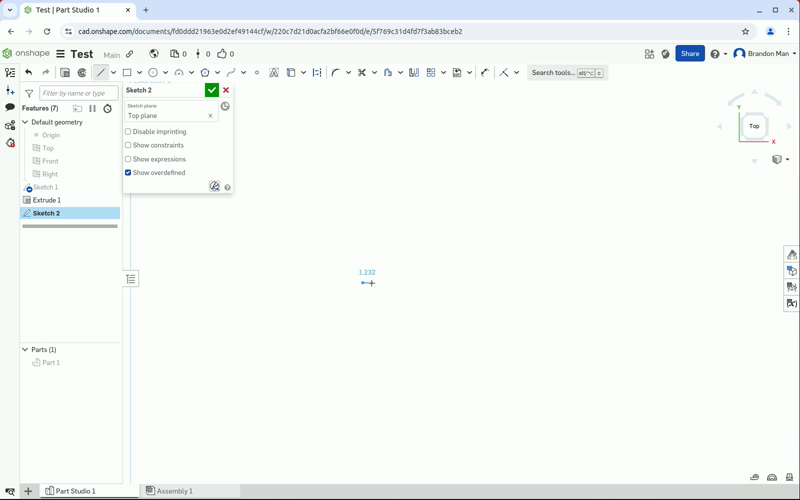
scroll(6)
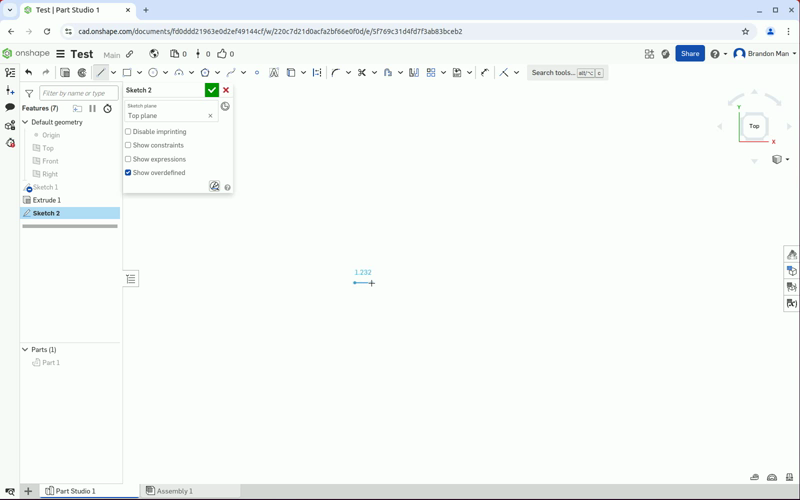
scroll(6)
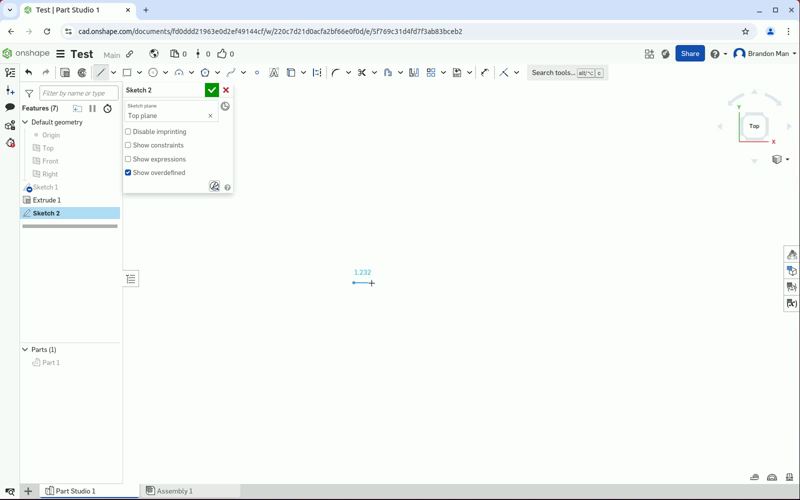
scroll(6)
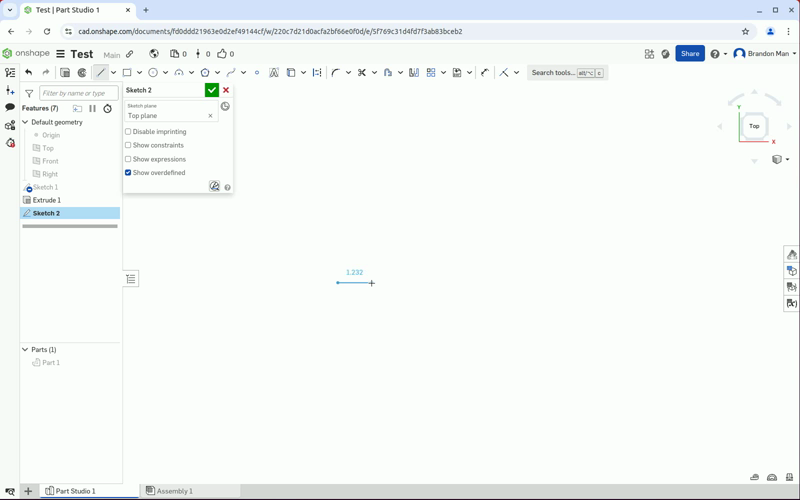
scroll(6)
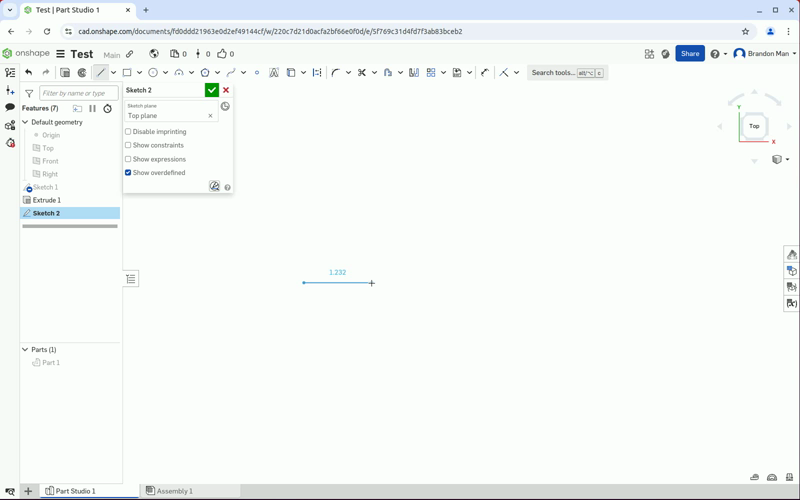
click(371, 282)
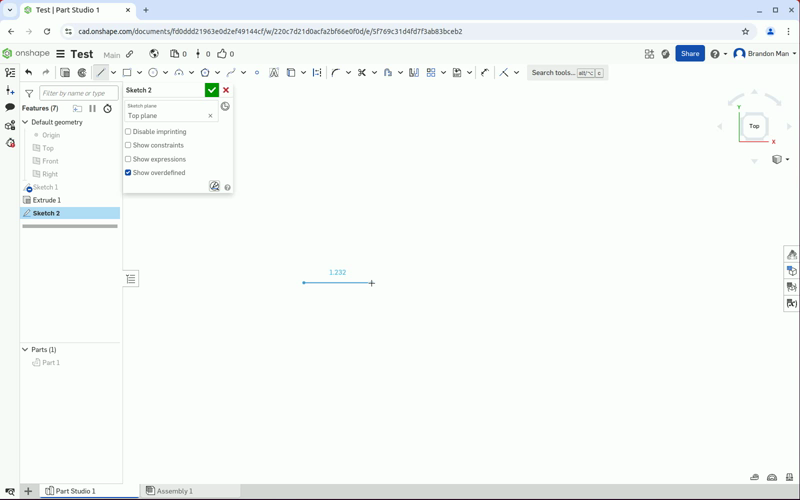
scroll(-6)
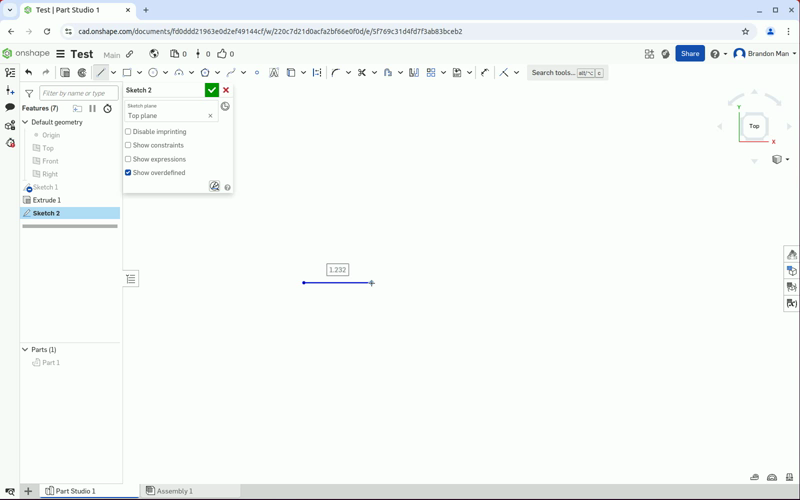
scroll(-6)
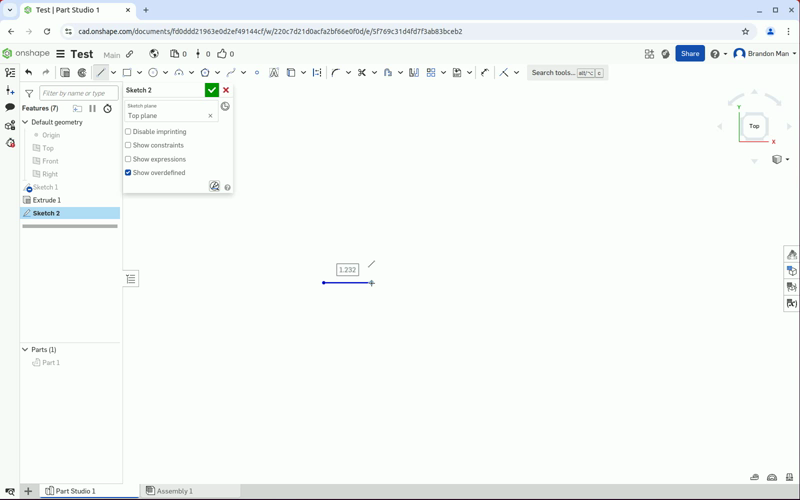
scroll(-6)
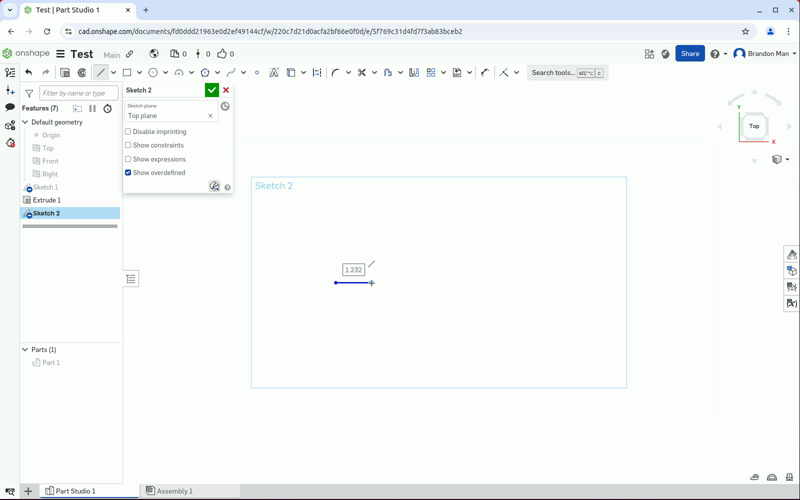
scroll(-6)
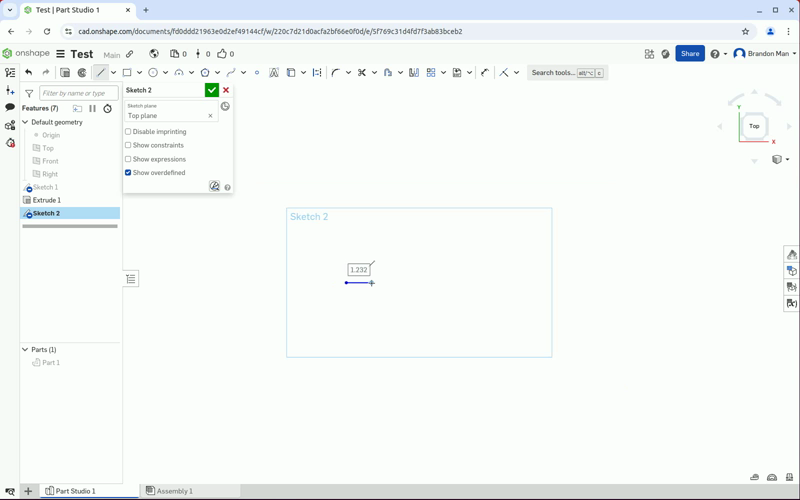
scroll(-6)
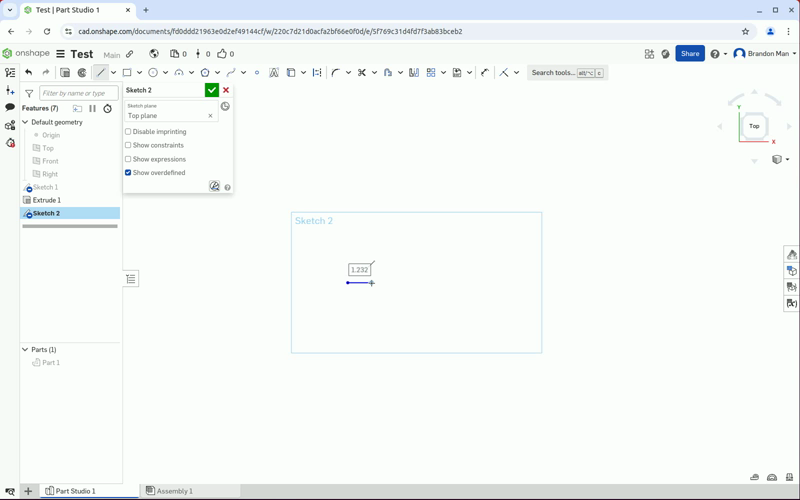
scroll(-6)
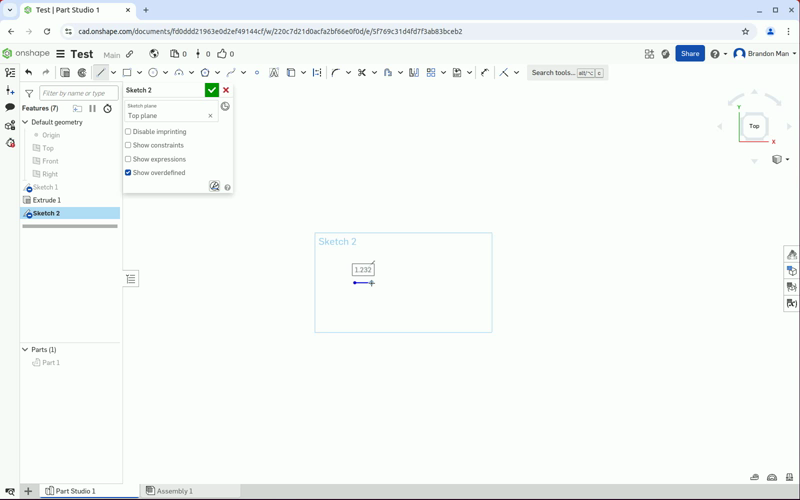
scroll(-6)
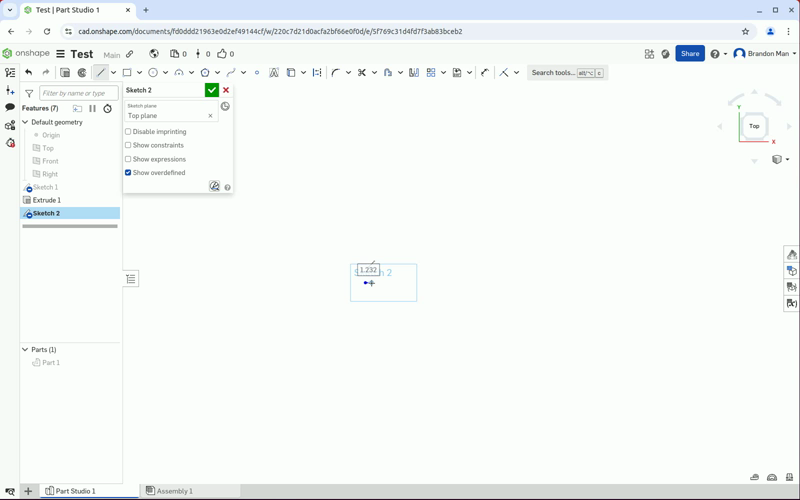
key_up(shift)
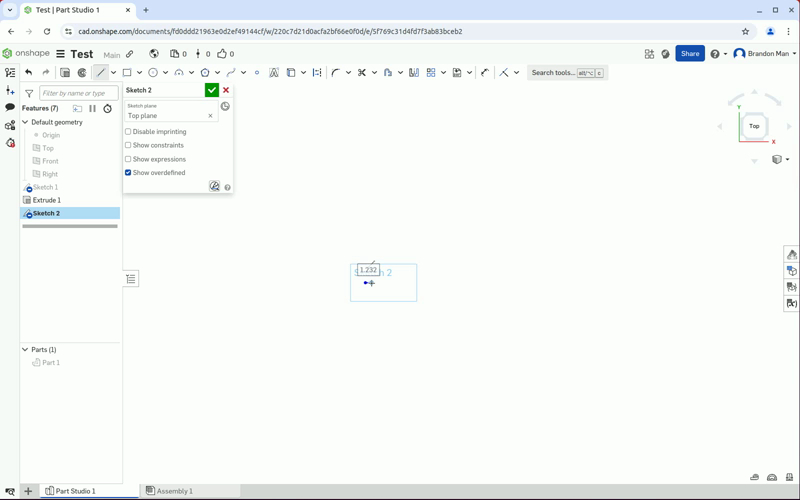
key_down(shift)
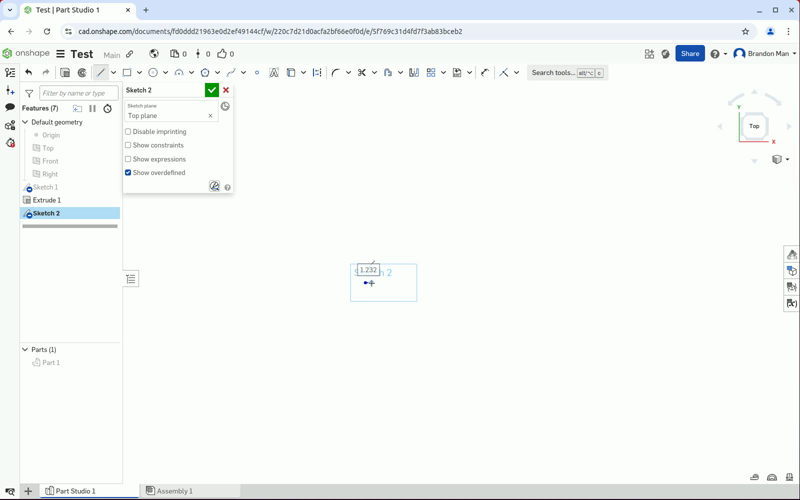
mouse_move(371, 194)
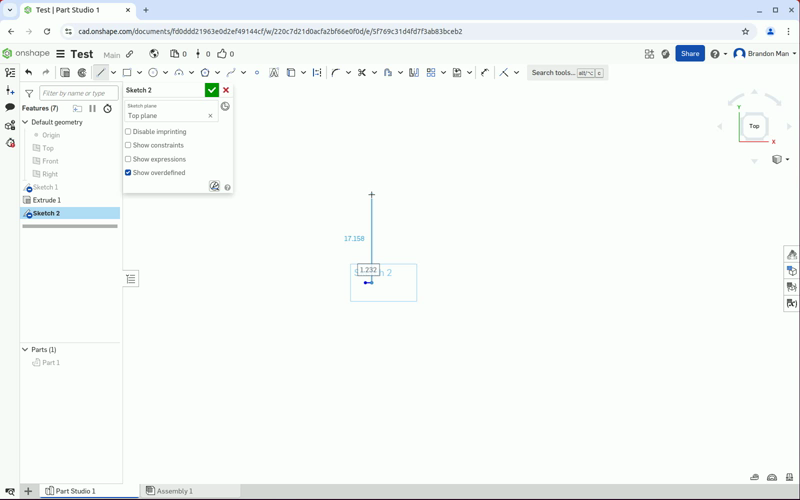
click(371, 194)
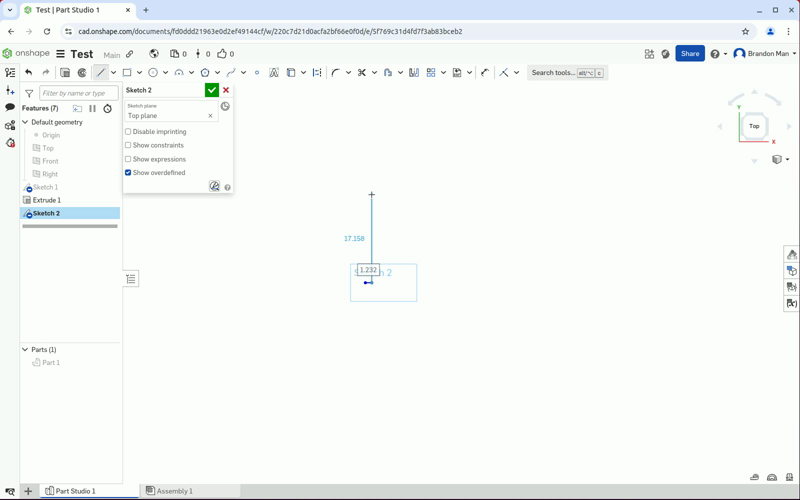
key_up(shift)
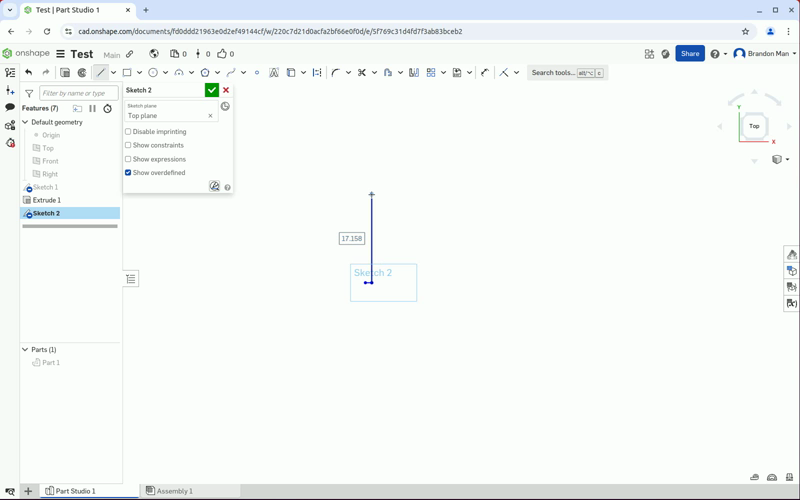
key_down(shift)
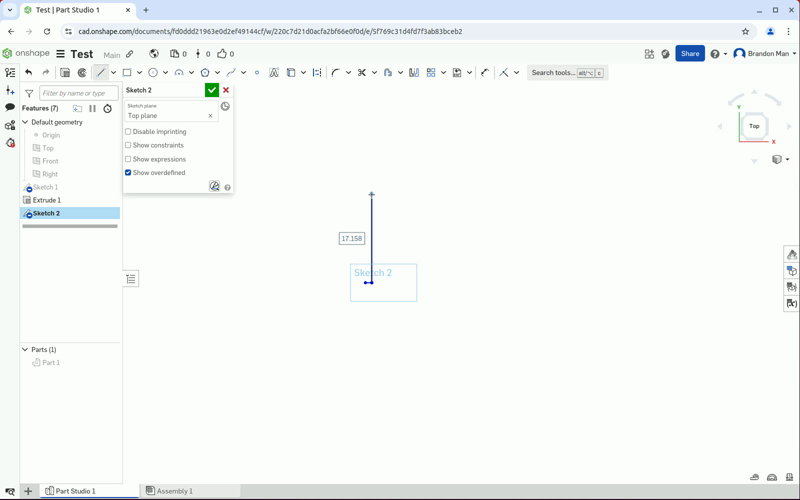
mouse_move(401, 194)
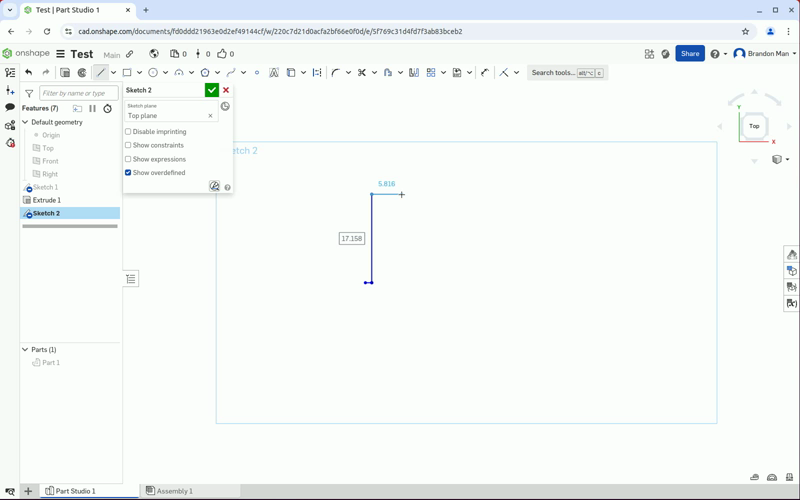
mouse_move(389, 176)
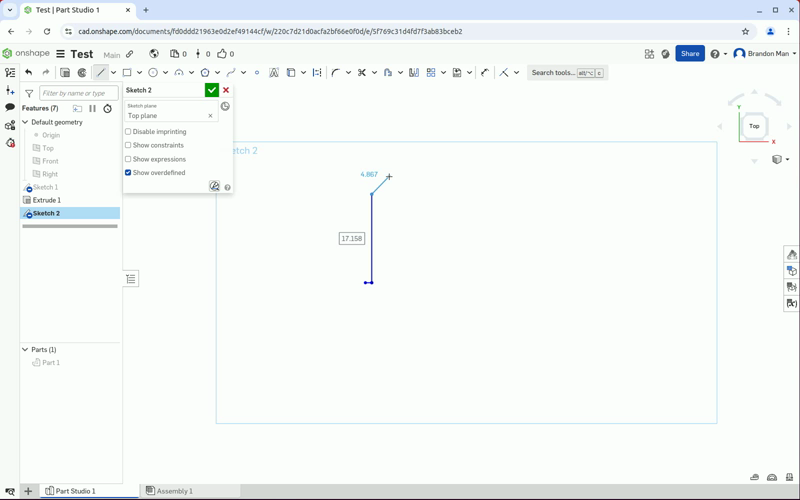
click(389, 176)
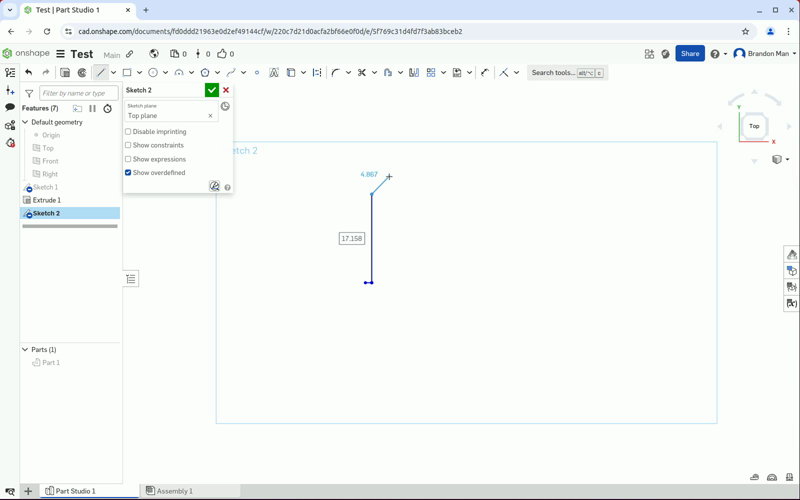
key_up(shift)
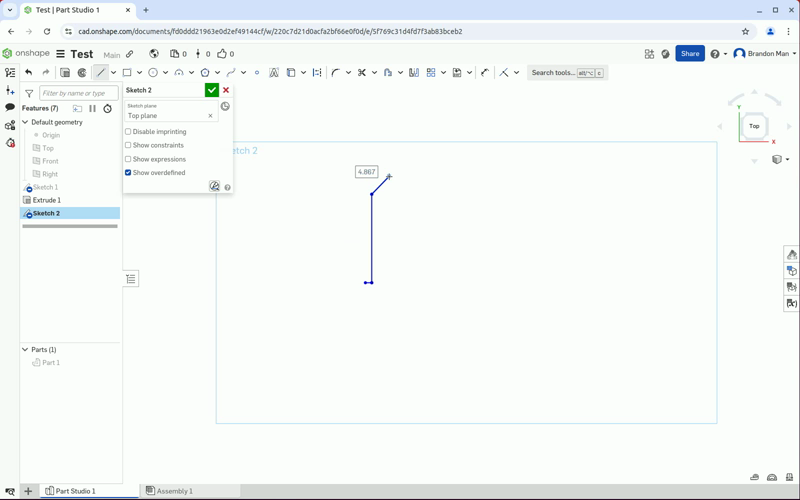
key_down(shift)
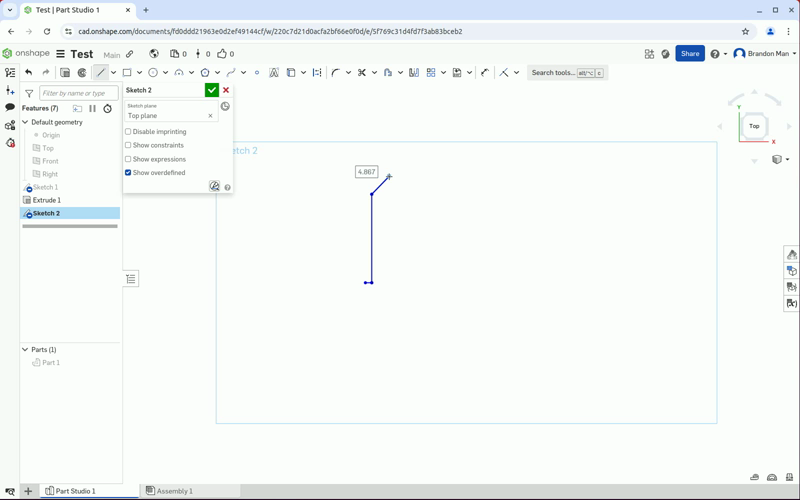
mouse_move(419, 176)
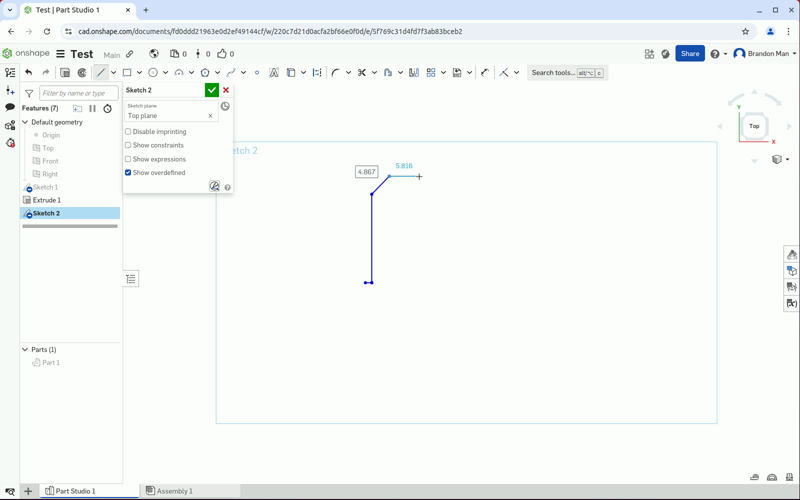
mouse_move(437, 176)
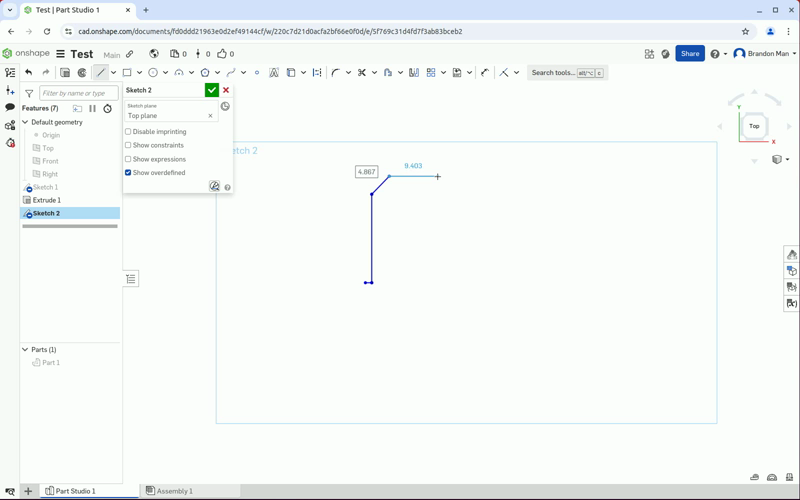
click(437, 176)
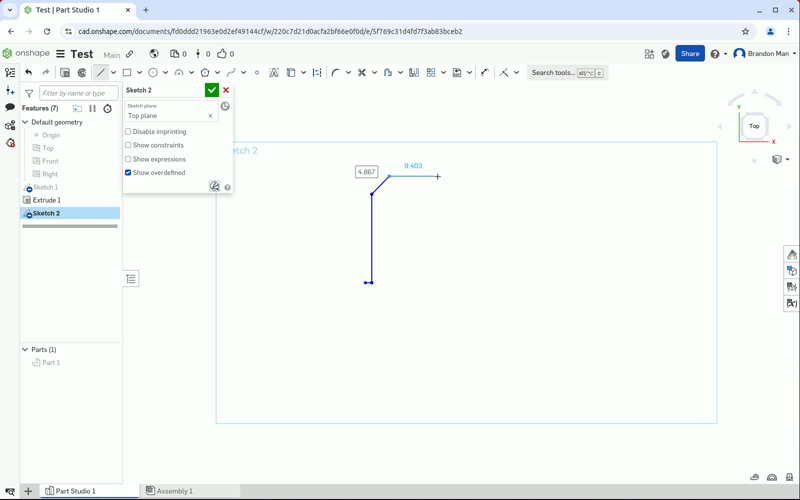
key_up(shift)
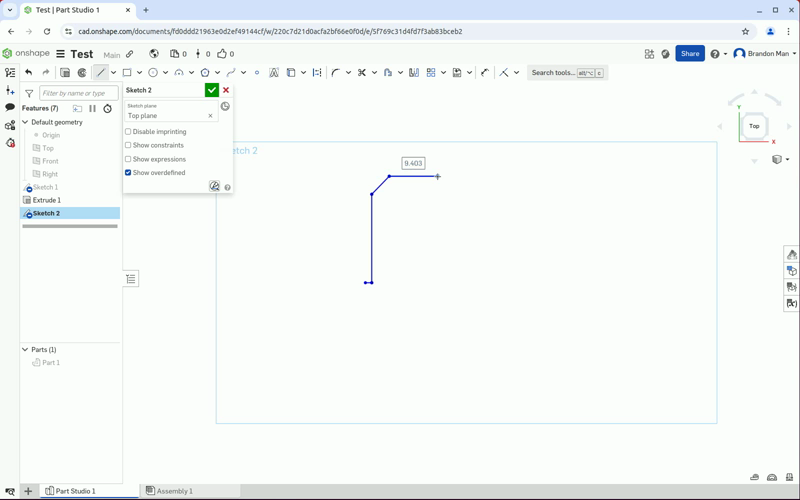
key_down(shift)
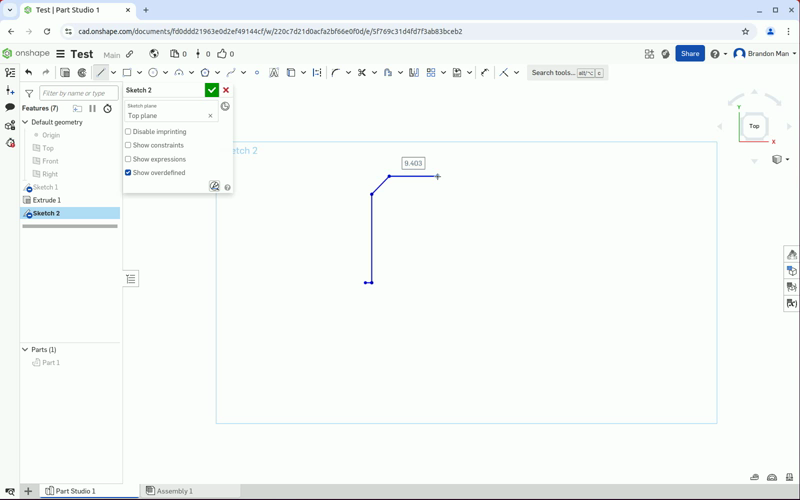
mouse_move(467, 176)
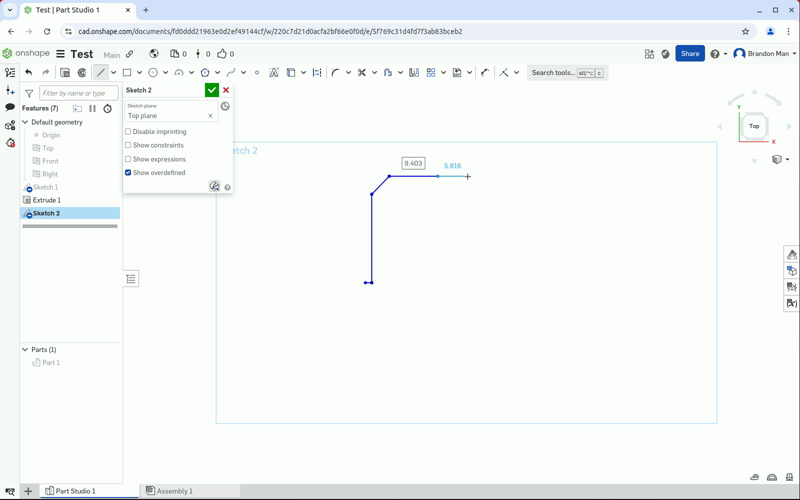
mouse_move(456, 195)
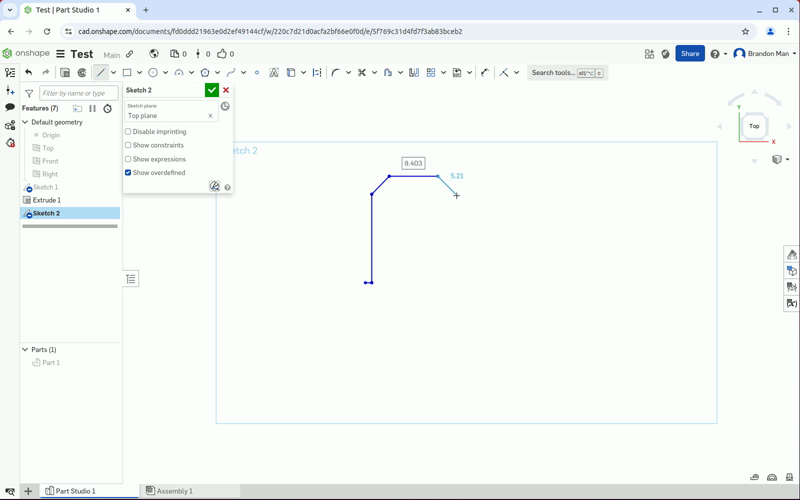
click(456, 195)
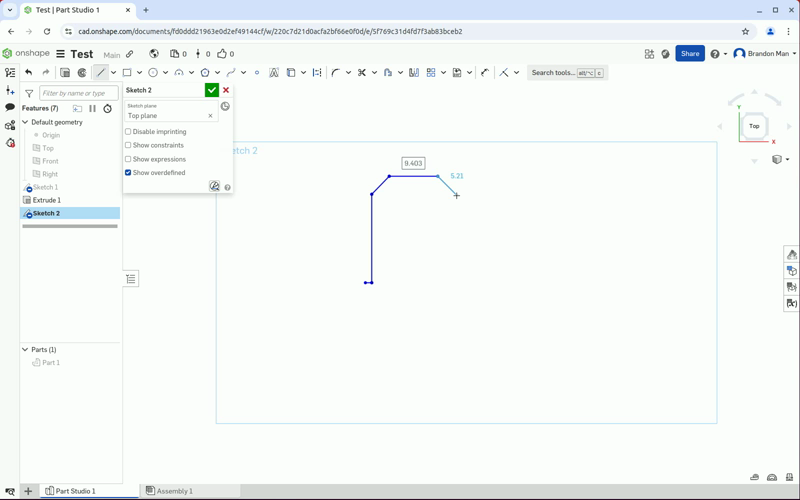
key_up(shift)
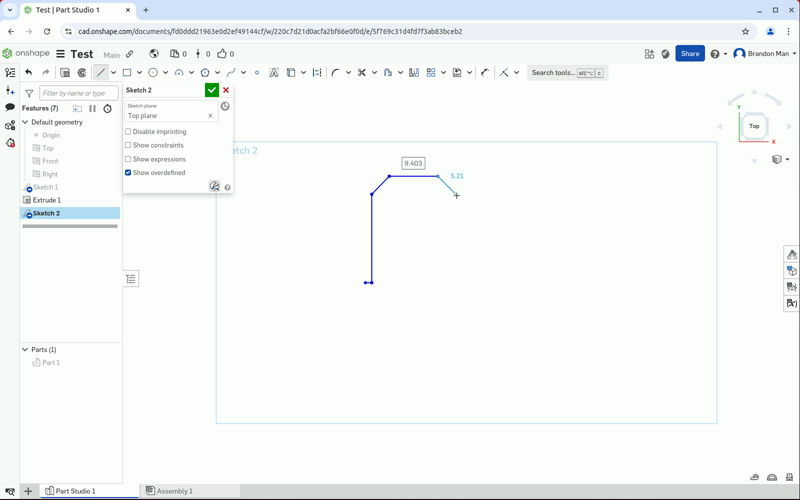
key_down(shift)
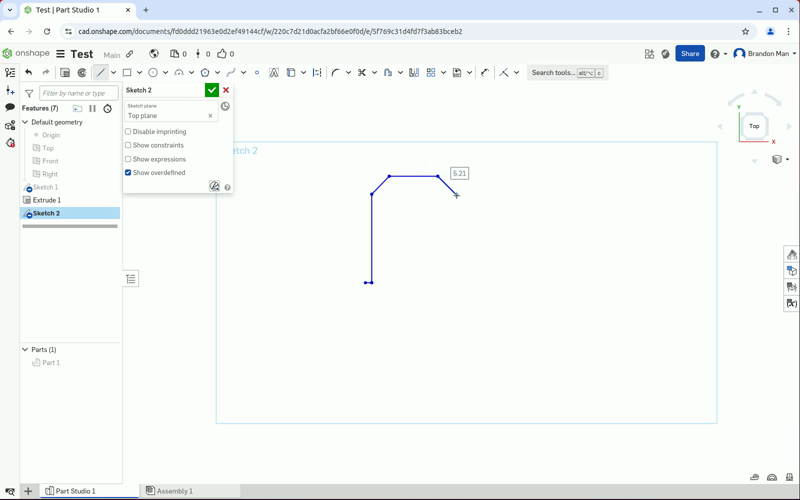
mouse_move(486, 195)
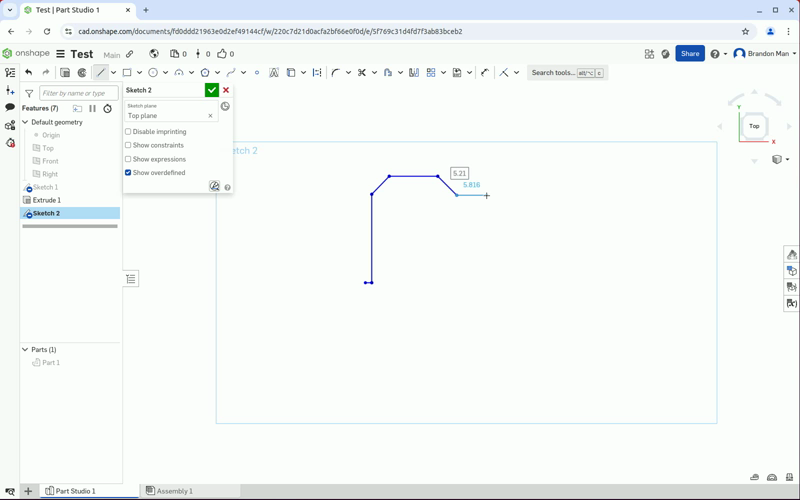
mouse_move(460, 195)
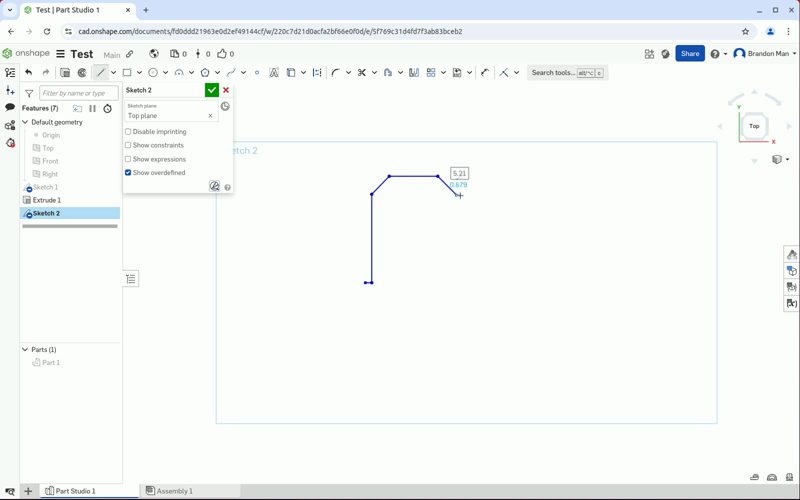
scroll(6)
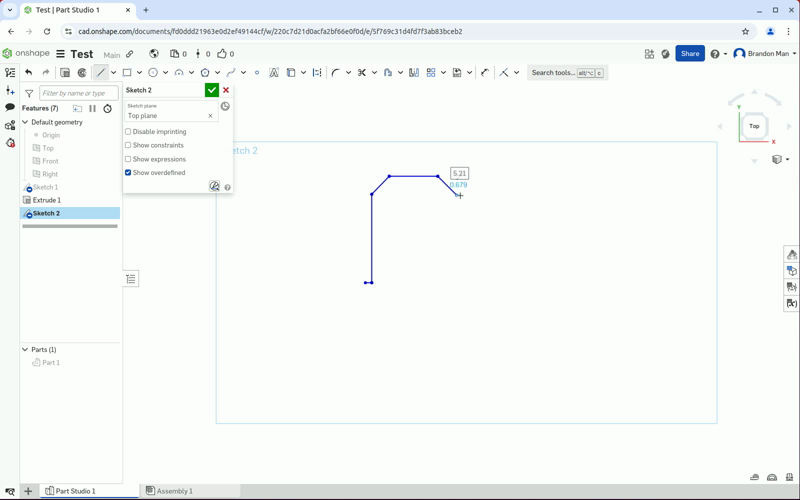
scroll(6)
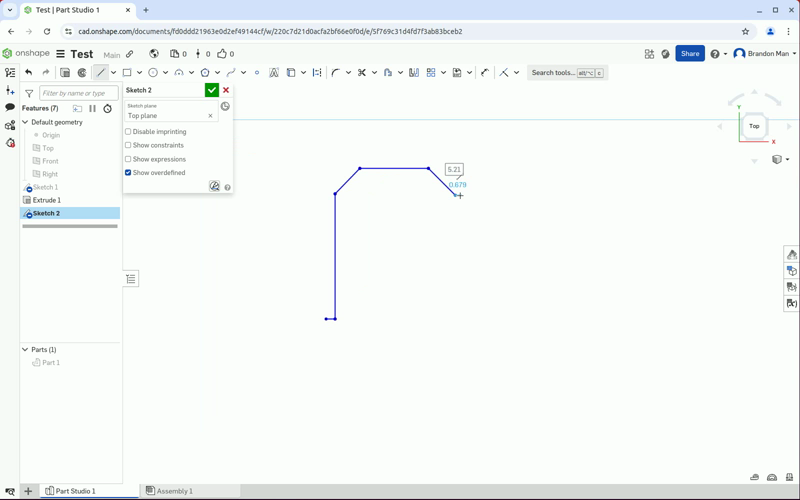
scroll(6)
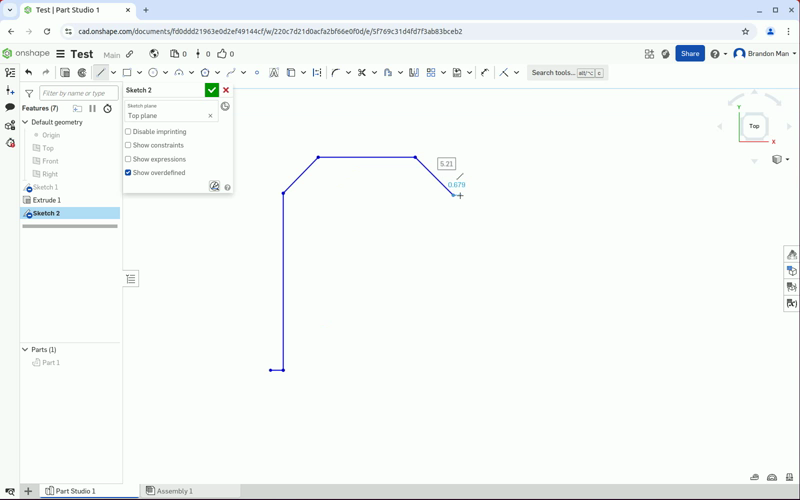
scroll(6)
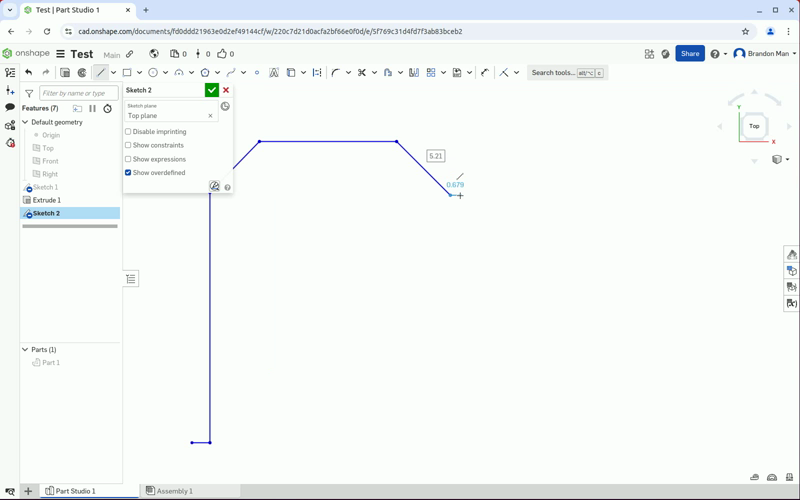
scroll(6)
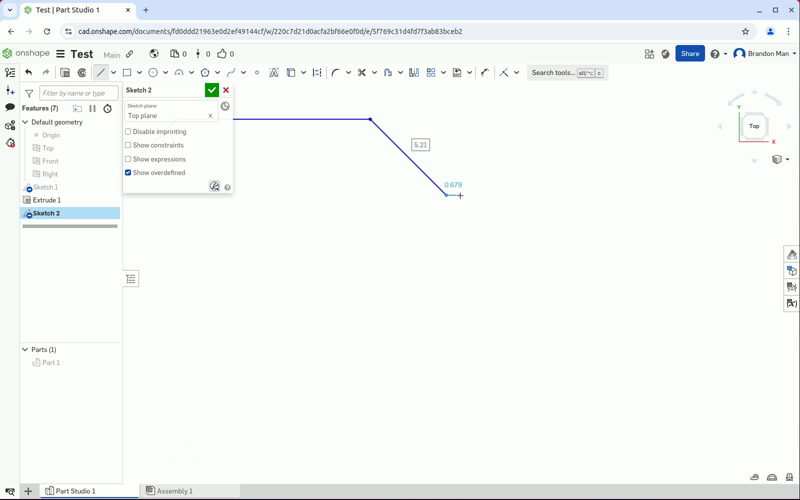
scroll(6)
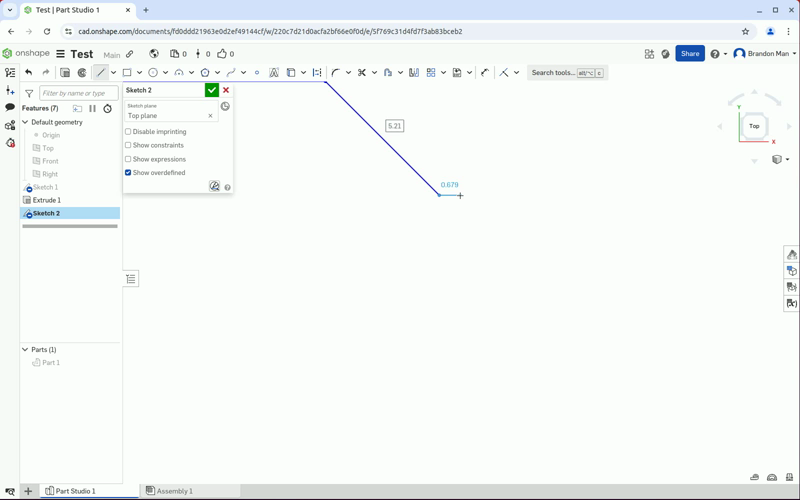
scroll(6)
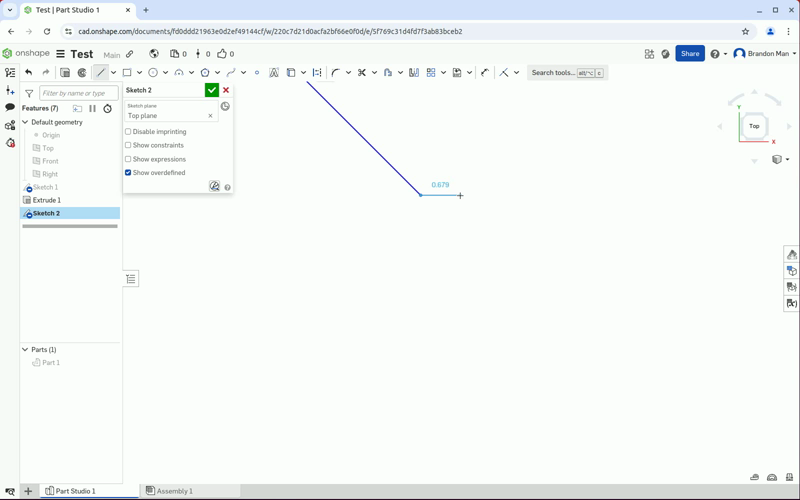
click(460, 195)
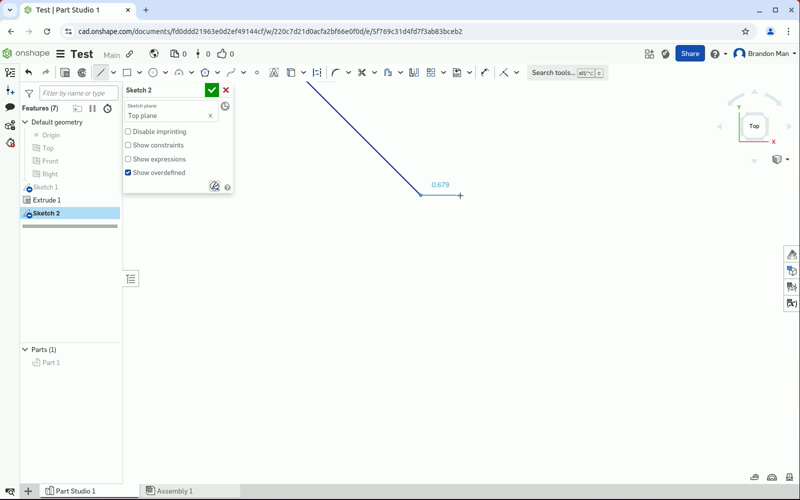
scroll(-6)
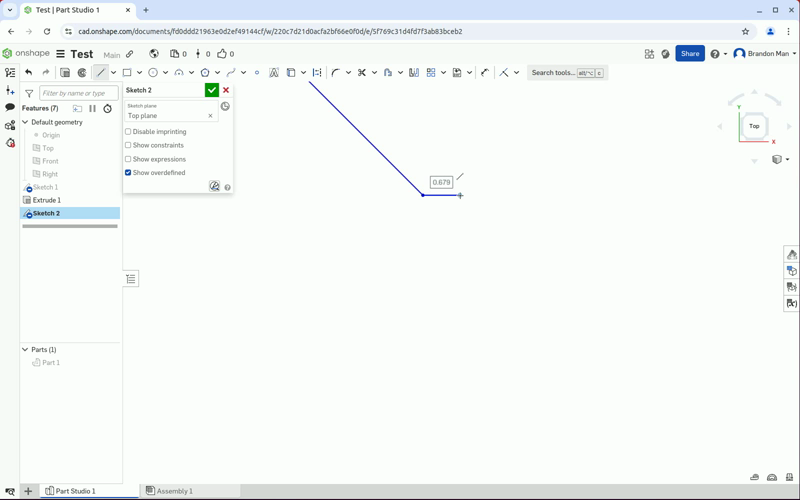
scroll(-6)
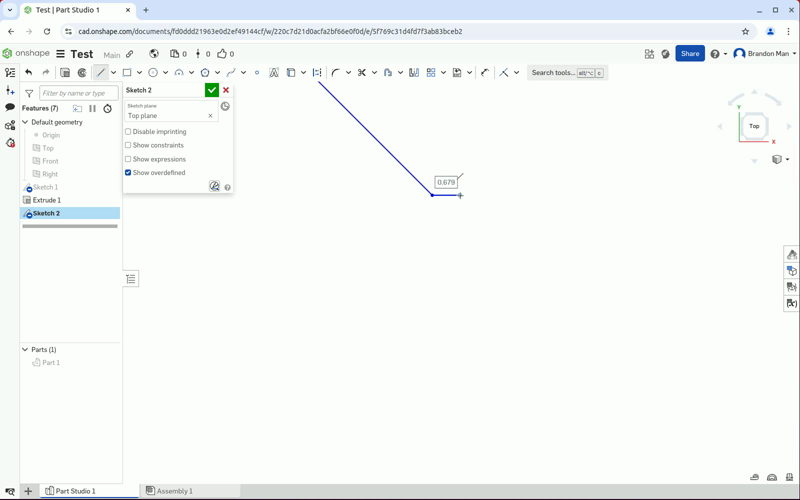
scroll(-6)
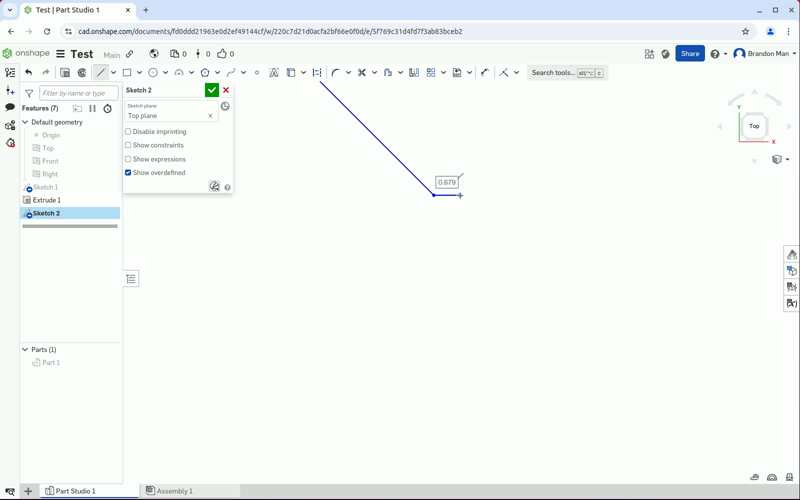
scroll(-6)
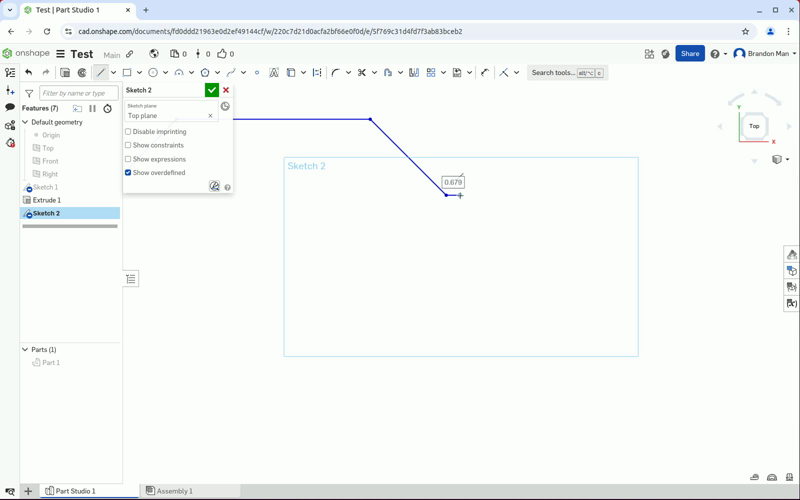
scroll(-6)
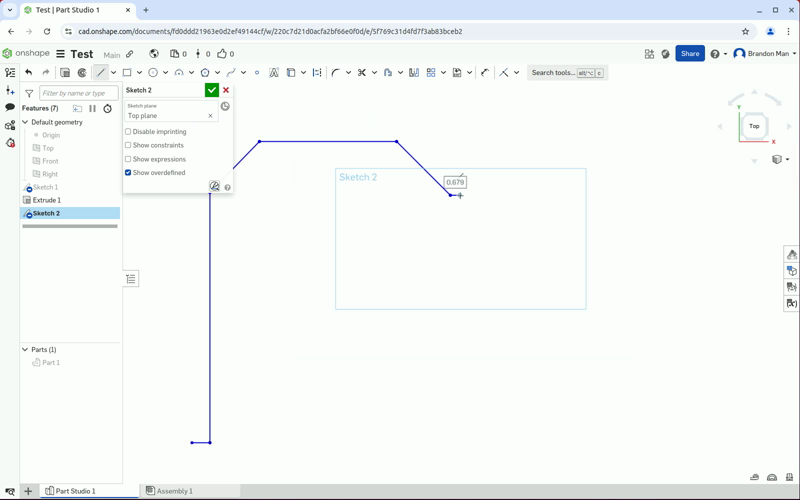
scroll(-6)
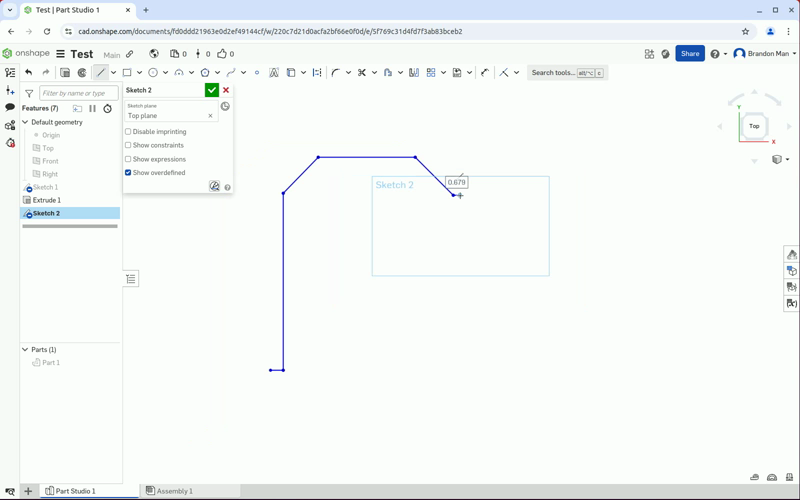
scroll(-6)
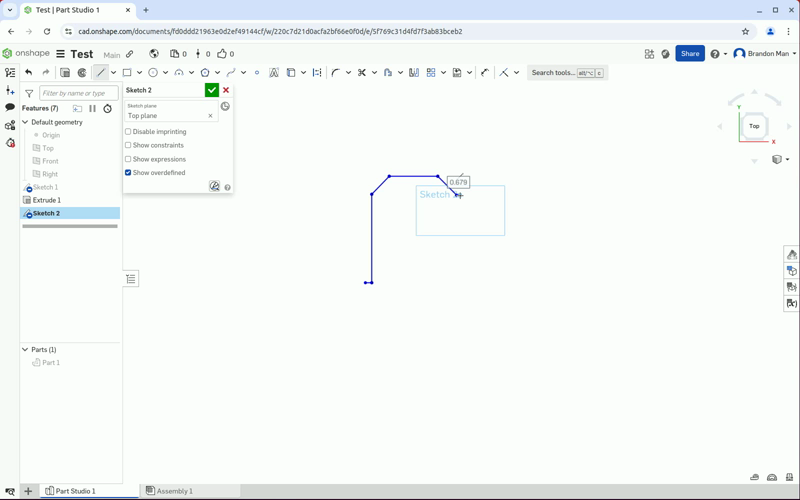
key_up(shift)
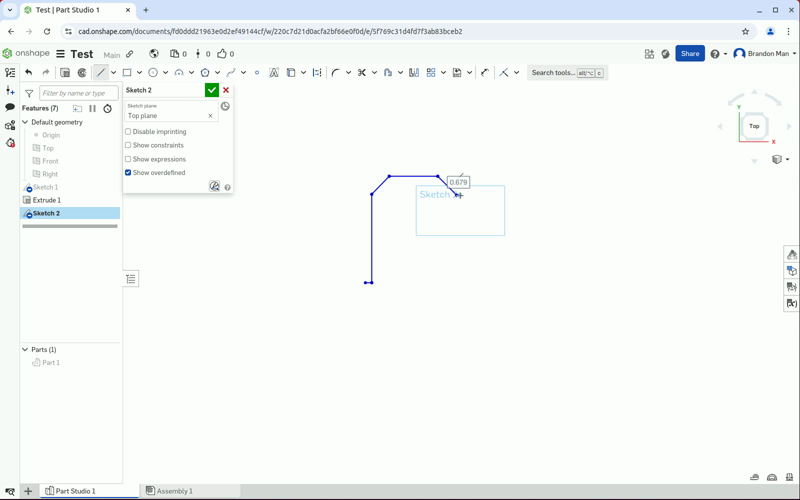
key_down(shift)
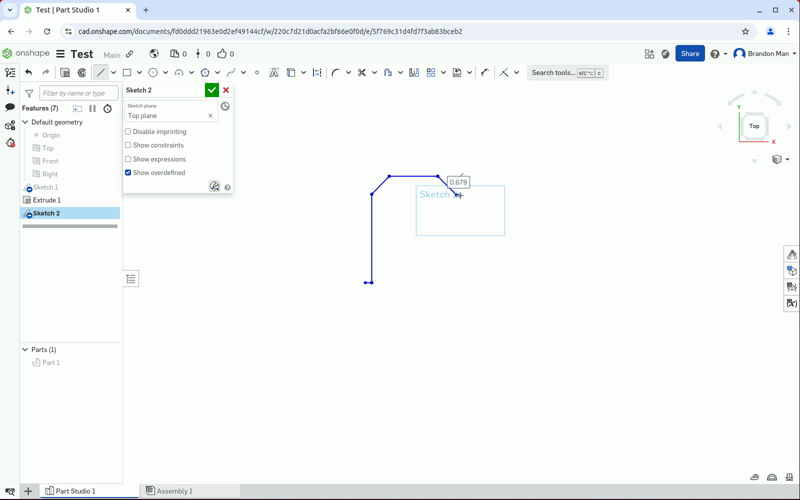
mouse_move(490, 195)
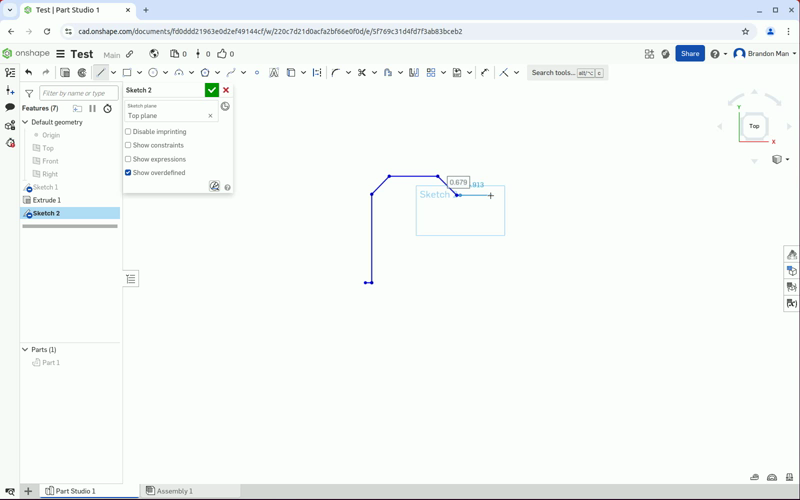
mouse_move(460, 190)
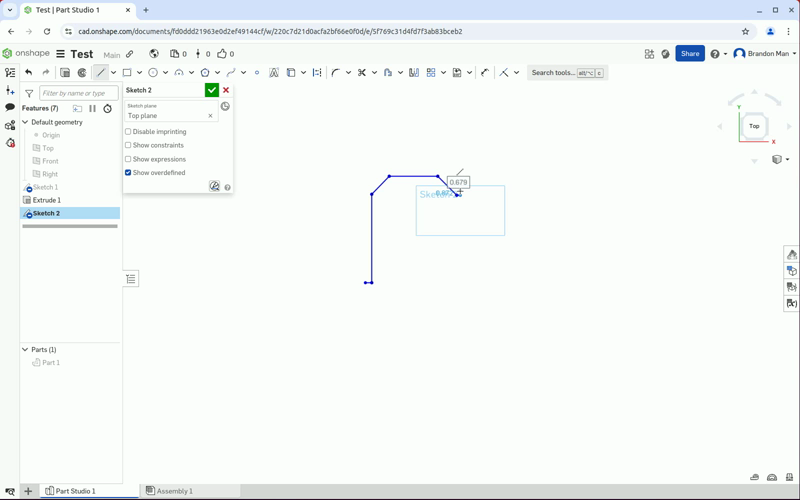
scroll(6)
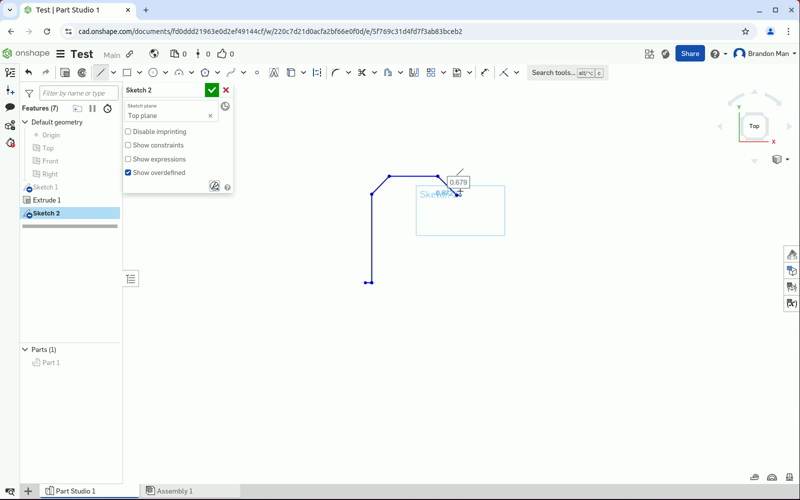
scroll(6)
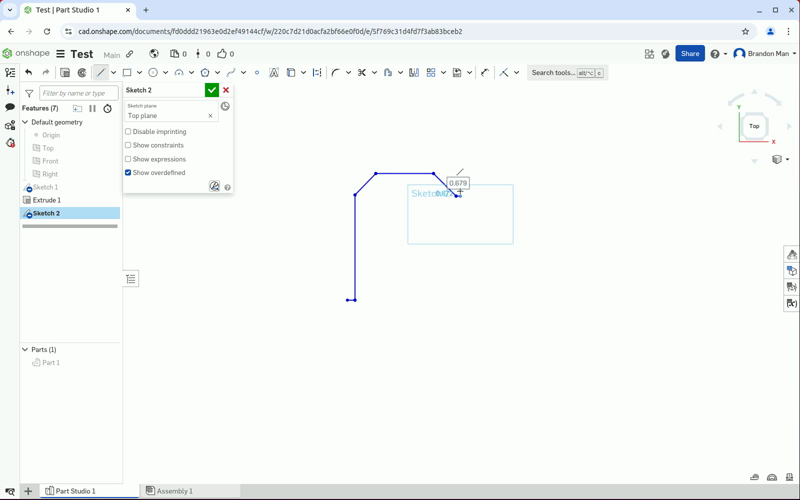
scroll(6)
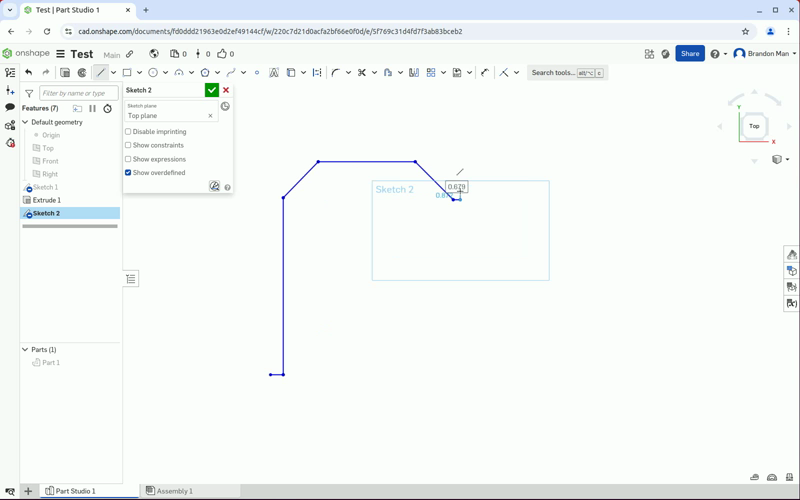
scroll(6)
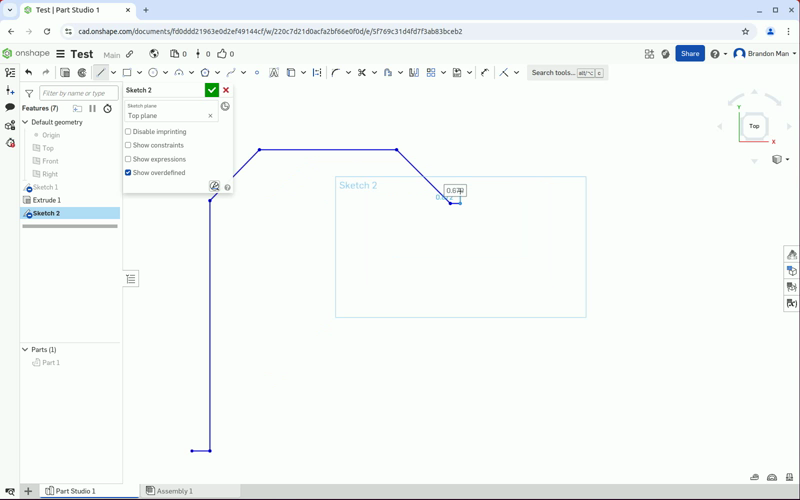
scroll(6)
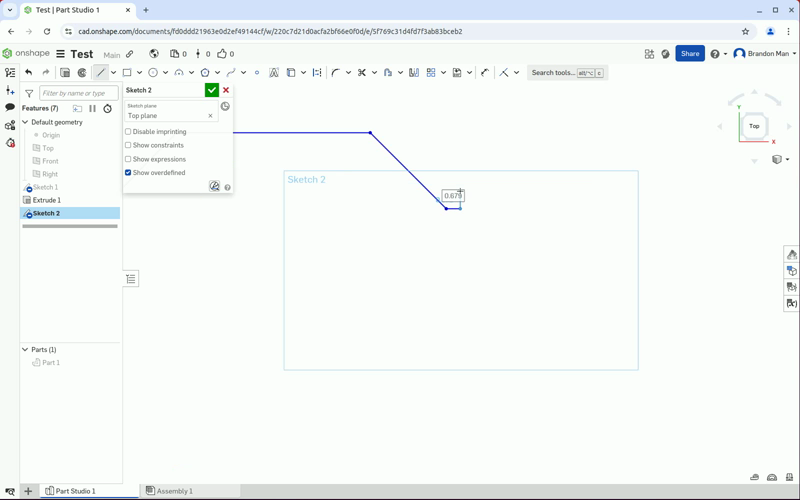
scroll(6)
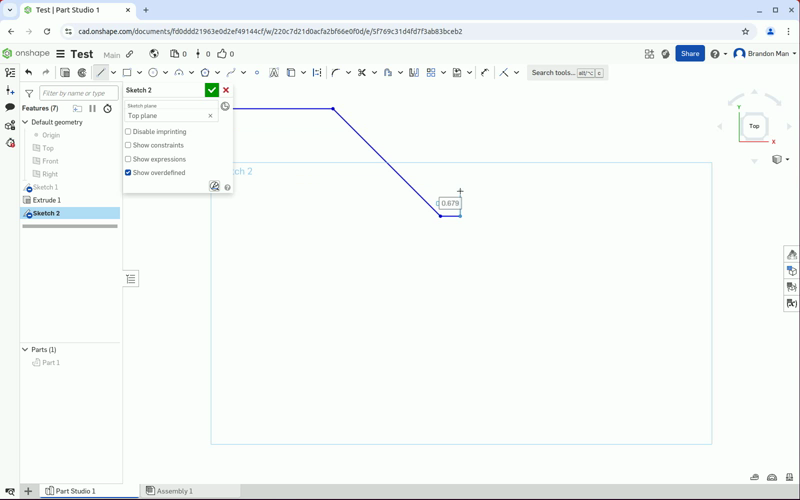
scroll(6)
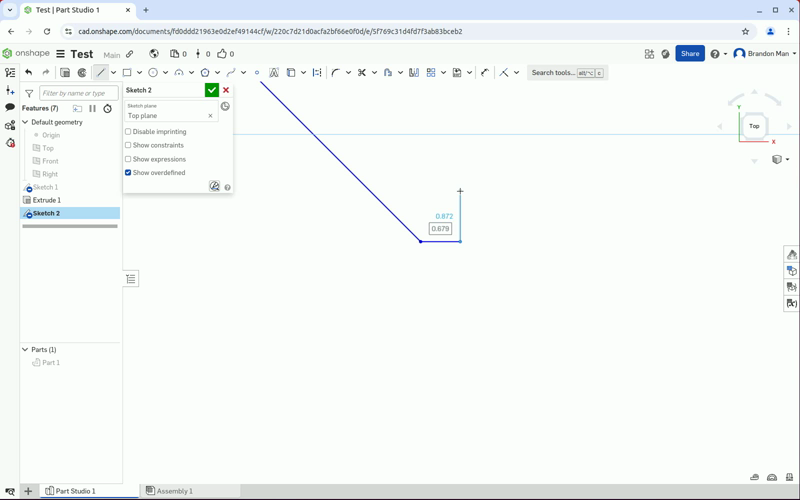
click(460, 190)
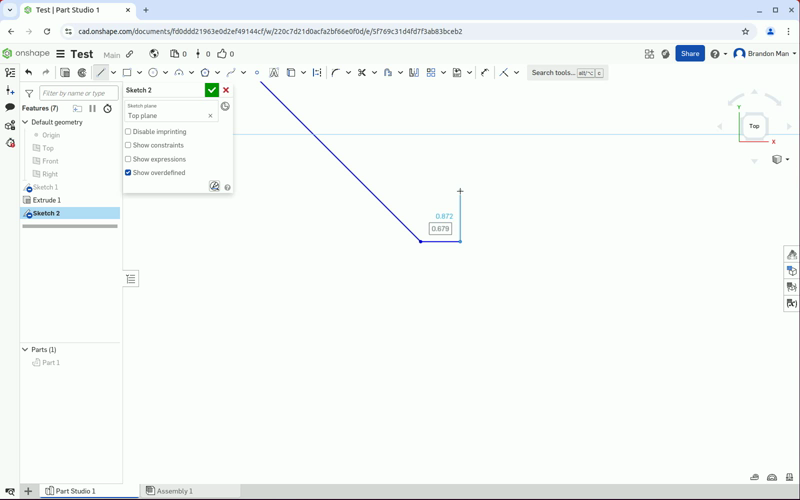
scroll(-6)
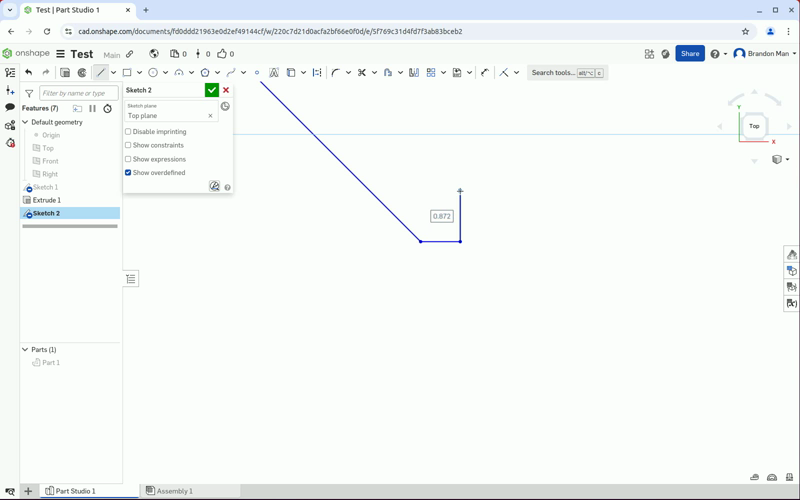
scroll(-6)
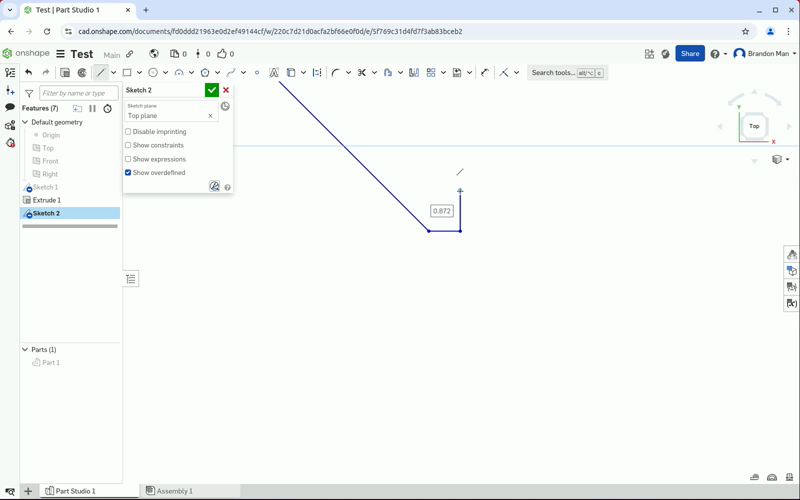
scroll(-6)
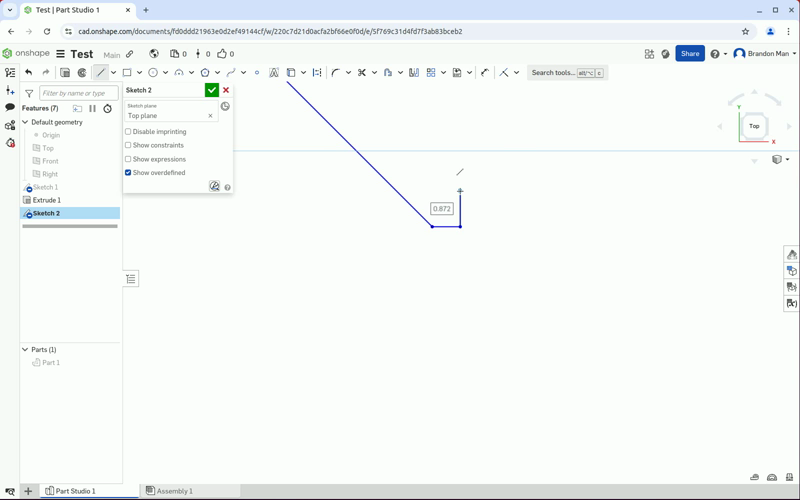
scroll(-6)
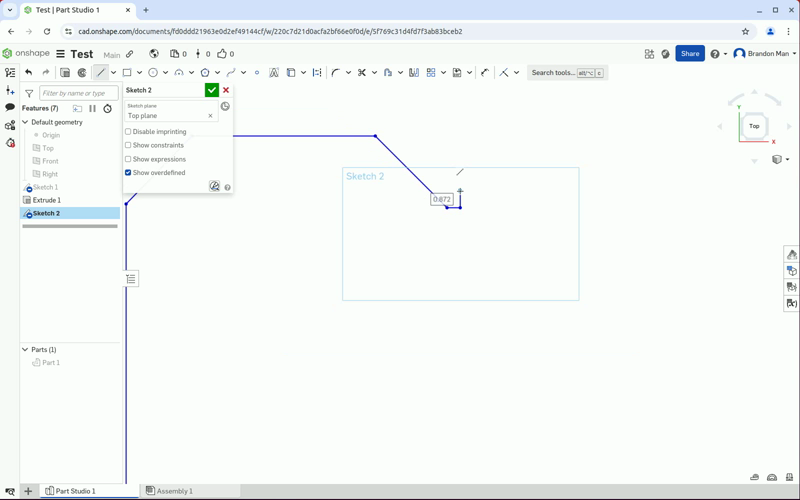
scroll(-6)
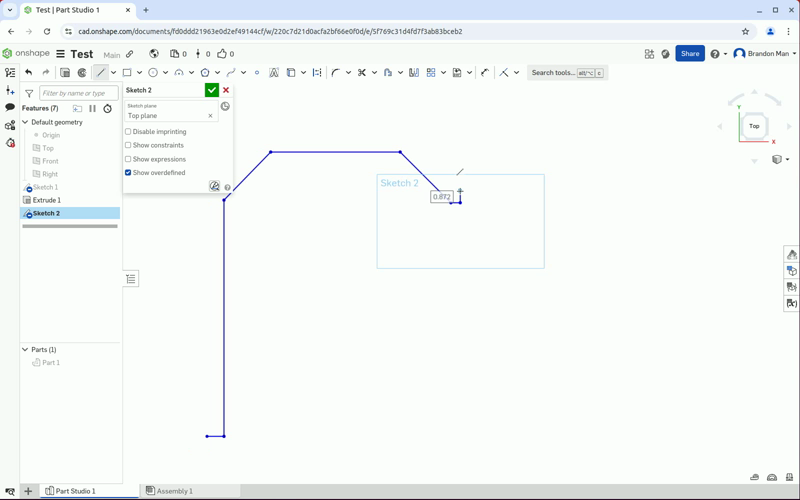
scroll(-6)
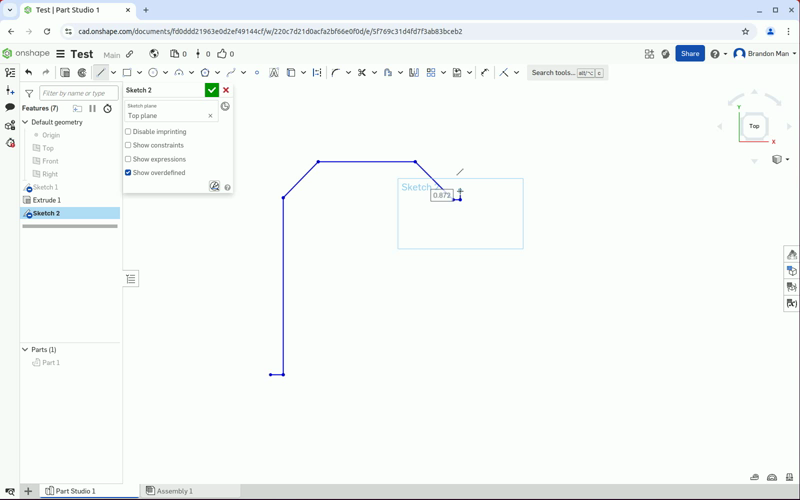
scroll(-6)
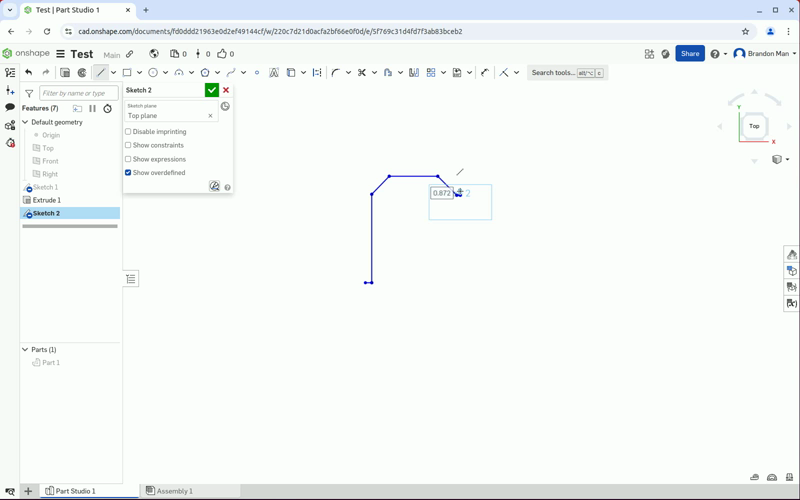
key_up(shift)
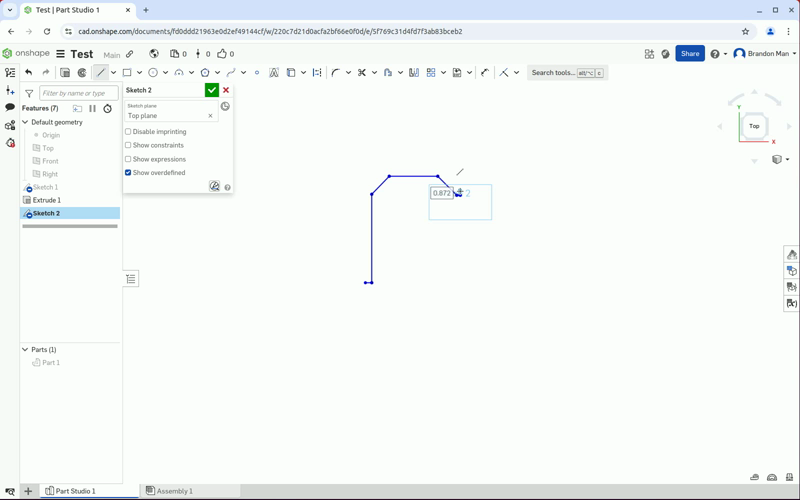
key_down(shift)
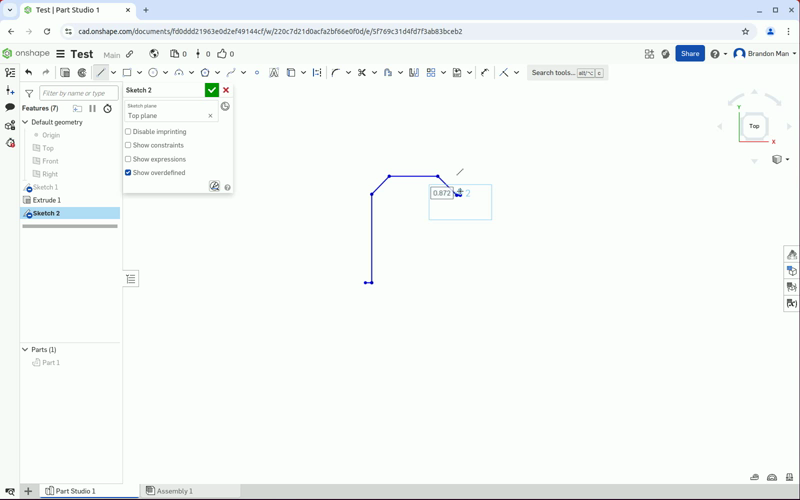
mouse_move(490, 190)
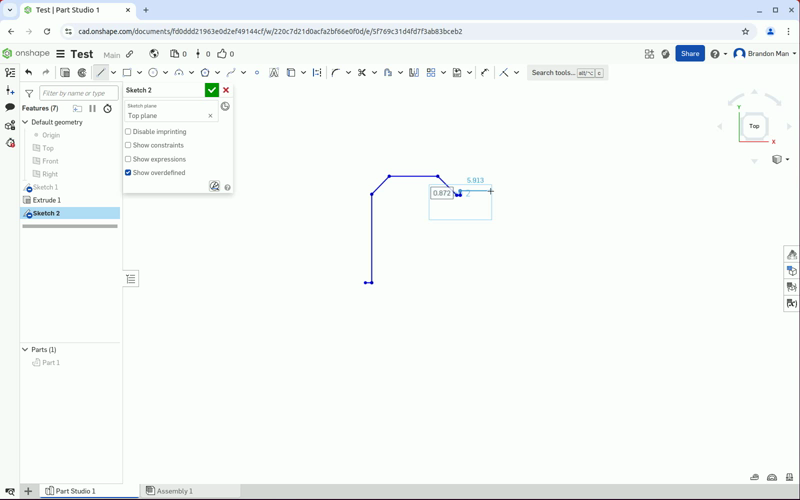
mouse_move(440, 170)
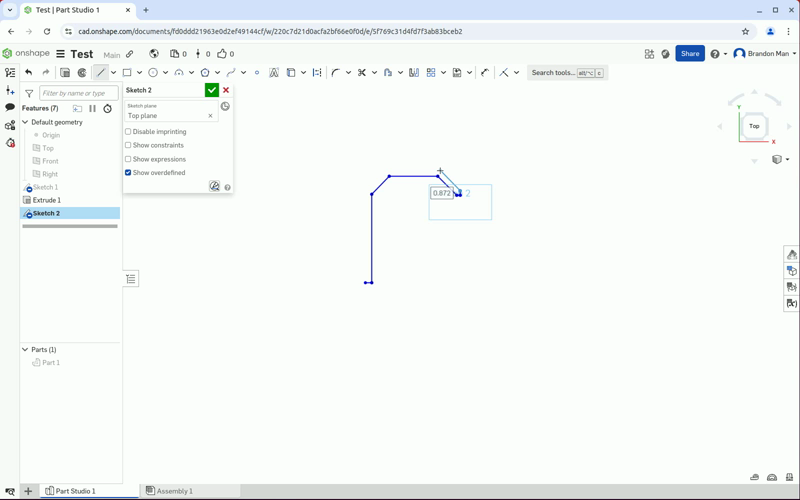
click(440, 170)
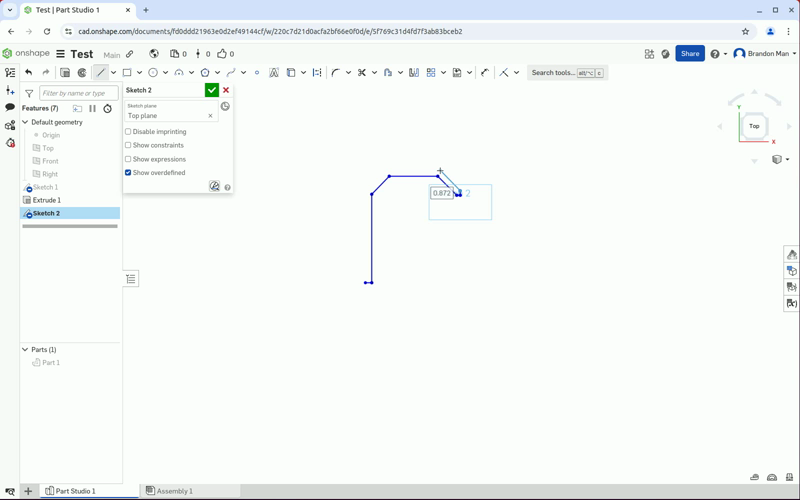
key_up(shift)
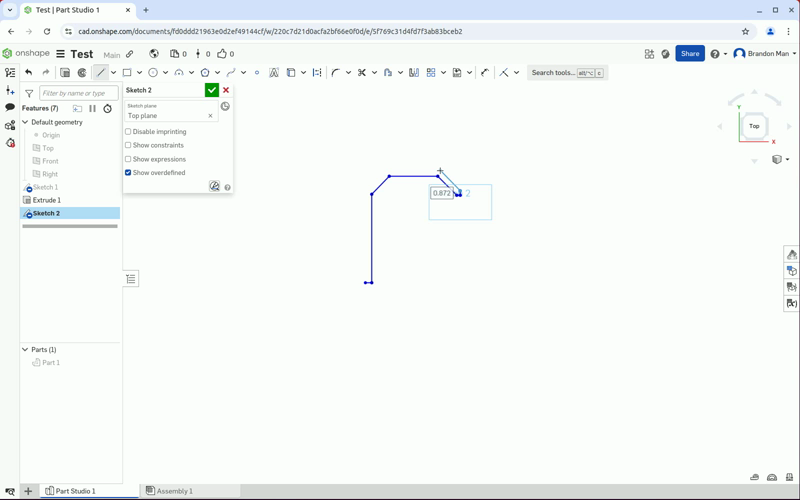
key_down(shift)
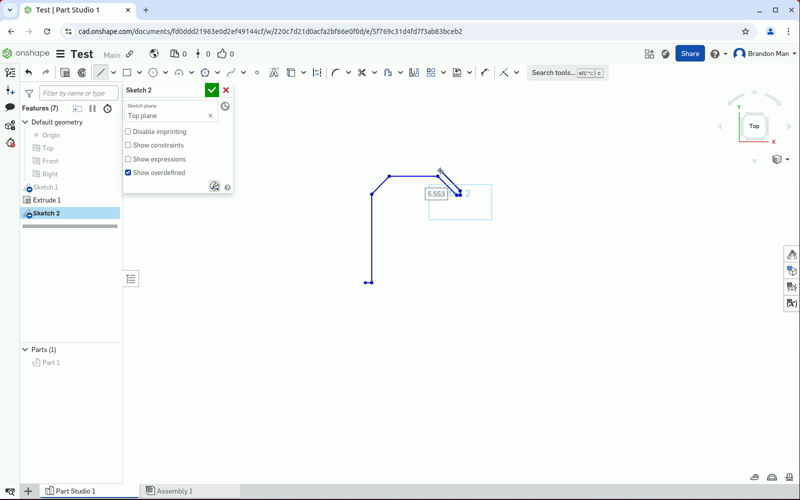
mouse_move(470, 170)
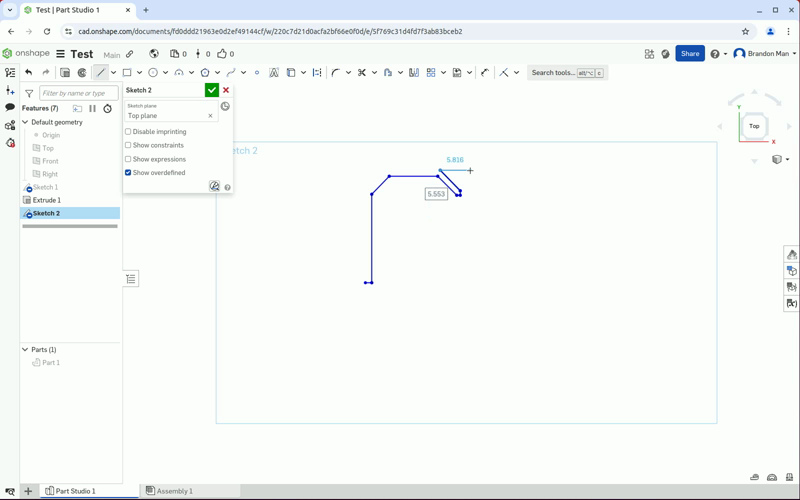
mouse_move(387, 170)
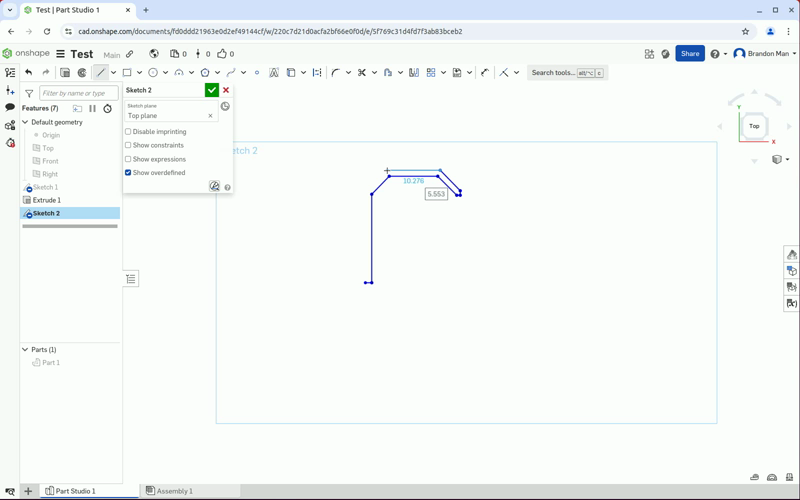
click(387, 170)
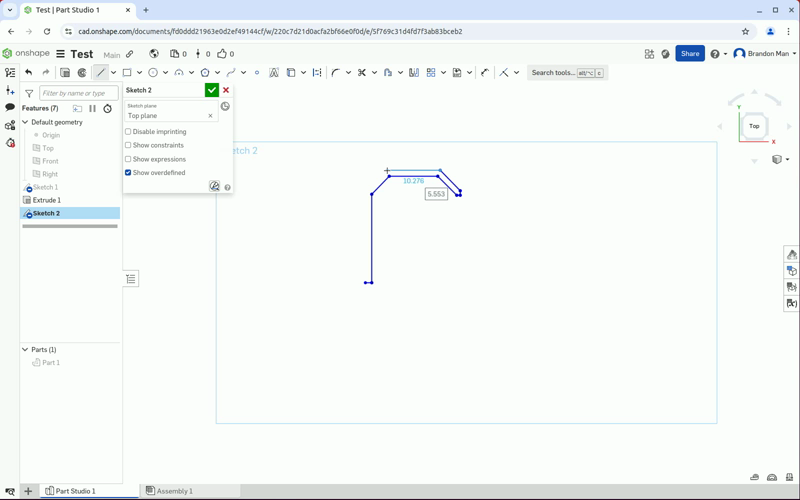
key_up(shift)
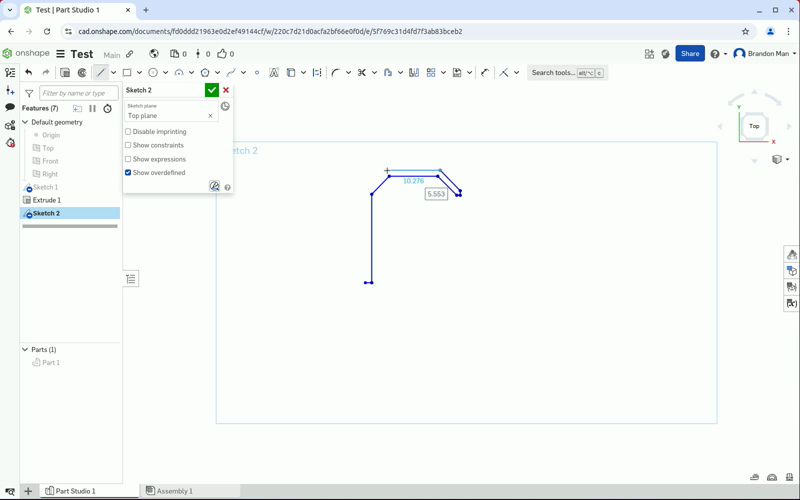
key_down(shift)
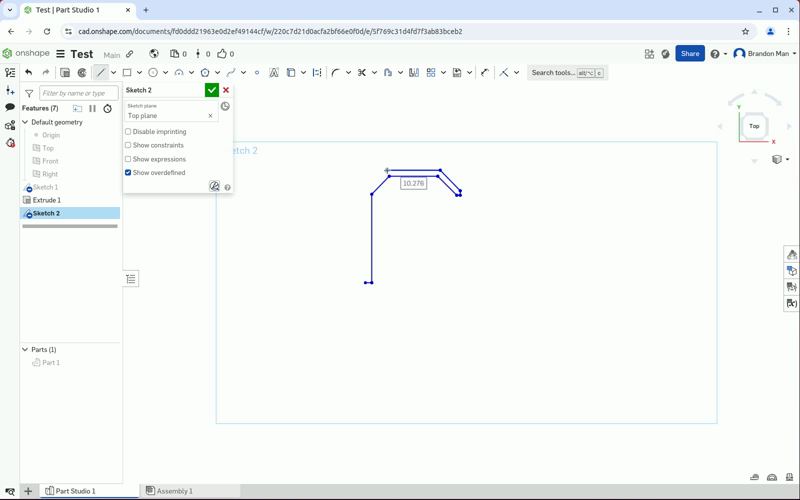
mouse_move(417, 170)
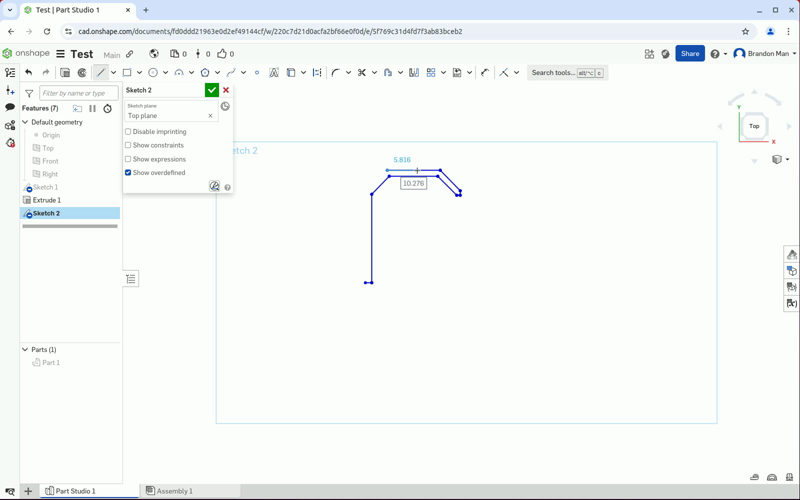
mouse_move(365, 191)
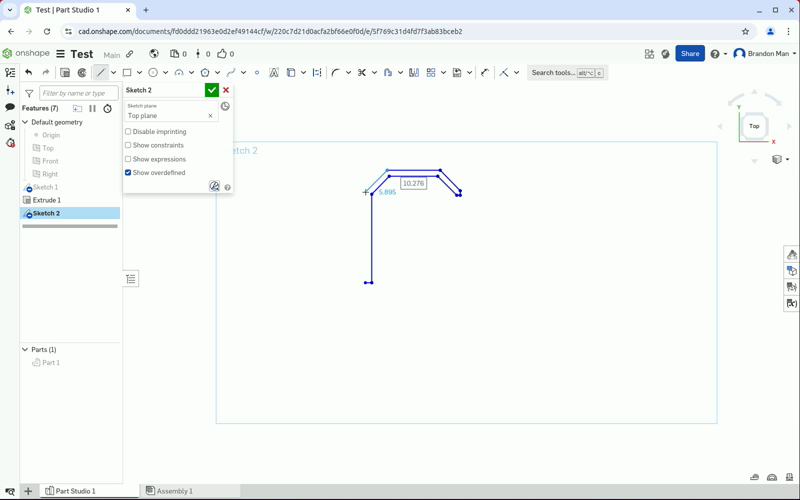
click(365, 191)
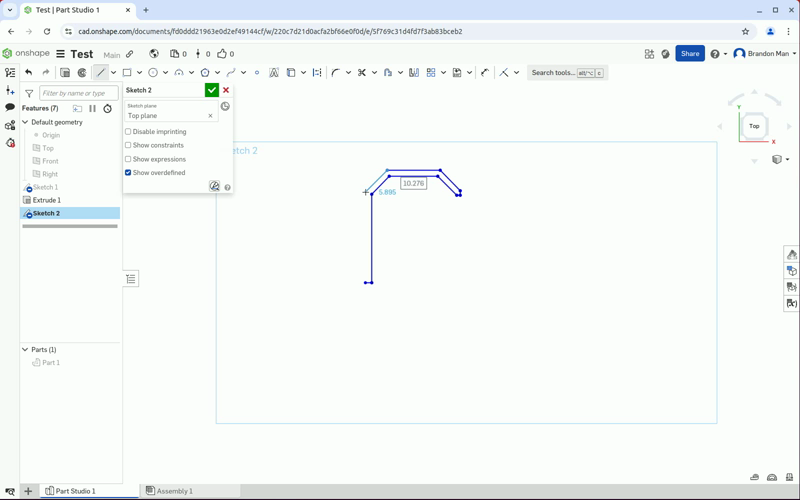
key_up(shift)
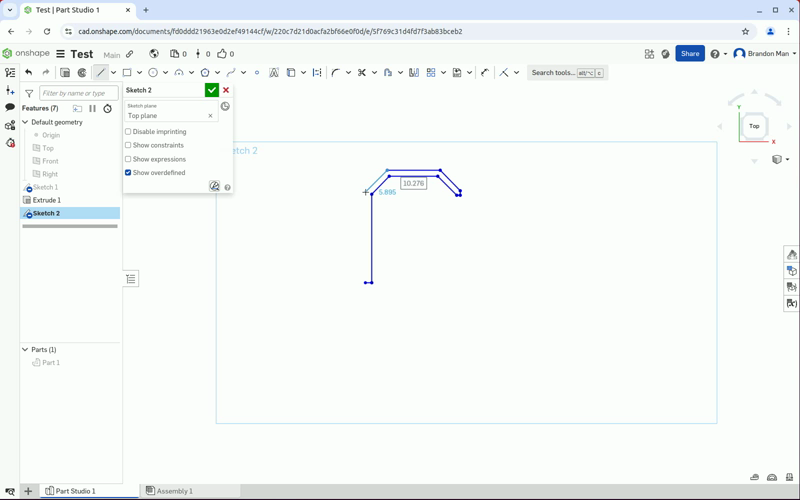
key_down(shift)
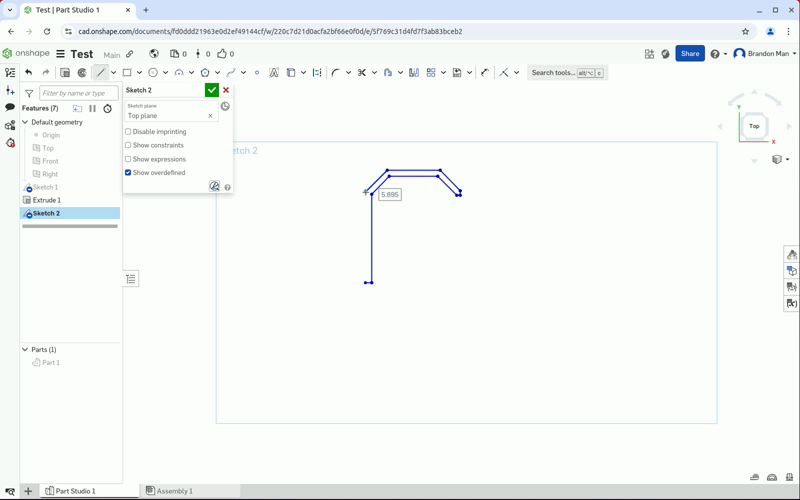
mouse_move(365, 282)
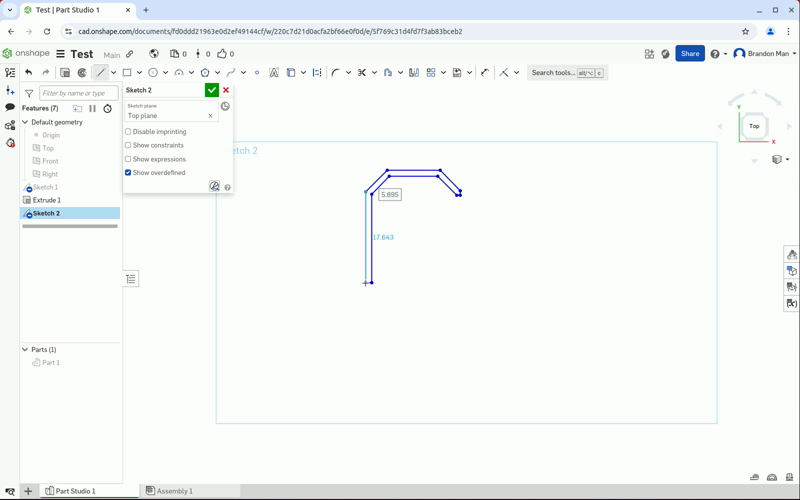
key_up(shift)
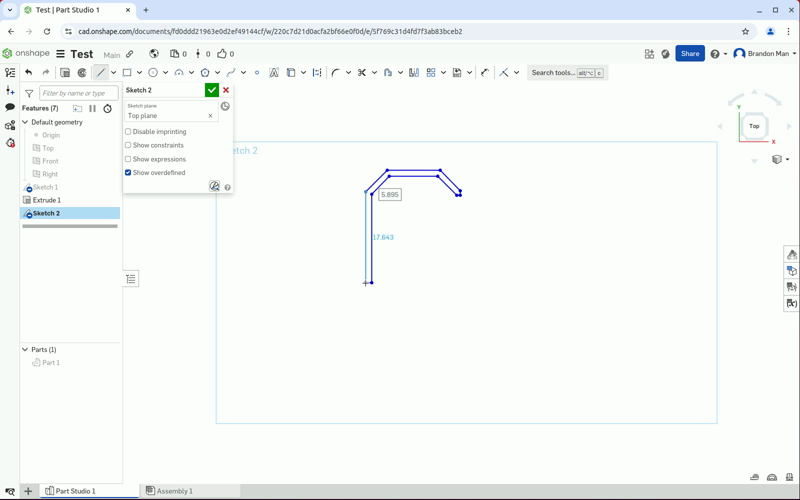
click(365, 282)
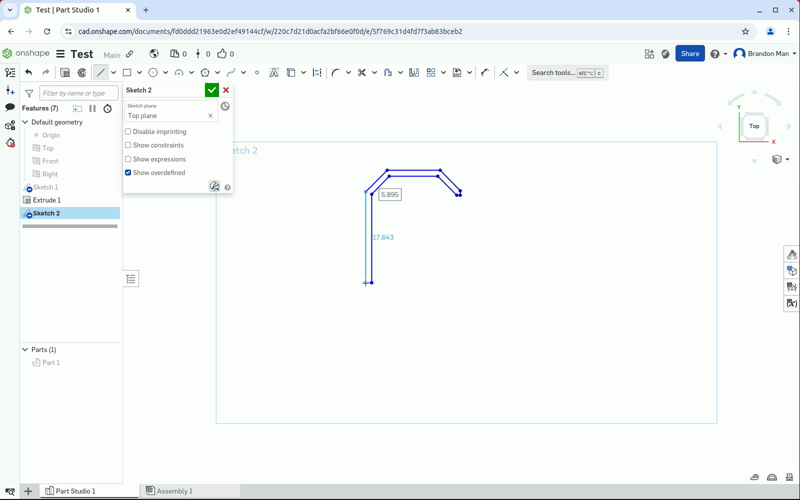
key(esc)
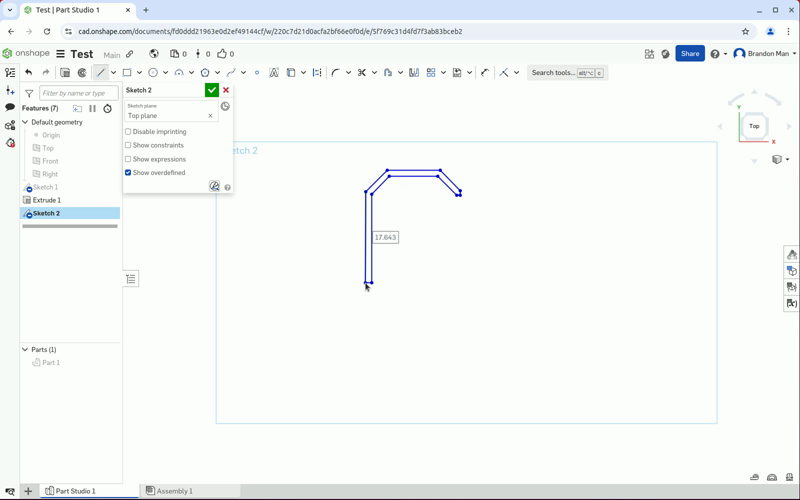
mouse_move(369, 266)
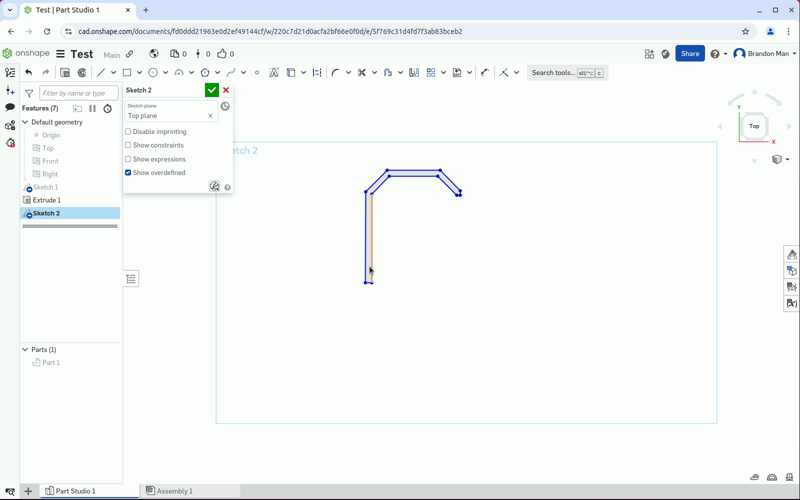
scroll(6)
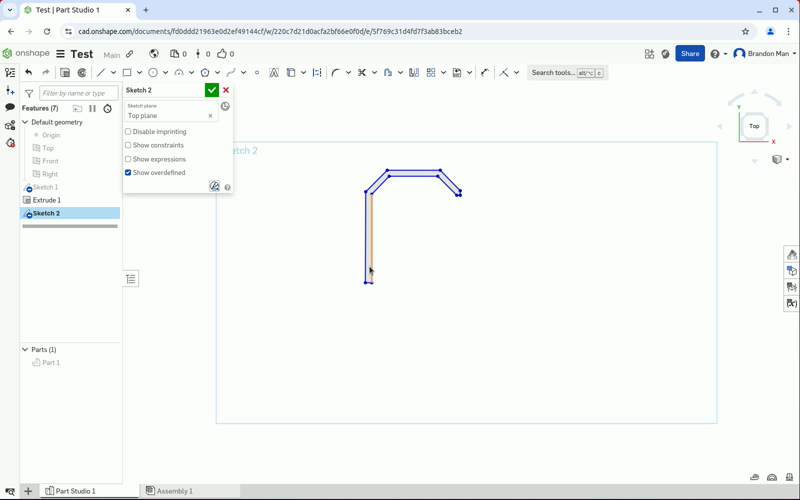
scroll(6)
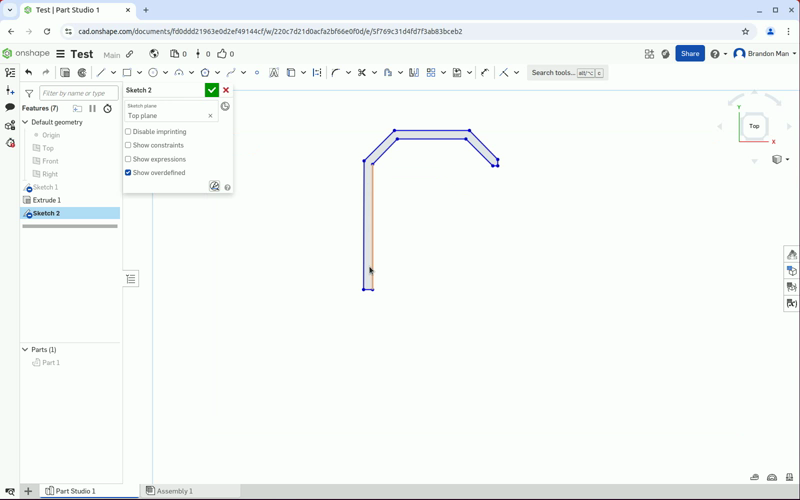
scroll(6)
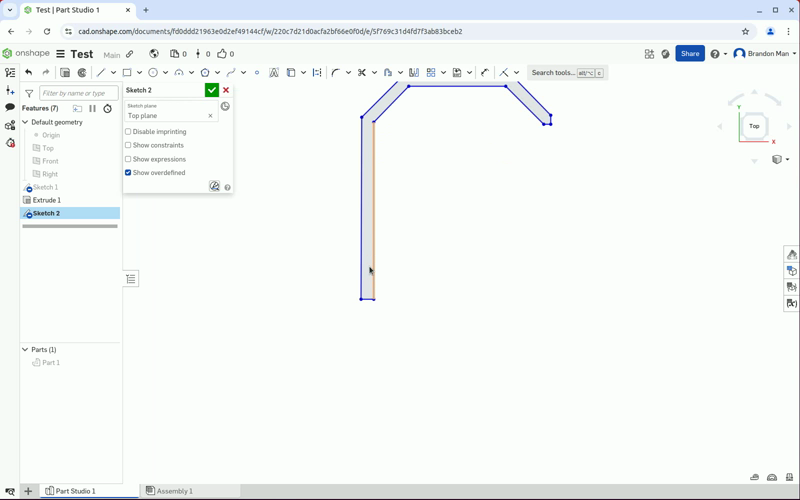
scroll(6)
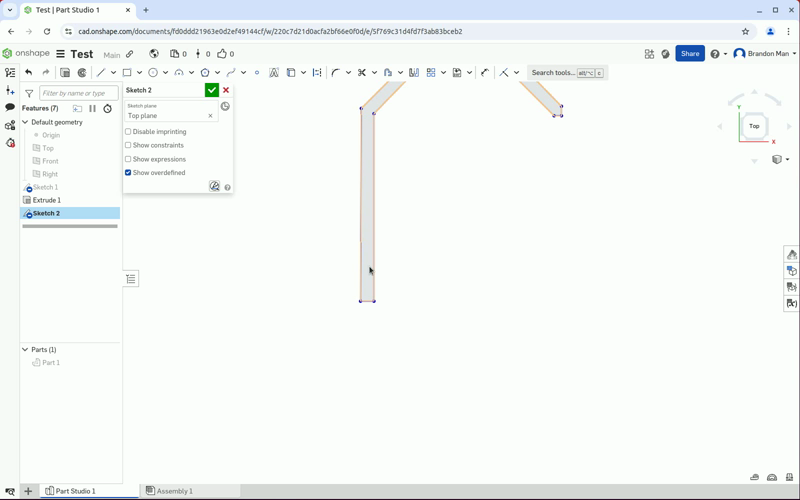
scroll(6)
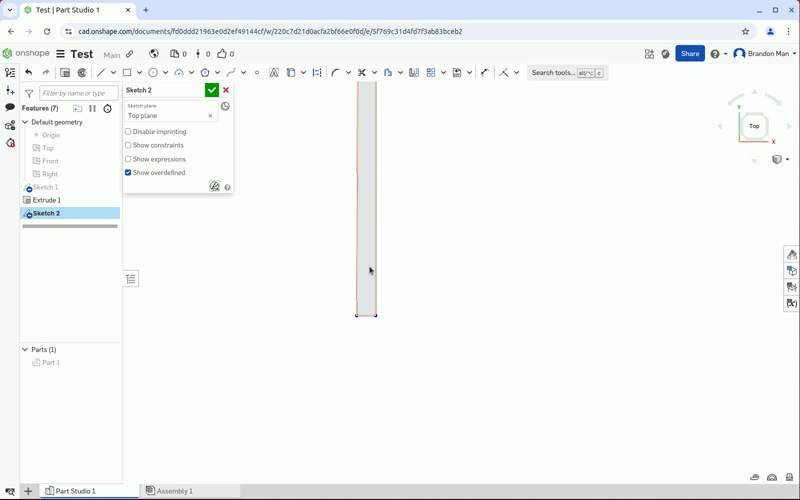
scroll(6)
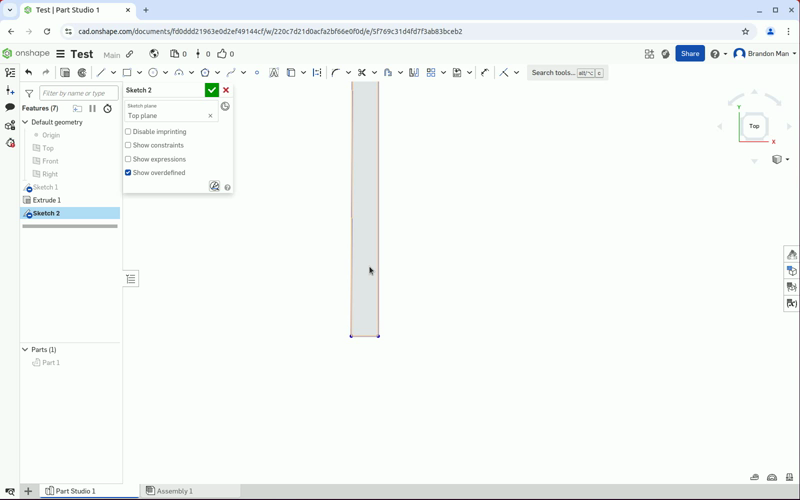
scroll(6)
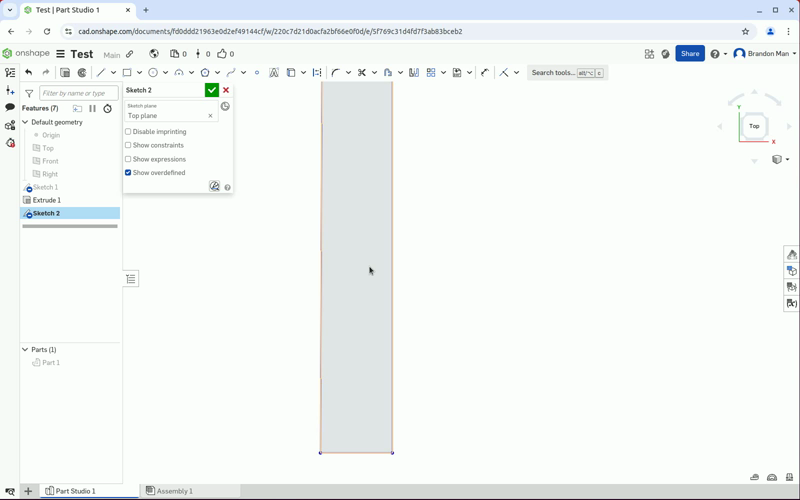
click(369, 266)
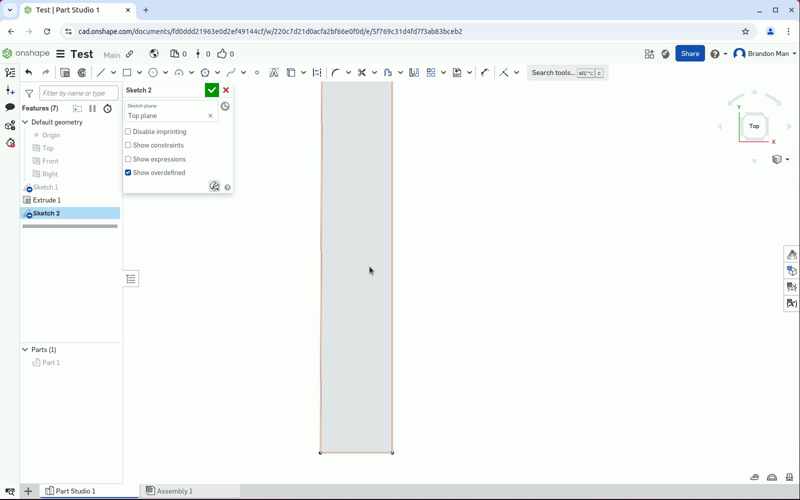
scroll(-6)
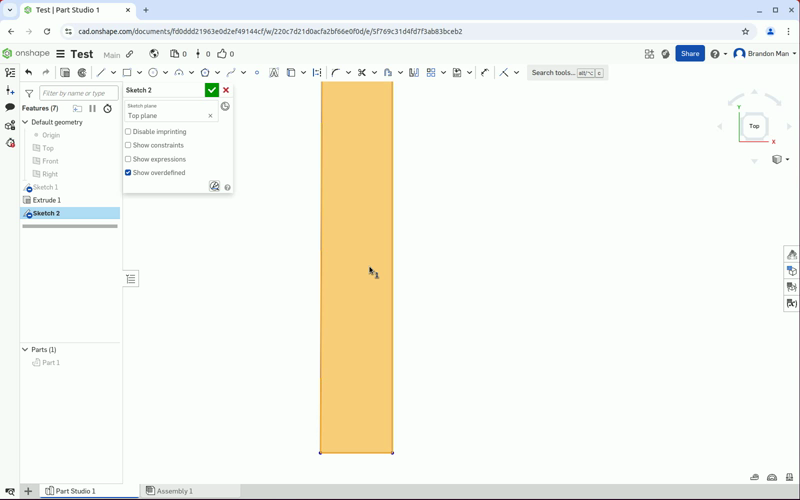
scroll(-6)
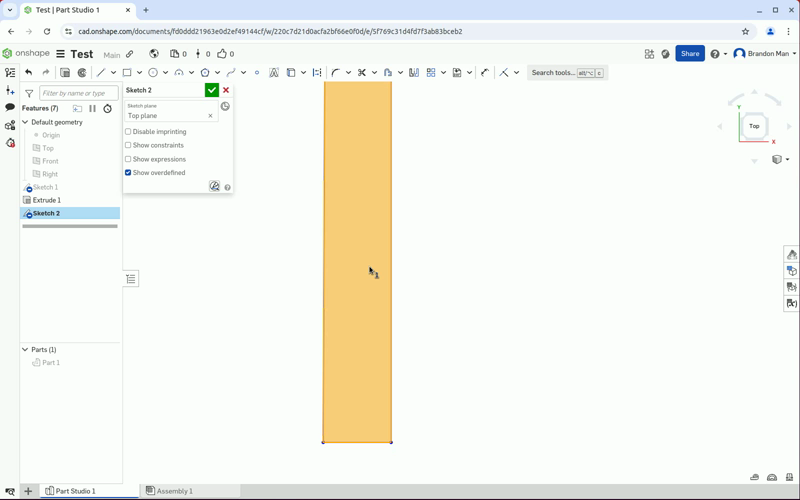
scroll(-6)
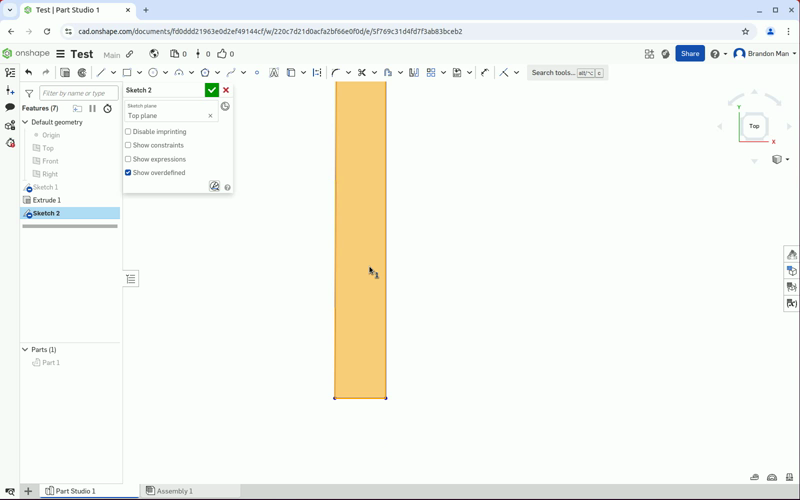
scroll(-6)
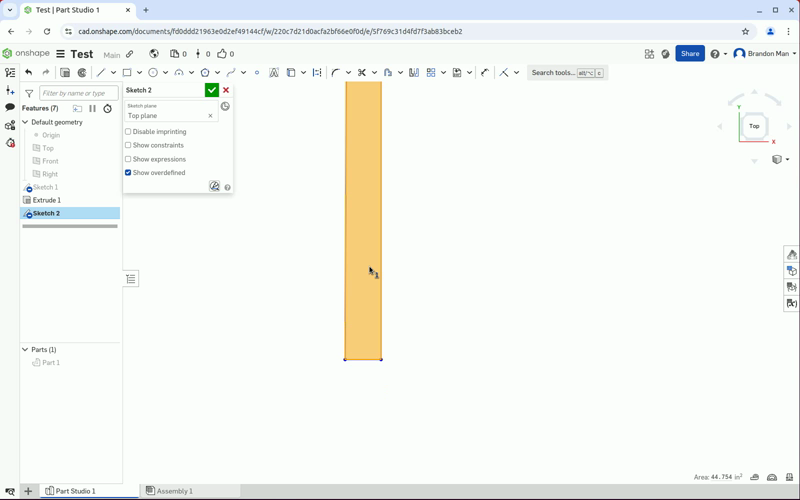
scroll(-6)
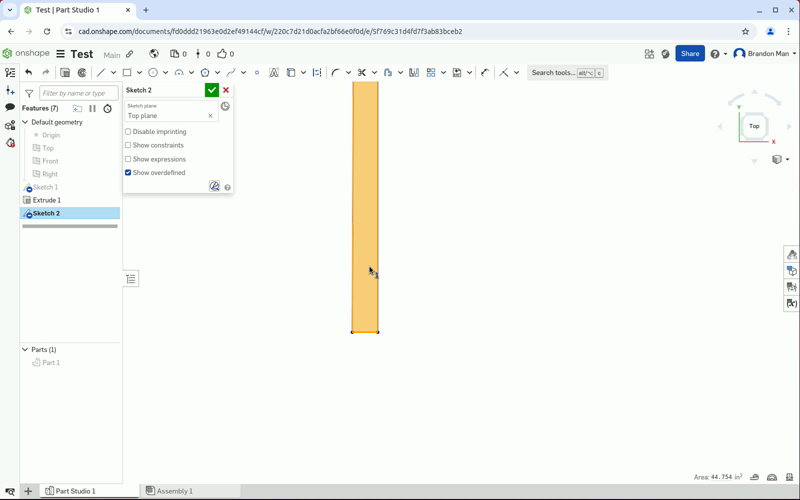
scroll(-6)
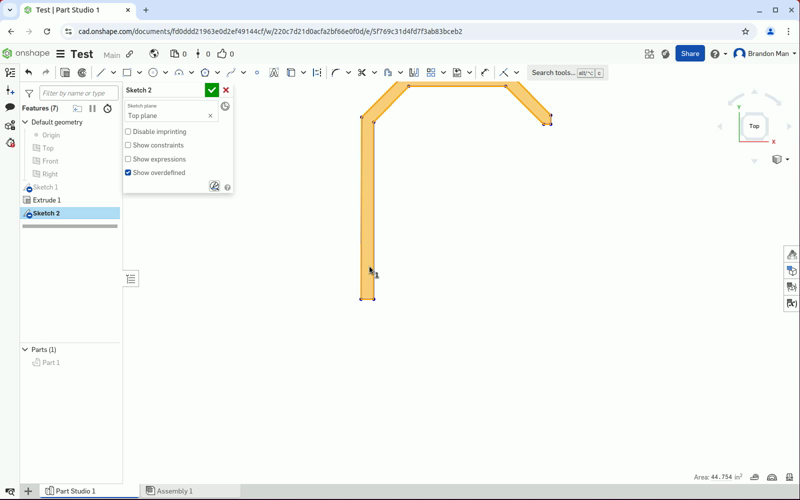
scroll(-6)
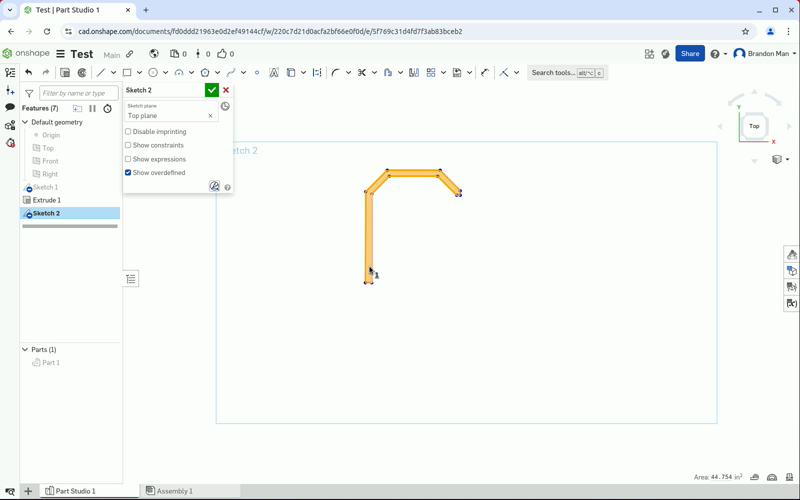
mouse_move(73, 352)
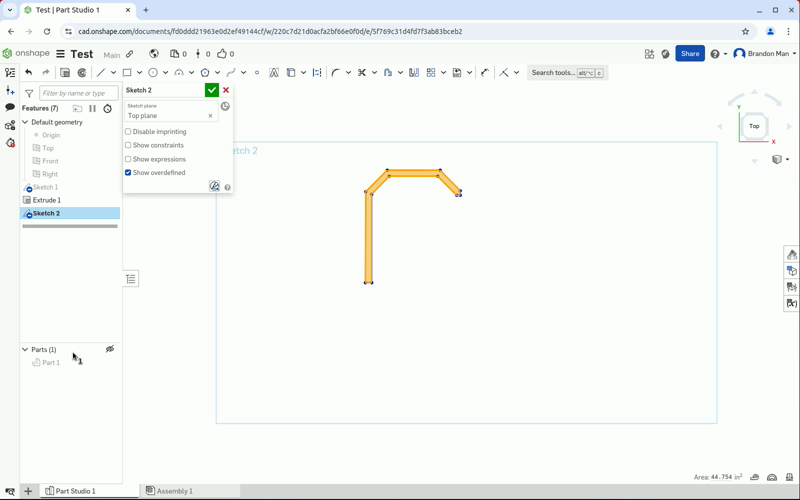
key(shift+y)
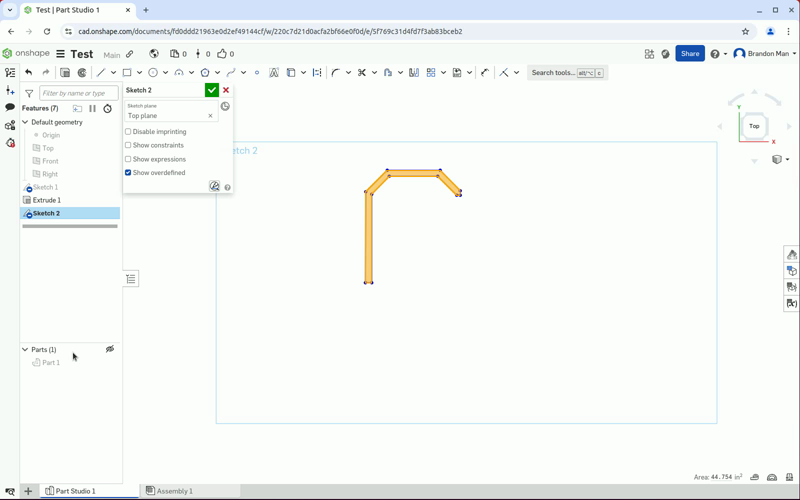
key(shift+e)
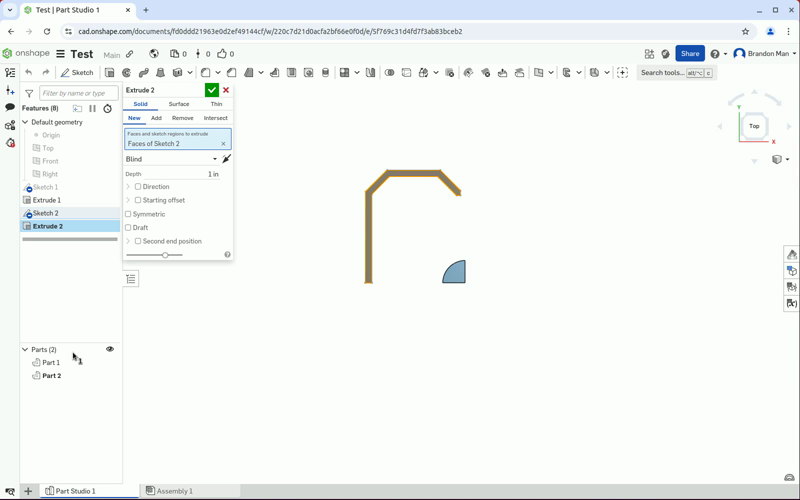
mouse_move(143, 106)
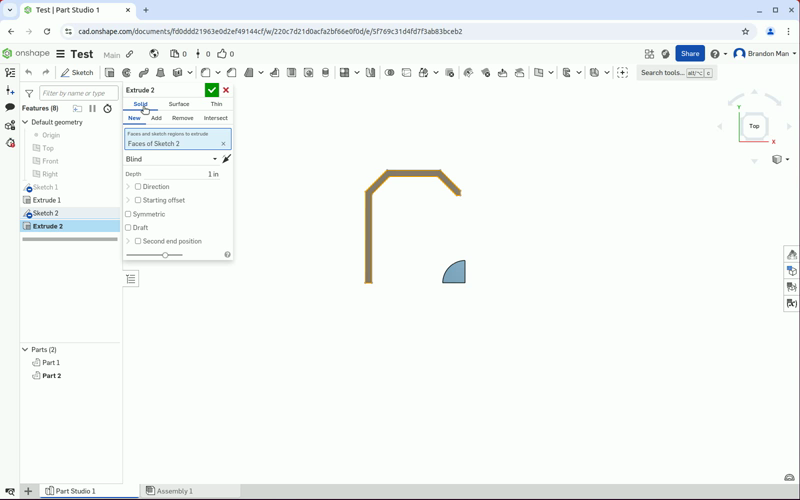
click(143, 106)
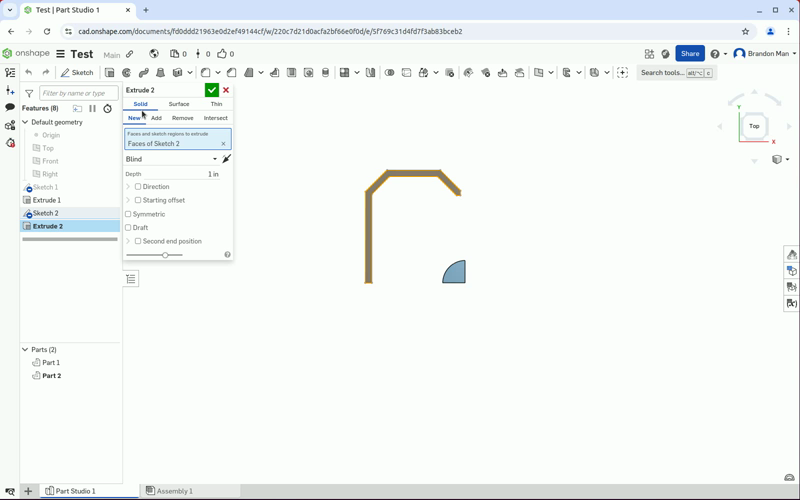
mouse_move(137, 120)
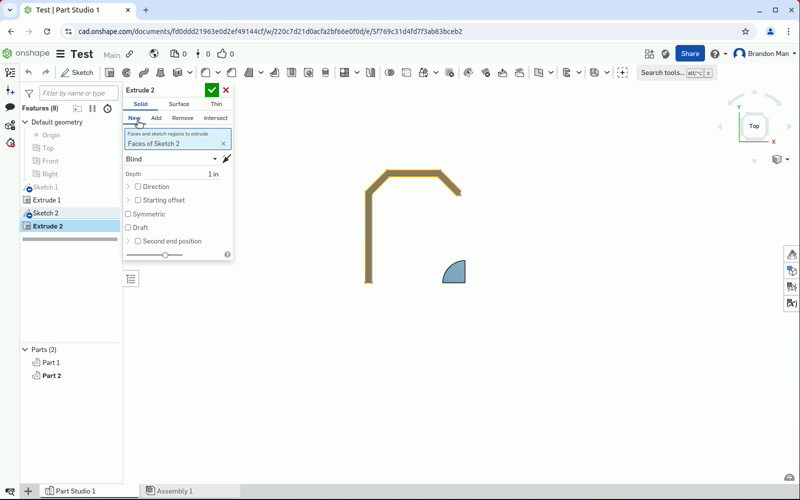
click(137, 120)
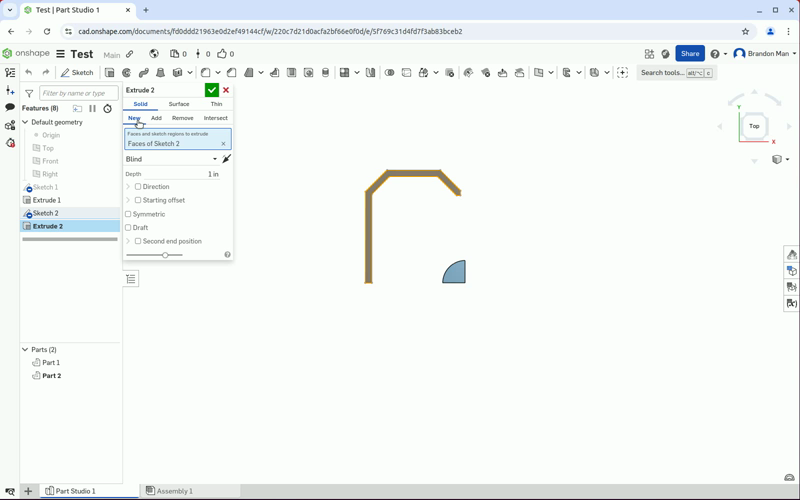
key(tab, 4)
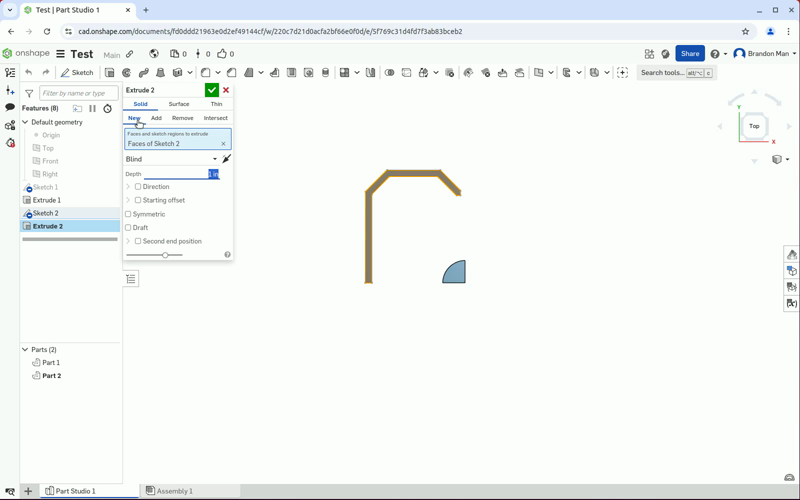
text(-0.241)
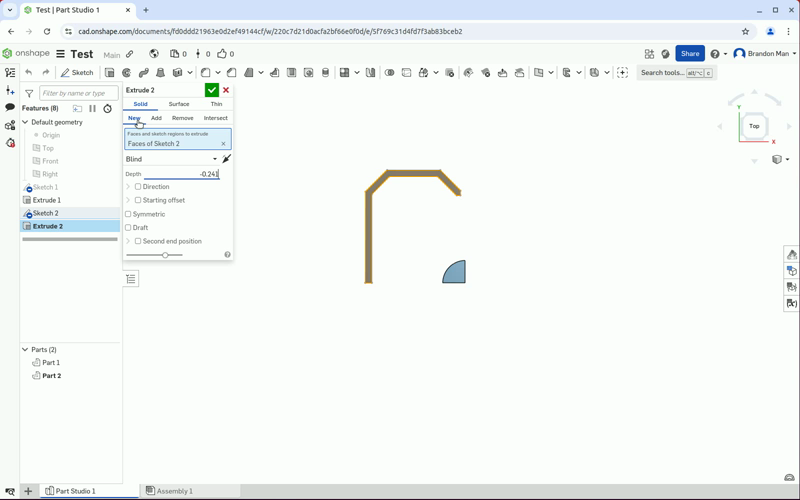
key(enter)
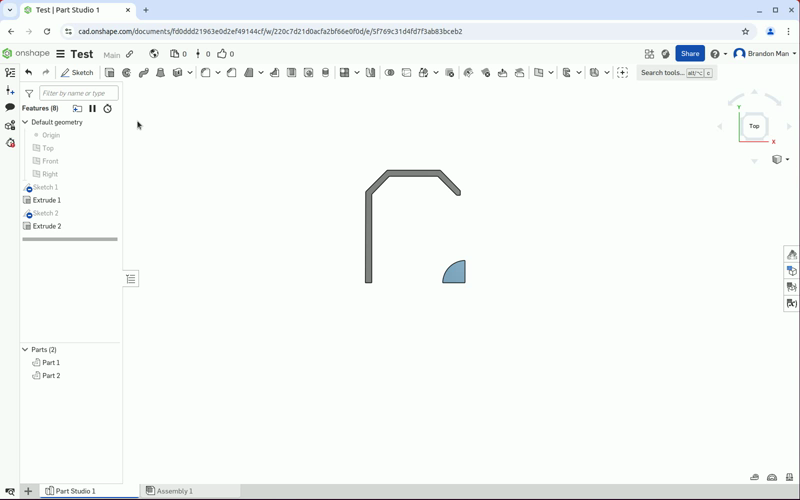
key(shift+h)
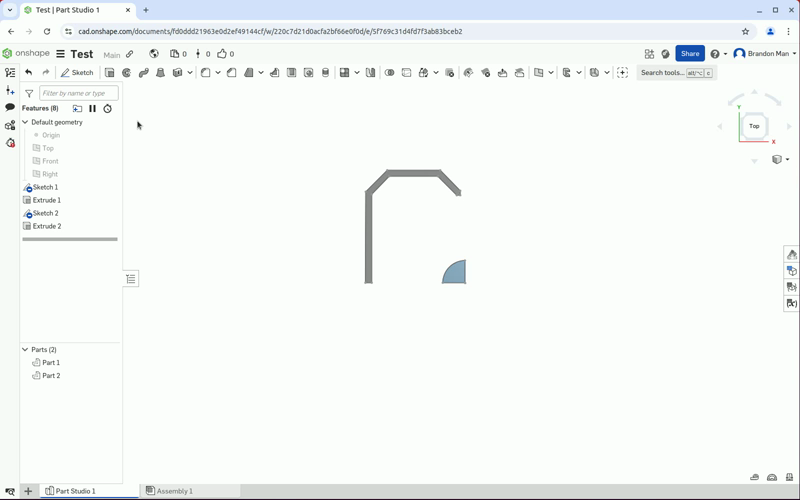
key(shift+h)
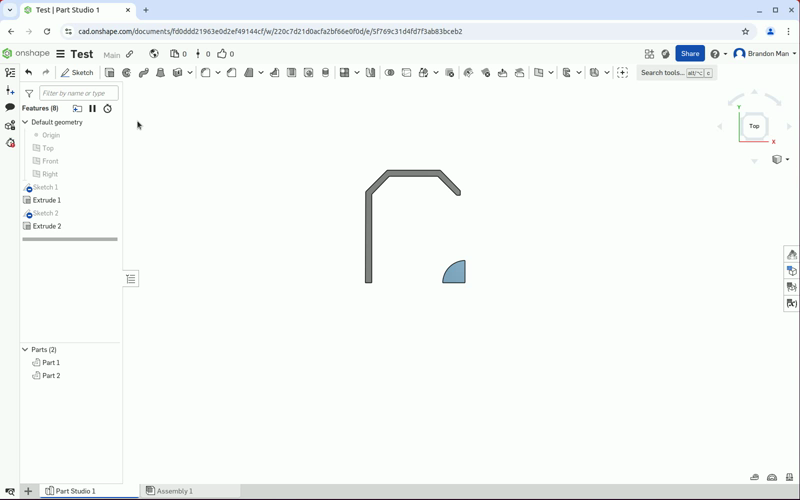
mouse_move(73, 189)
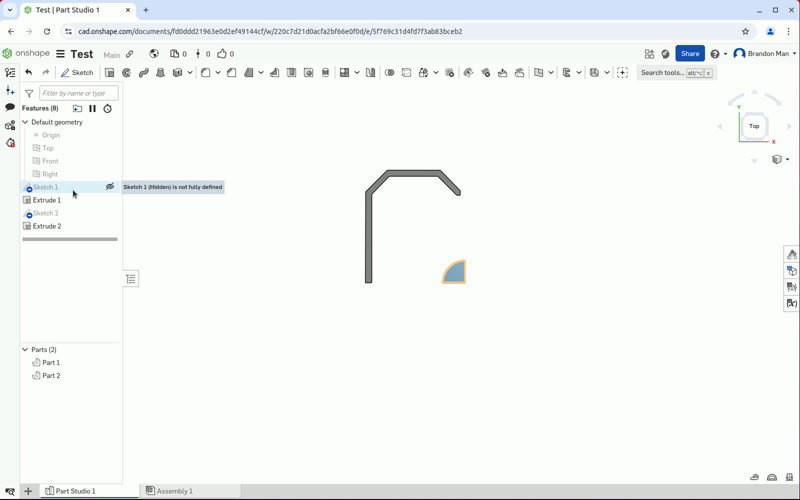
click(73, 189)
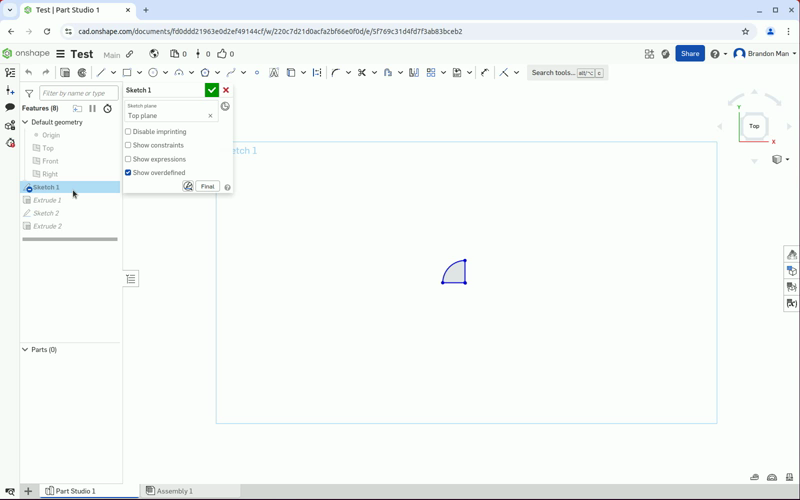
mouse_move(229, 92)
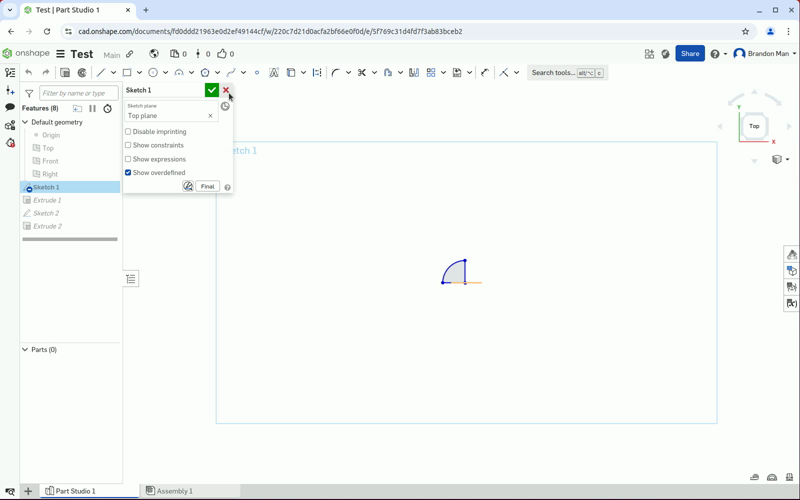
click(229, 92)
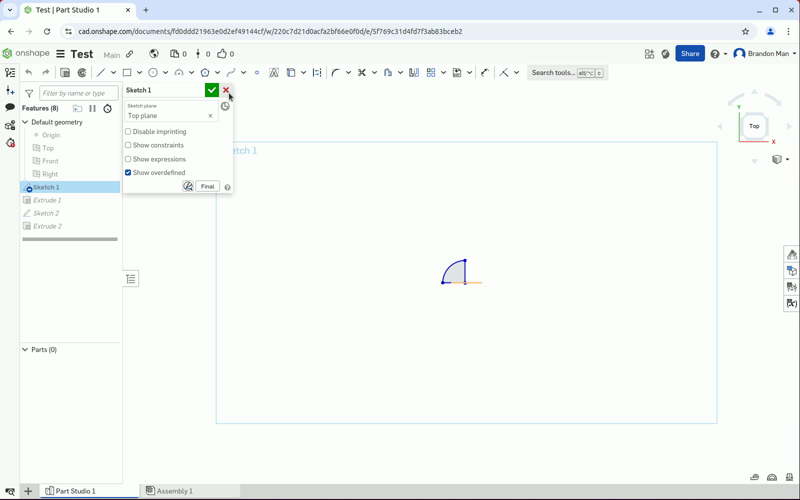
key(shift+s)
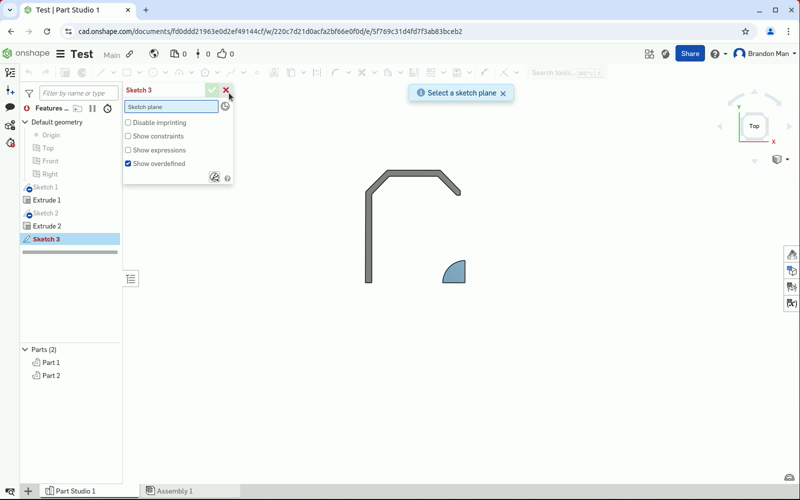
mouse_move(73, 150)
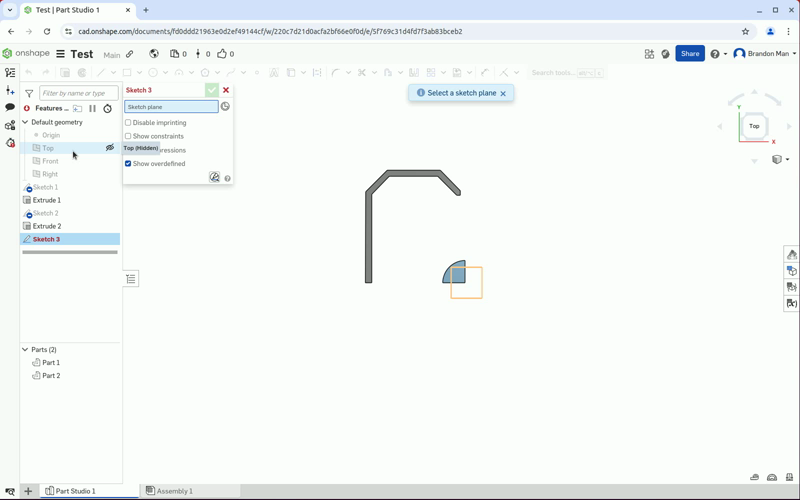
click(73, 150)
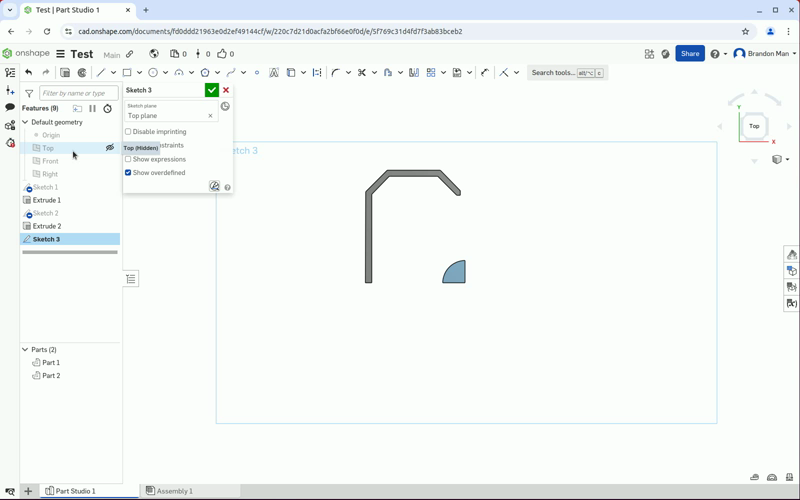
mouse_move(73, 352)
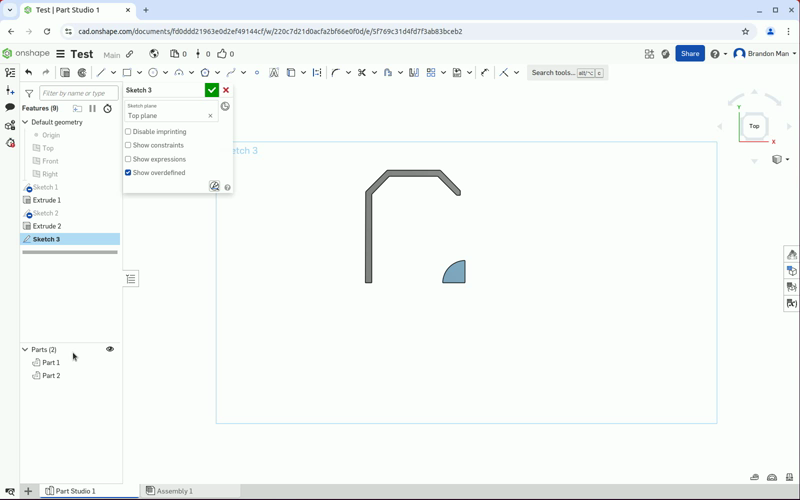
key(y)
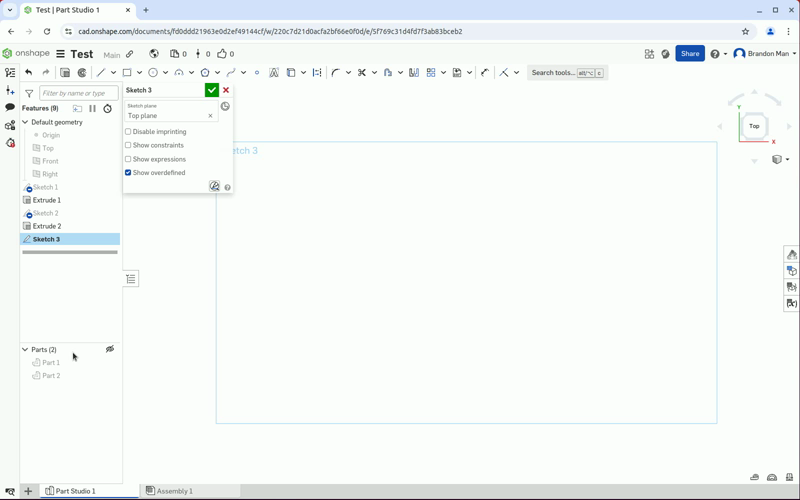
key(l)
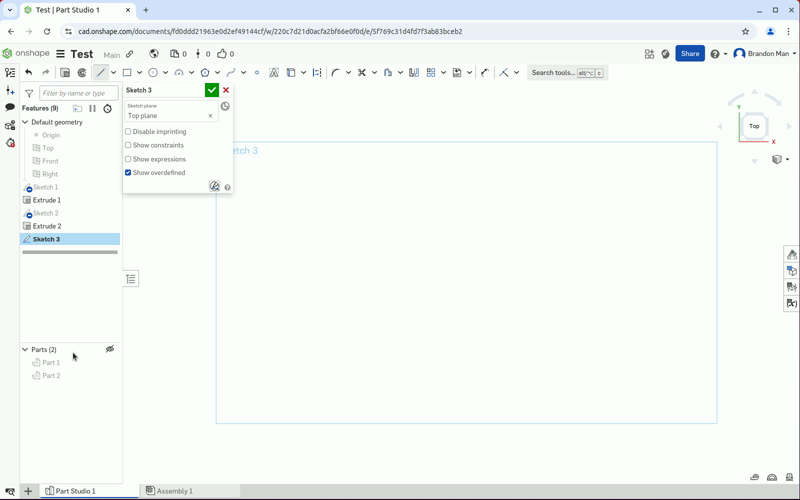
key_down(shift)
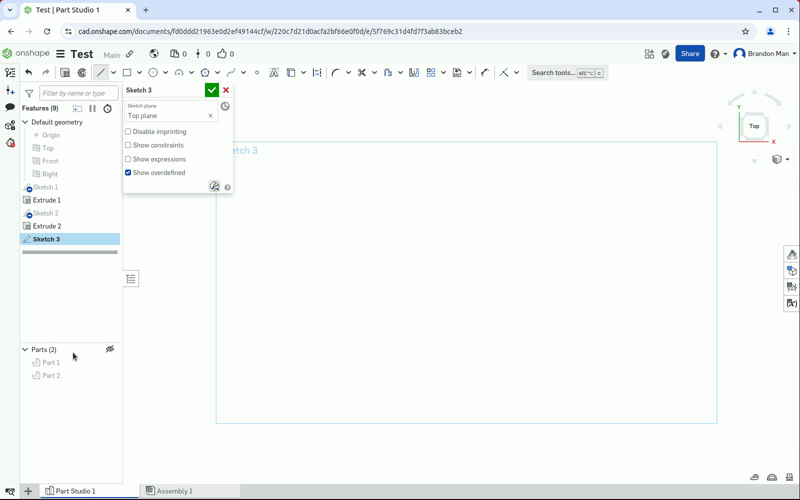
mouse_move(460, 240)
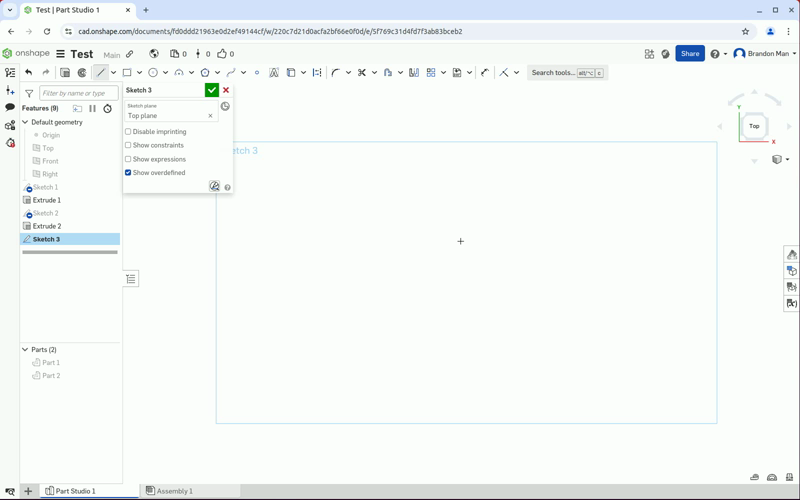
click(460, 240)
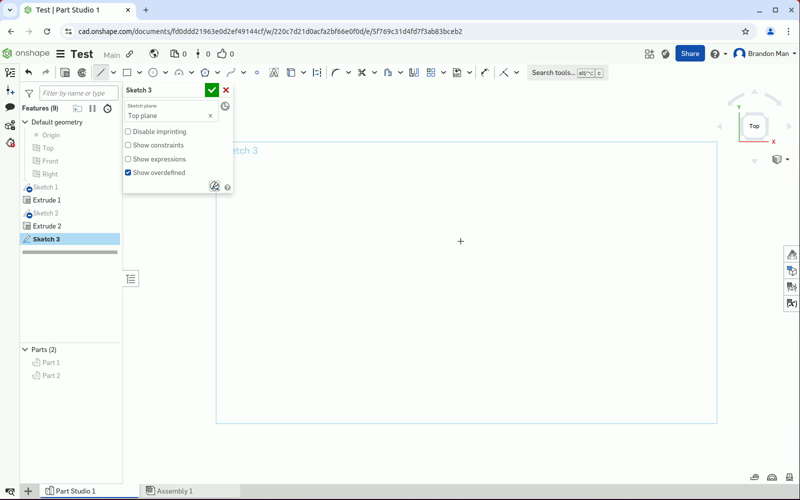
key_up(shift)
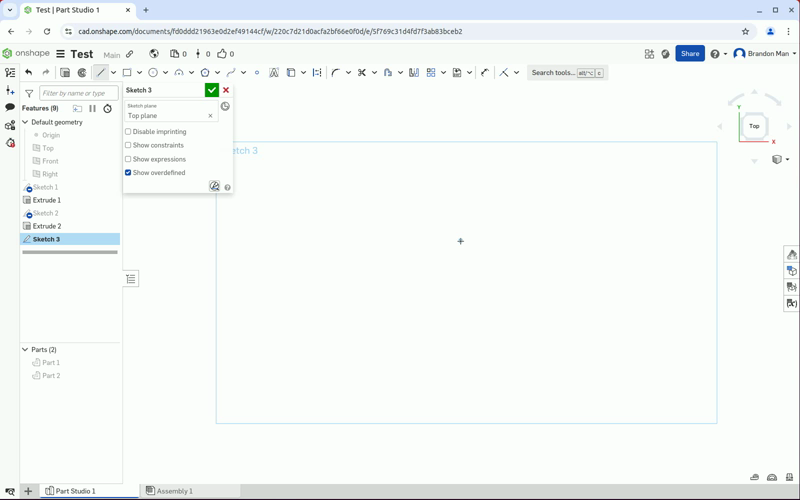
key_down(shift)
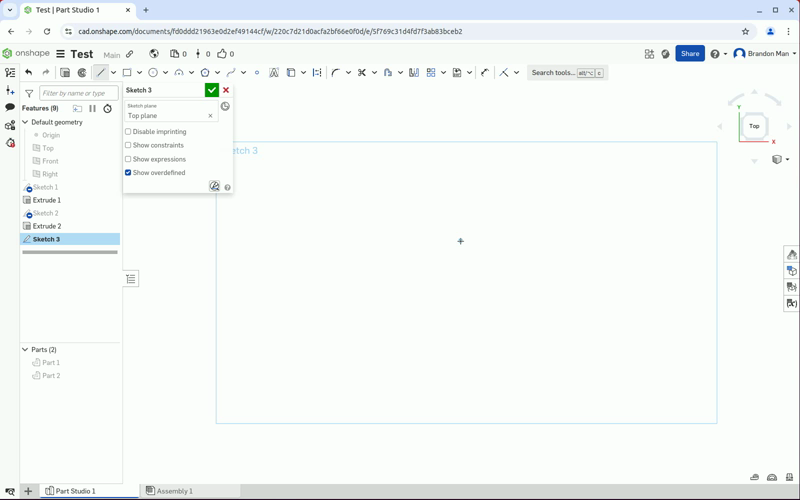
mouse_move(490, 240)
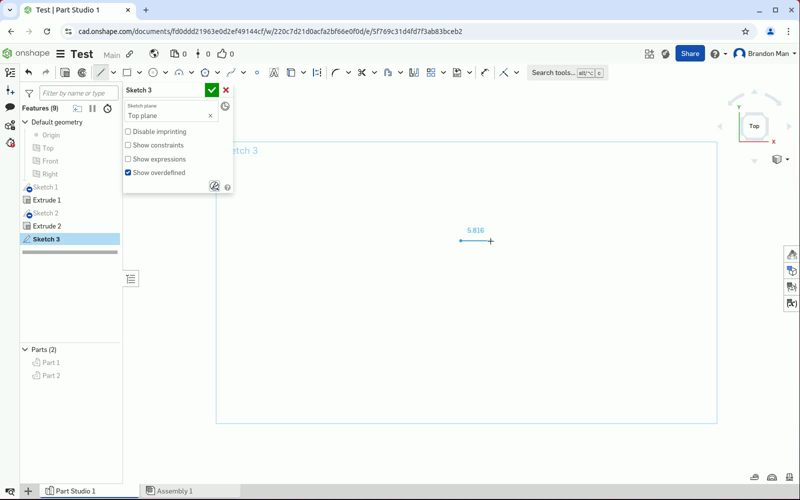
mouse_move(508, 240)
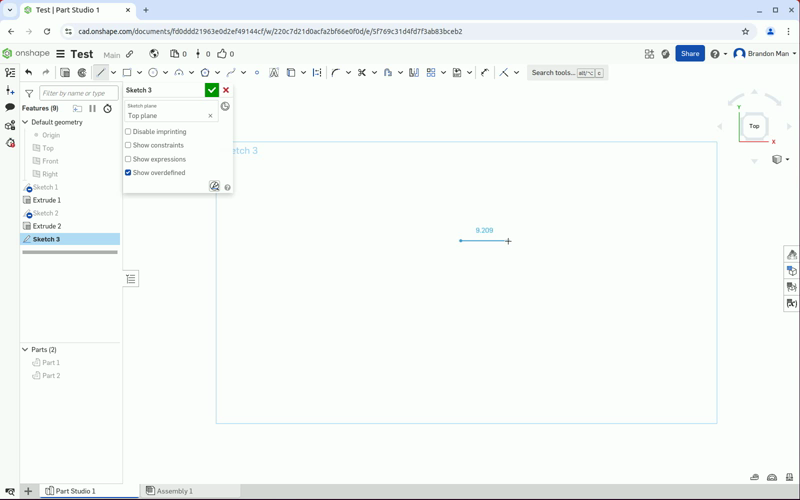
click(508, 240)
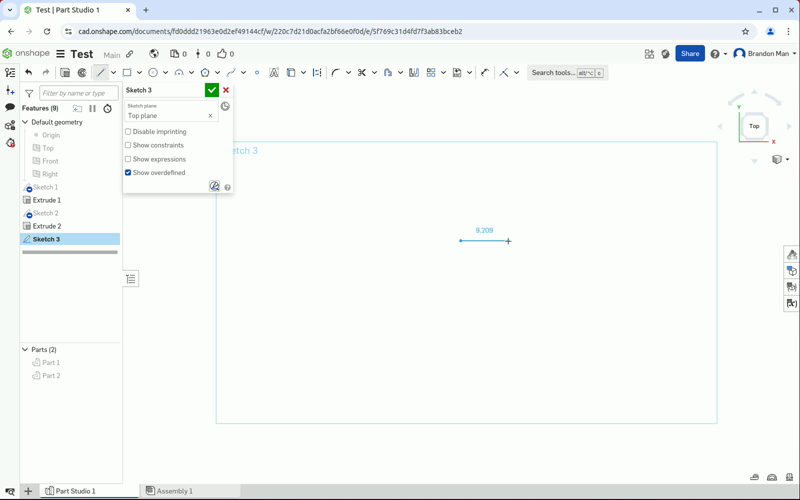
key_up(shift)
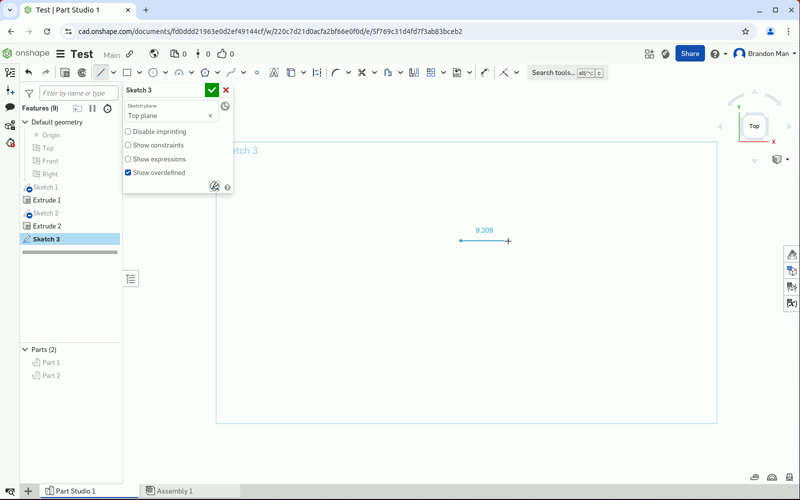
key_down(shift)
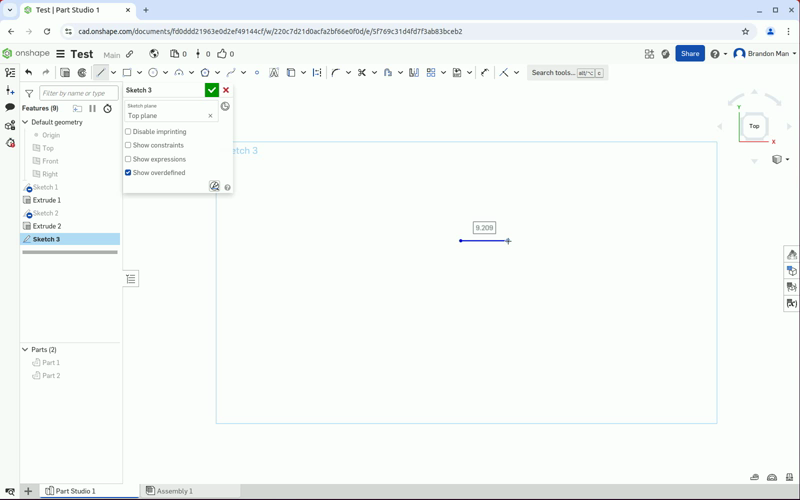
mouse_move(538, 240)
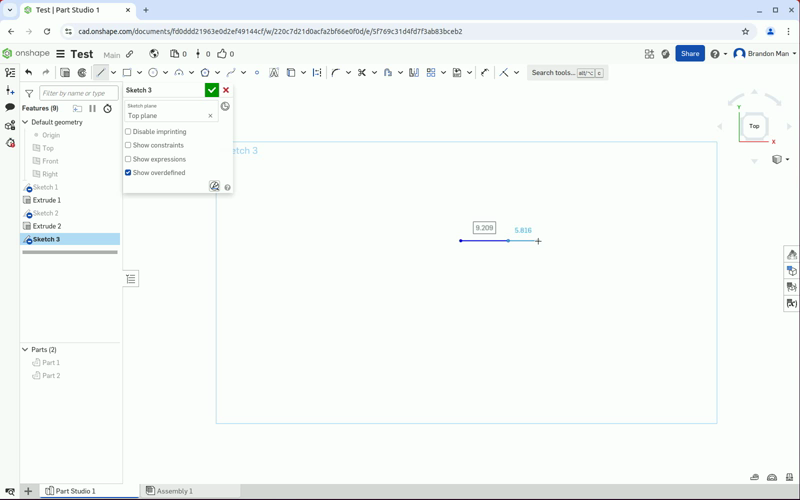
mouse_move(508, 189)
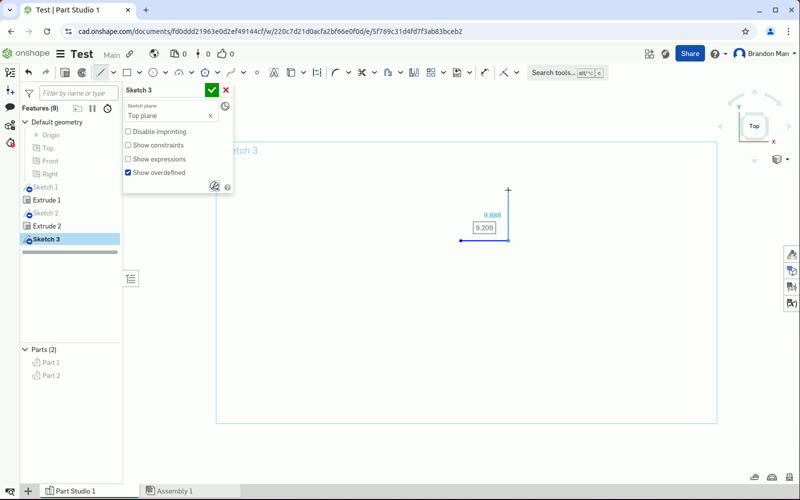
click(508, 189)
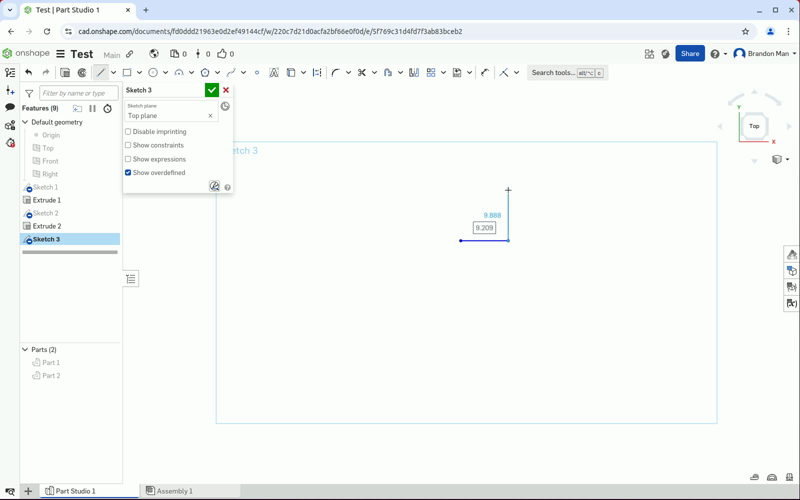
key_up(shift)
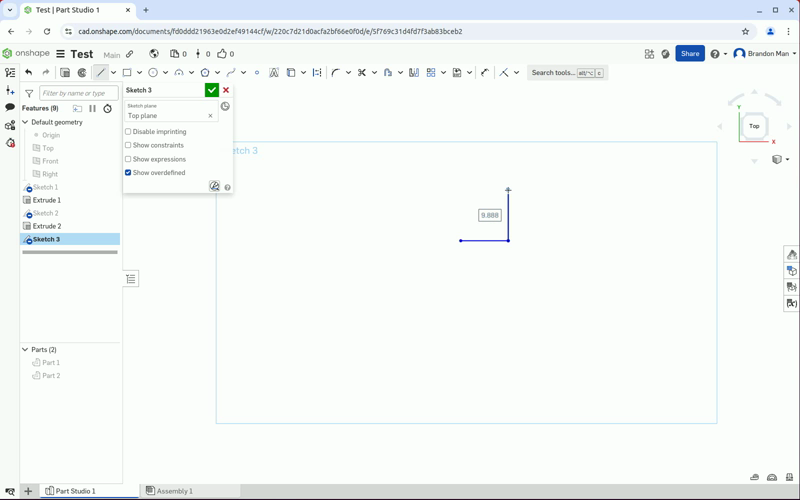
key_down(shift)
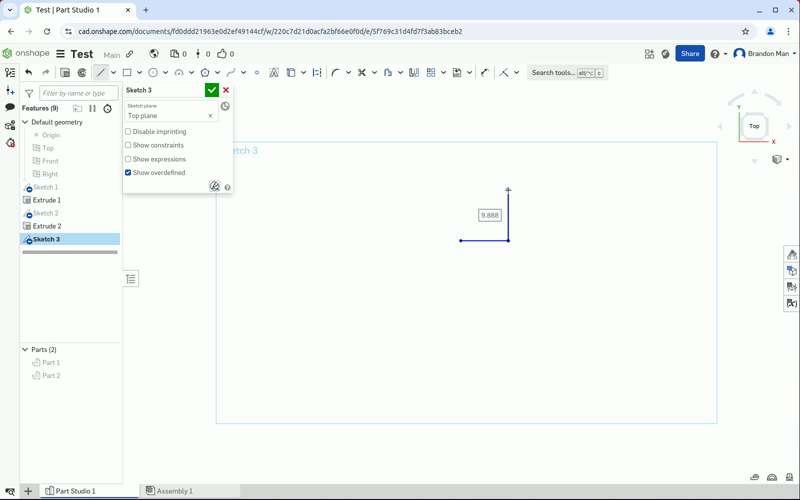
mouse_move(538, 189)
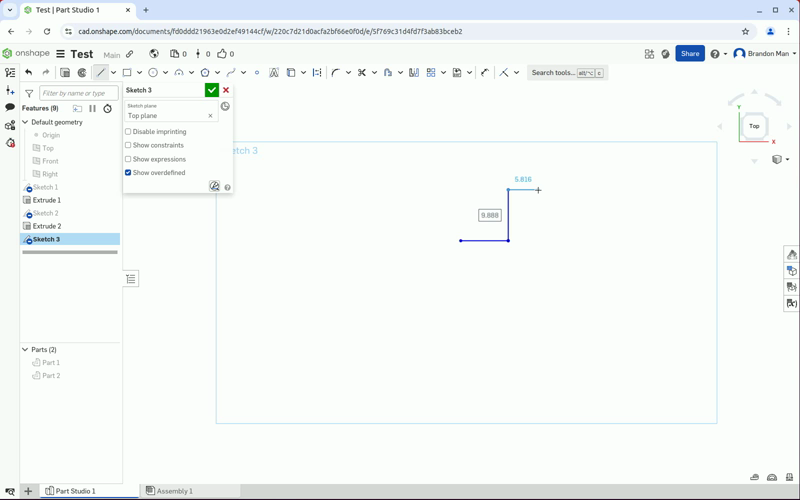
mouse_move(460, 189)
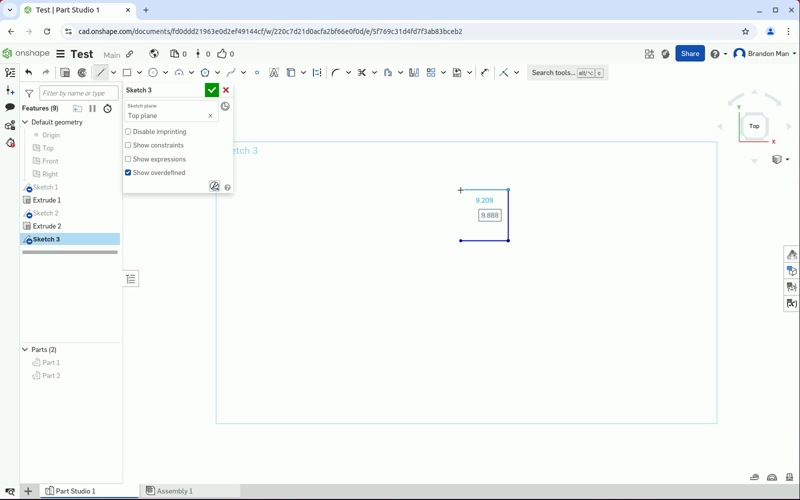
click(460, 189)
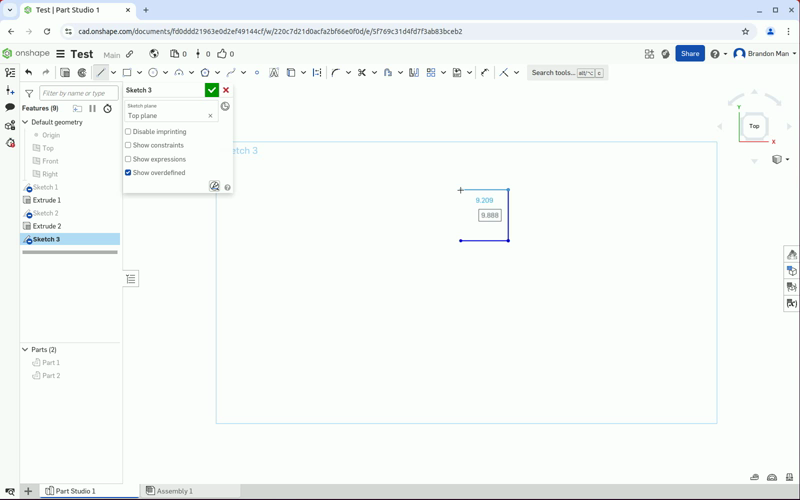
key_up(shift)
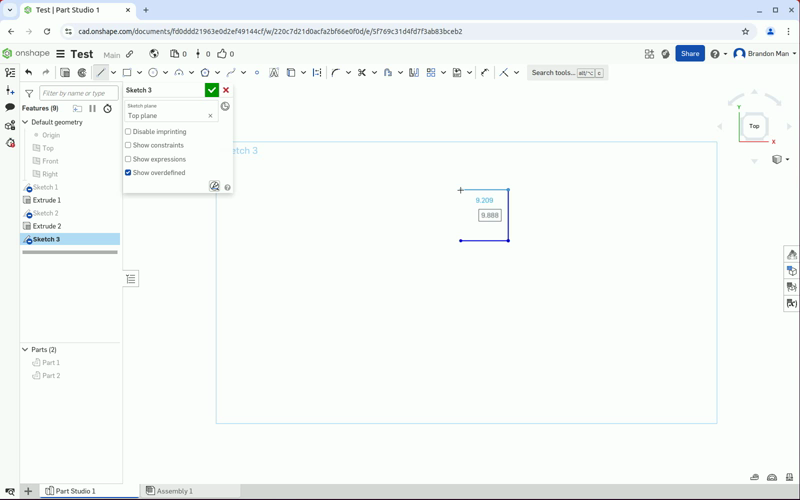
key_down(shift)
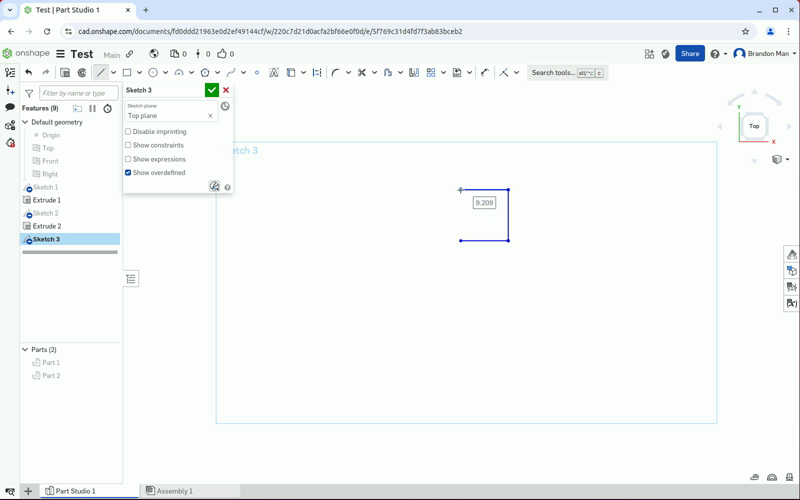
mouse_move(490, 189)
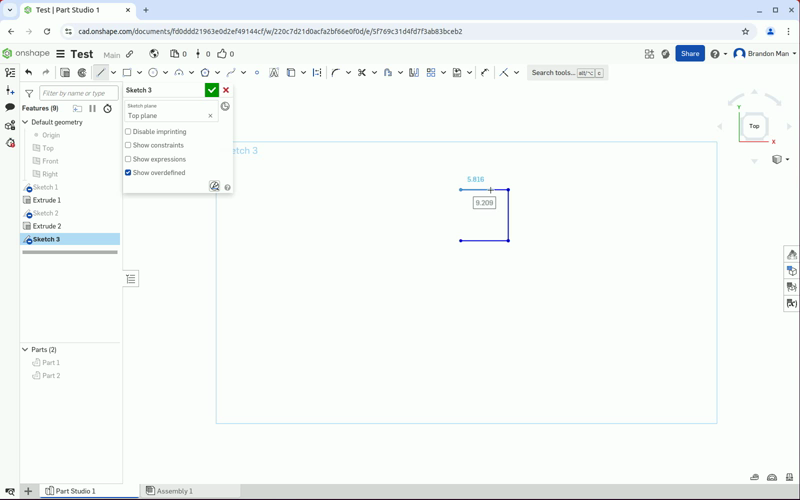
mouse_move(460, 195)
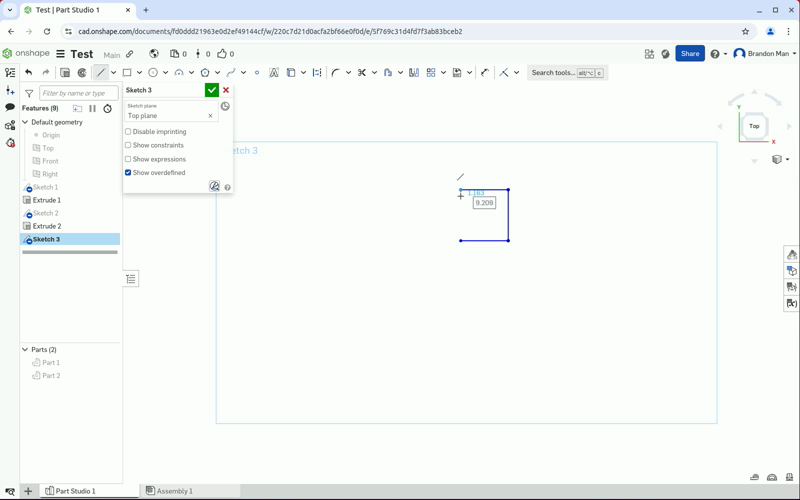
scroll(6)
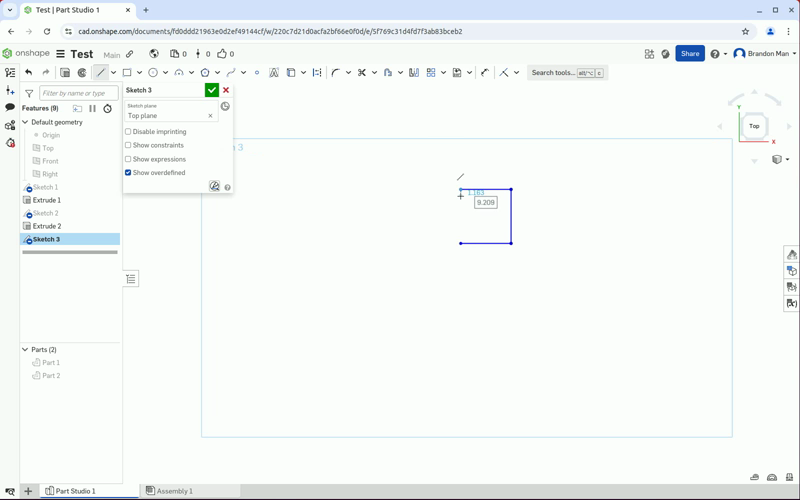
scroll(6)
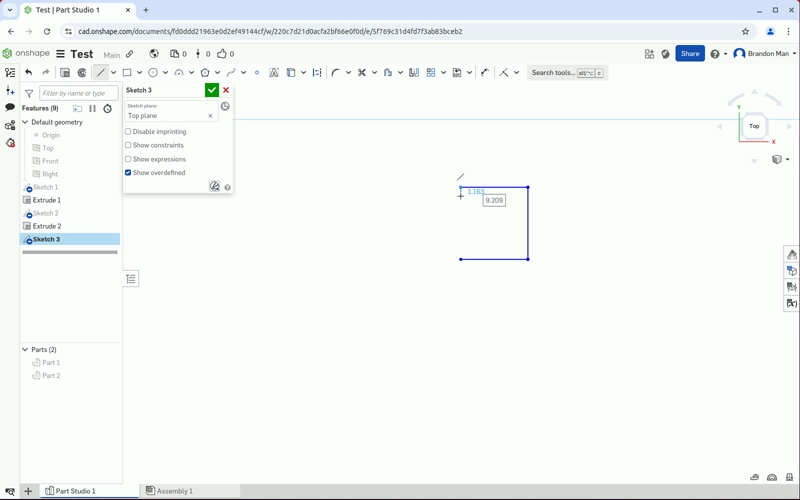
scroll(6)
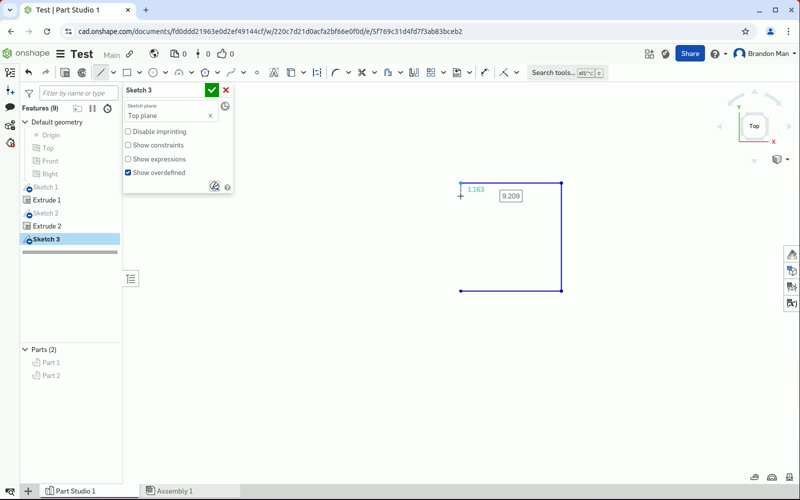
scroll(6)
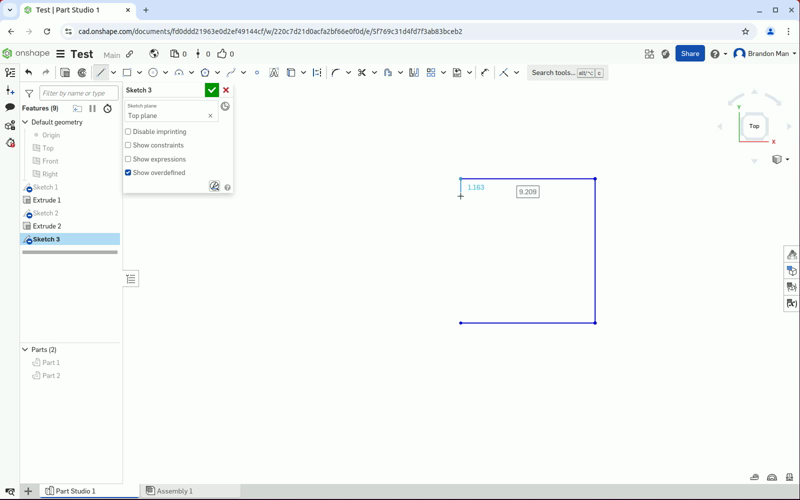
scroll(6)
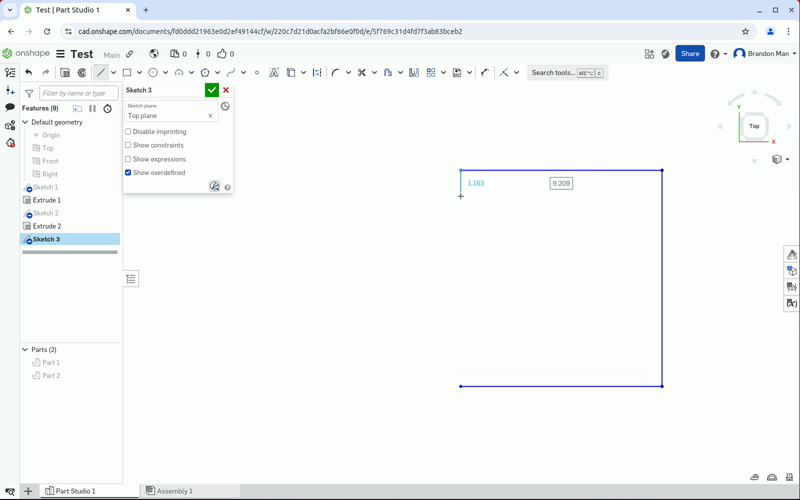
scroll(6)
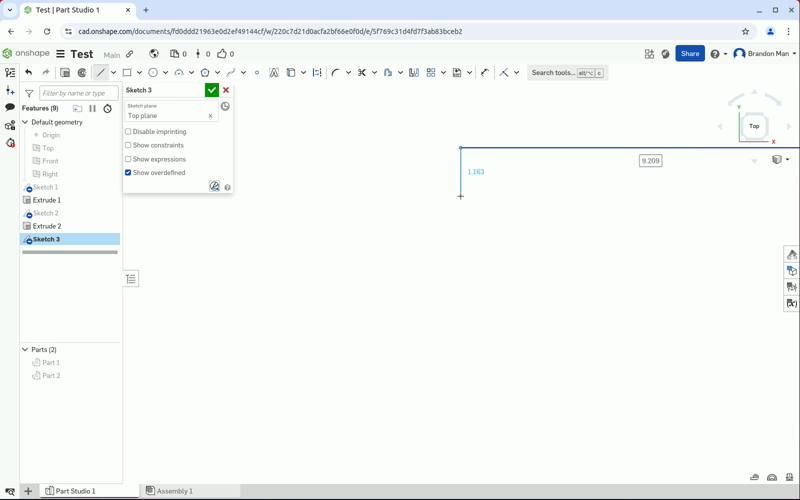
scroll(6)
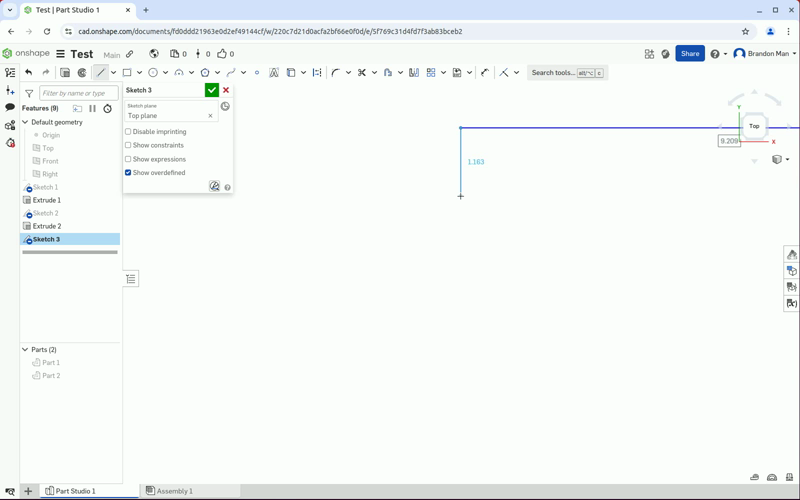
click(460, 195)
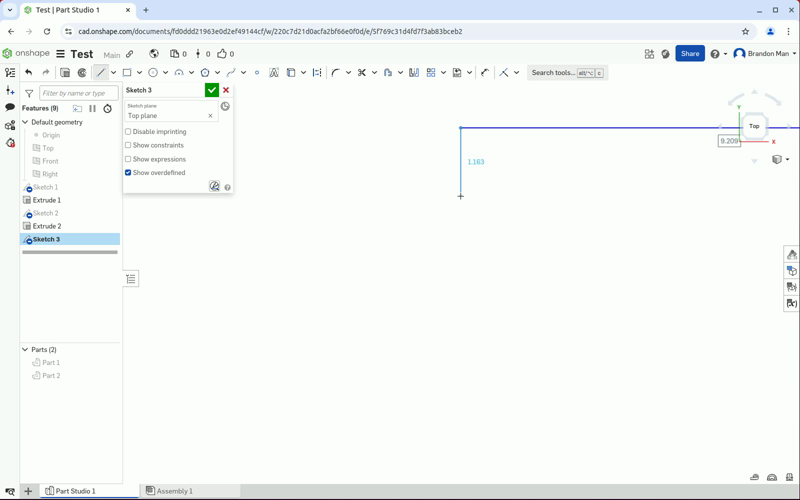
scroll(-6)
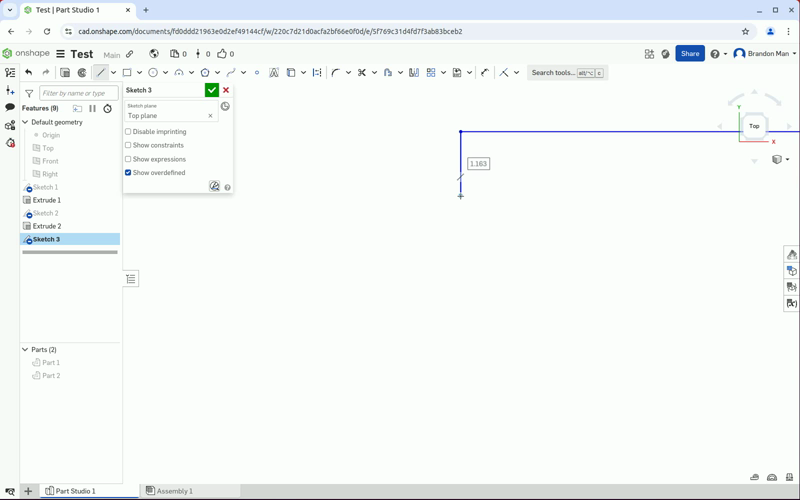
scroll(-6)
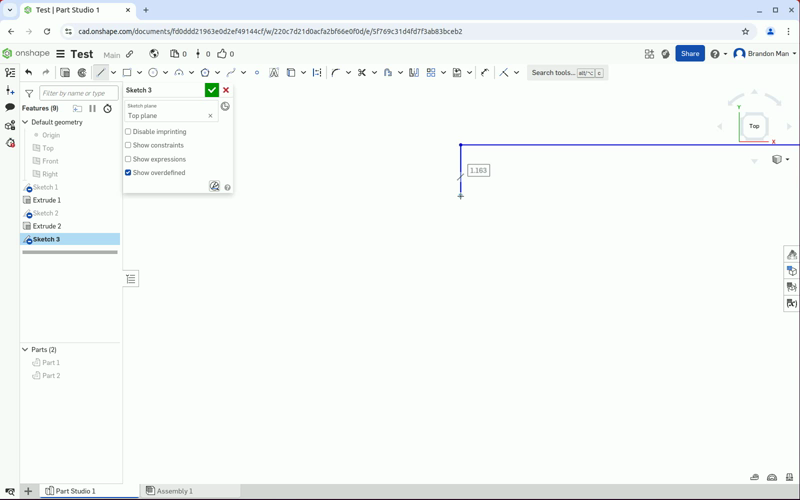
scroll(-6)
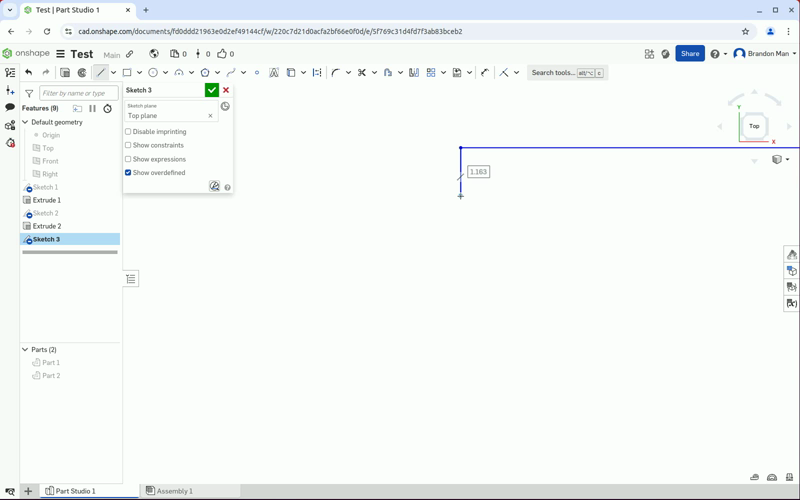
scroll(-6)
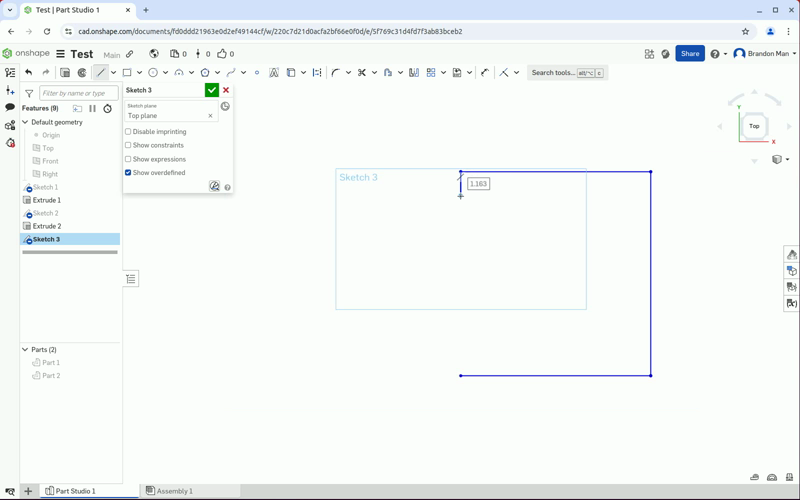
scroll(-6)
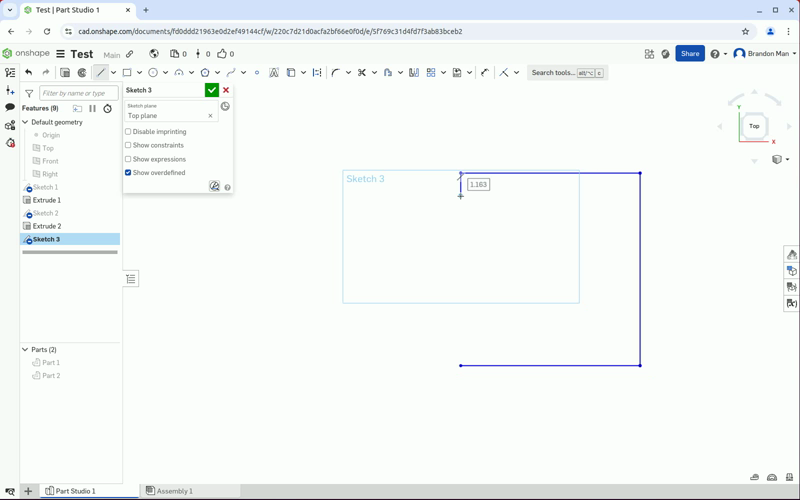
scroll(-6)
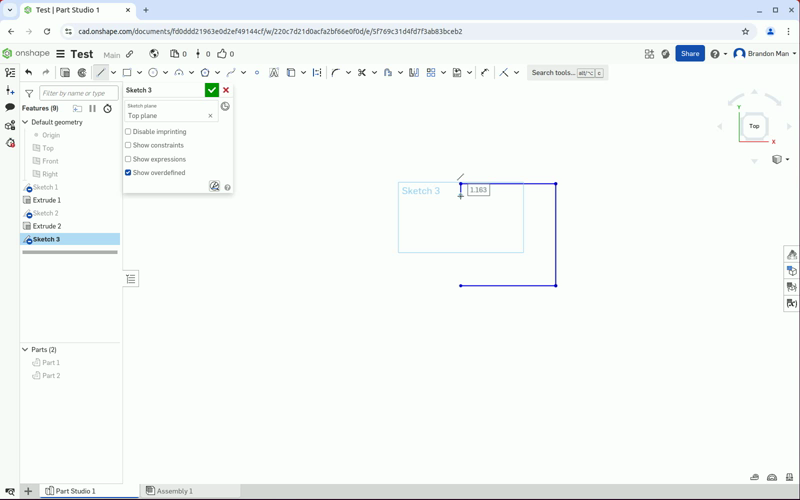
scroll(-6)
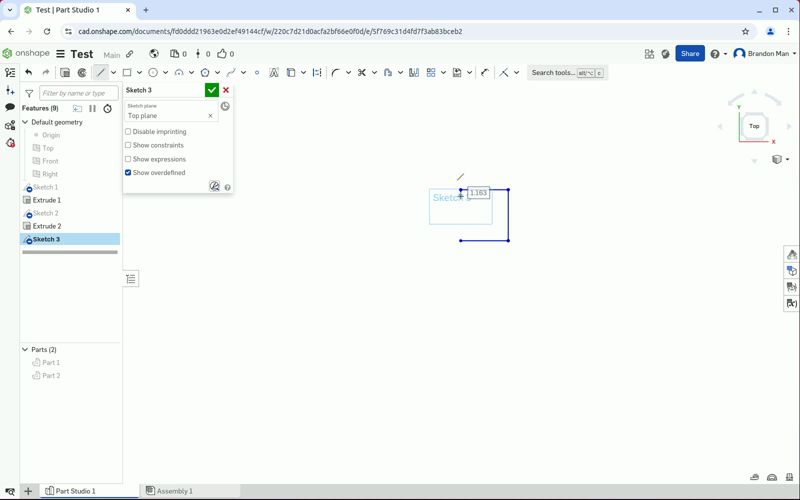
key_up(shift)
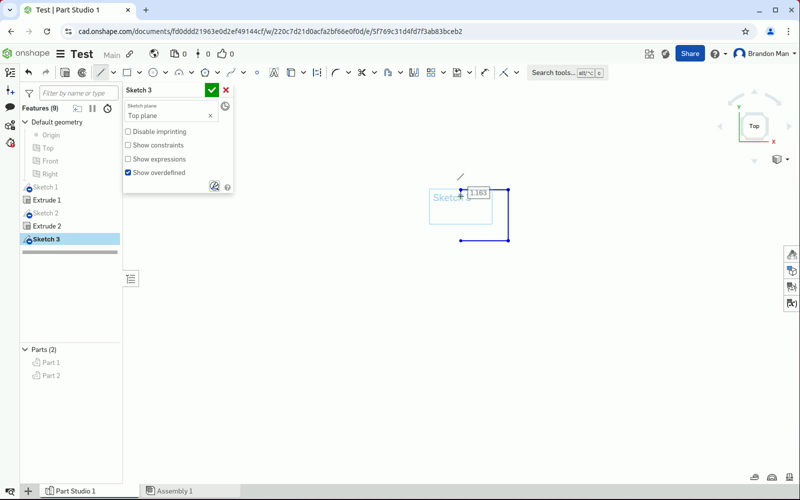
key_down(shift)
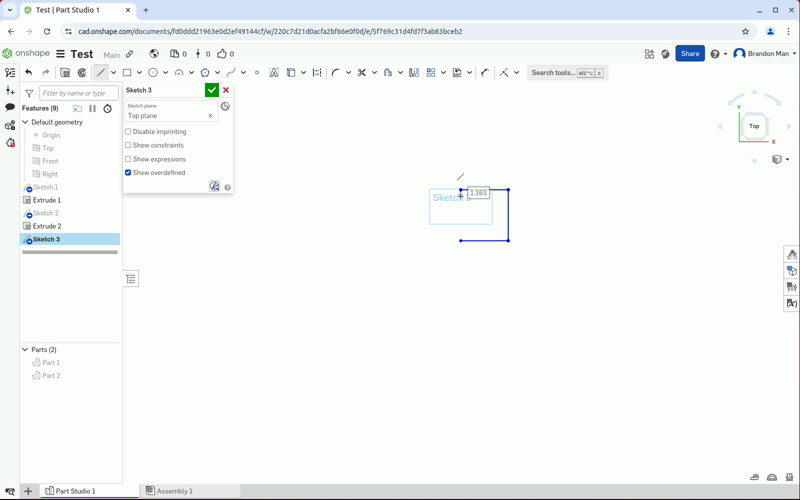
mouse_move(490, 195)
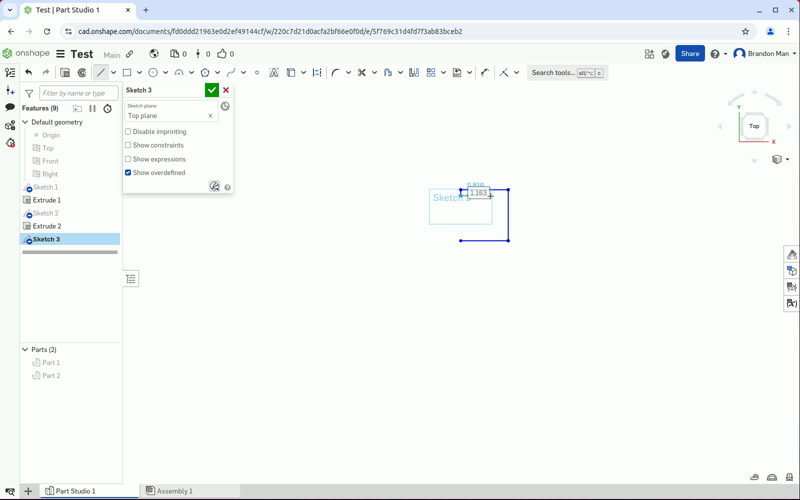
mouse_move(460, 198)
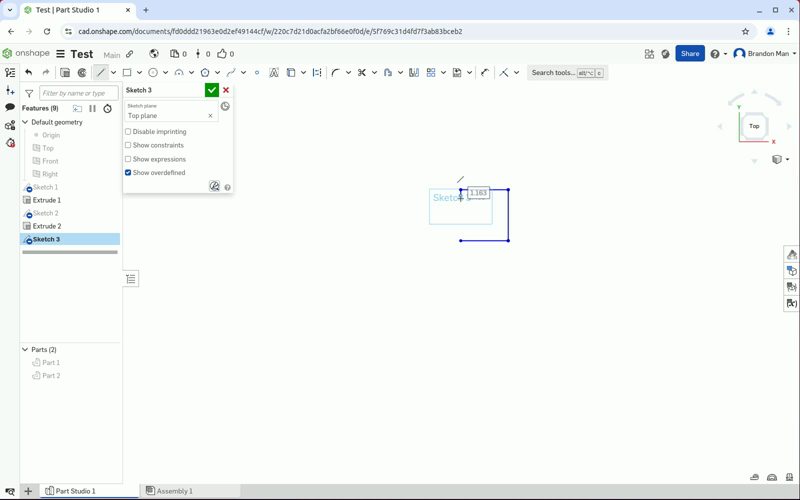
scroll(6)
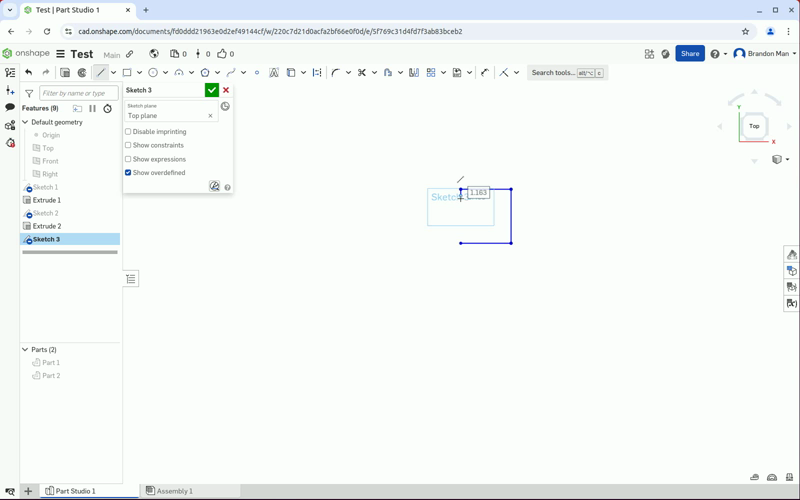
scroll(6)
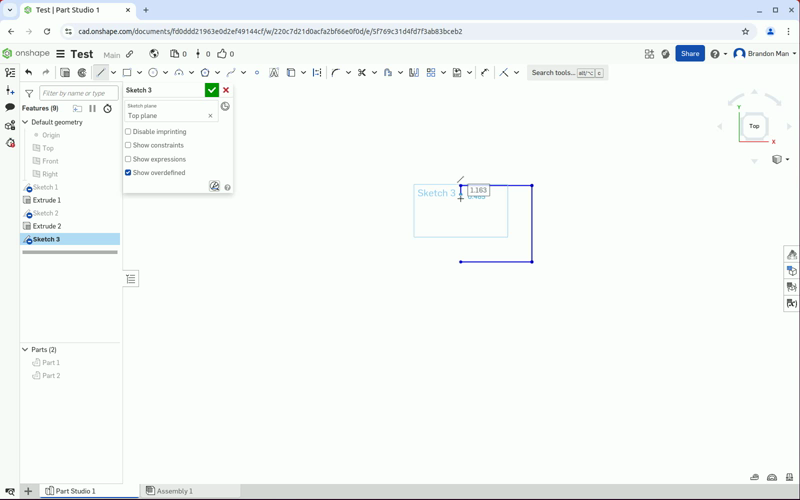
scroll(6)
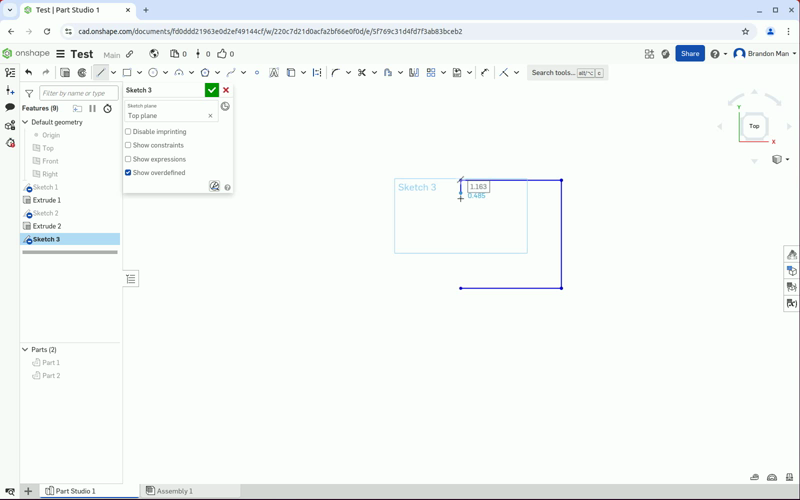
scroll(6)
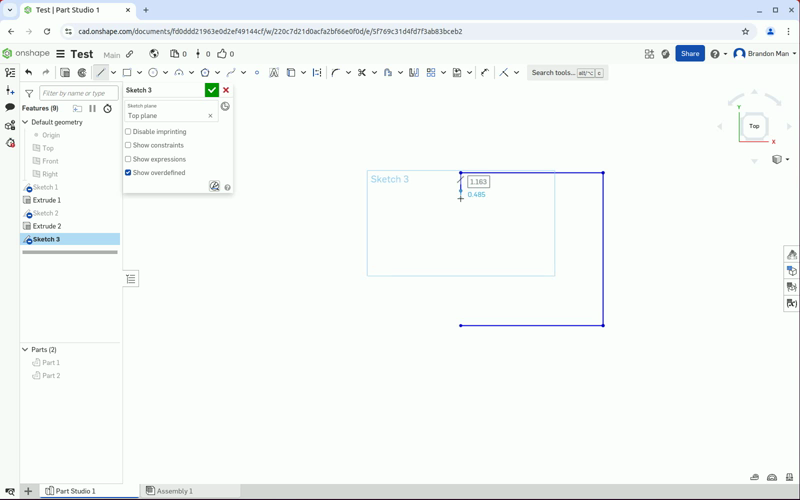
scroll(6)
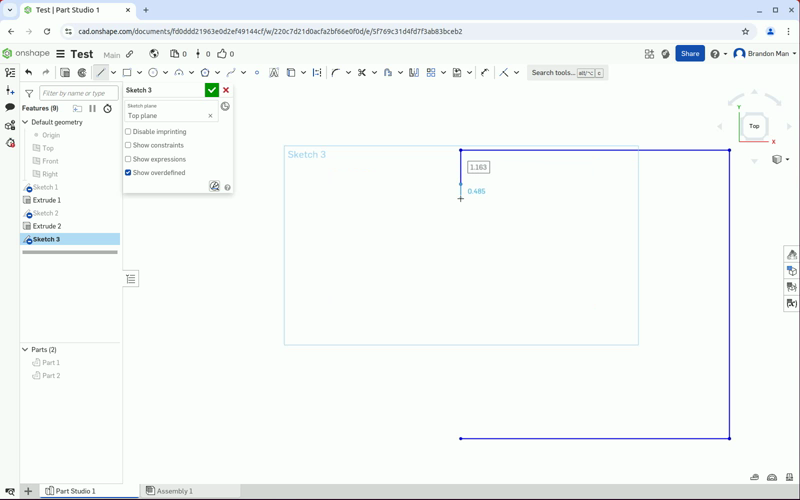
scroll(6)
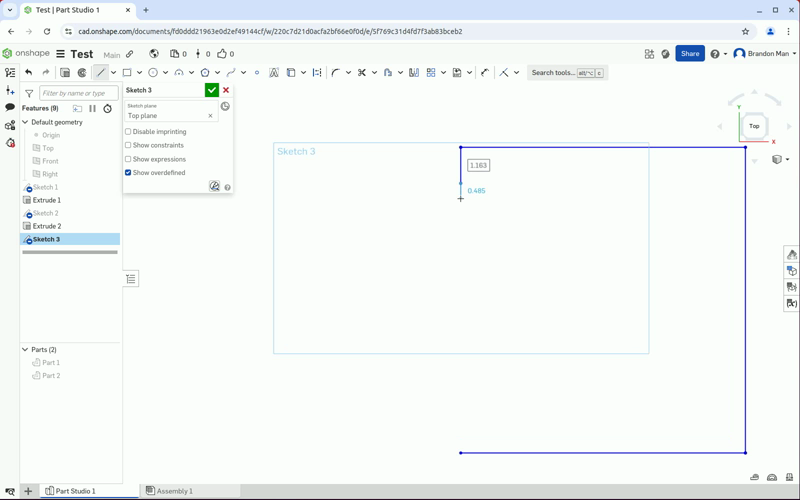
scroll(6)
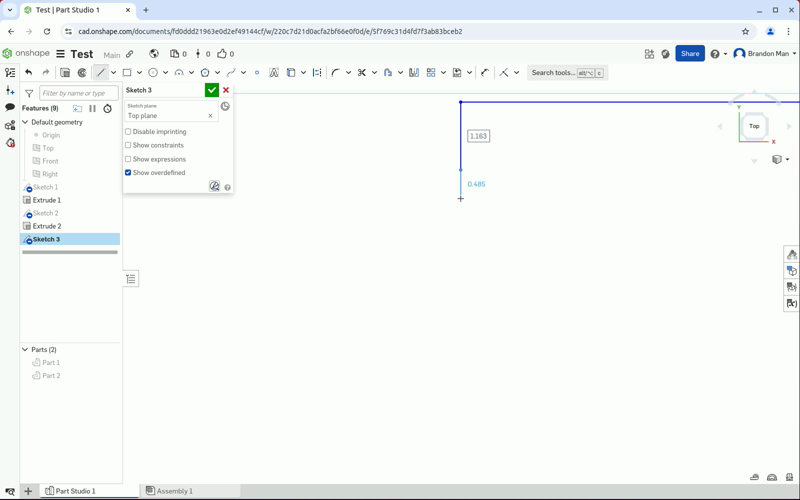
click(460, 198)
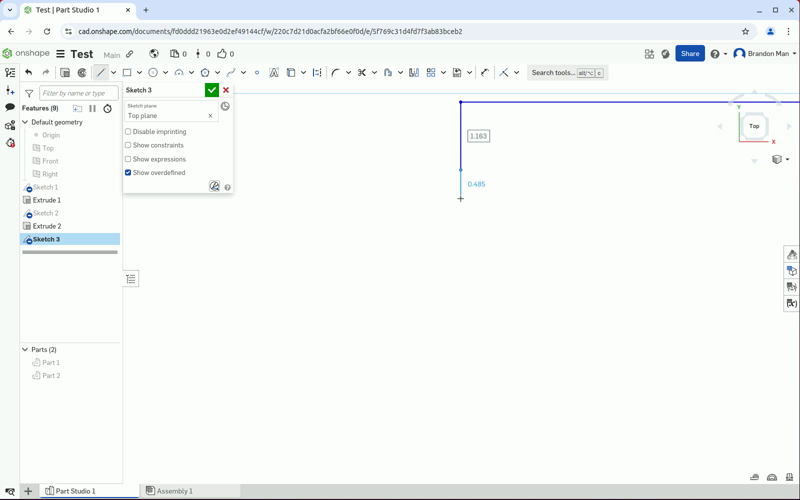
scroll(-6)
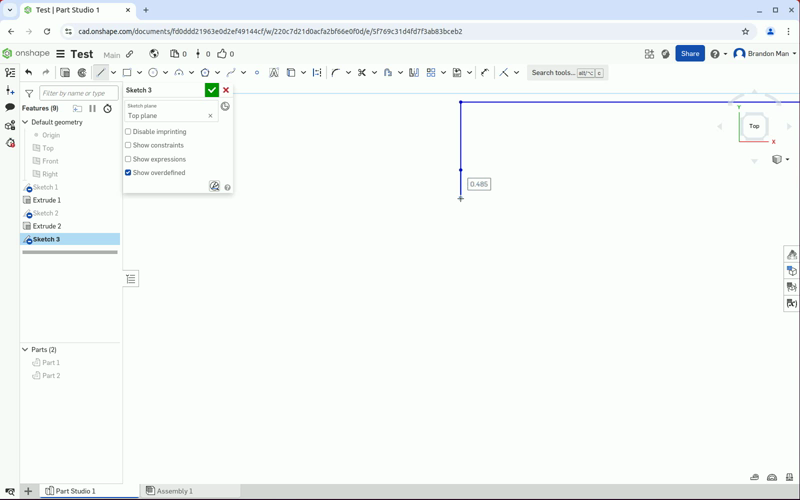
scroll(-6)
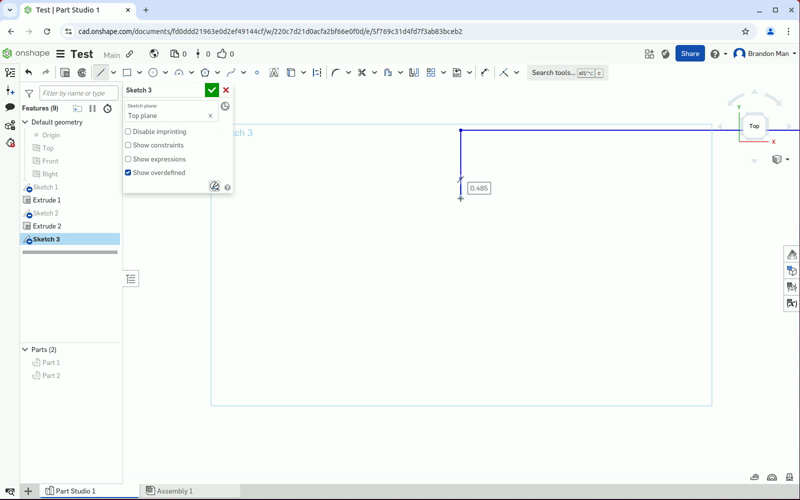
scroll(-6)
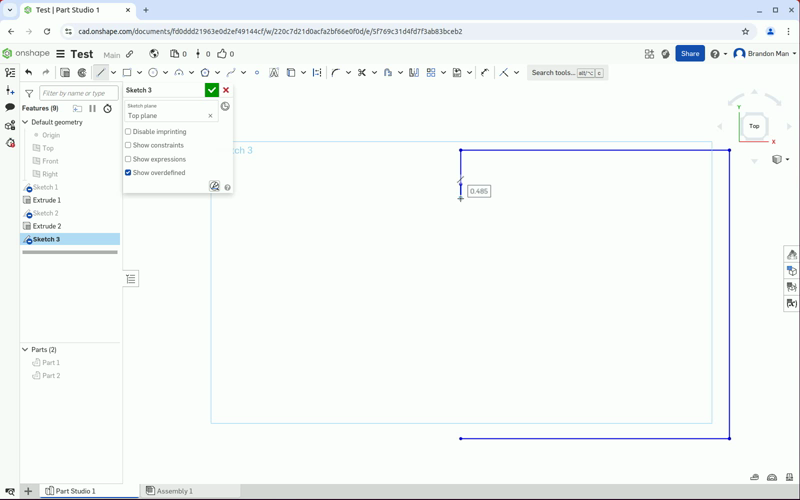
scroll(-6)
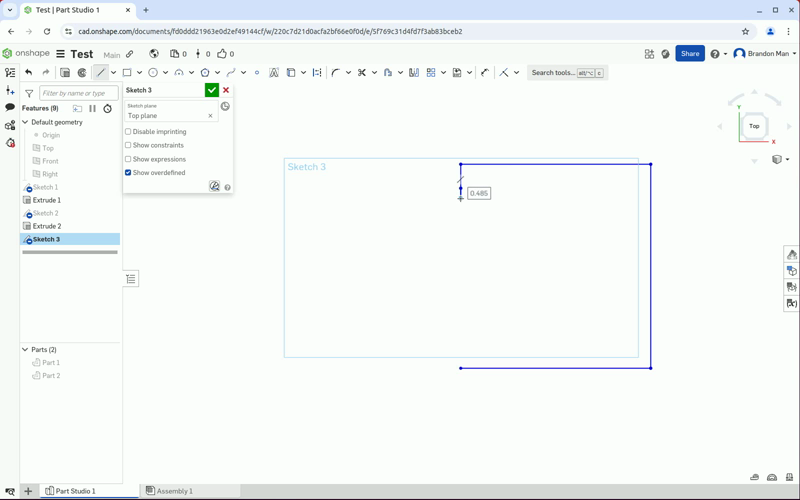
scroll(-6)
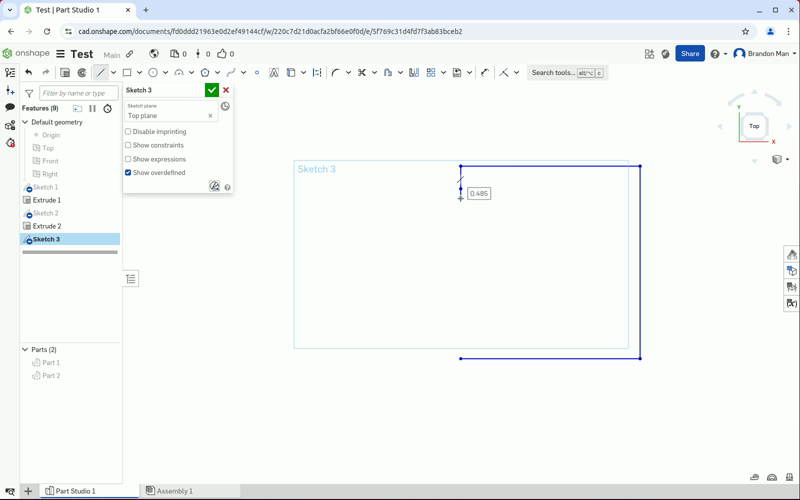
scroll(-6)
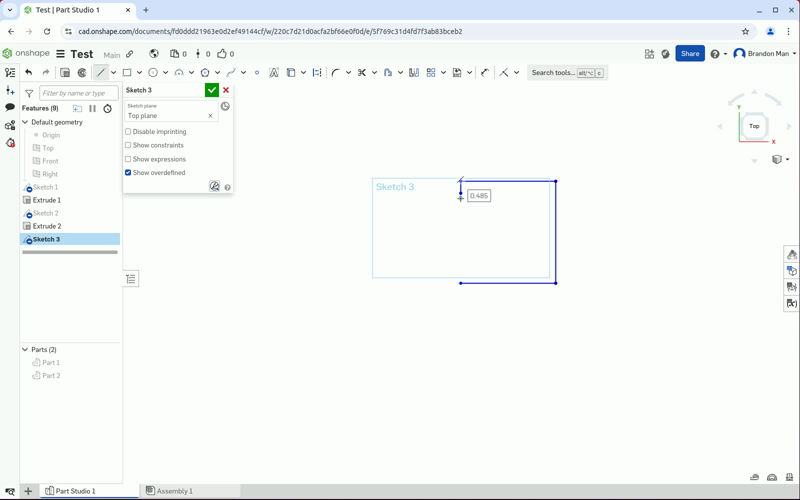
scroll(-6)
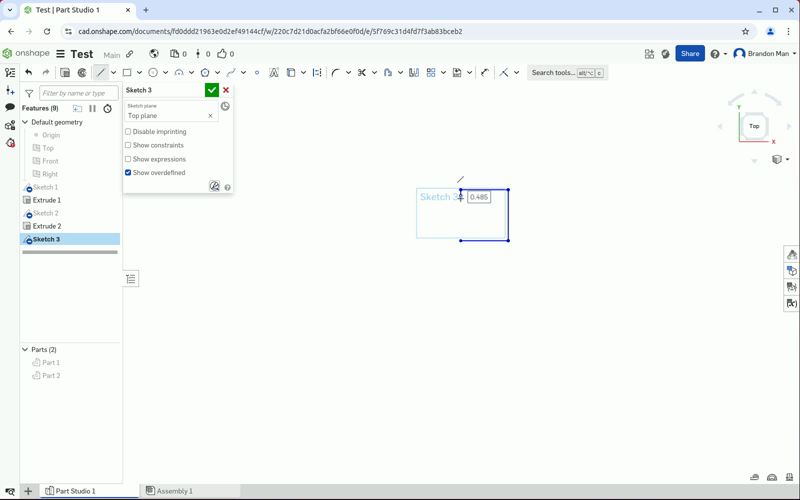
key_up(shift)
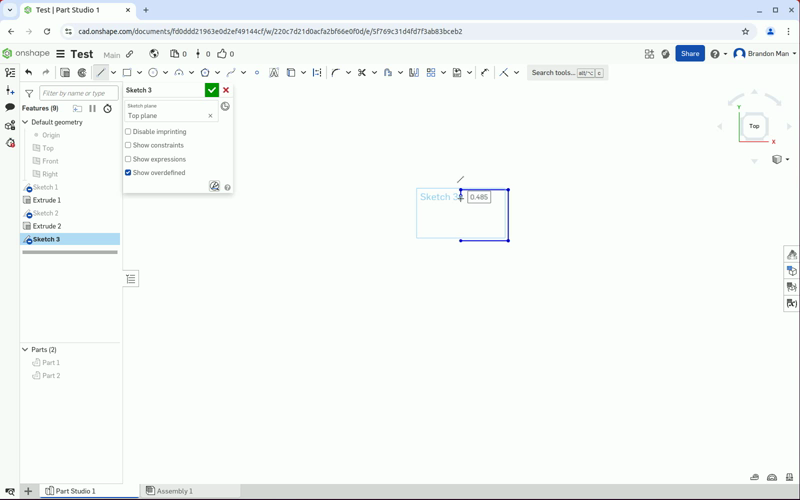
key_down(shift)
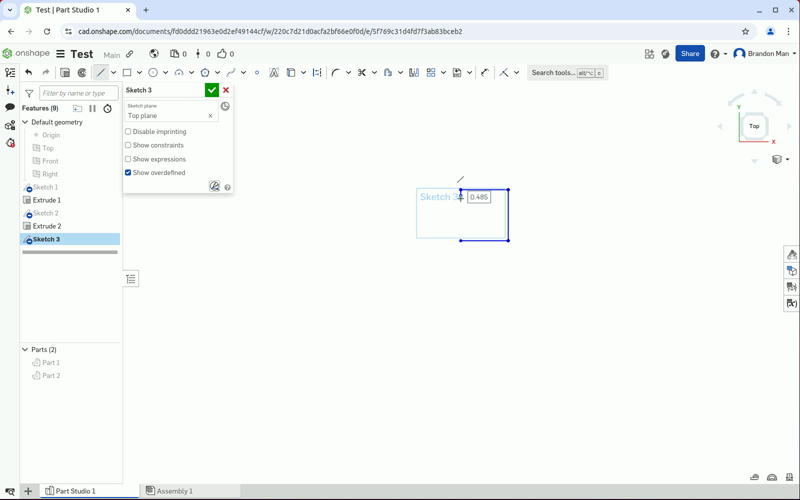
mouse_move(490, 198)
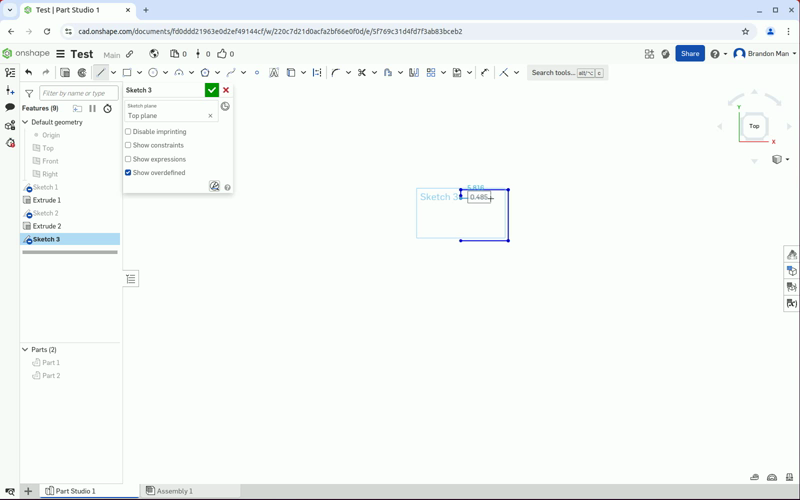
mouse_move(481, 198)
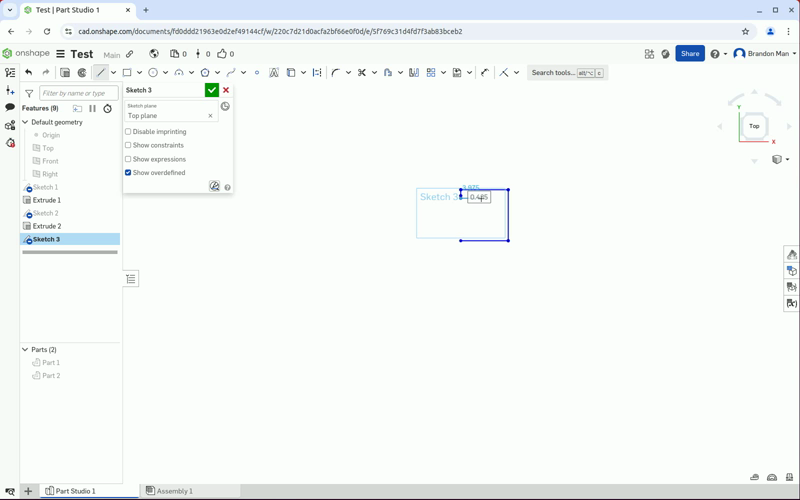
click(481, 198)
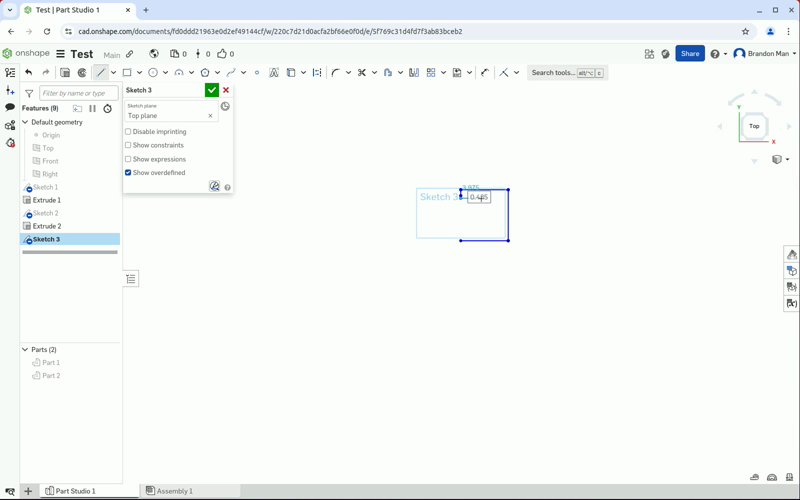
key_up(shift)
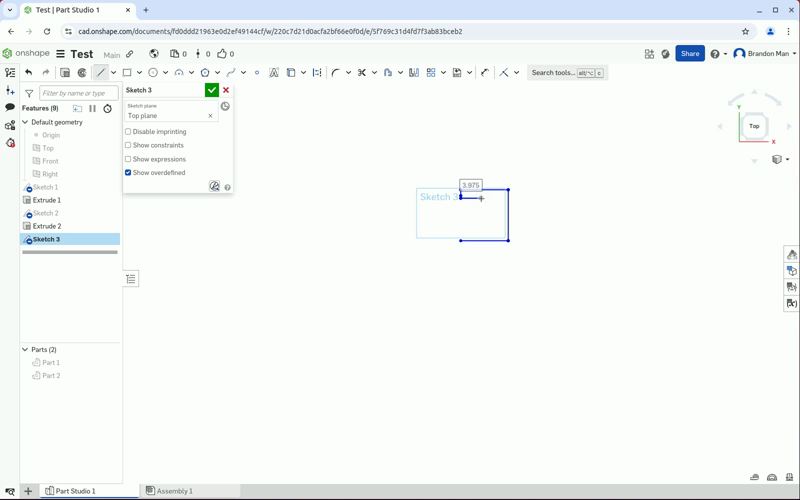
key(esc)
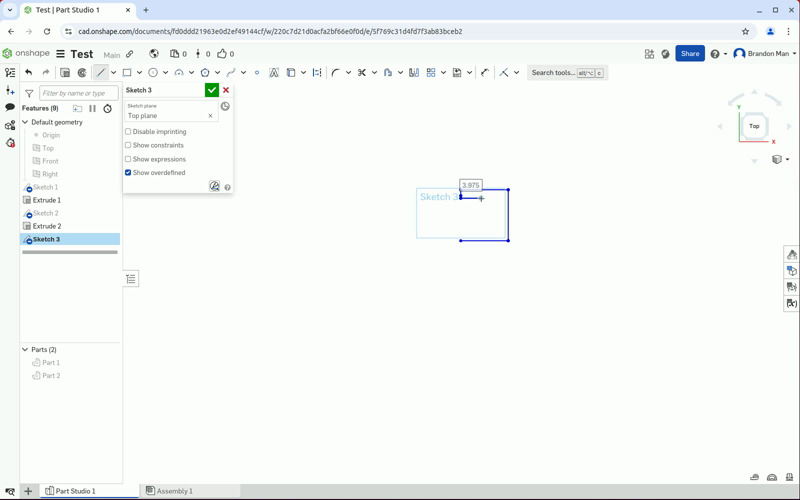
key(a)
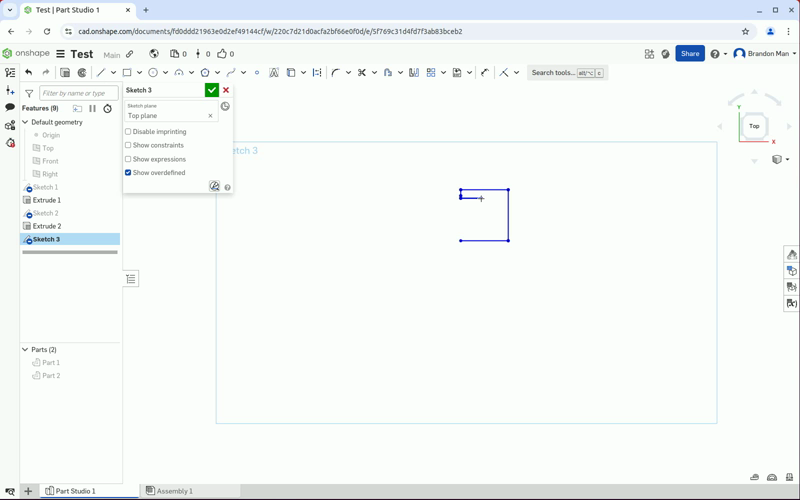
mouse_move(481, 198)
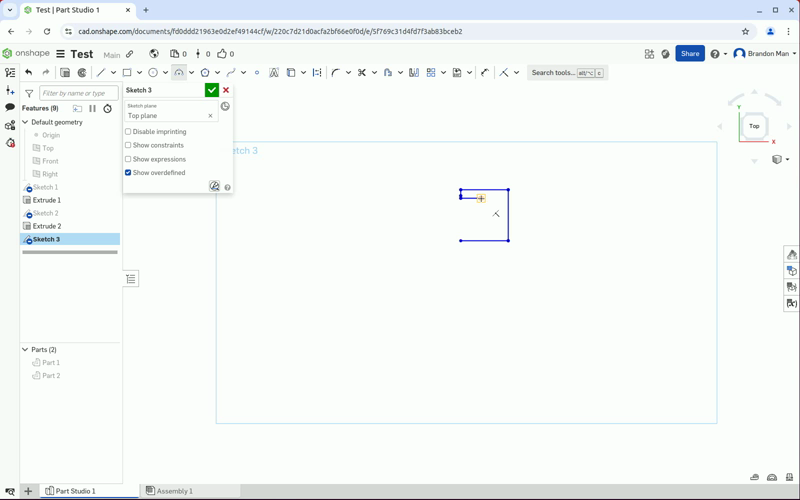
click(481, 198)
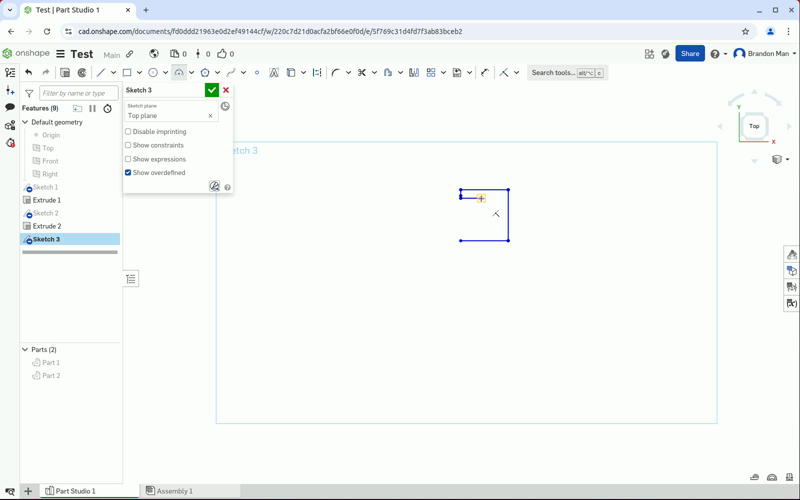
key_down(shift)
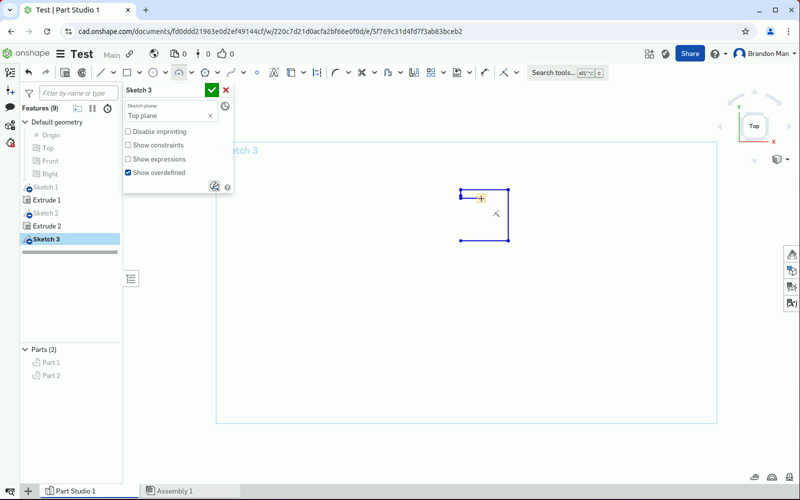
mouse_move(460, 218)
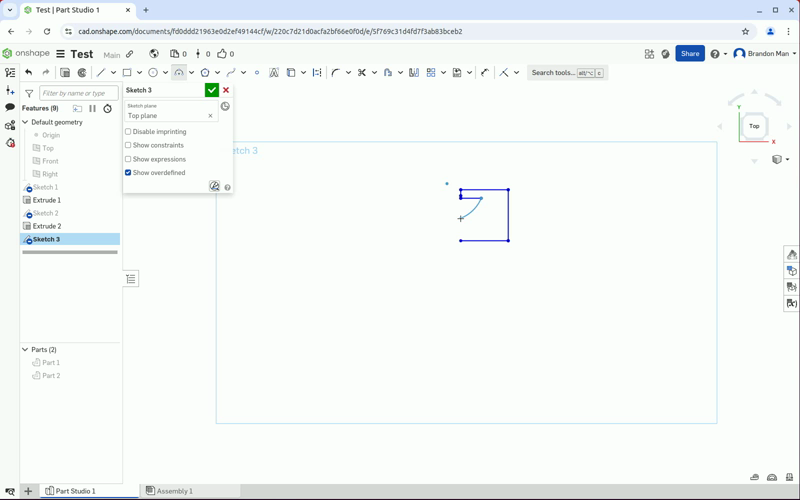
click(460, 218)
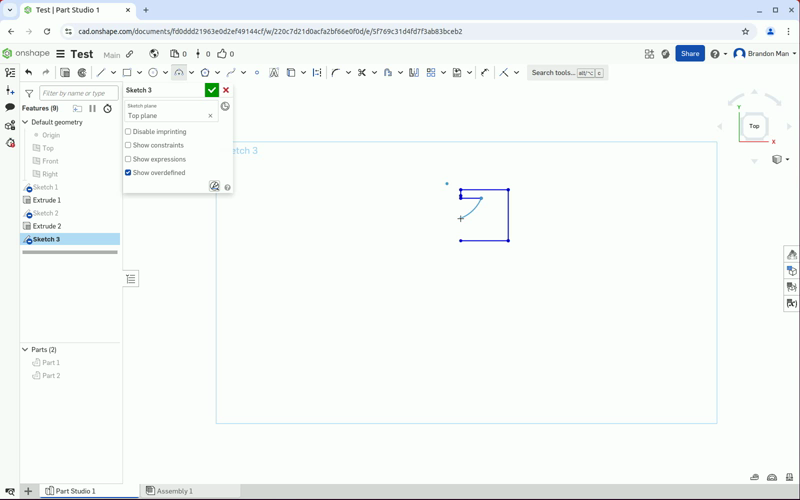
mouse_move(475, 212)
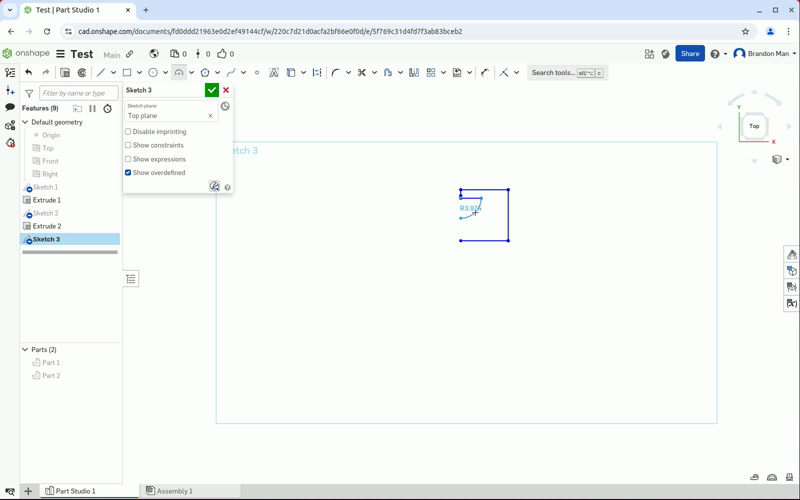
click(475, 212)
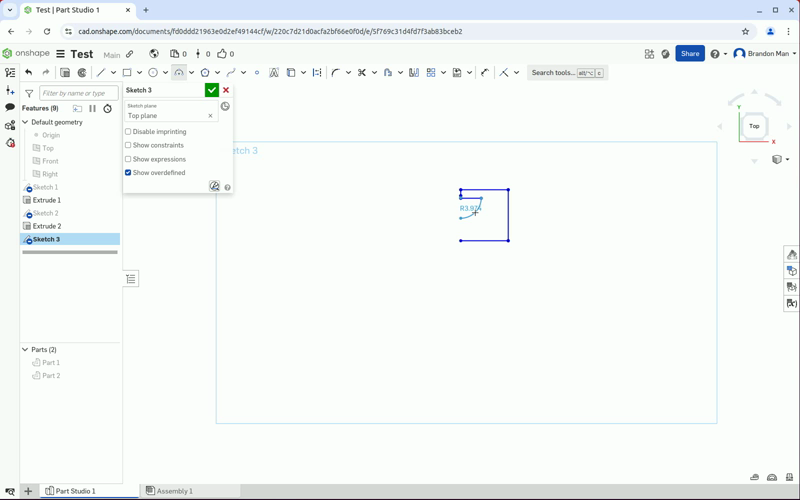
key_up(shift)
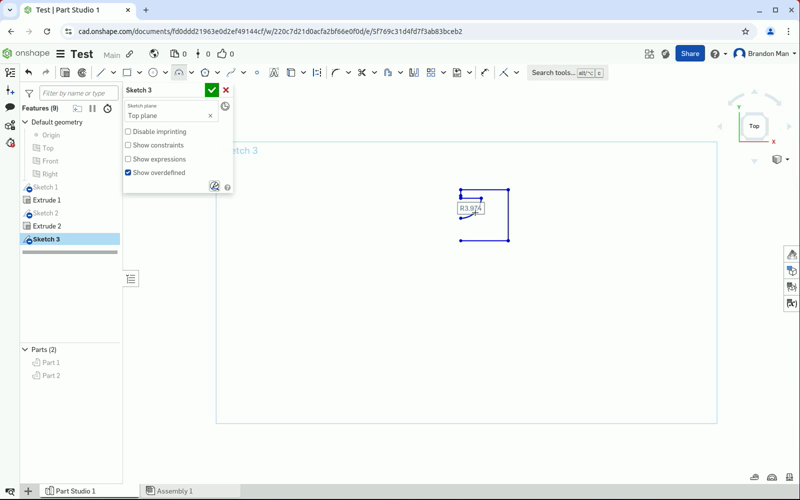
key(esc)
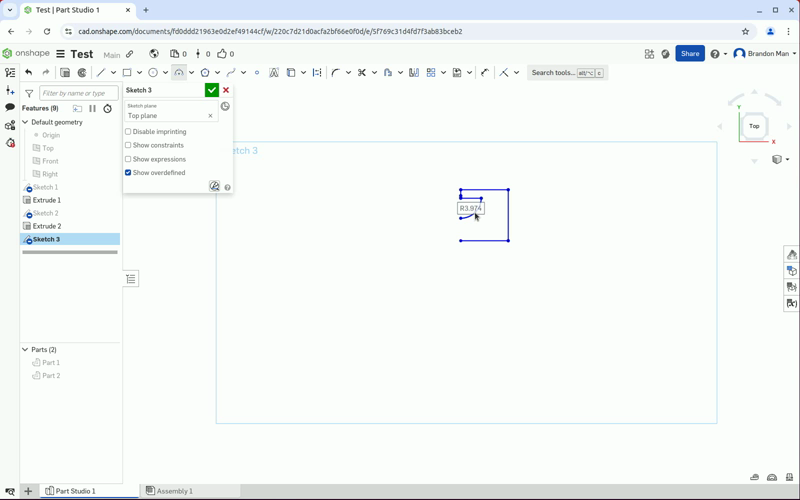
key(l)
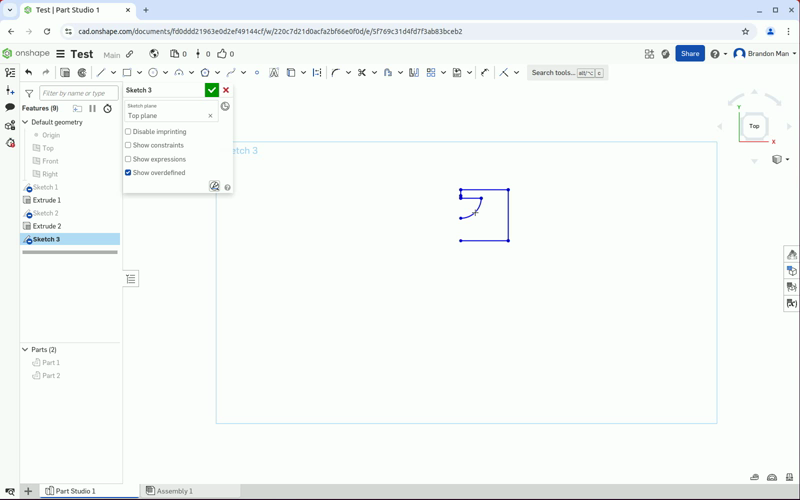
mouse_move(460, 218)
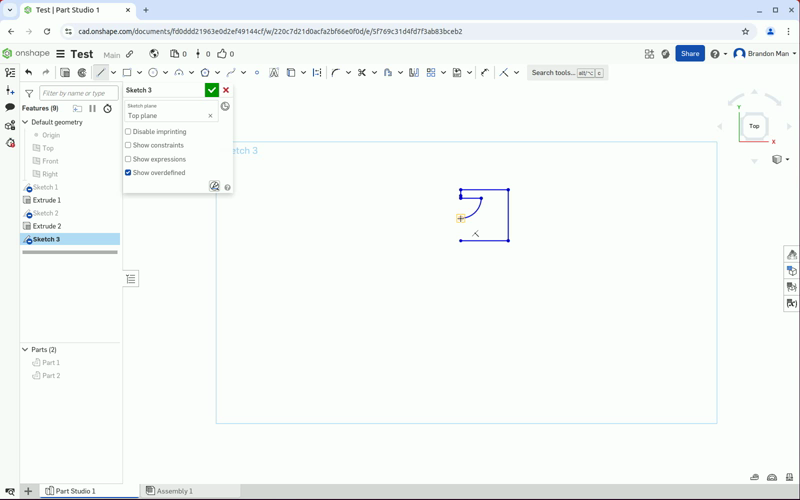
click(460, 218)
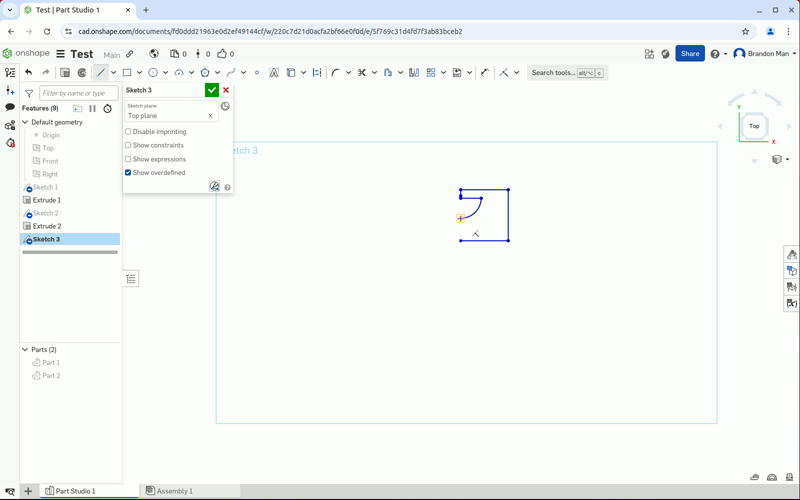
mouse_move(490, 218)
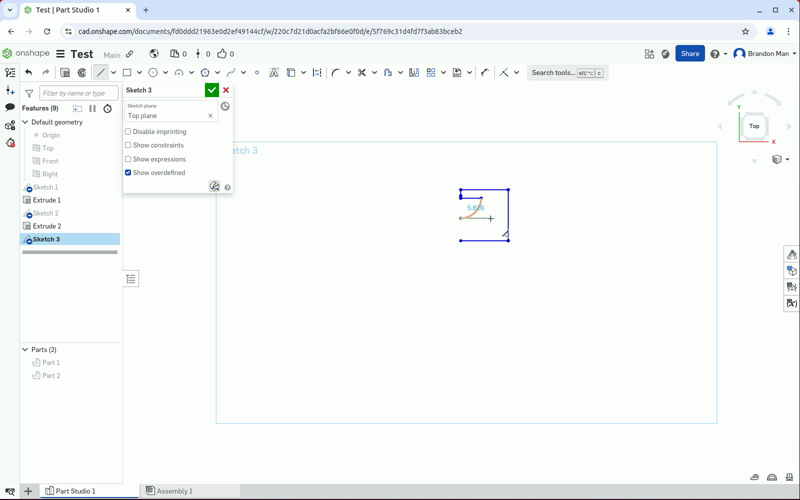
key_down(shift)
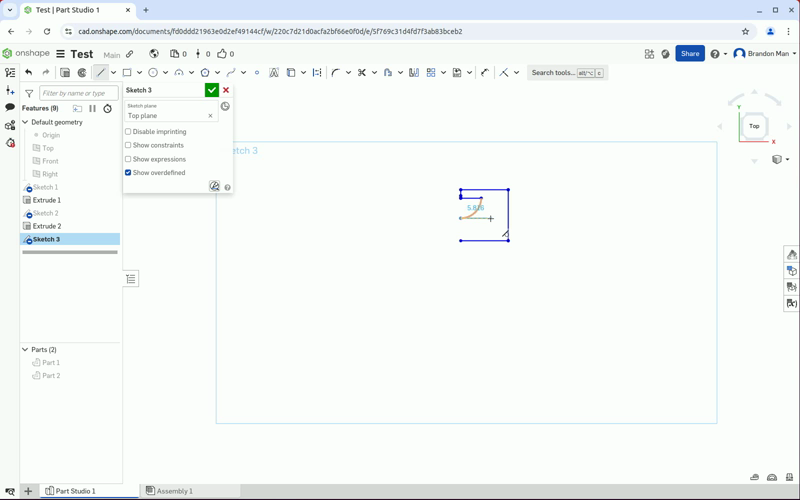
mouse_move(460, 240)
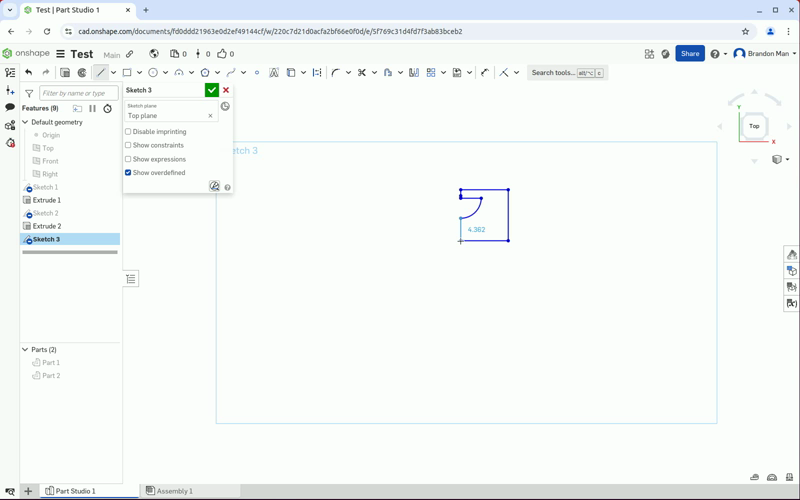
key_up(shift)
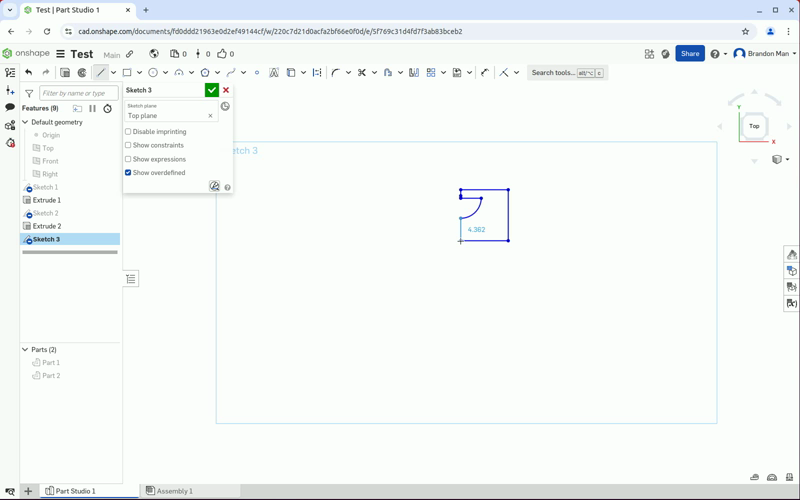
click(460, 240)
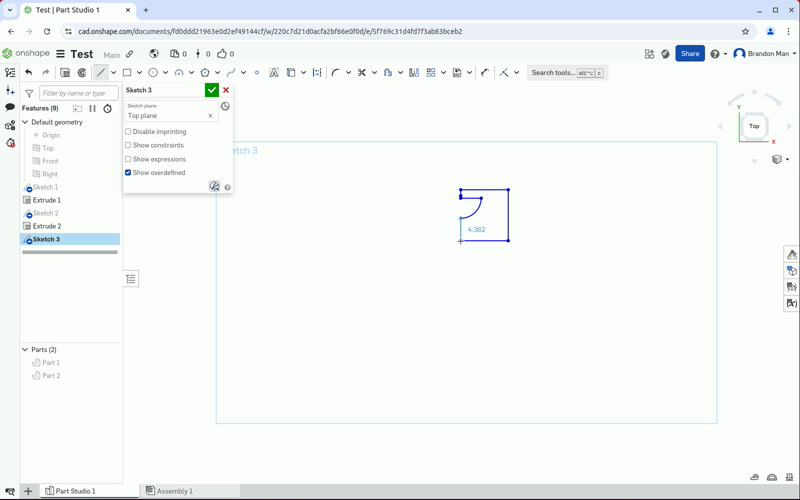
key(esc)
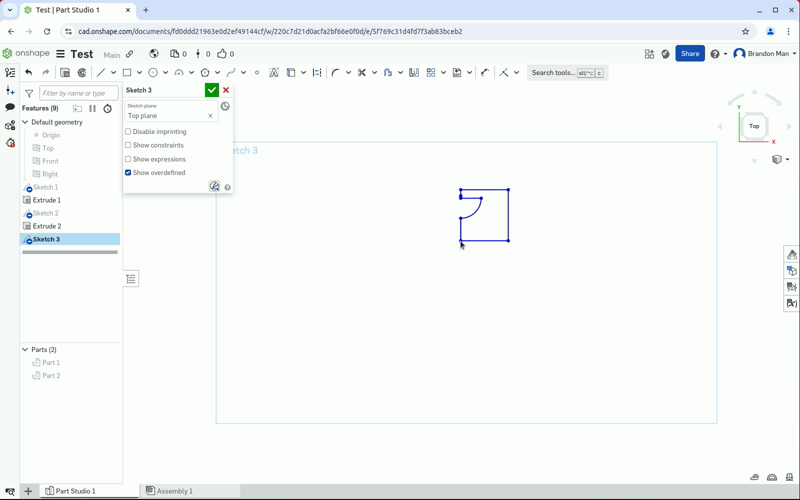
mouse_move(506, 225)
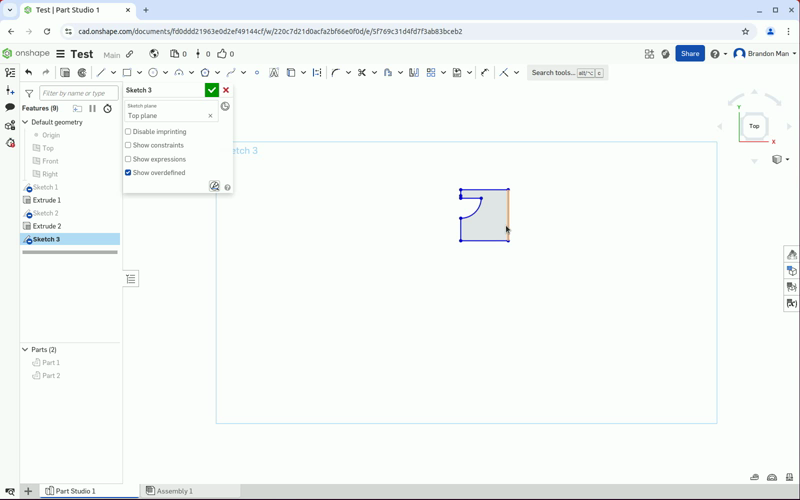
click(506, 225)
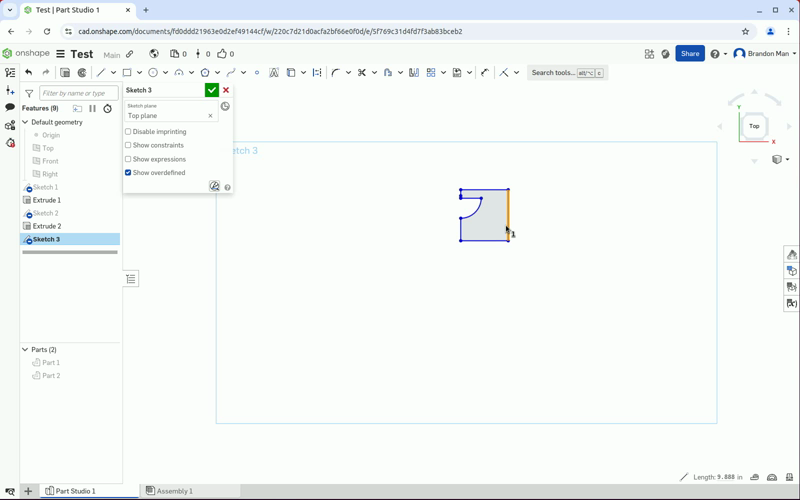
mouse_move(73, 352)
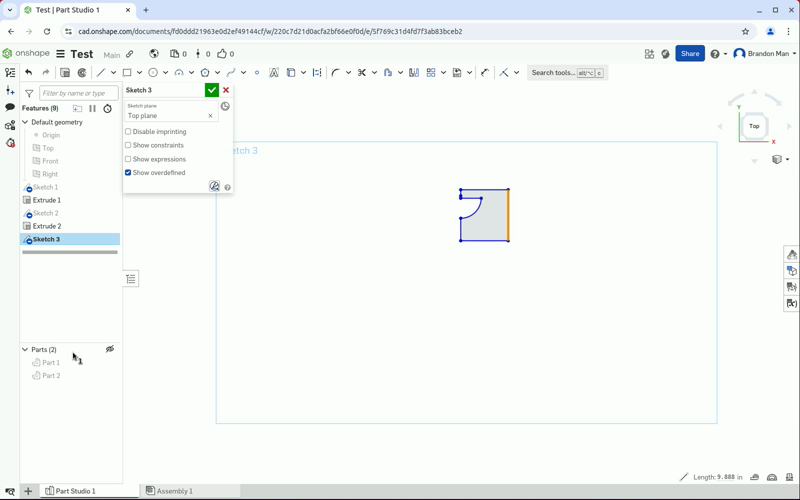
key(shift+y)
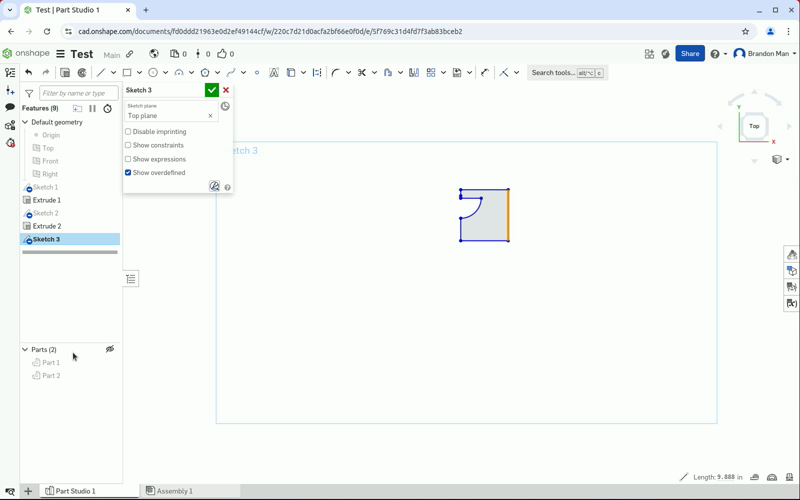
key(shift+e)
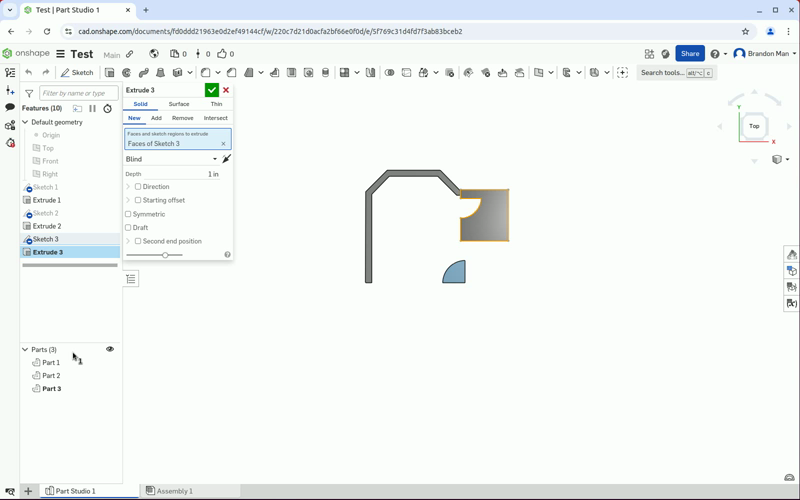
mouse_move(143, 106)
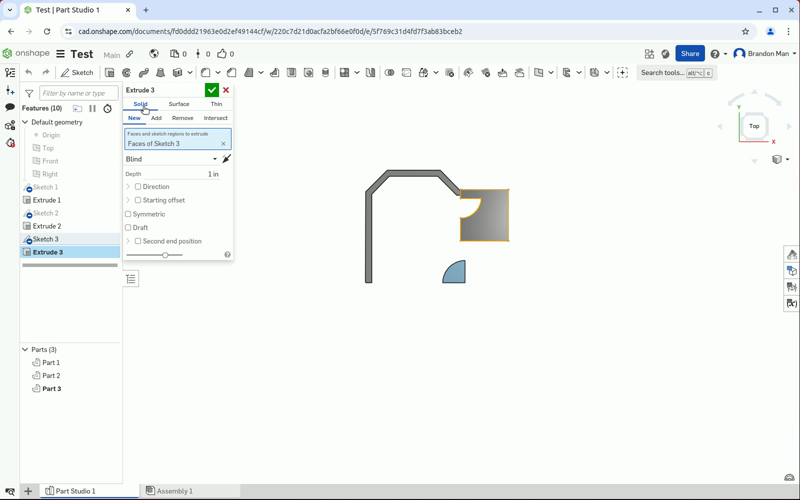
click(143, 106)
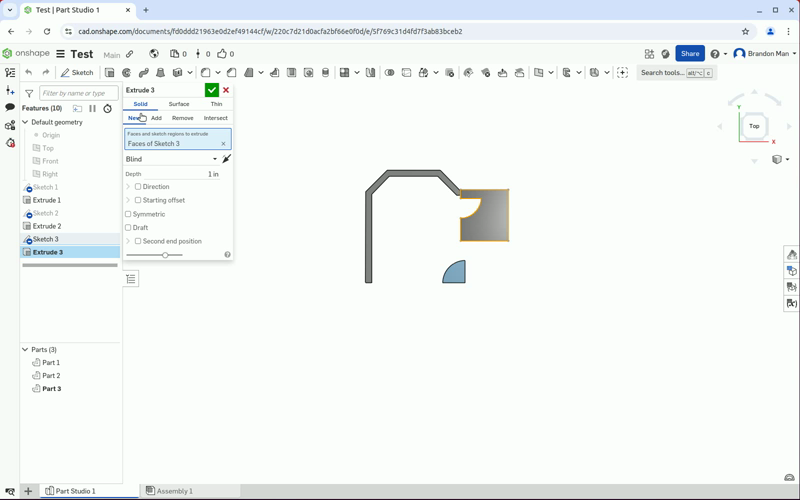
mouse_move(137, 120)
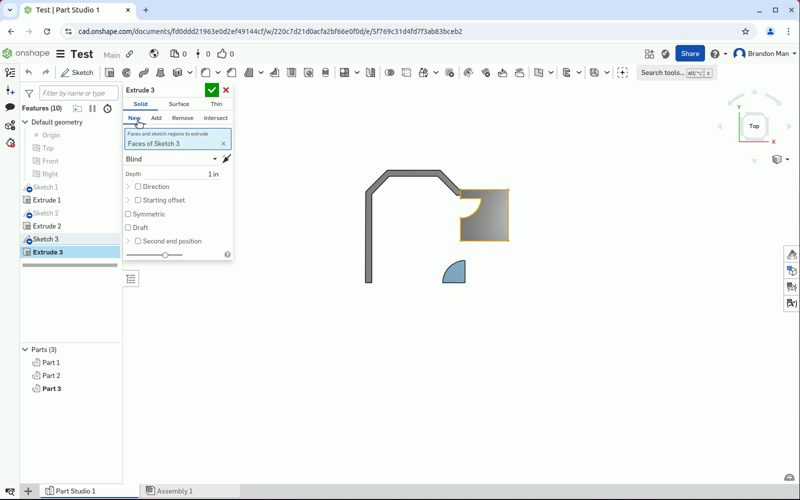
click(137, 120)
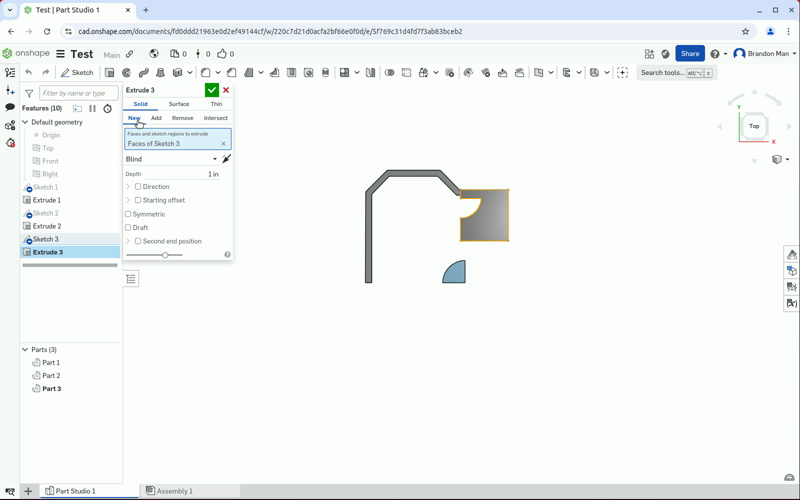
key(tab, 4)
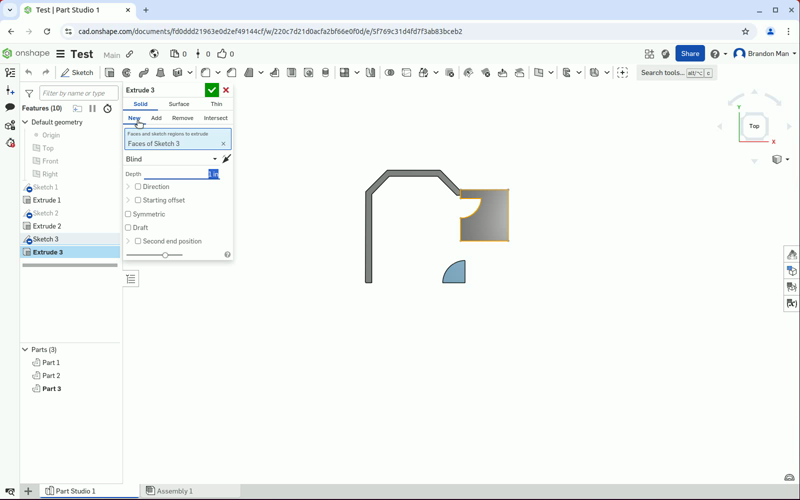
text(-0.241)
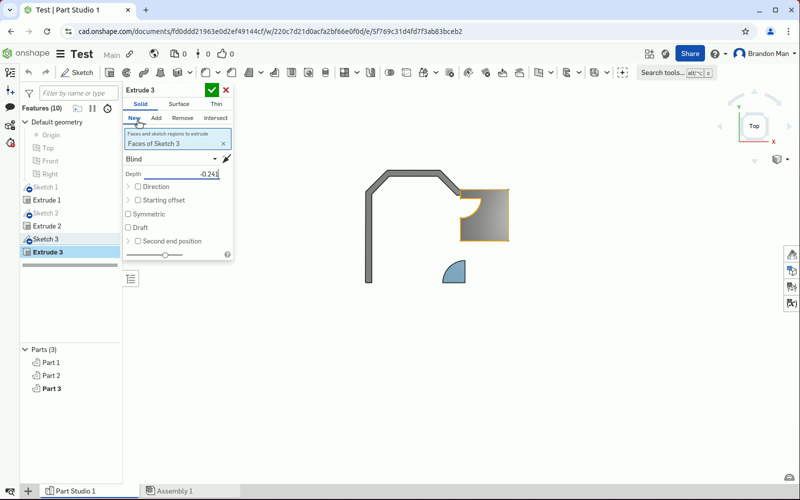
key(enter)
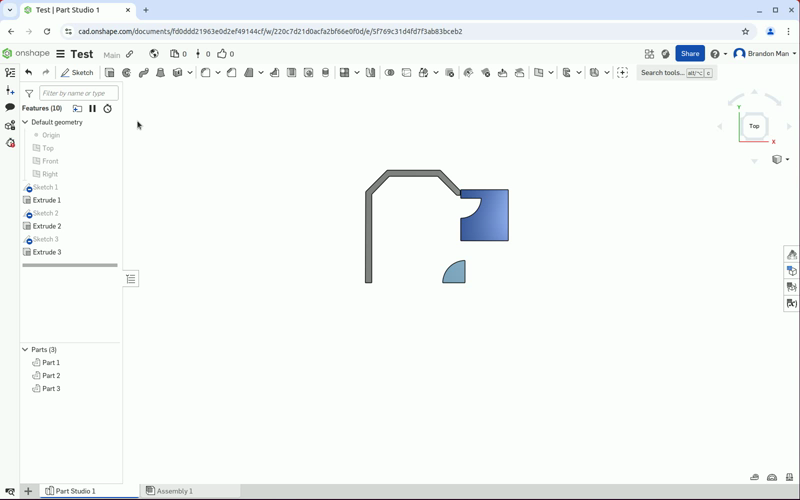
key(shift+h)
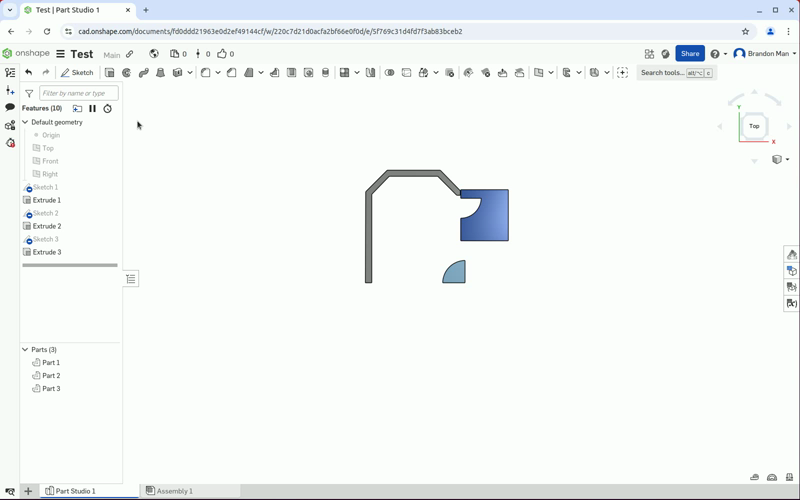
key(shift+h)
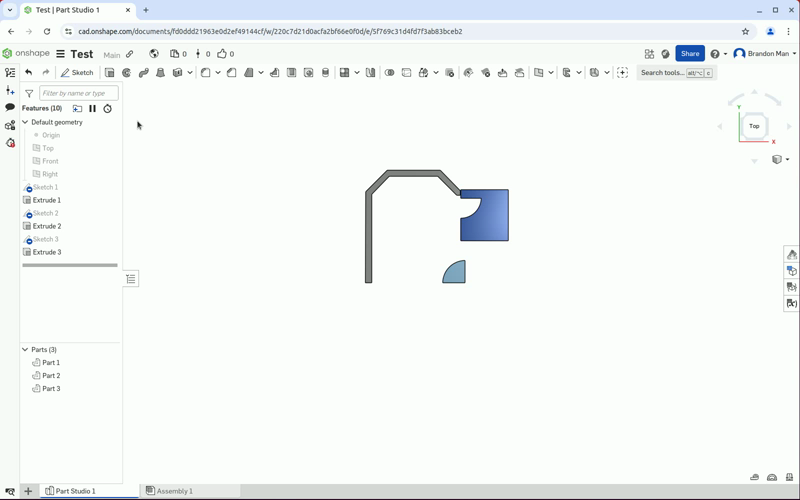
mouse_move(73, 189)
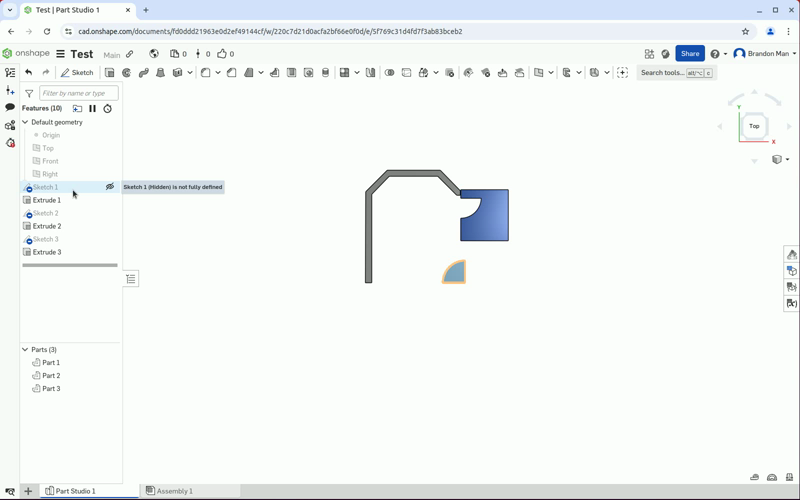
click(73, 189)
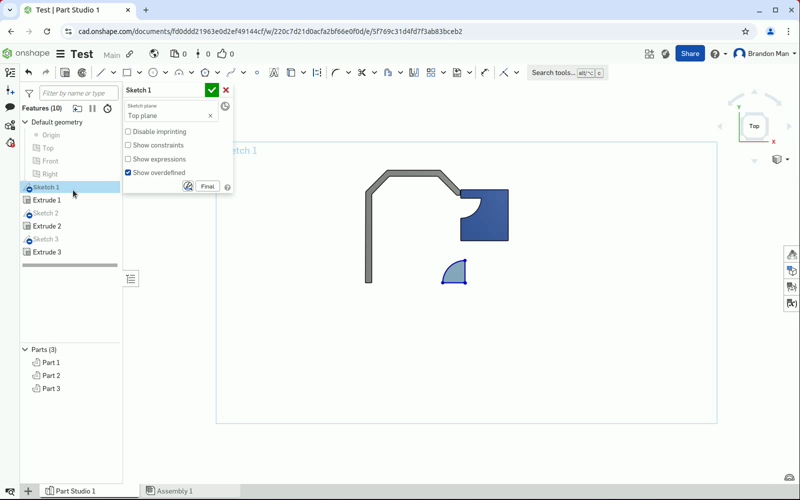
mouse_move(229, 92)
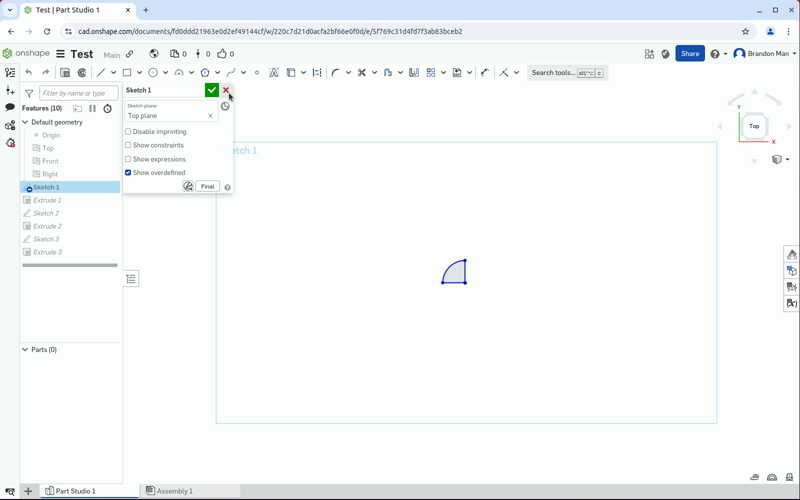
click(229, 92)
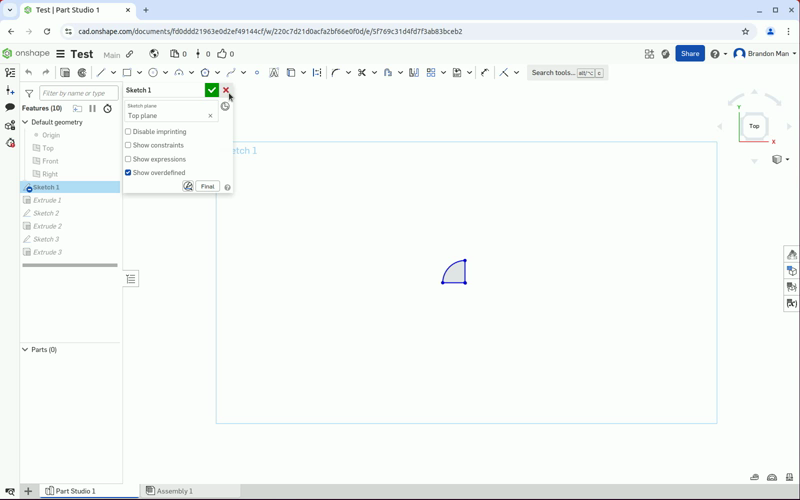
key(shift+s)
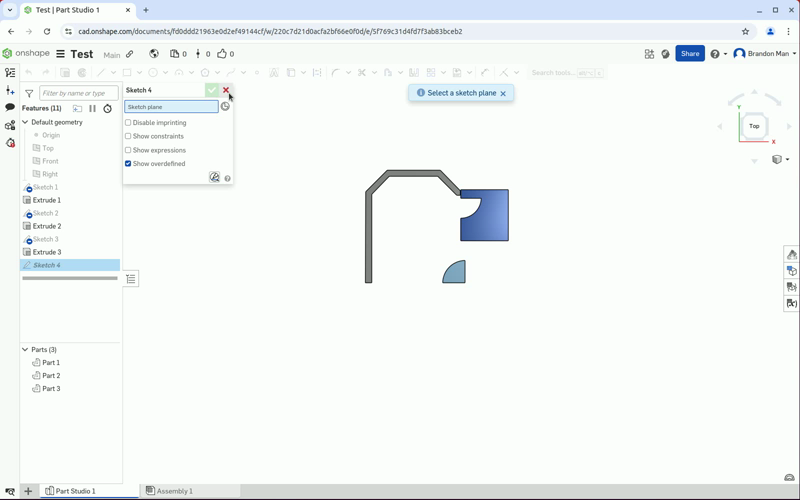
mouse_move(73, 150)
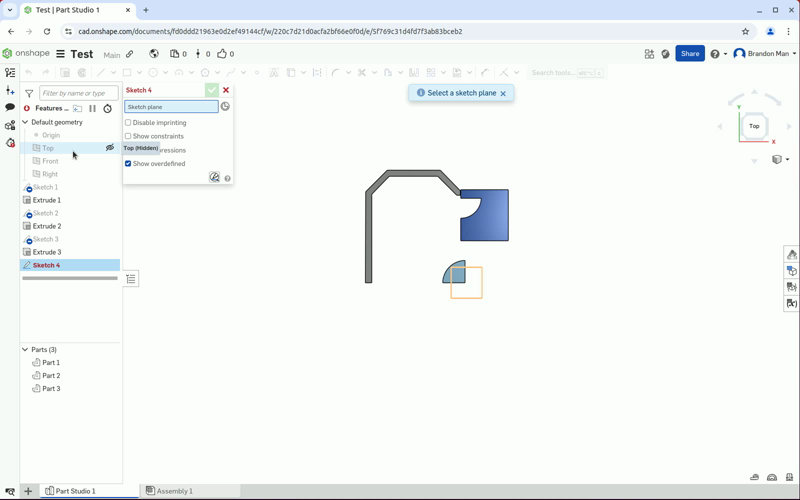
click(73, 150)
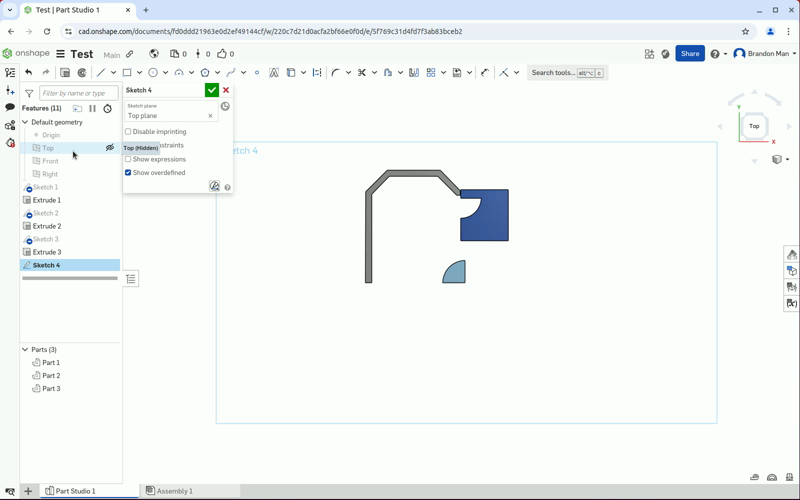
mouse_move(73, 352)
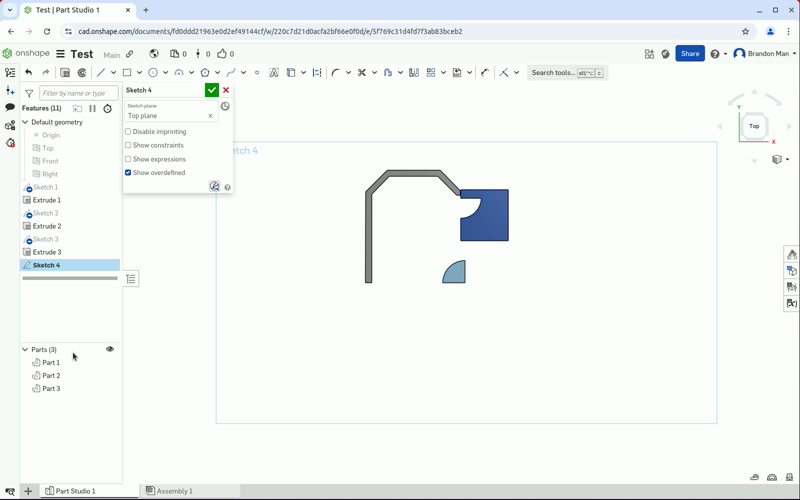
key(y)
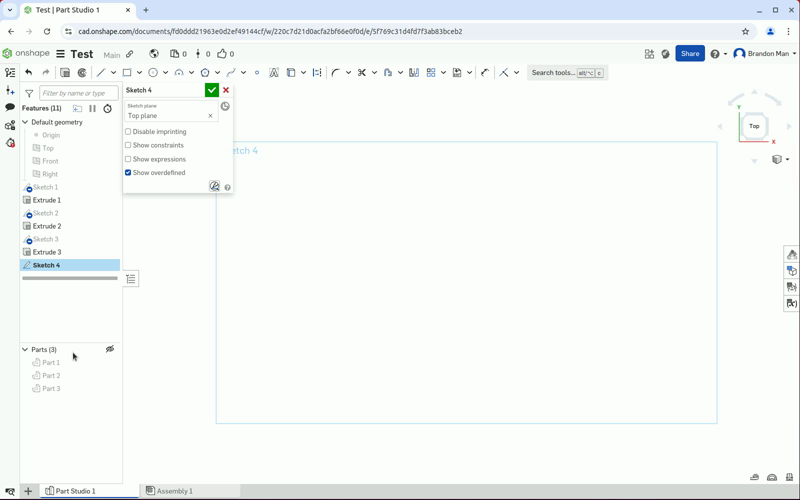
key(l)
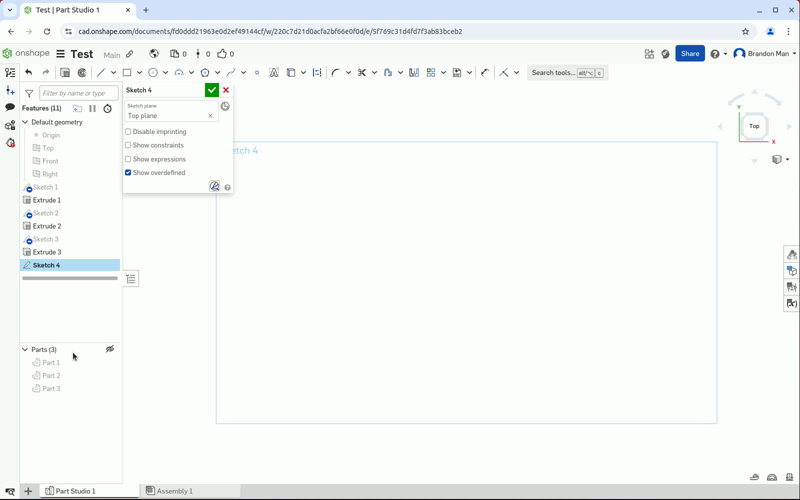
key_down(shift)
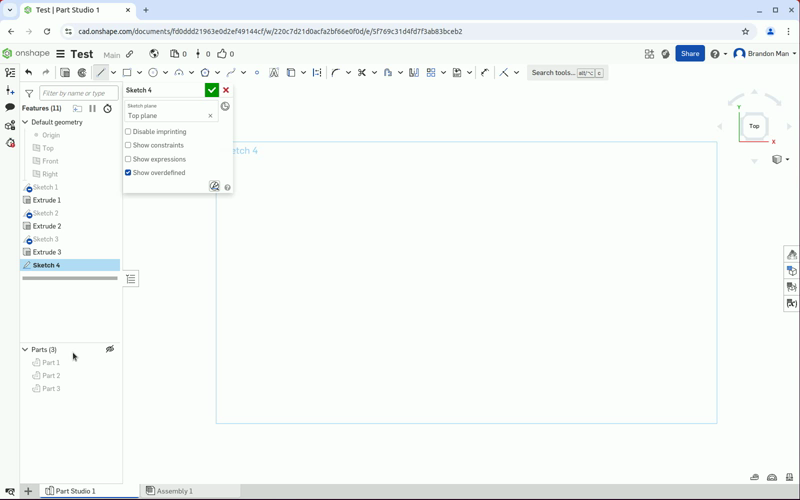
mouse_move(372, 282)
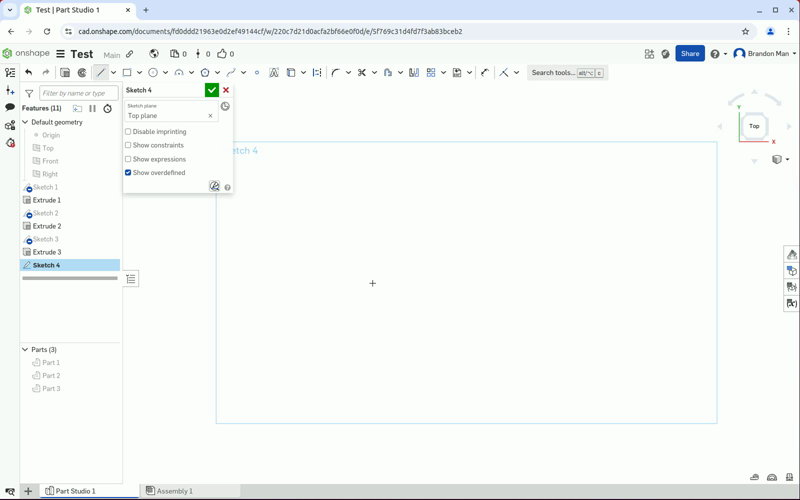
click(372, 282)
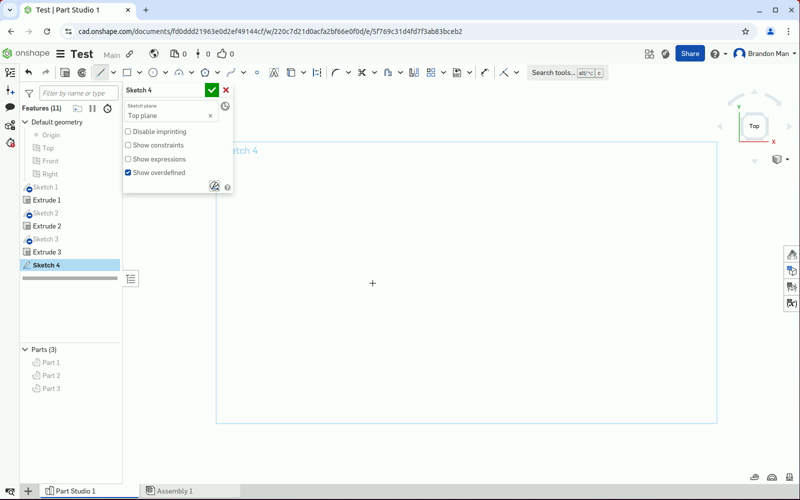
key_up(shift)
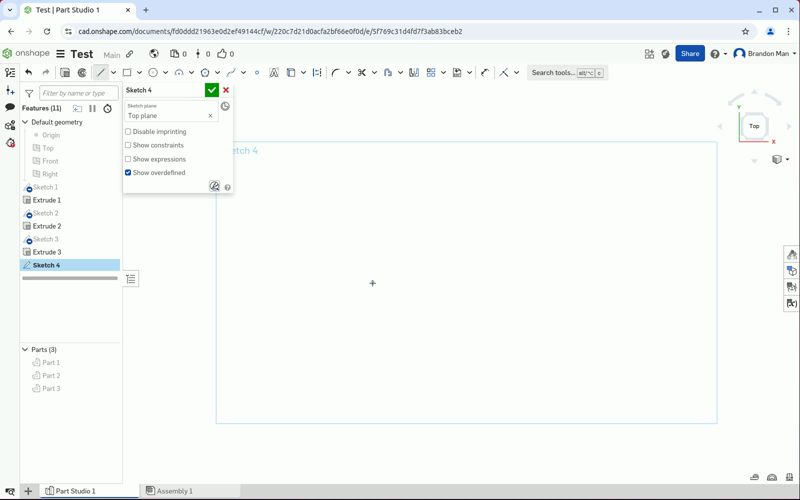
key_down(shift)
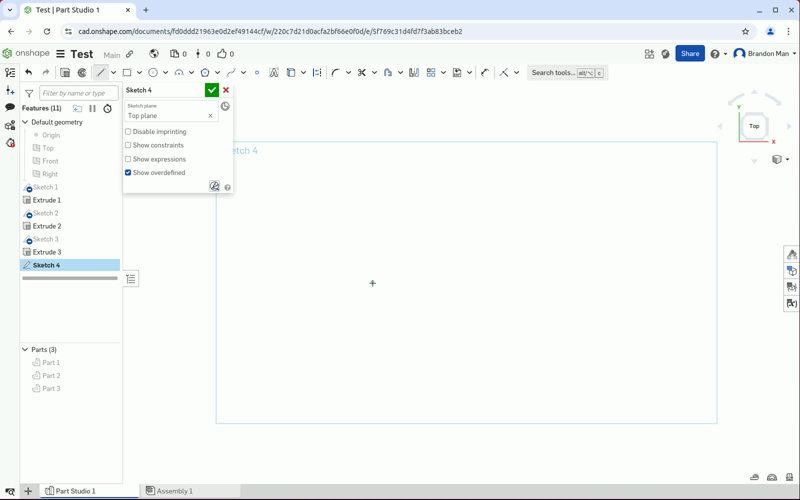
mouse_move(439, 282)
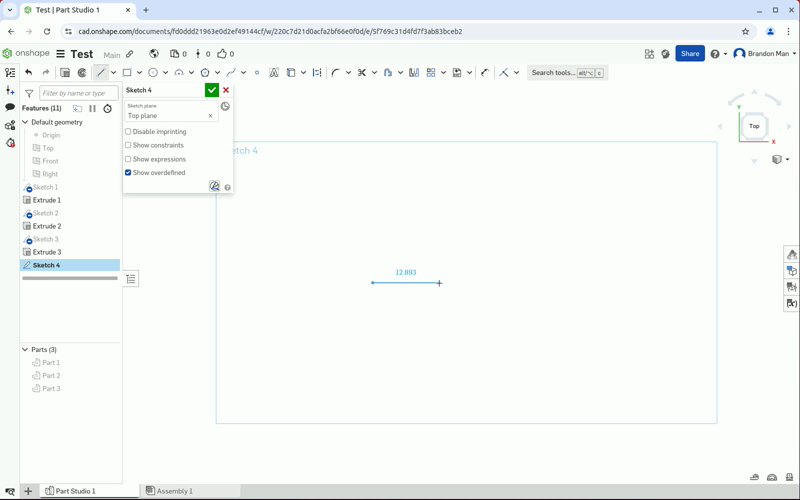
click(439, 282)
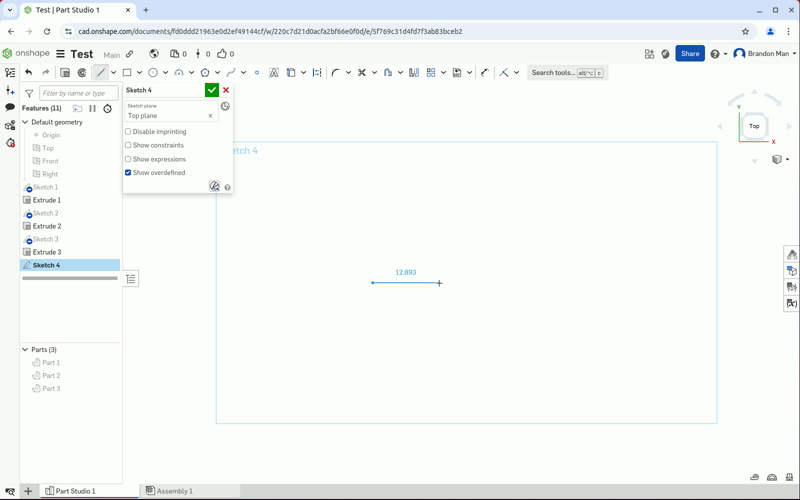
key_up(shift)
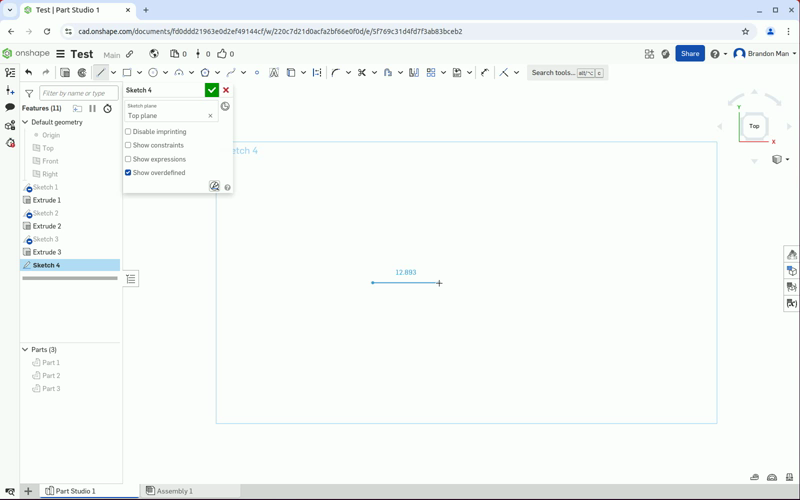
key(esc)
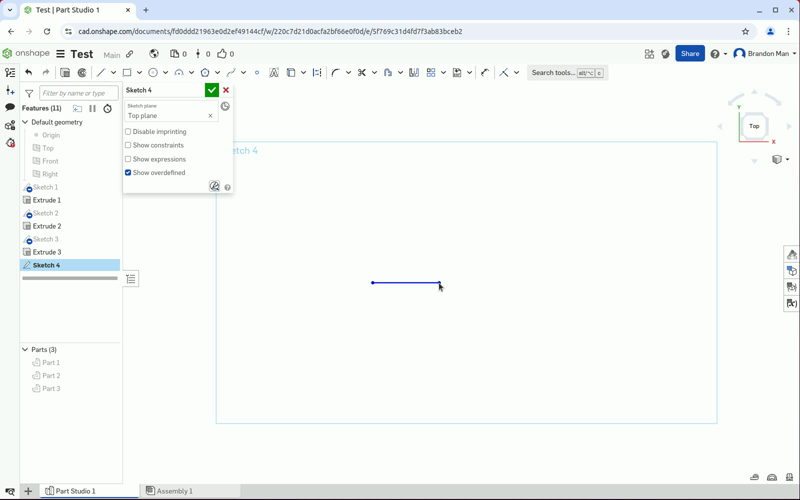
key(a)
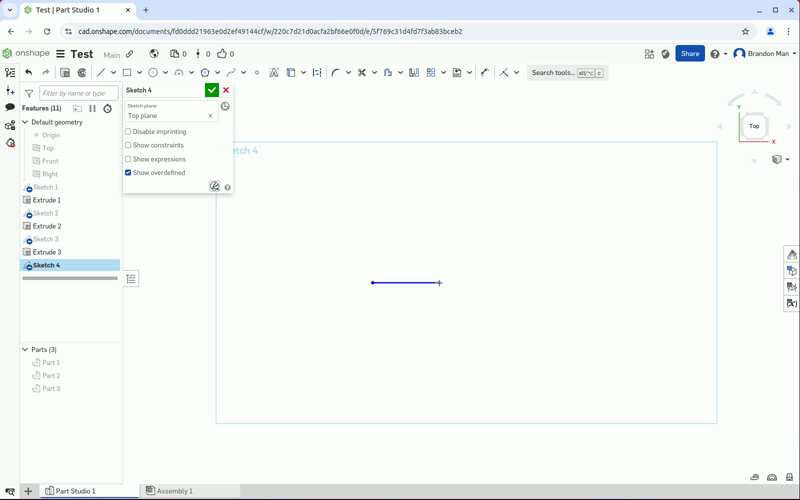
mouse_move(439, 282)
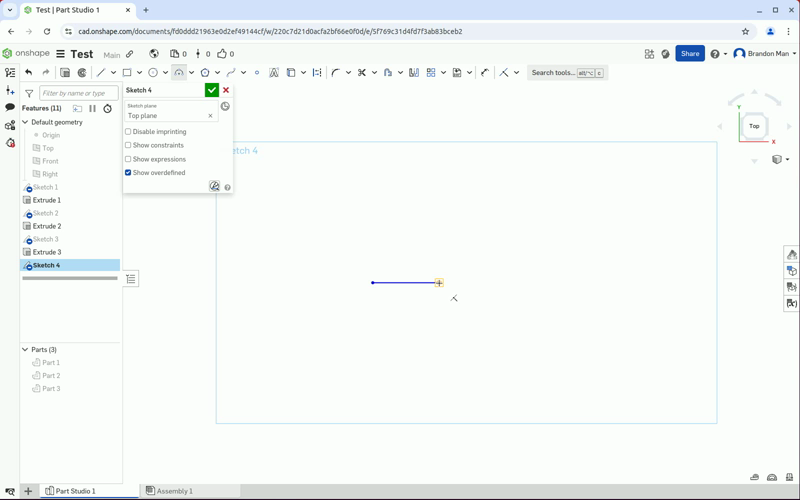
click(439, 282)
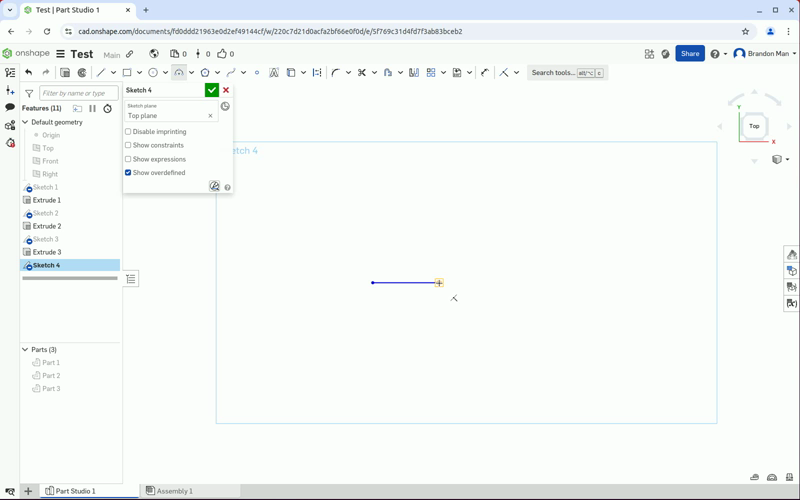
key_down(shift)
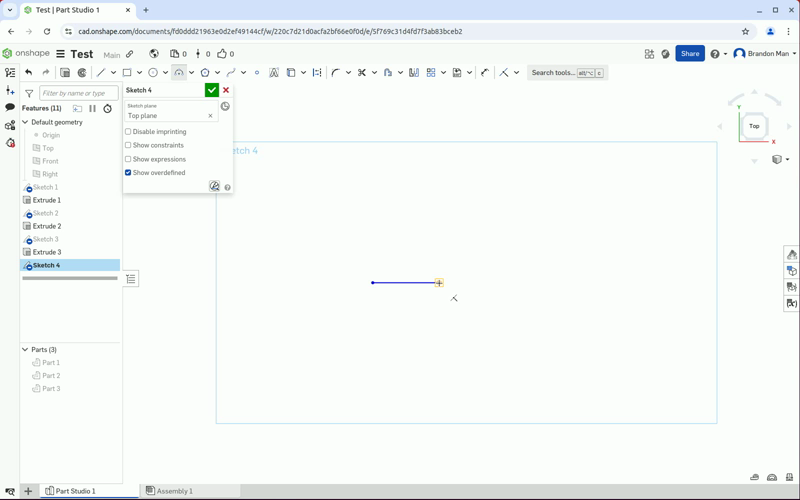
mouse_move(459, 262)
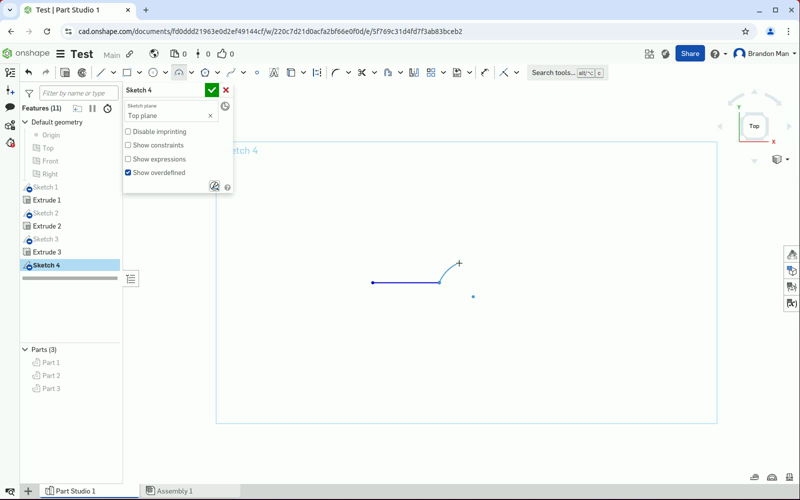
click(459, 262)
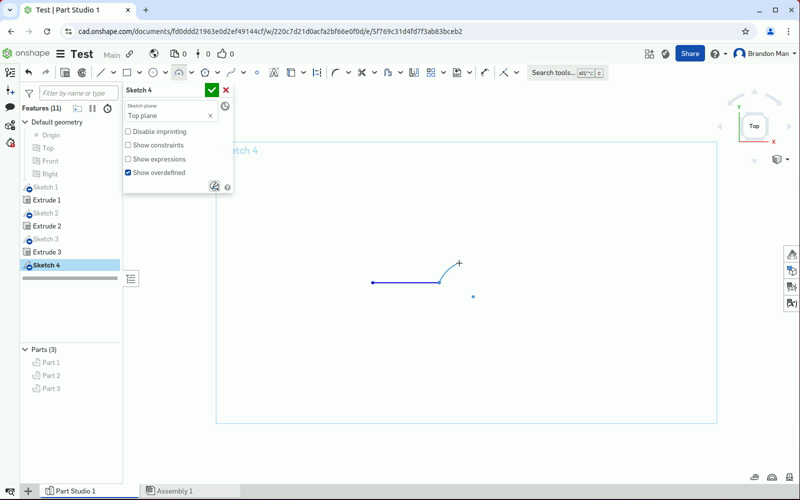
mouse_move(445, 268)
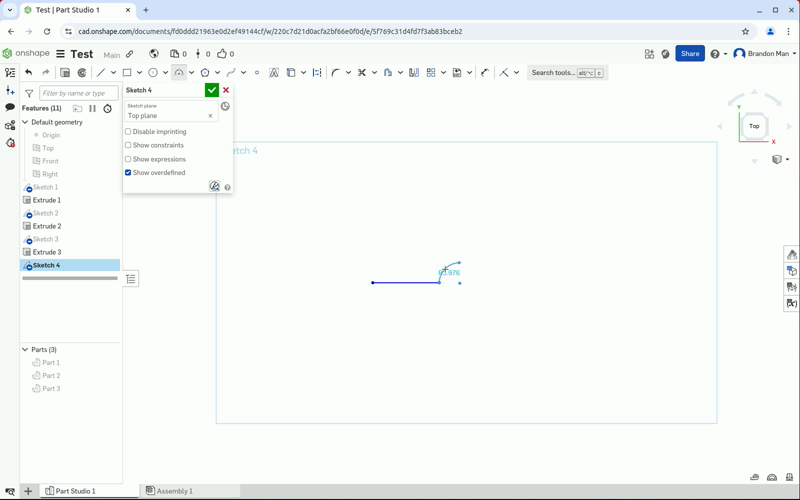
click(445, 268)
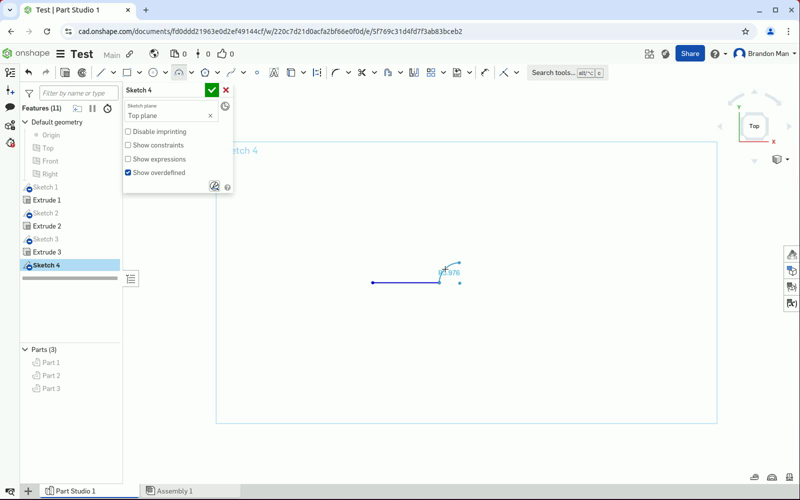
key_up(shift)
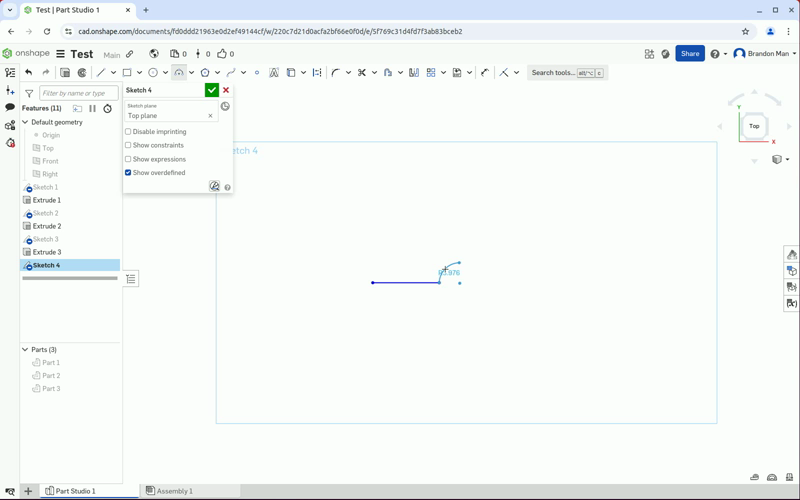
key(esc)
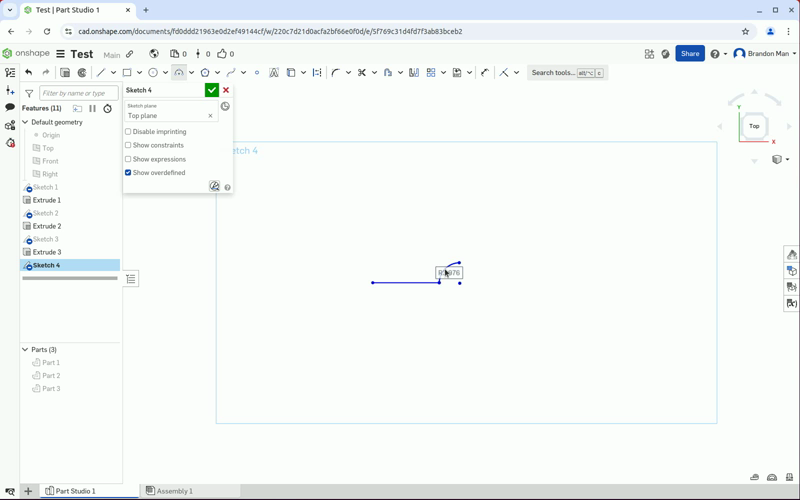
key(l)
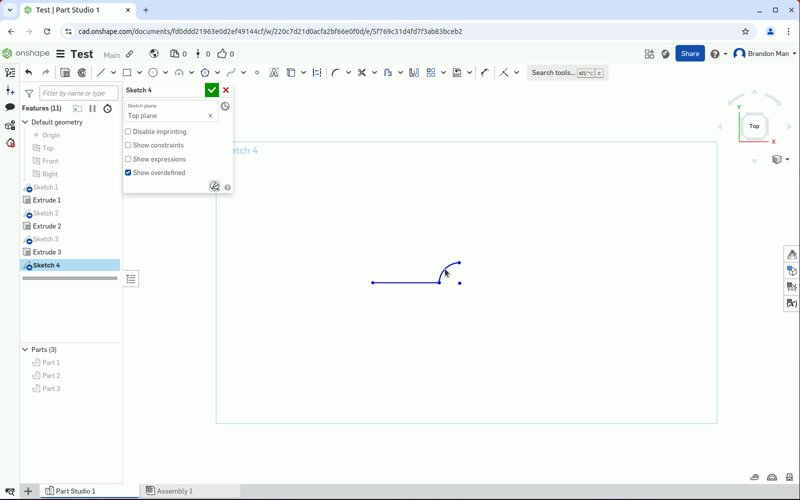
mouse_move(459, 262)
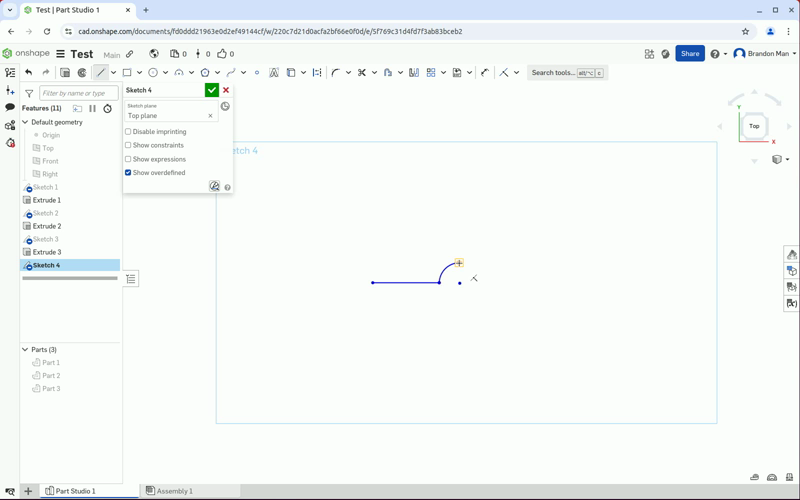
click(459, 262)
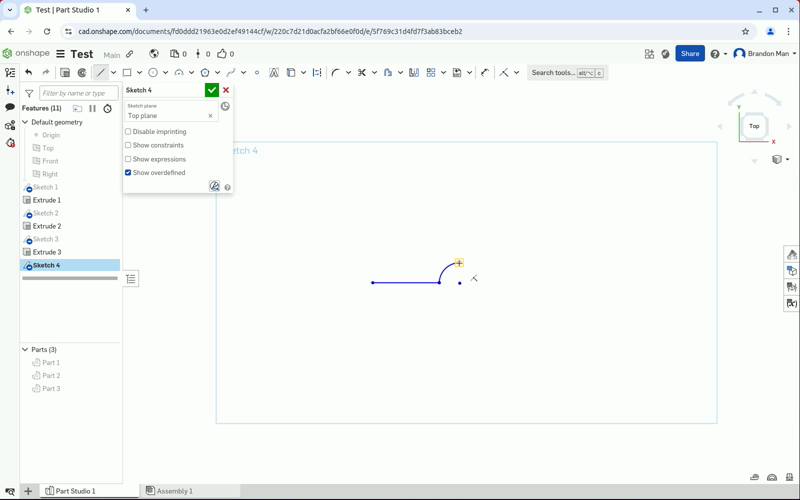
key_down(shift)
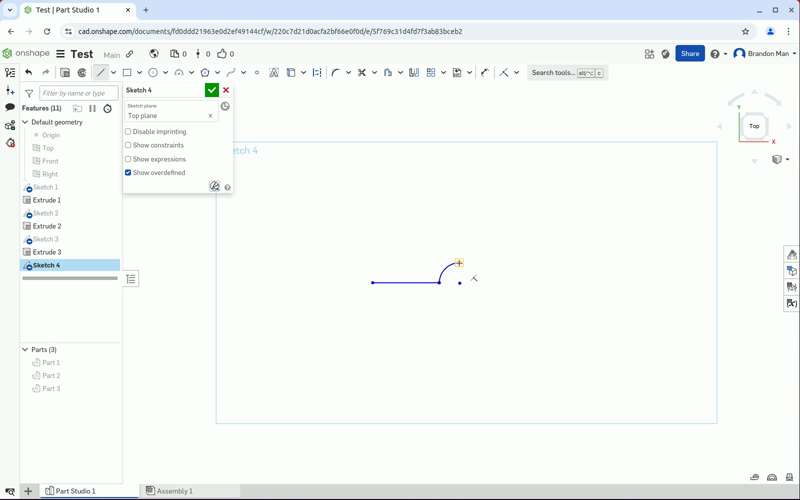
mouse_move(489, 262)
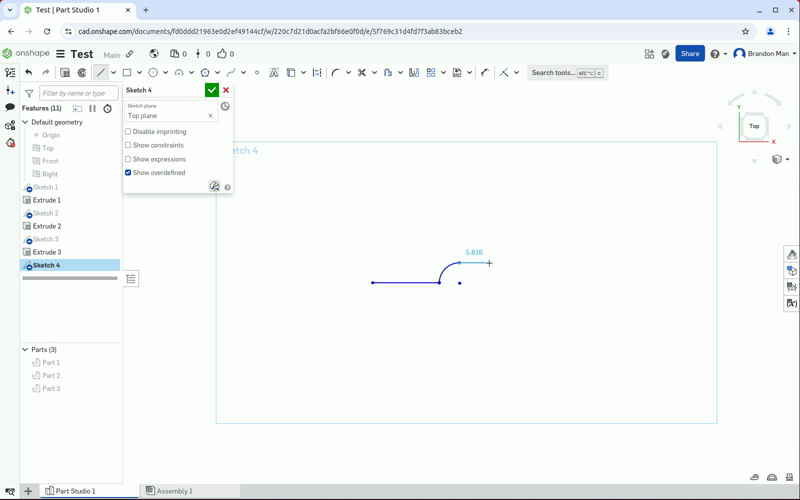
mouse_move(459, 282)
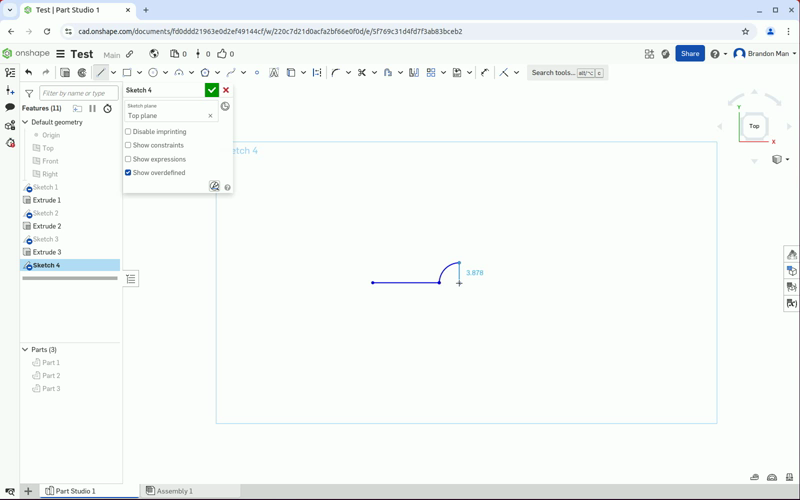
click(459, 282)
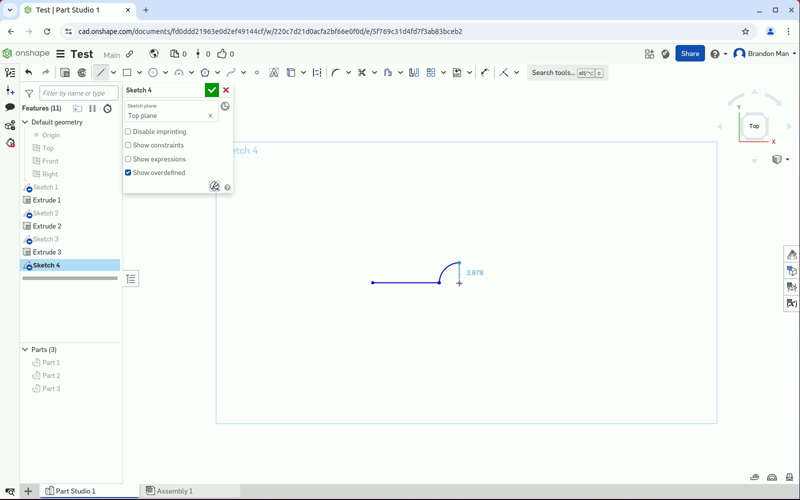
key_up(shift)
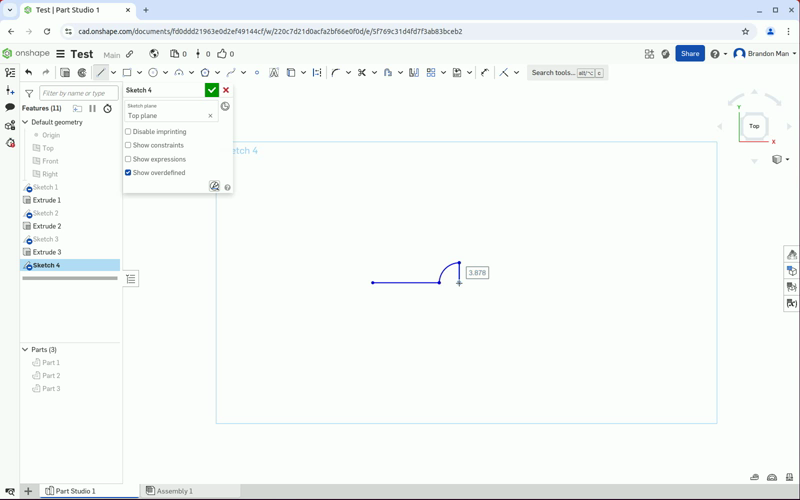
key_down(shift)
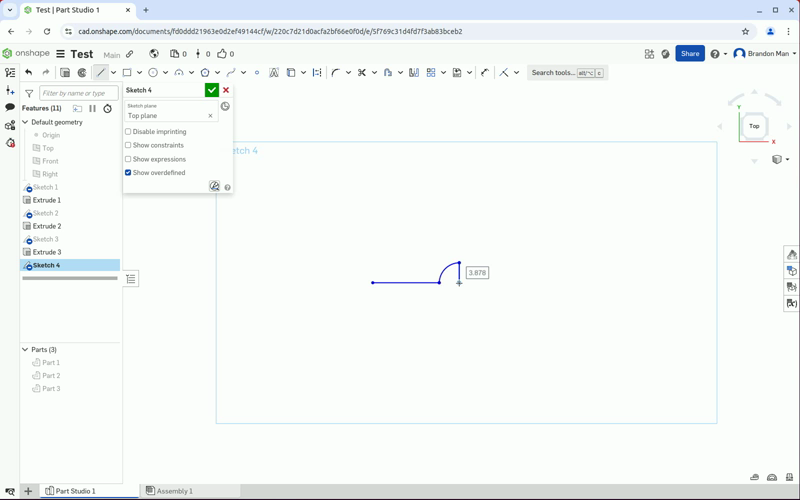
mouse_move(489, 282)
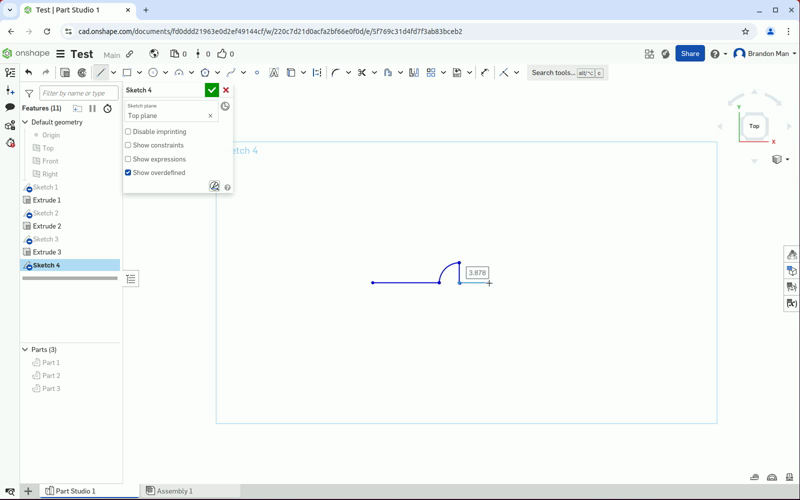
mouse_move(461, 282)
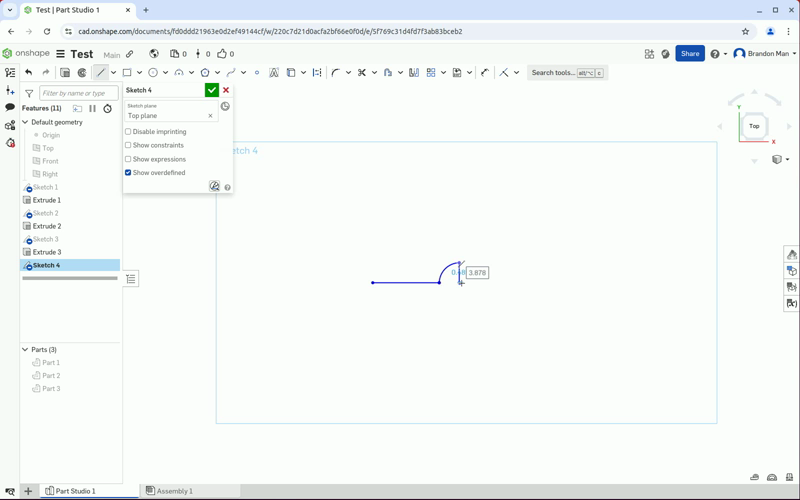
scroll(6)
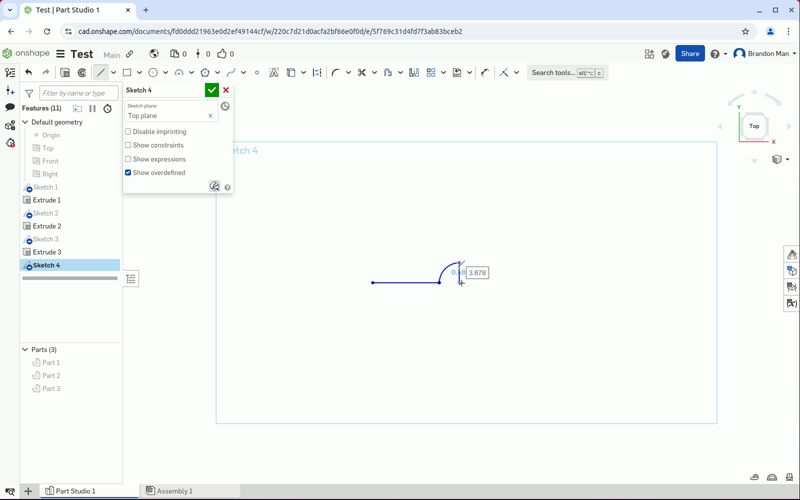
scroll(6)
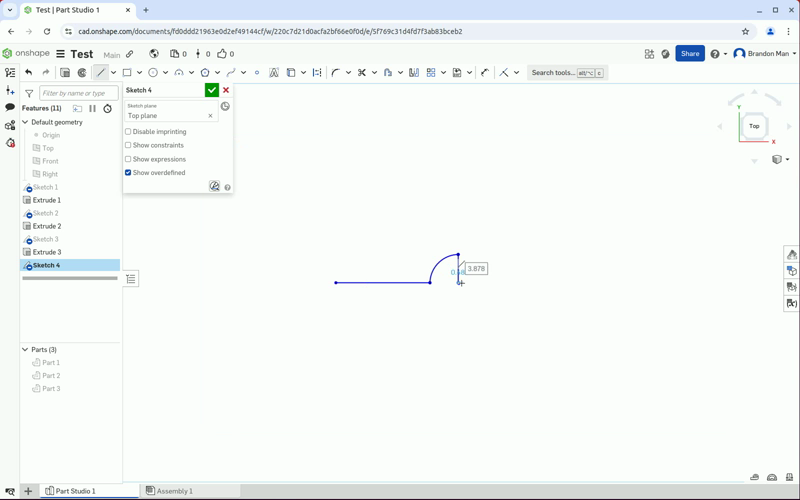
scroll(6)
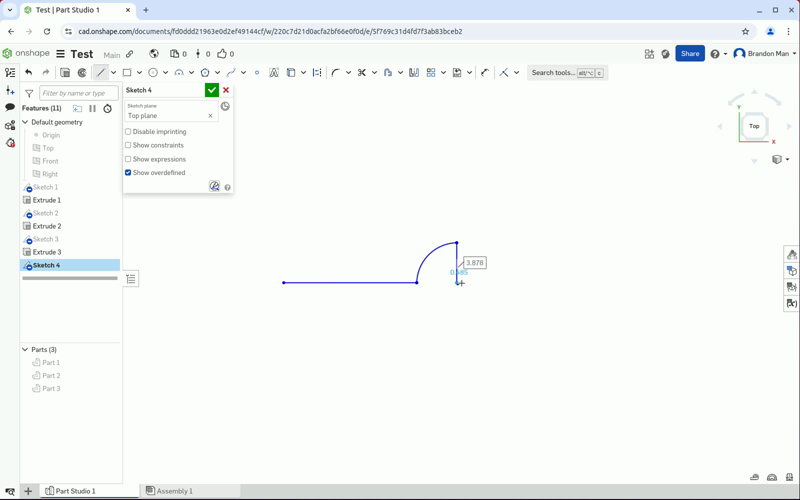
scroll(6)
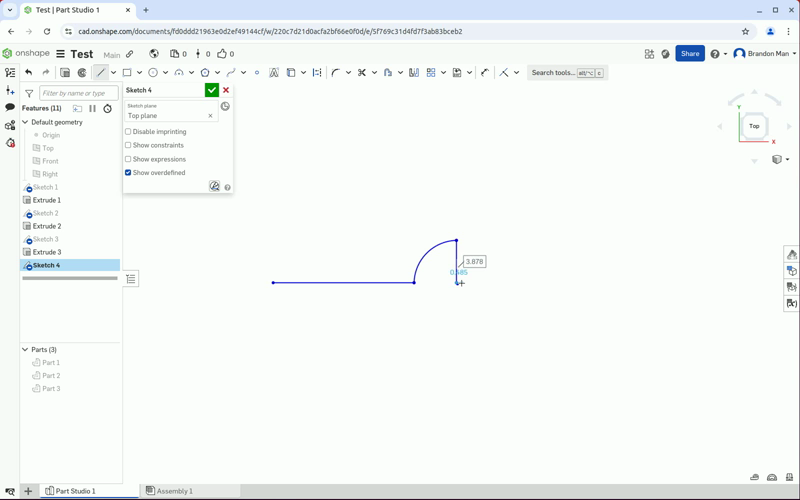
scroll(6)
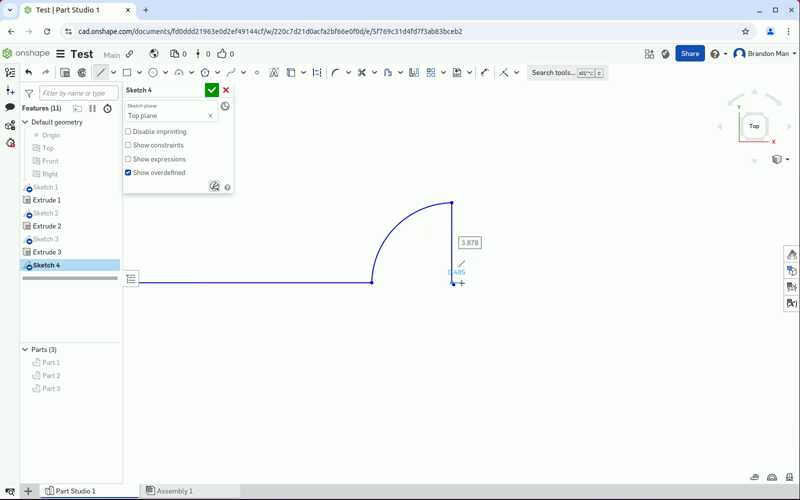
scroll(6)
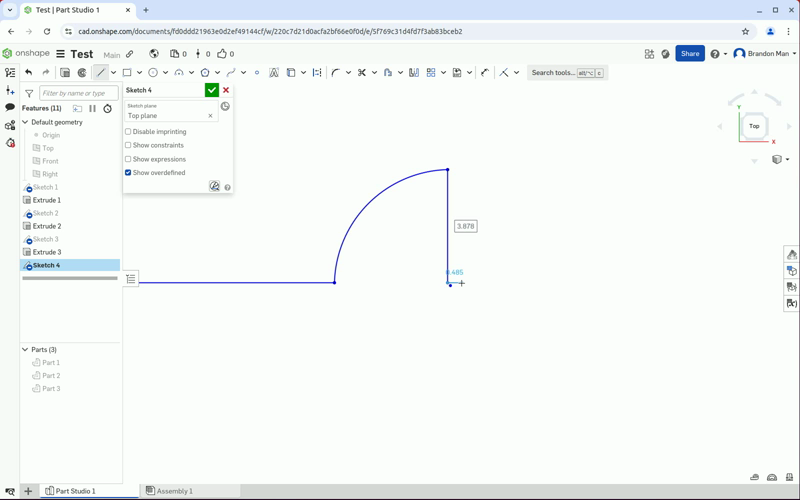
scroll(6)
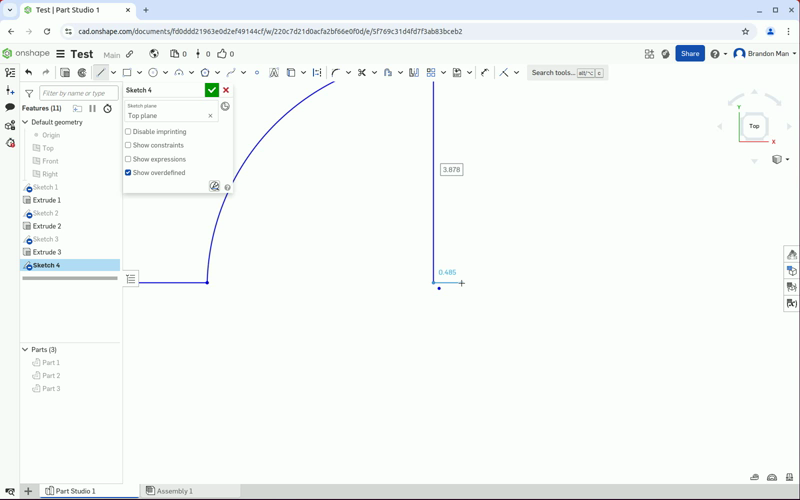
click(461, 282)
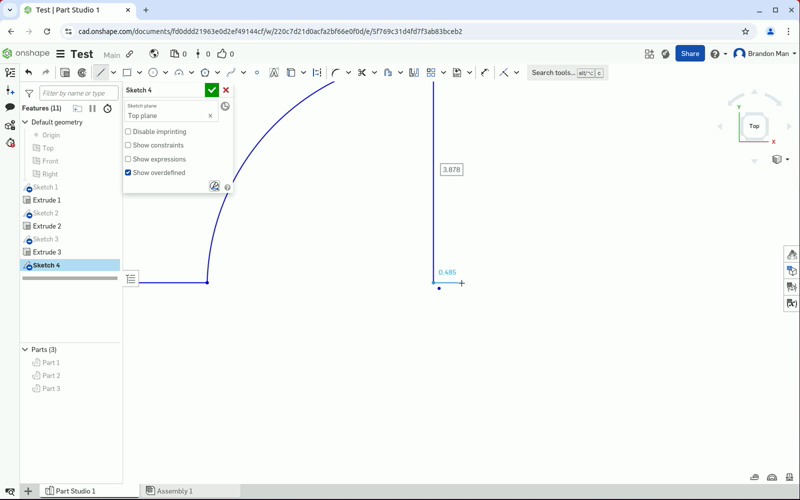
scroll(-6)
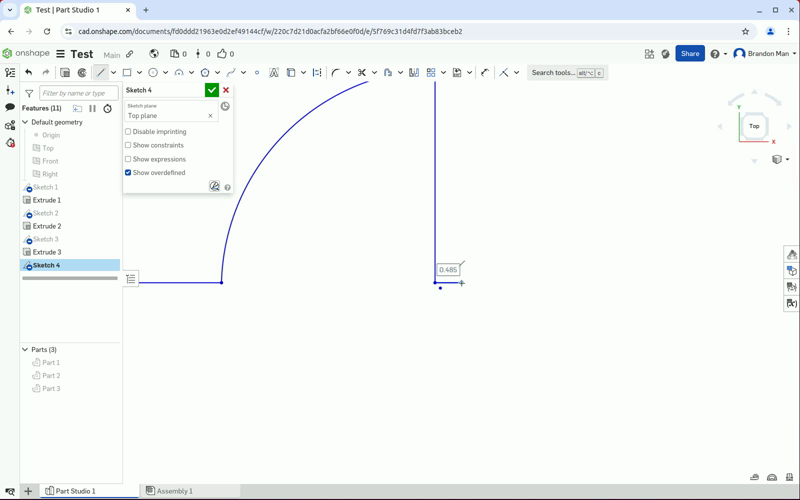
scroll(-6)
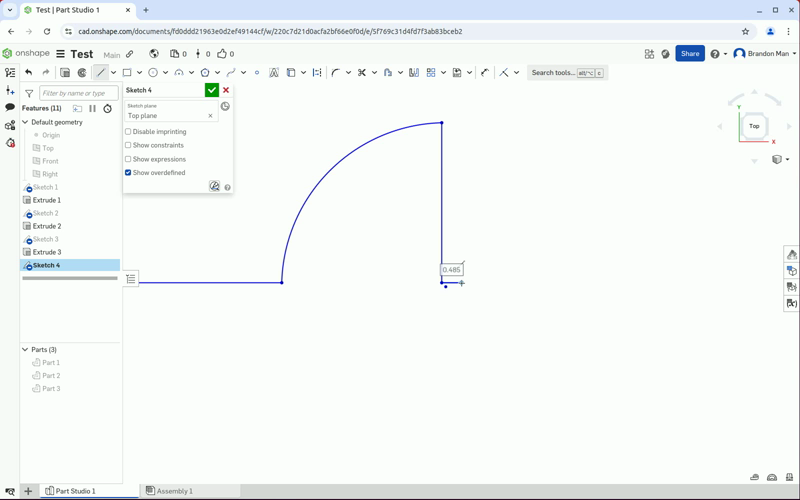
scroll(-6)
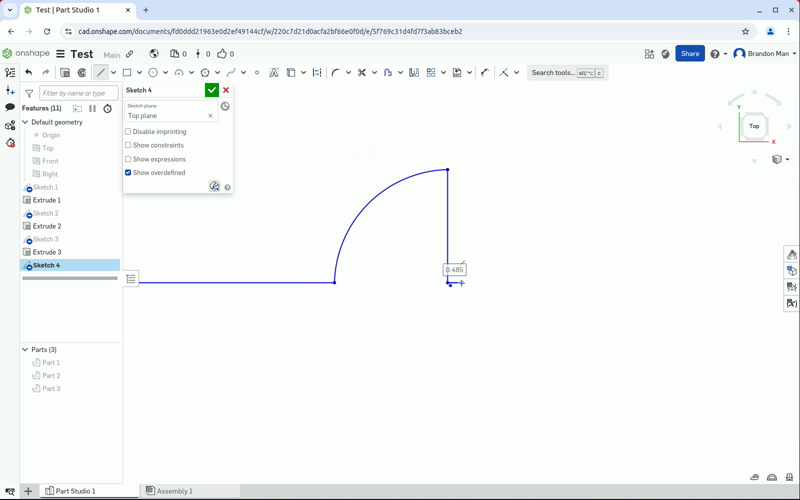
scroll(-6)
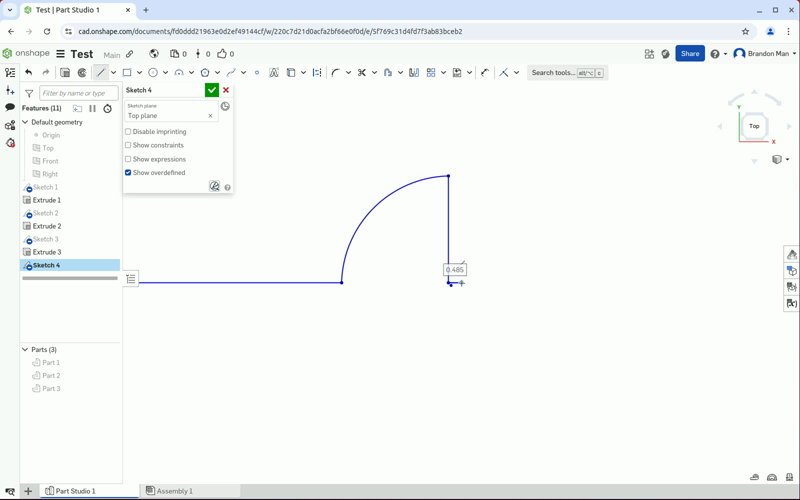
scroll(-6)
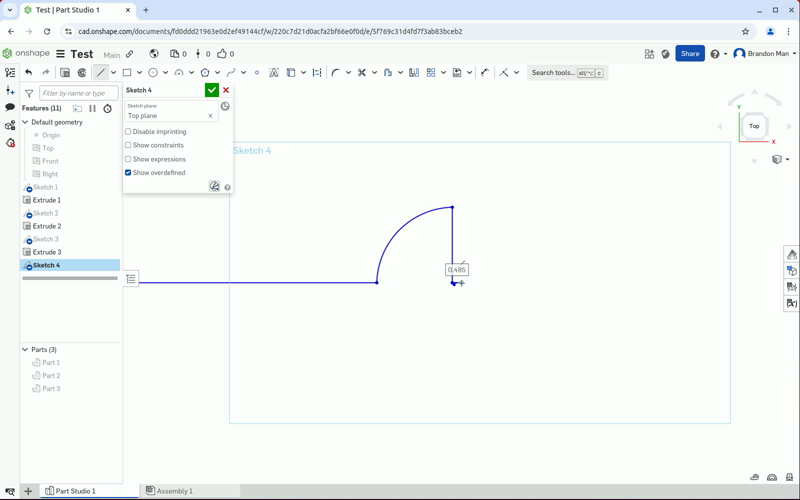
scroll(-6)
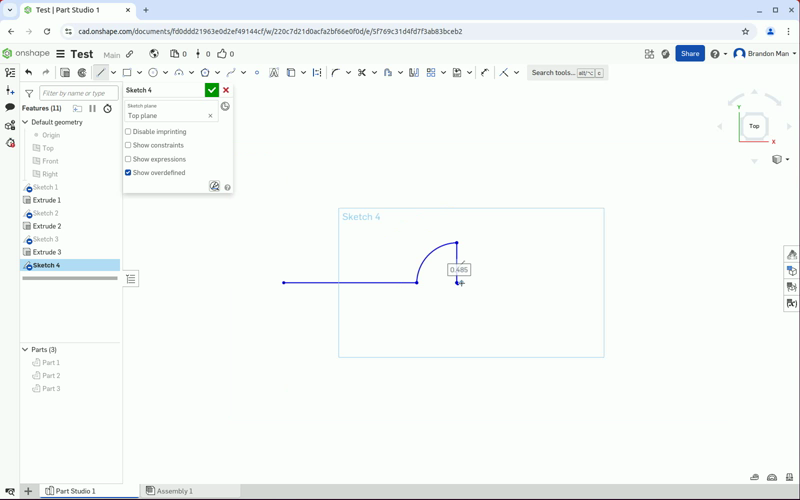
scroll(-6)
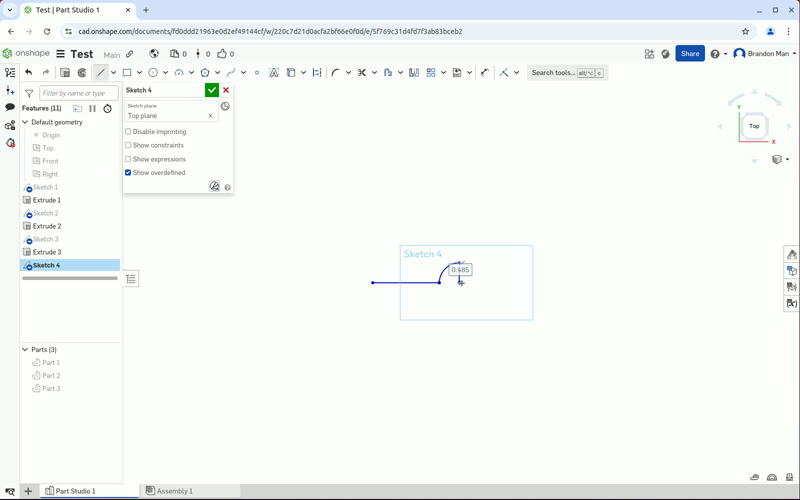
key_up(shift)
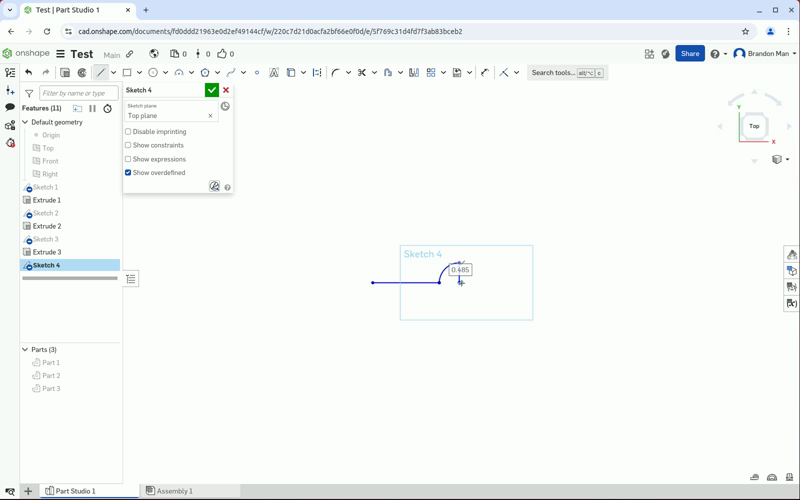
key_down(shift)
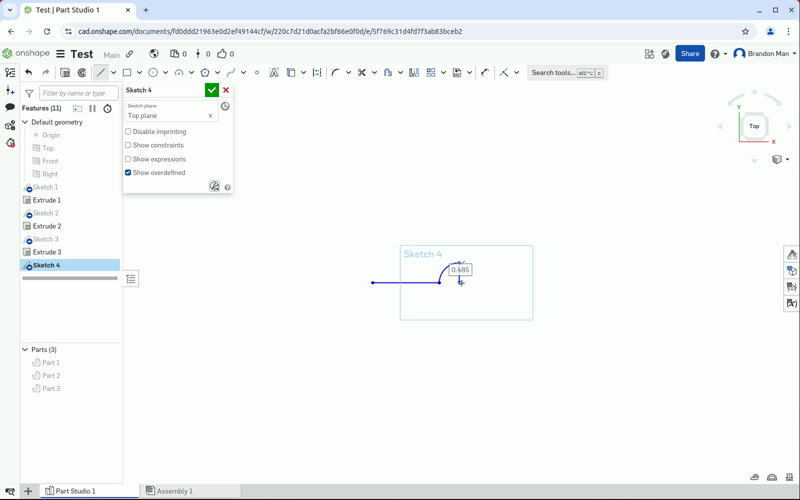
mouse_move(491, 282)
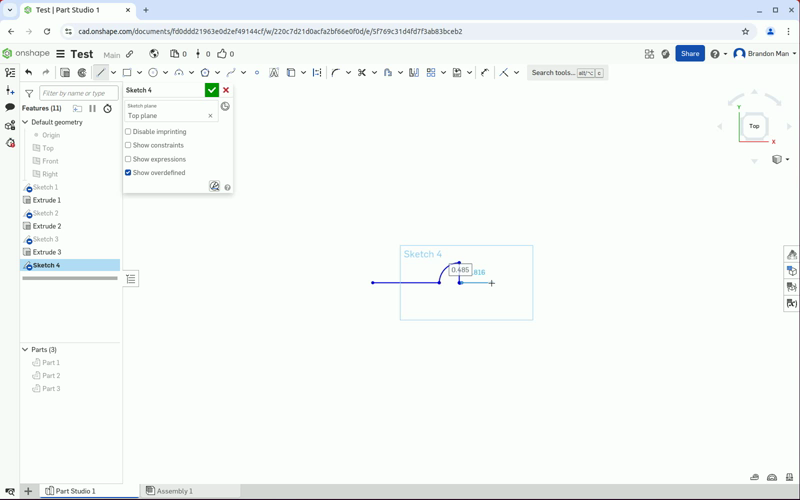
mouse_move(461, 241)
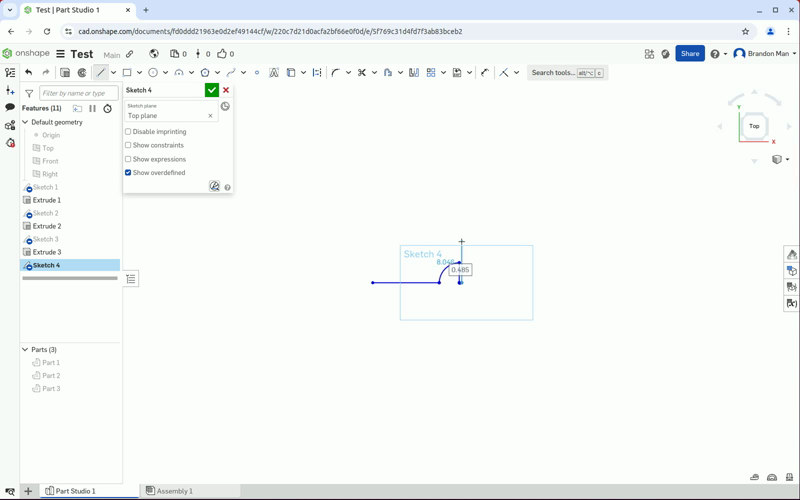
click(461, 241)
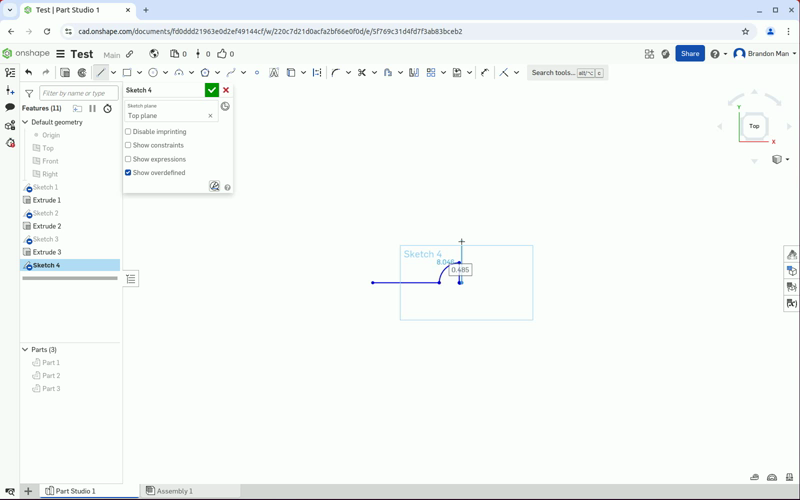
key_up(shift)
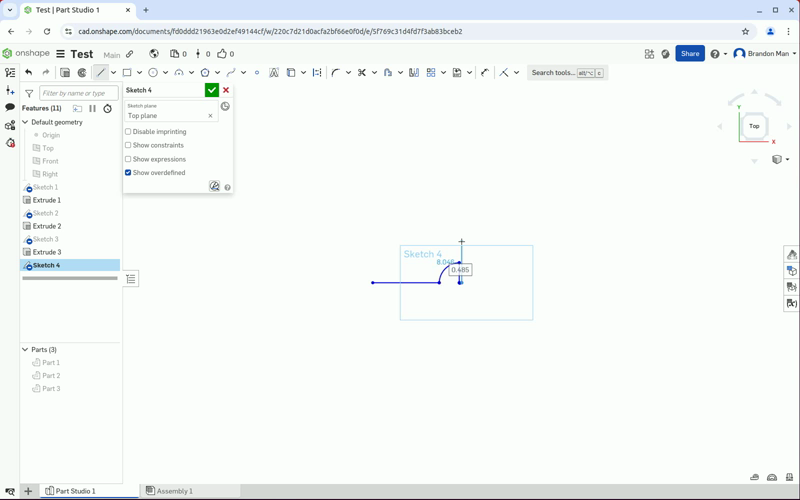
key_down(shift)
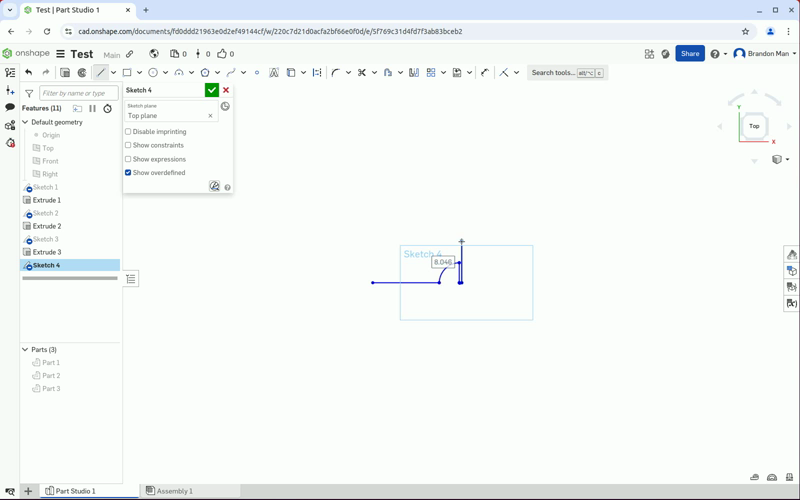
mouse_move(491, 241)
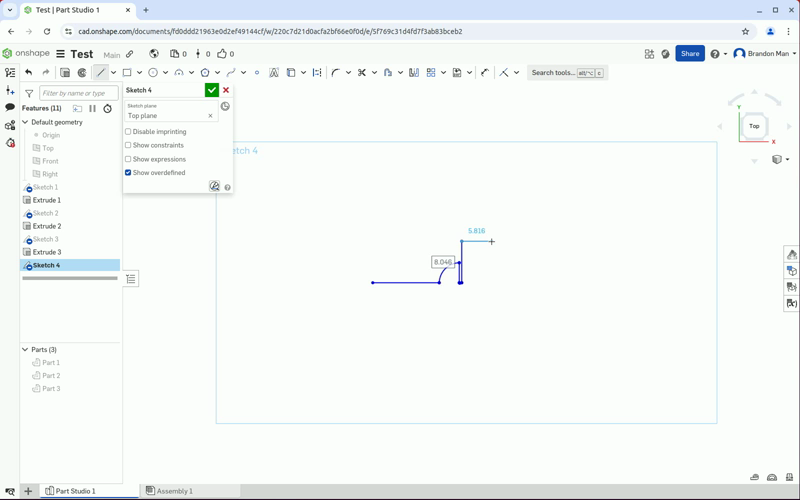
mouse_move(461, 219)
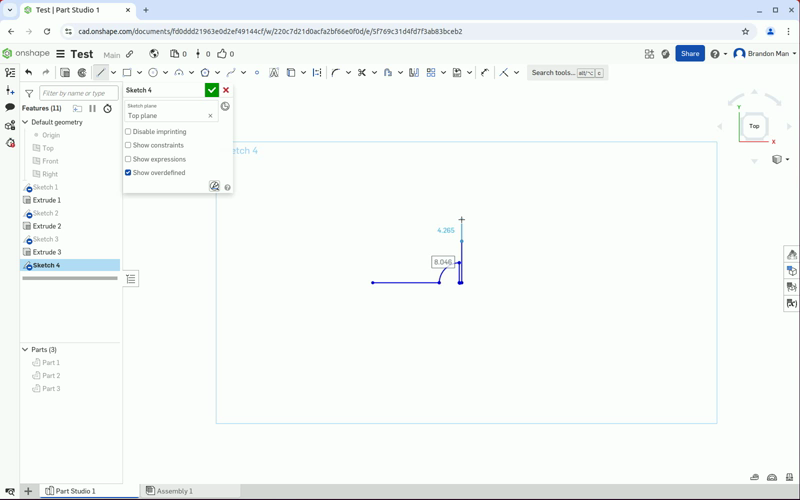
click(461, 219)
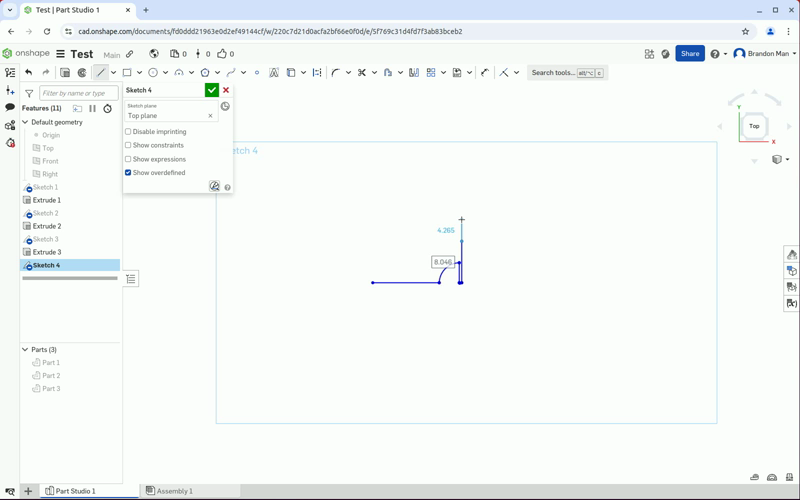
key_up(shift)
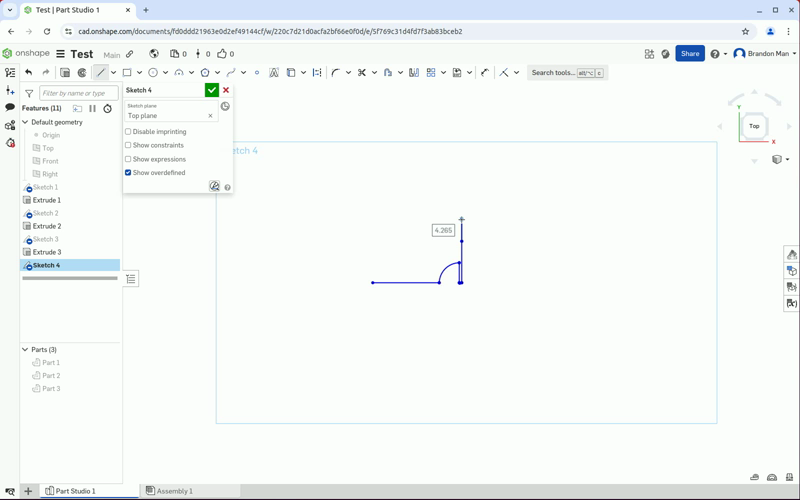
key_down(shift)
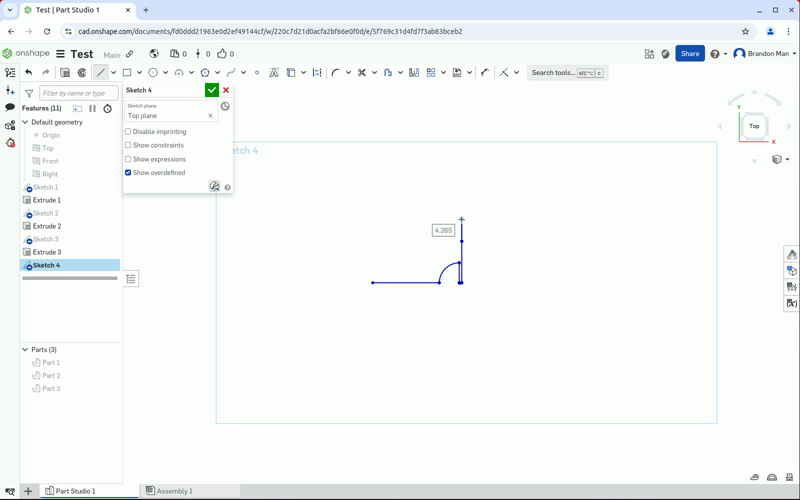
mouse_move(491, 219)
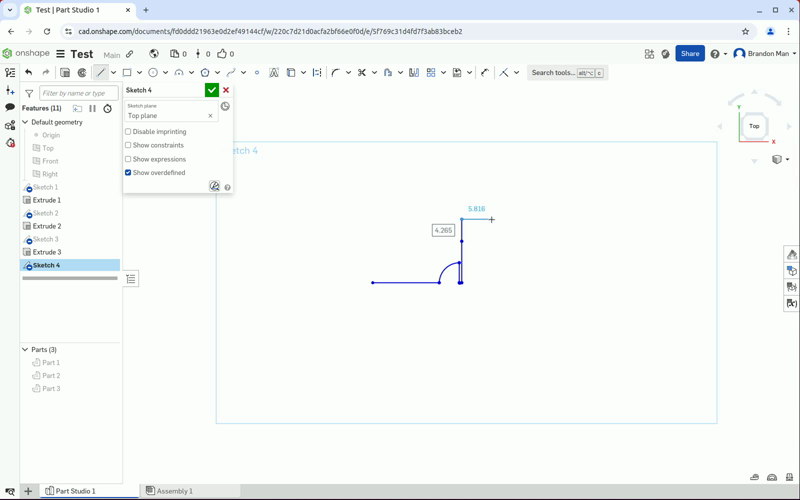
mouse_move(461, 198)
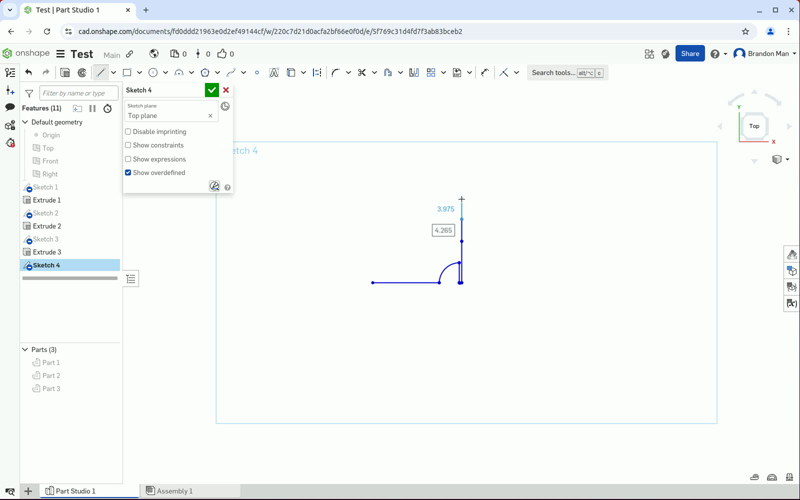
click(461, 198)
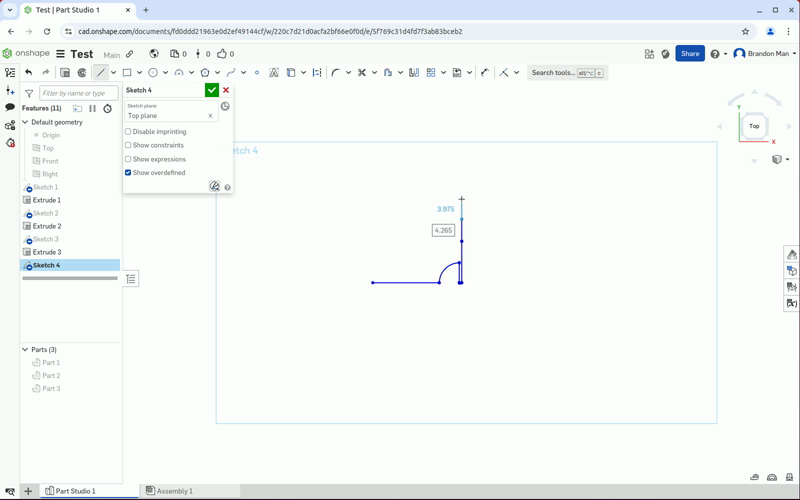
key_up(shift)
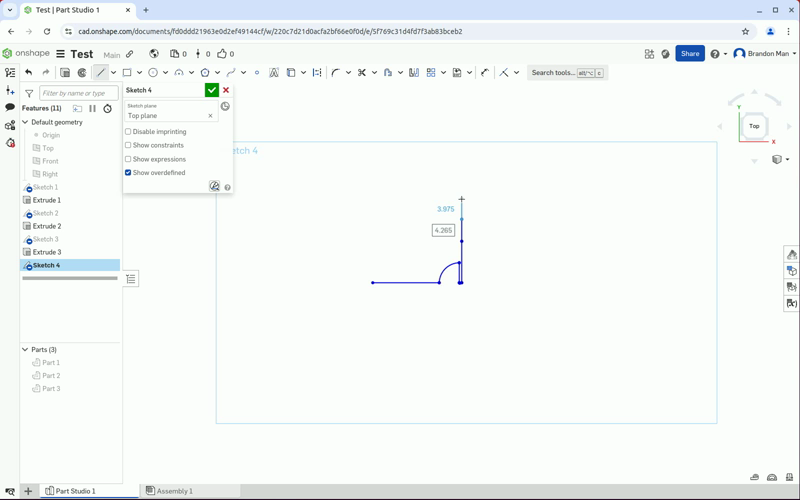
key_down(shift)
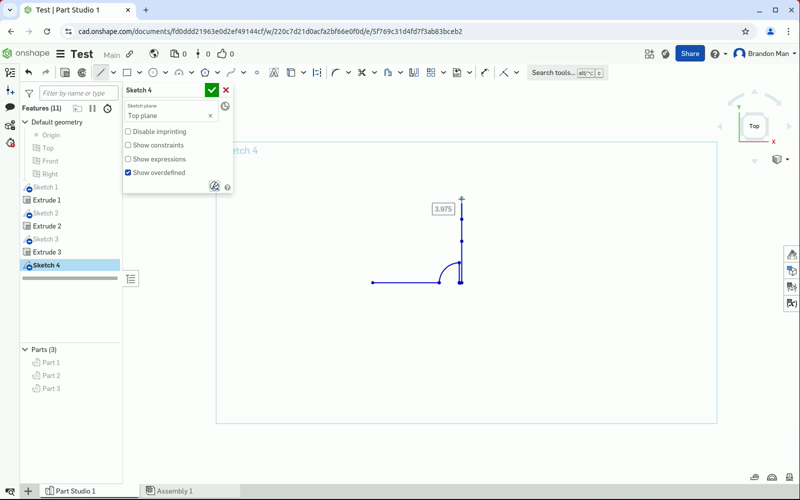
mouse_move(491, 198)
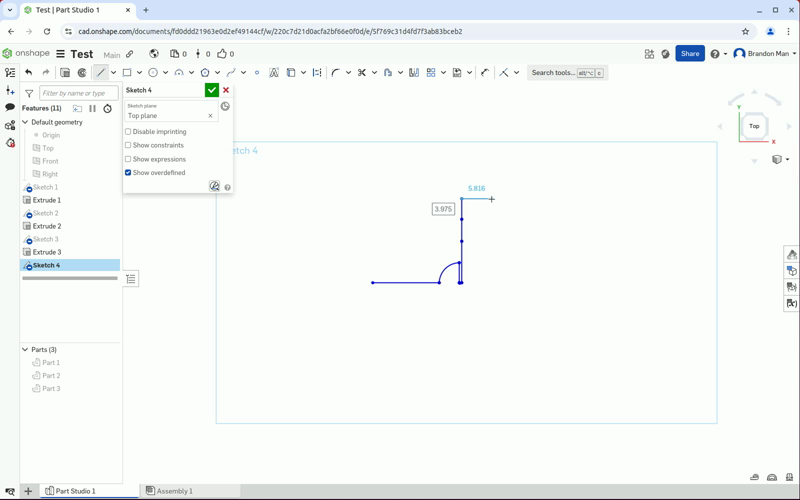
mouse_move(461, 195)
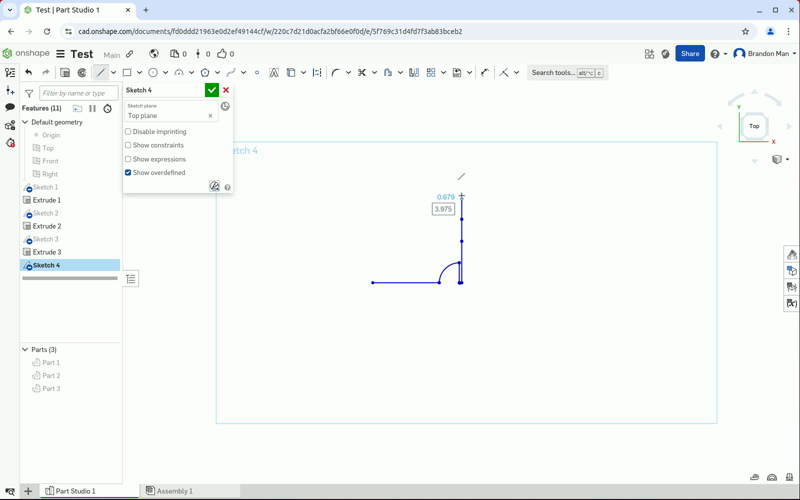
scroll(6)
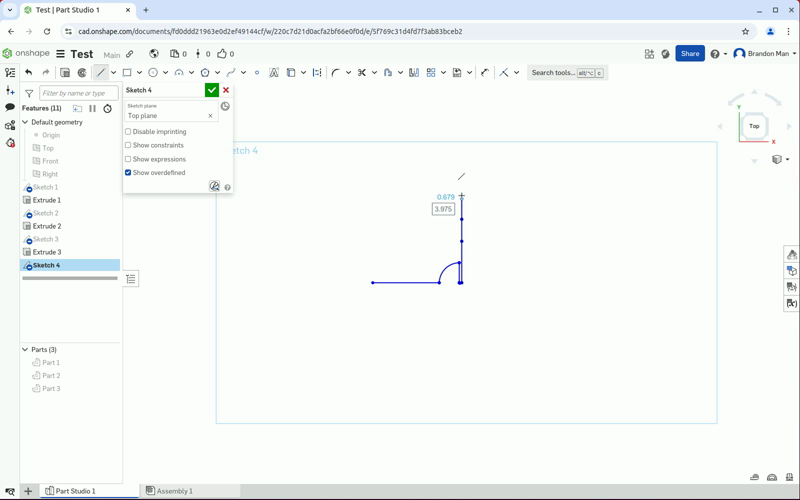
scroll(6)
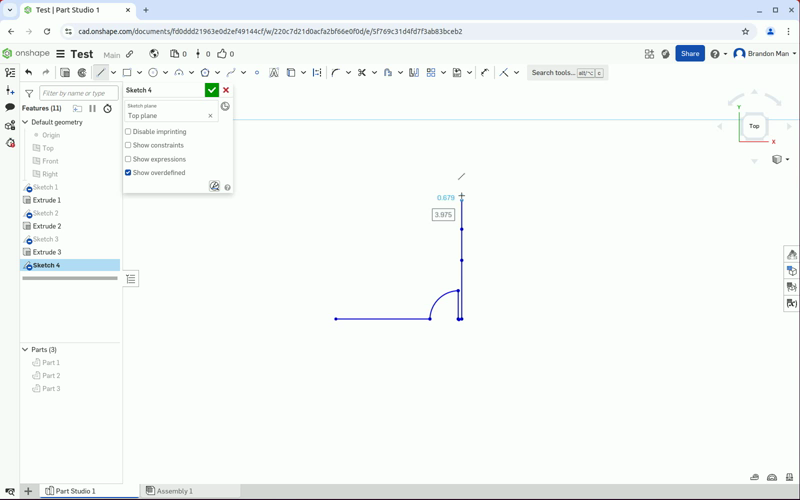
scroll(6)
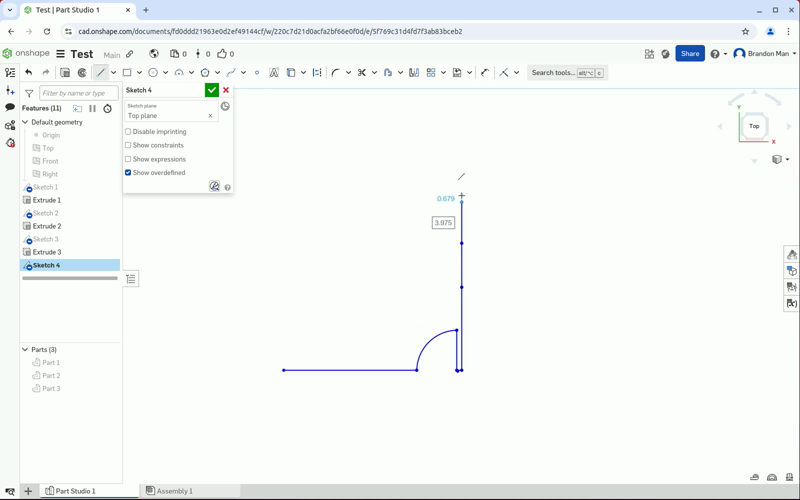
scroll(6)
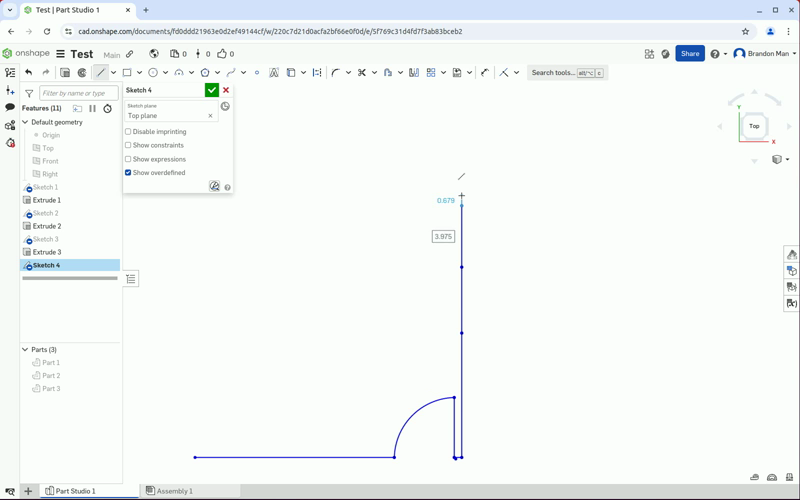
scroll(6)
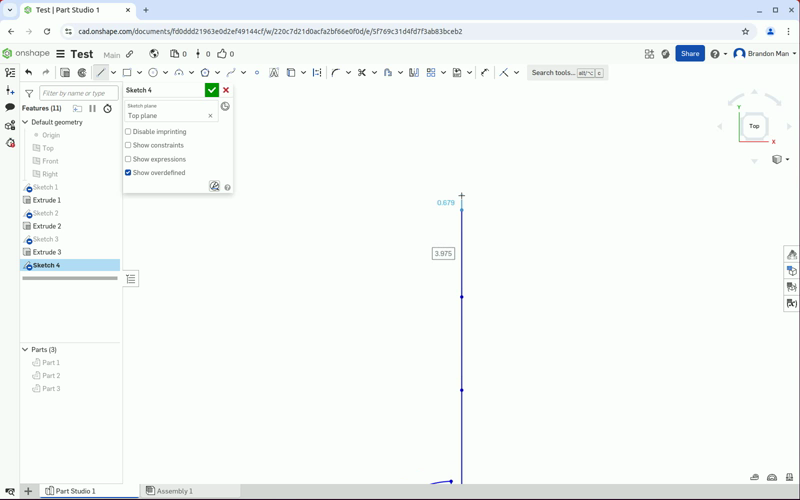
scroll(6)
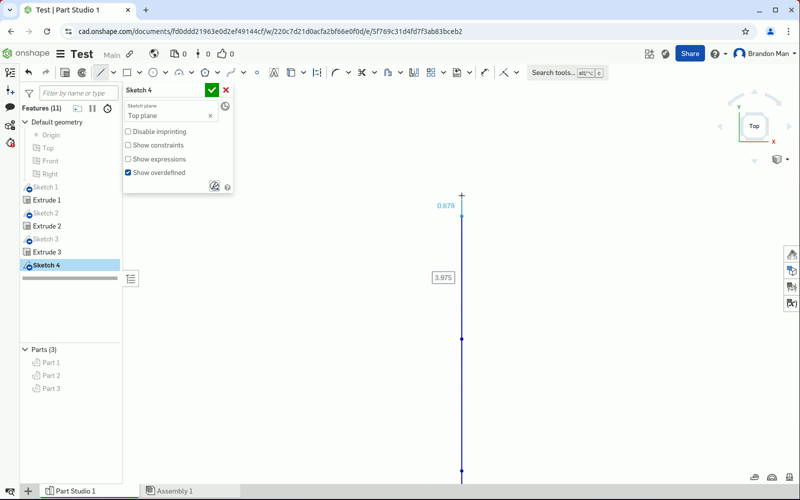
scroll(6)
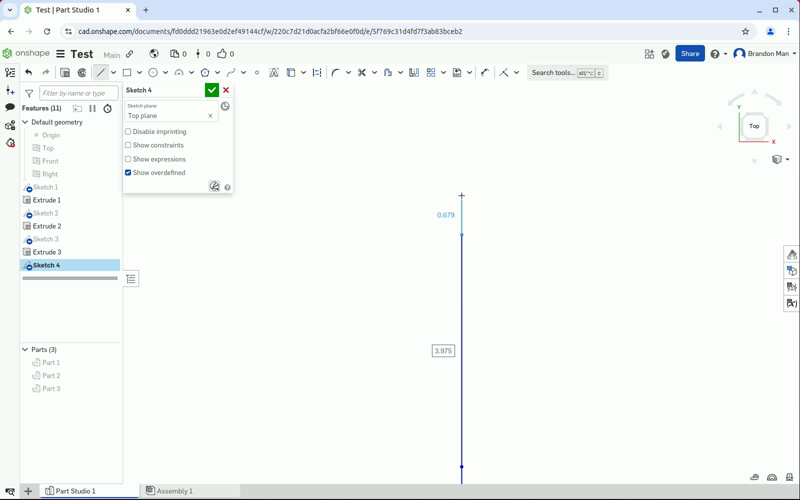
click(461, 195)
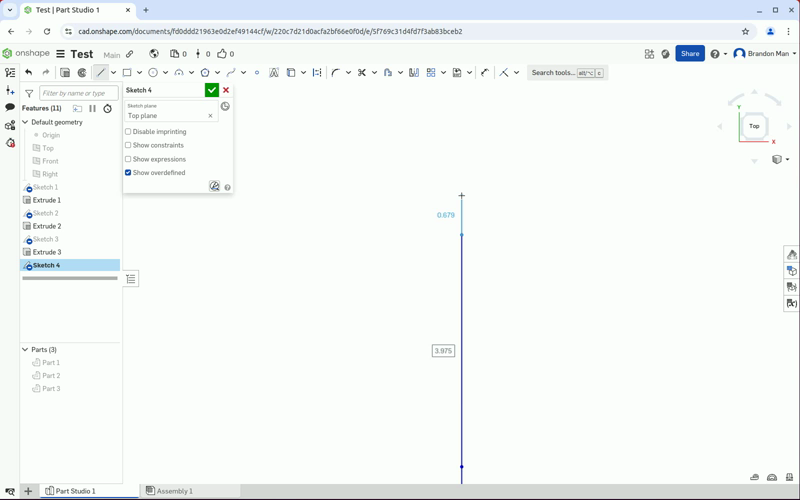
scroll(-6)
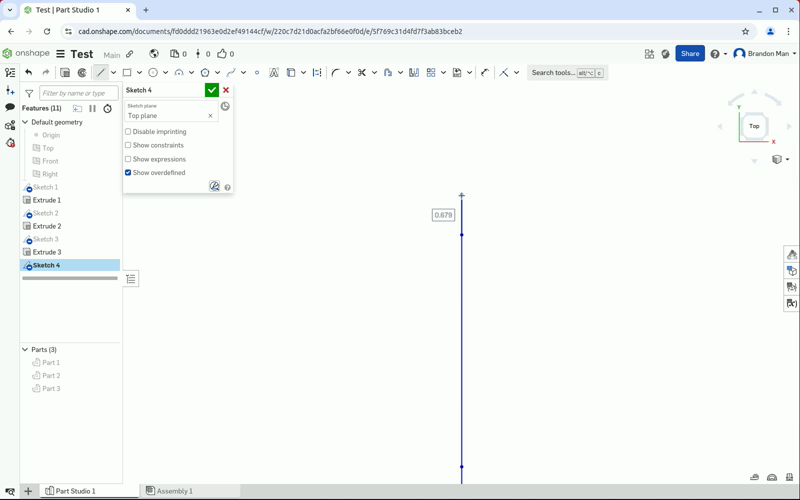
scroll(-6)
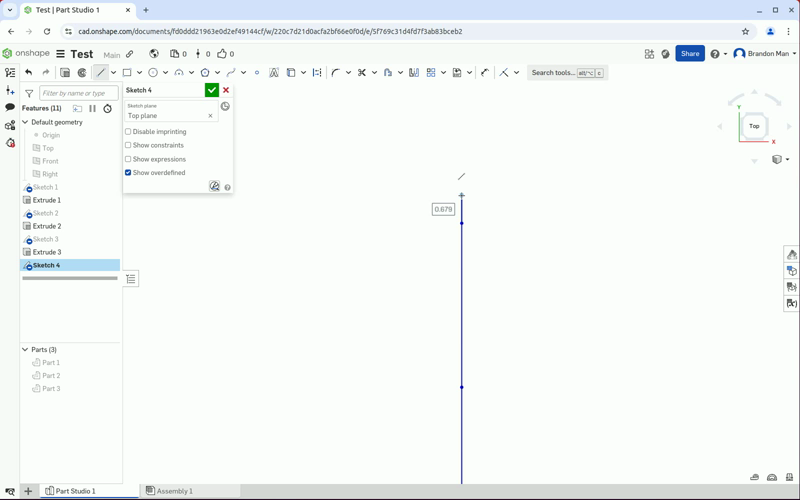
scroll(-6)
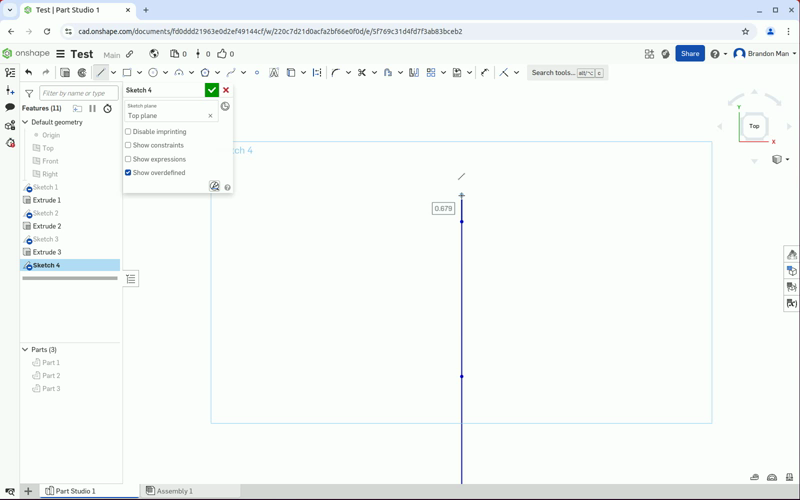
scroll(-6)
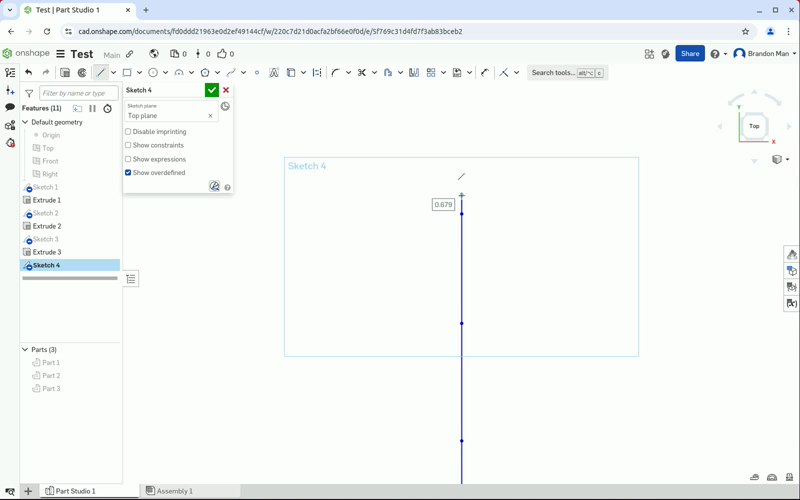
scroll(-6)
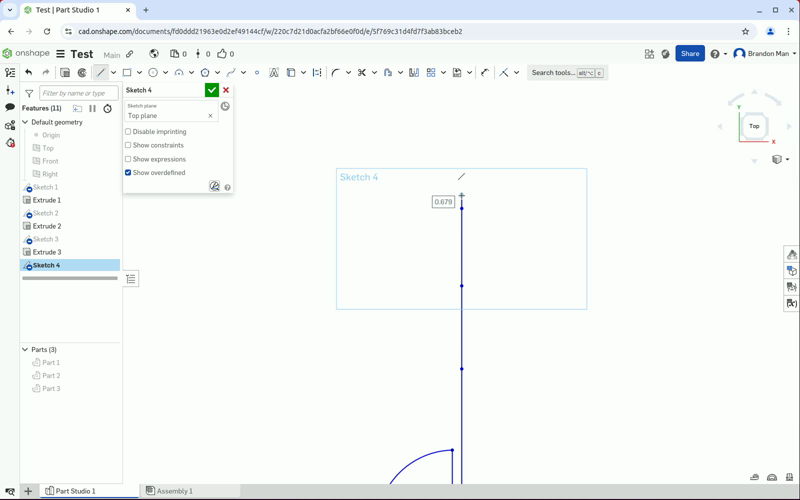
scroll(-6)
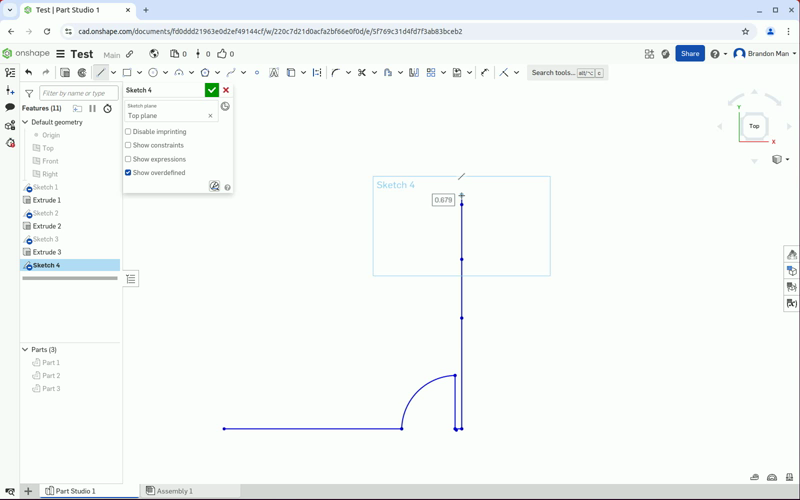
scroll(-6)
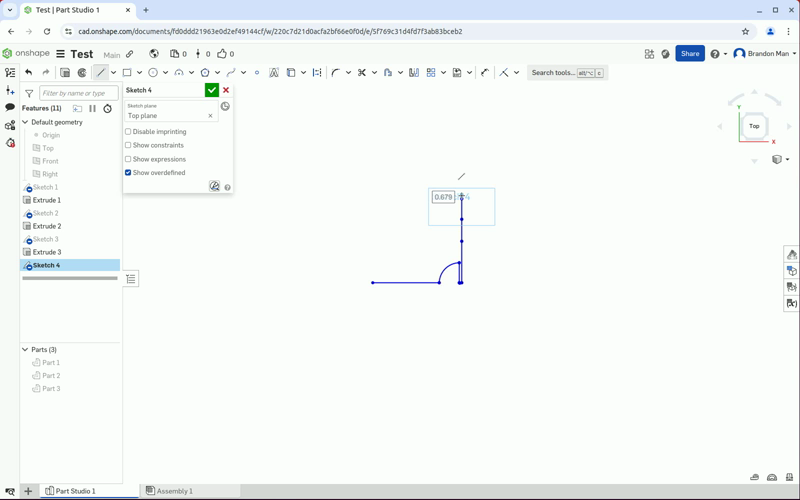
key_up(shift)
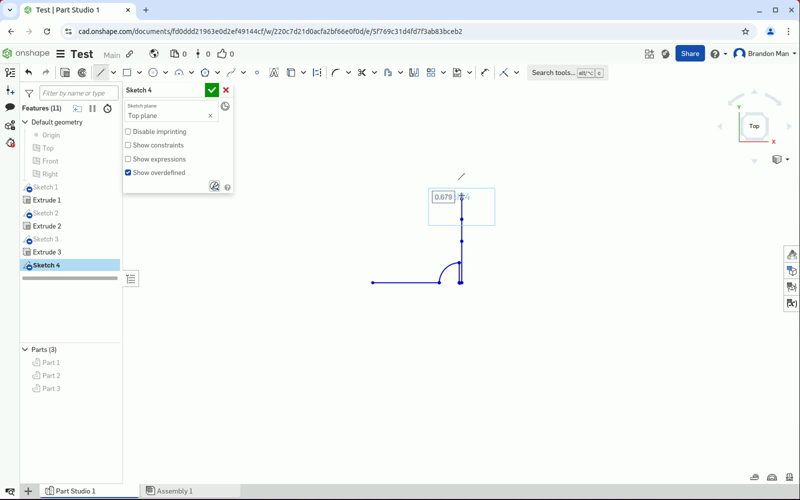
key_down(shift)
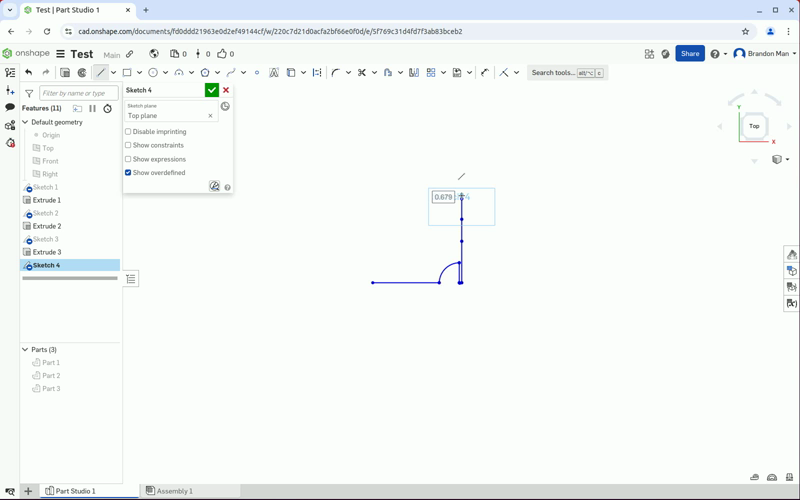
mouse_move(491, 195)
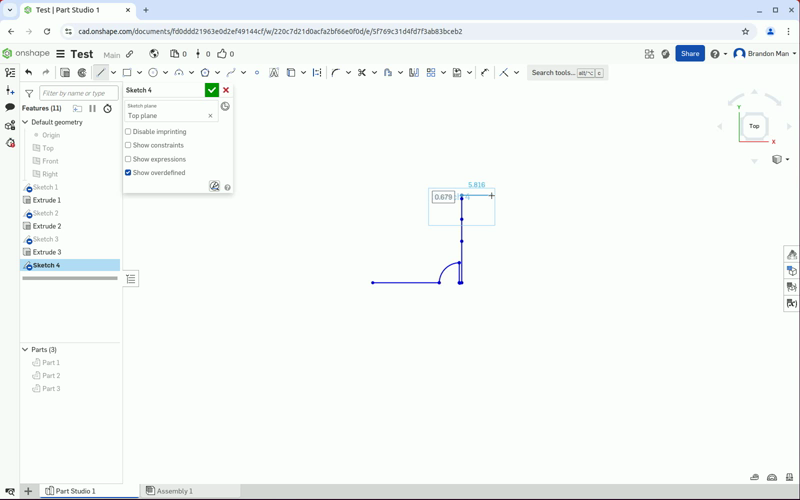
mouse_move(458, 195)
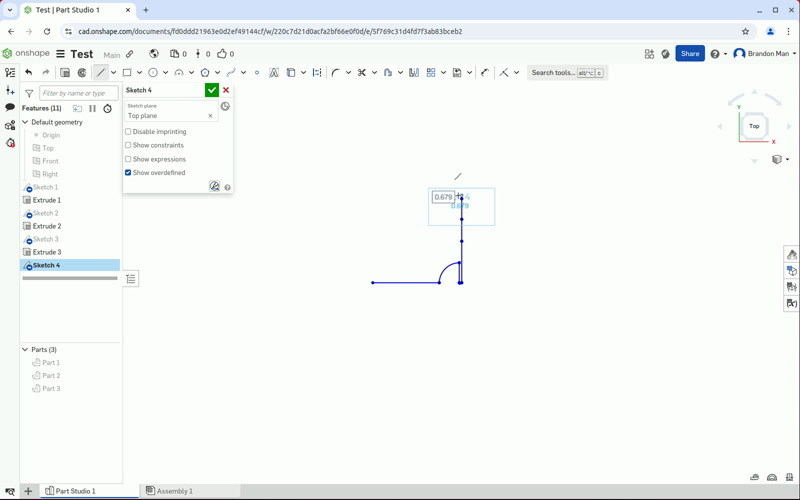
scroll(6)
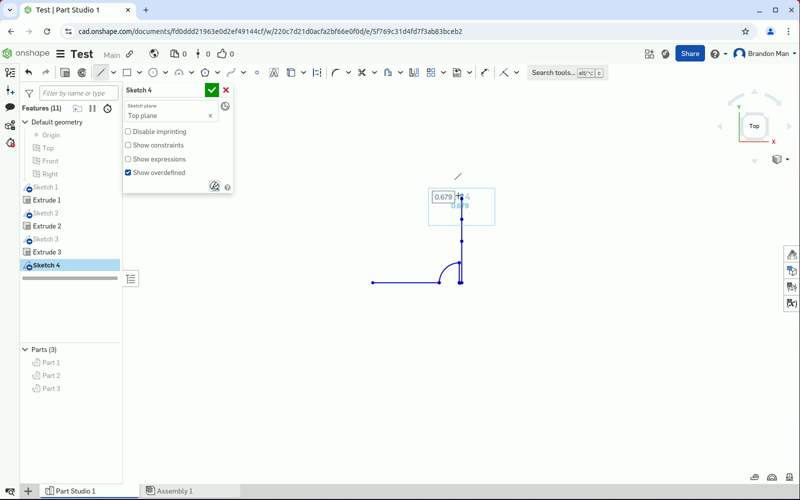
scroll(6)
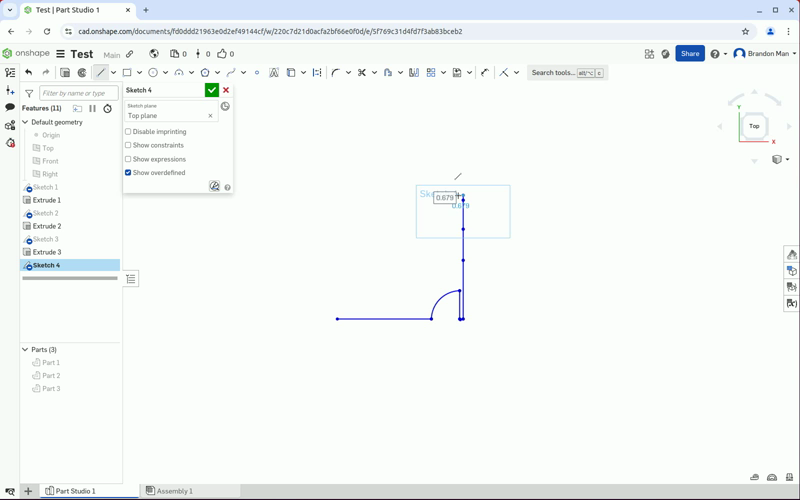
scroll(6)
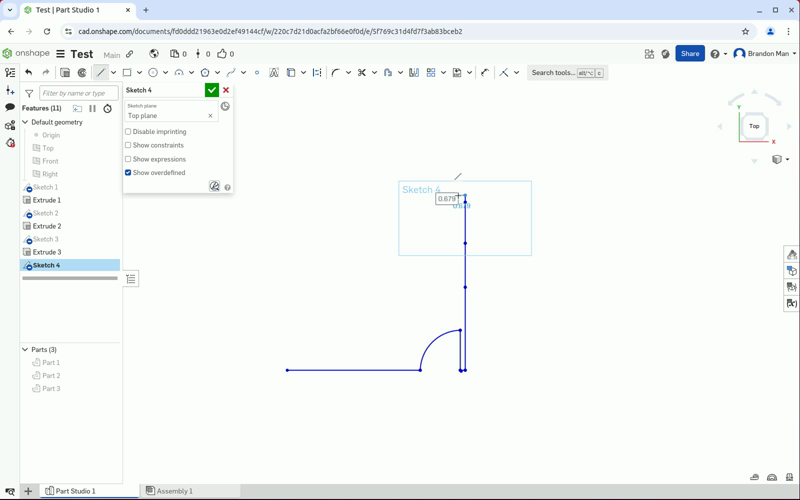
scroll(6)
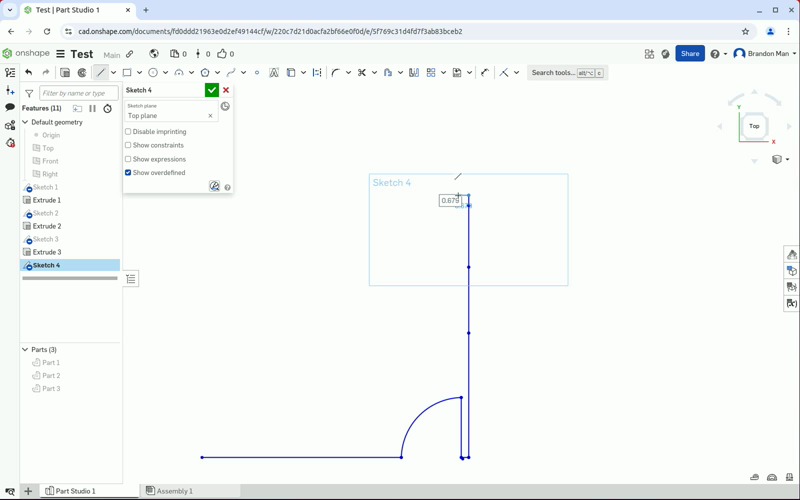
scroll(6)
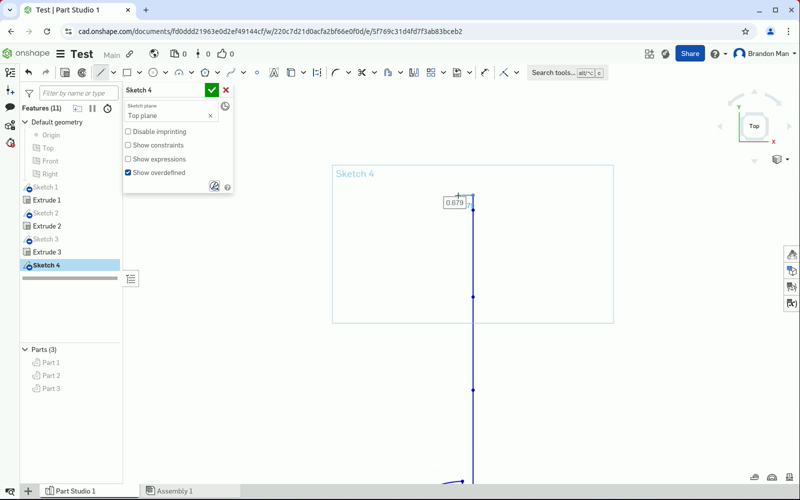
scroll(6)
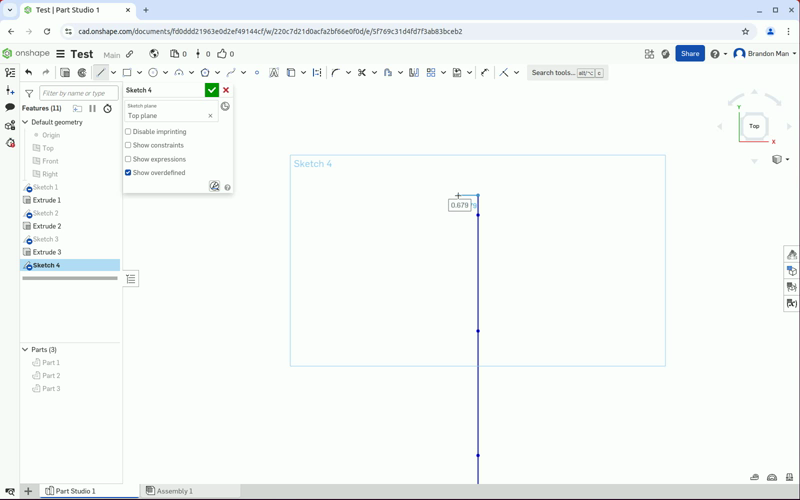
scroll(6)
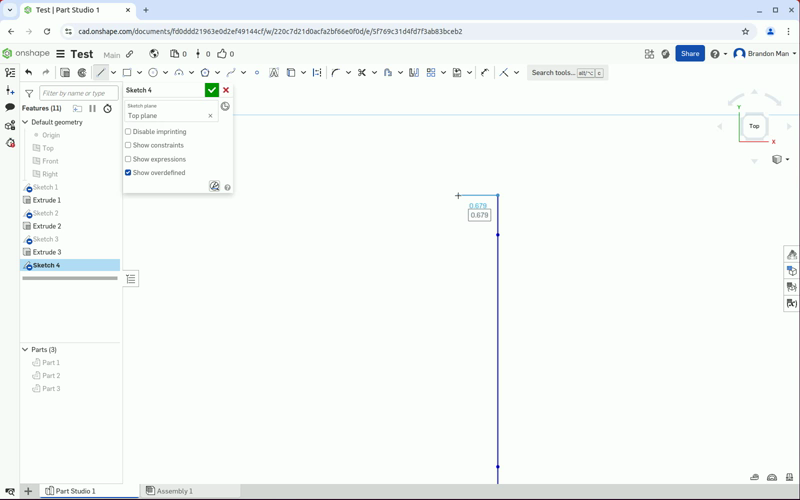
click(458, 195)
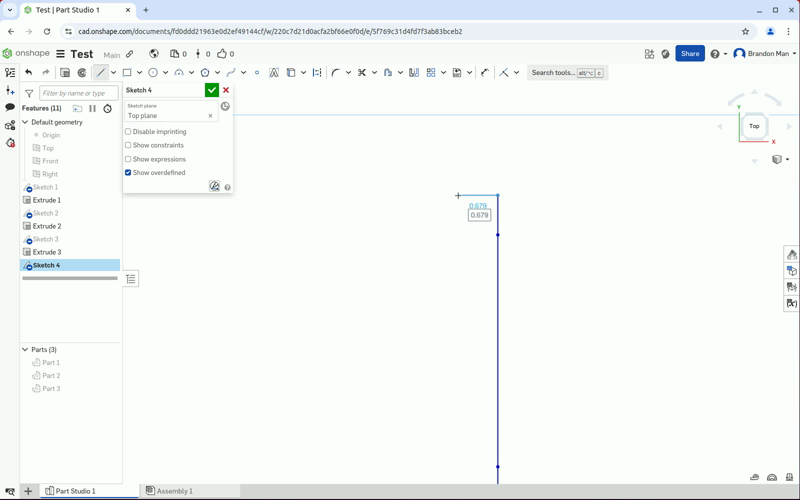
scroll(-6)
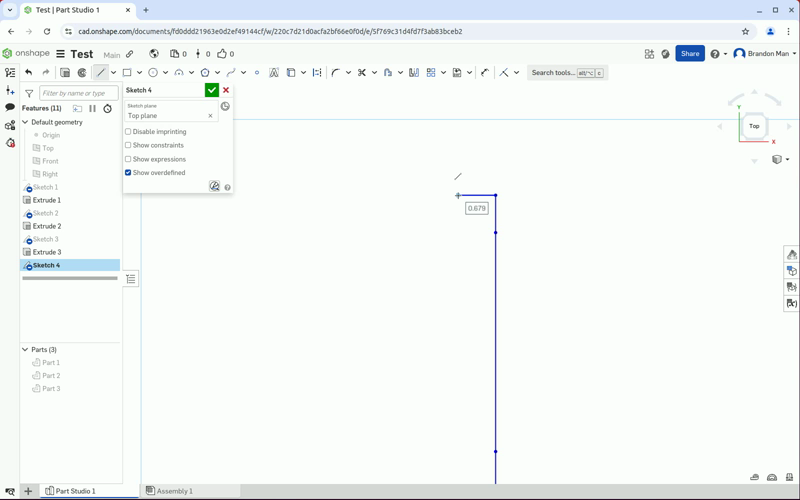
scroll(-6)
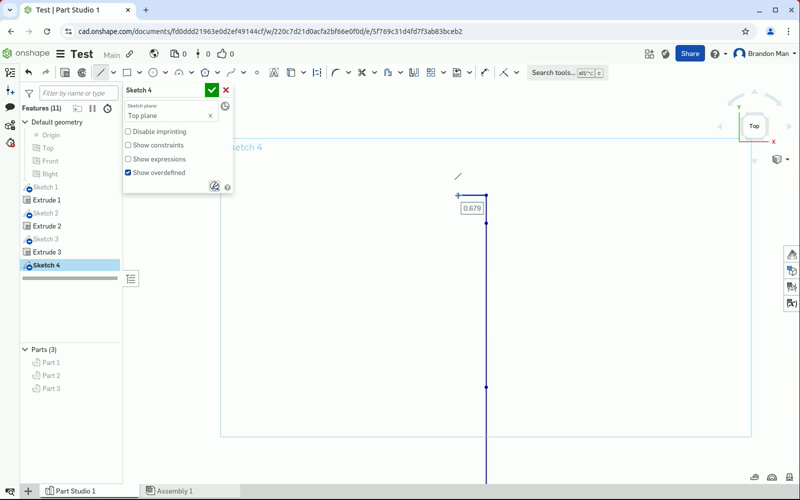
scroll(-6)
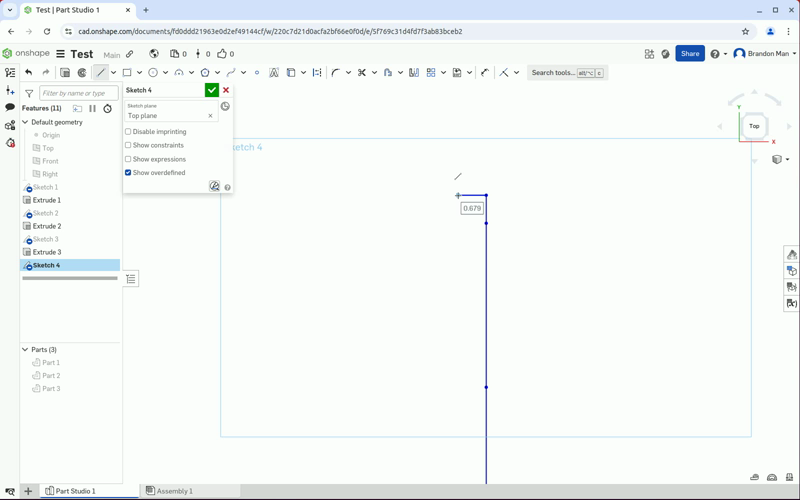
scroll(-6)
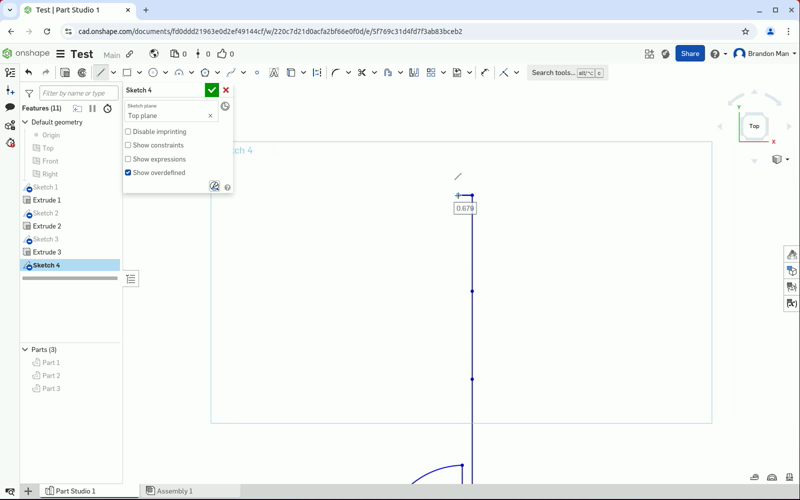
scroll(-6)
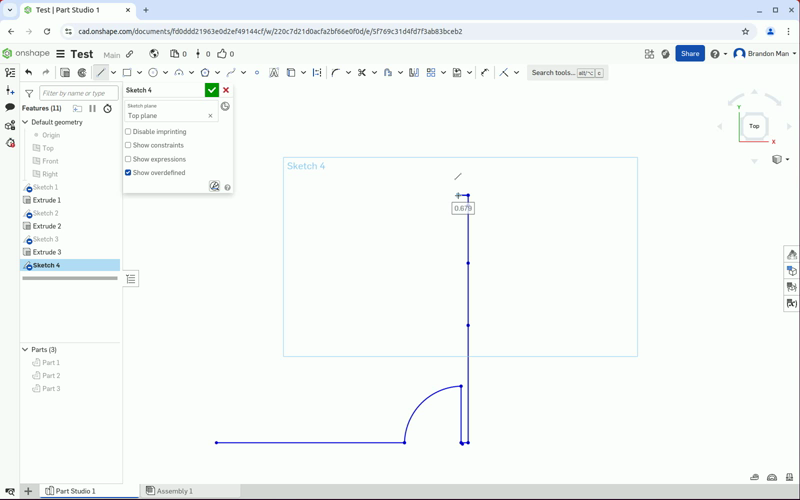
scroll(-6)
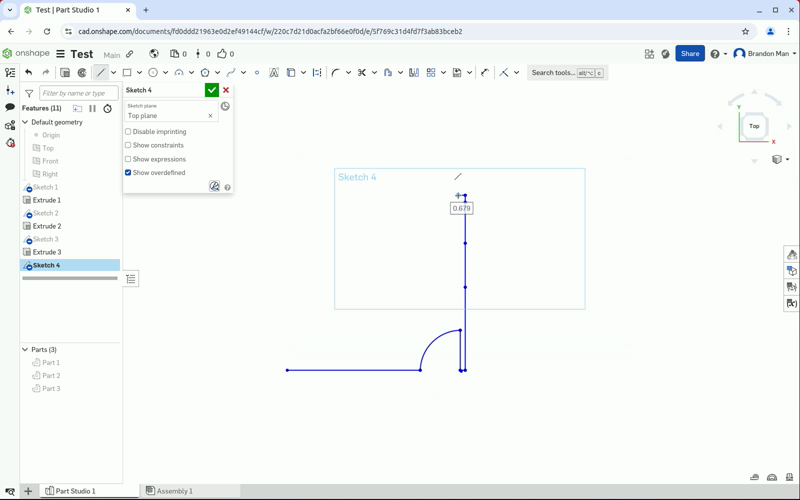
scroll(-6)
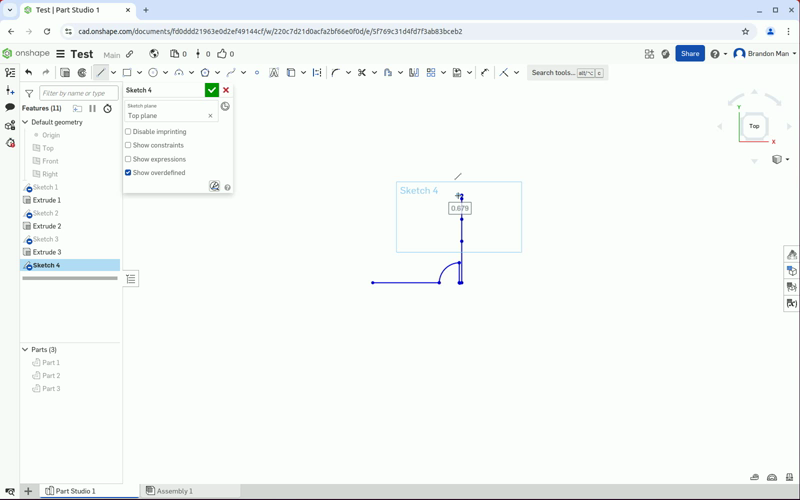
key_up(shift)
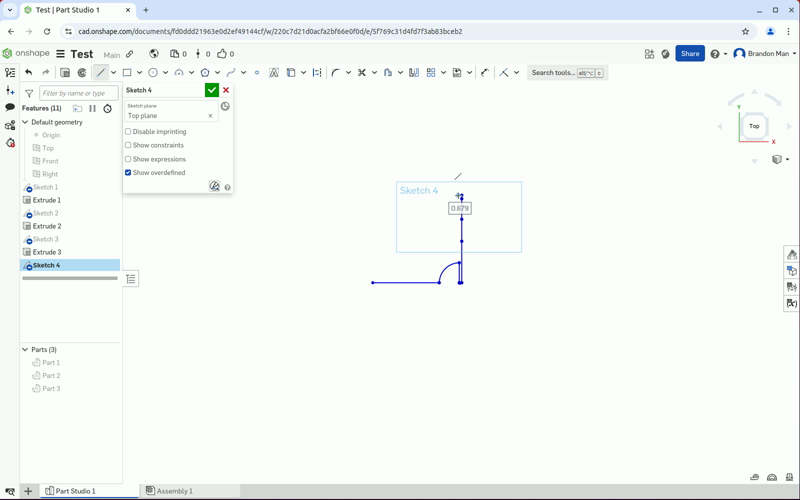
key_down(shift)
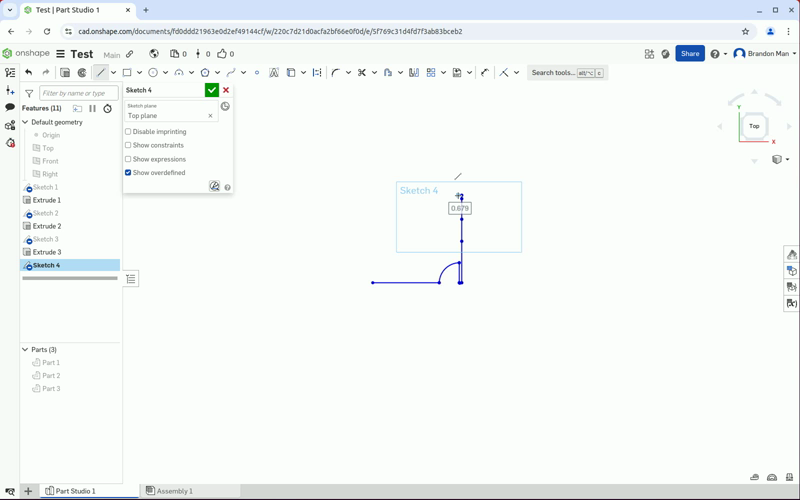
mouse_move(488, 195)
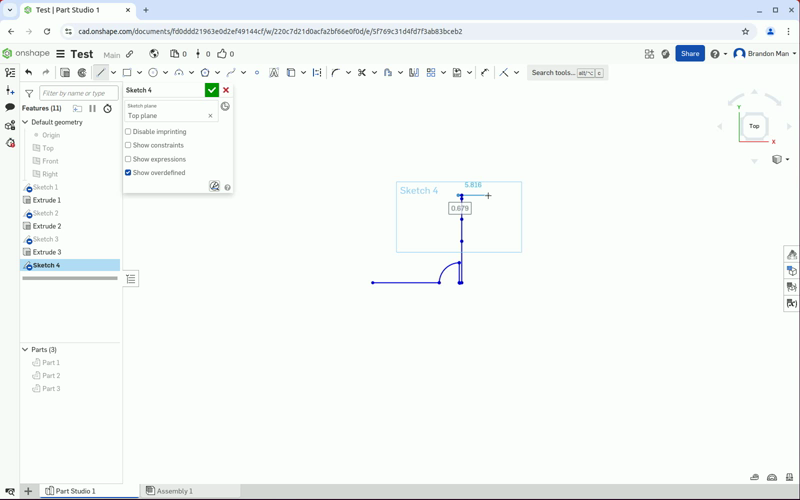
mouse_move(439, 176)
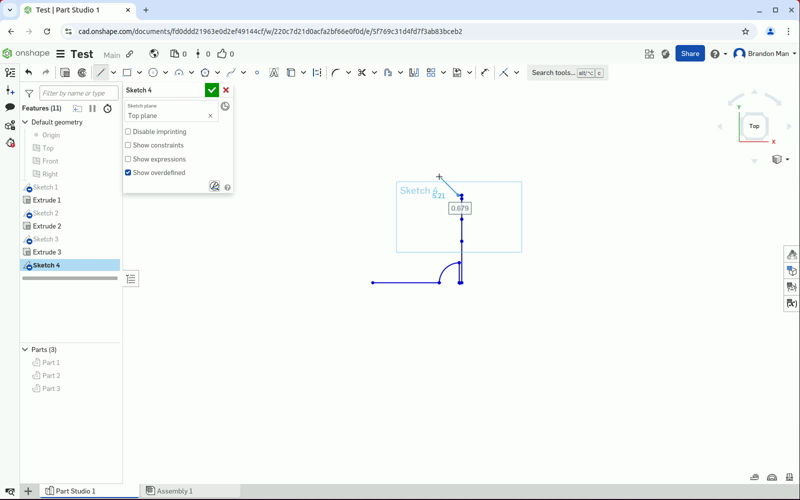
click(439, 176)
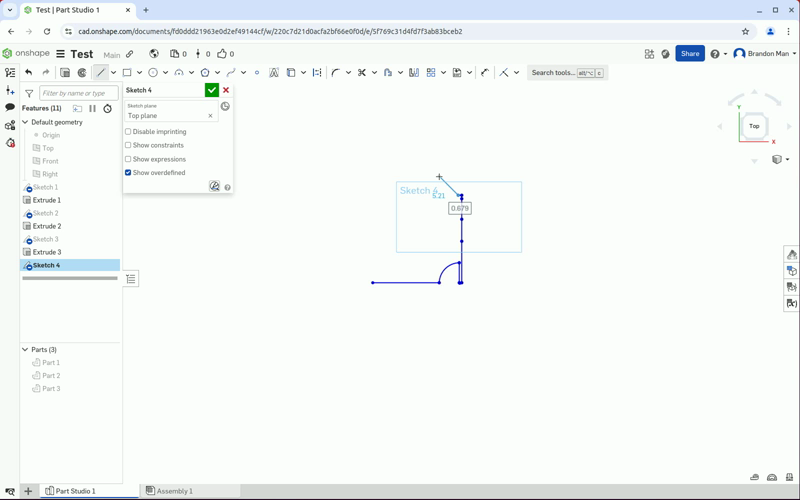
key_up(shift)
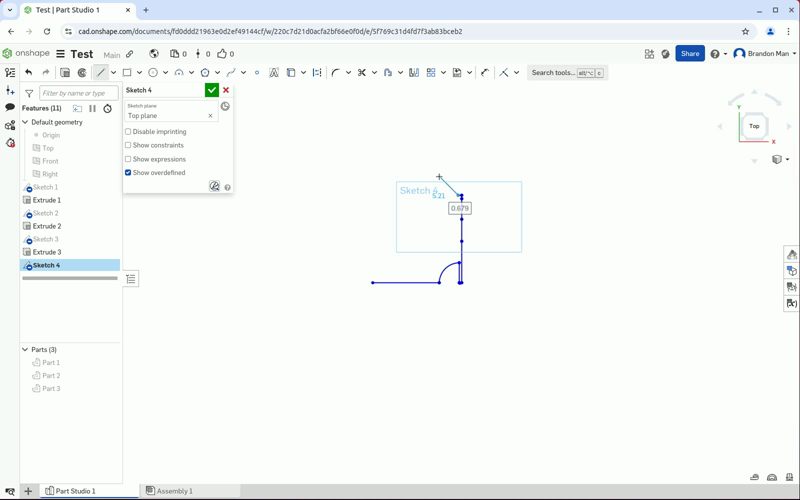
key_down(shift)
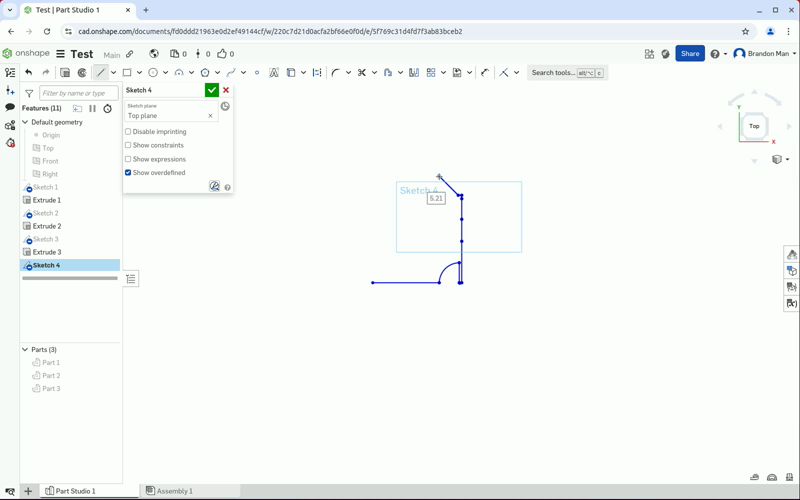
mouse_move(469, 176)
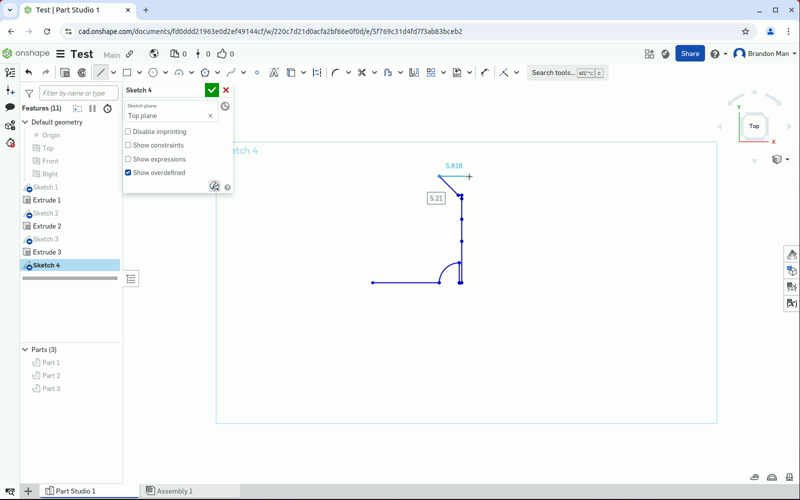
mouse_move(390, 176)
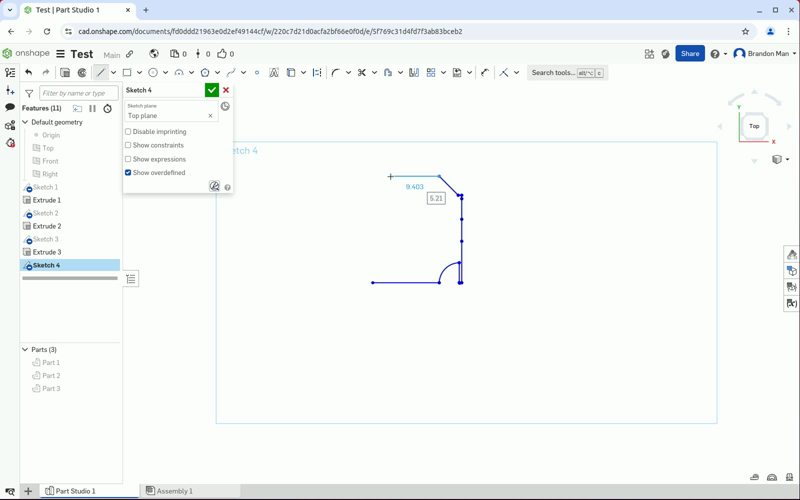
click(390, 176)
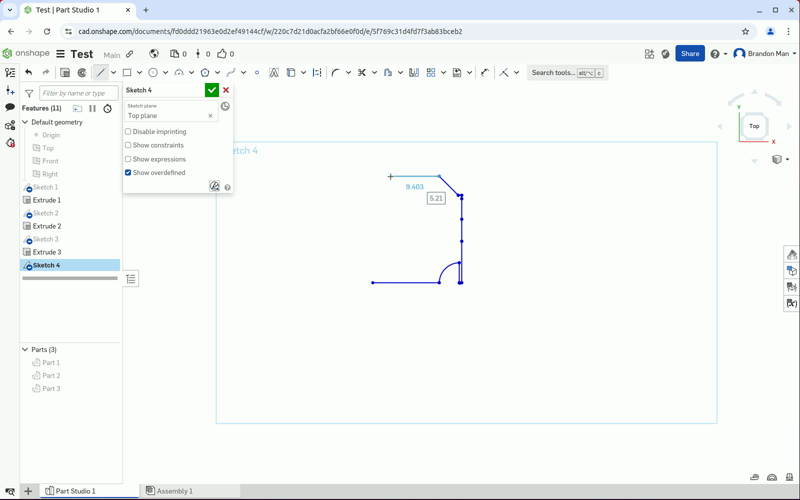
key_up(shift)
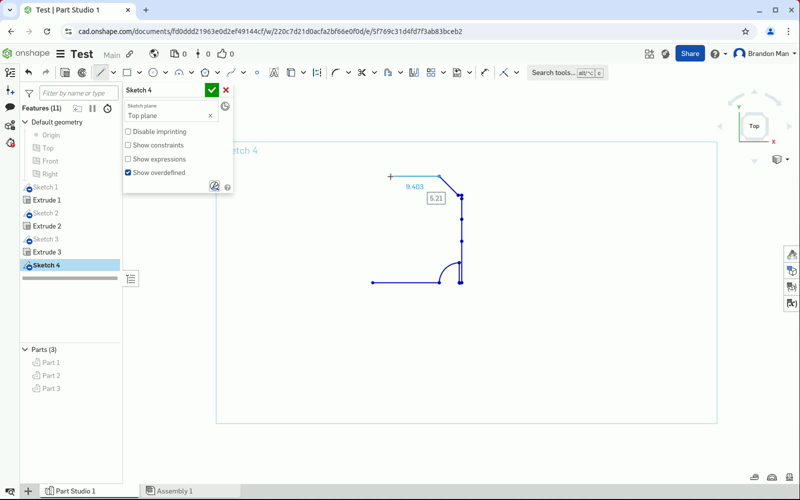
key_down(shift)
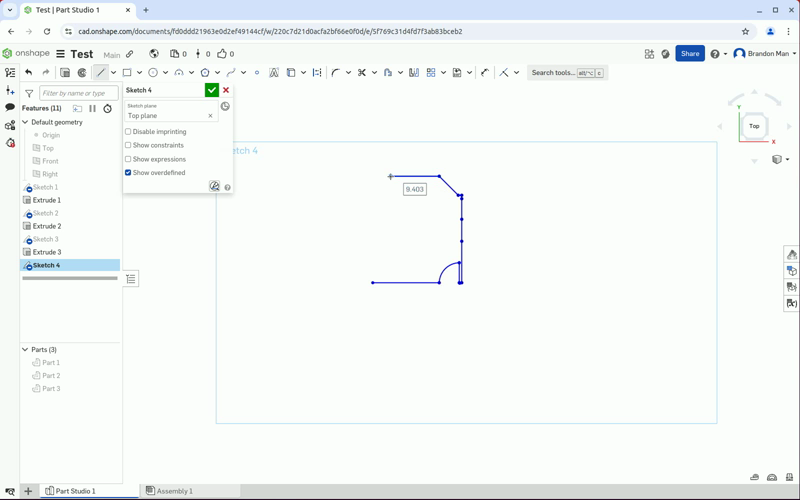
mouse_move(420, 176)
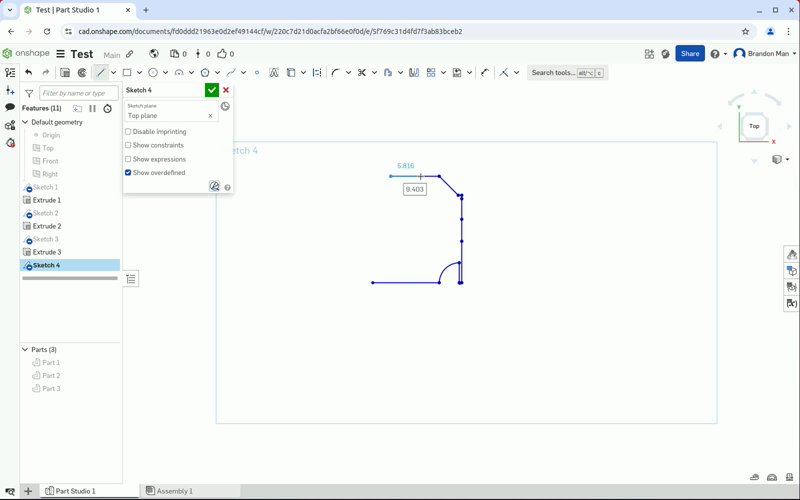
mouse_move(372, 194)
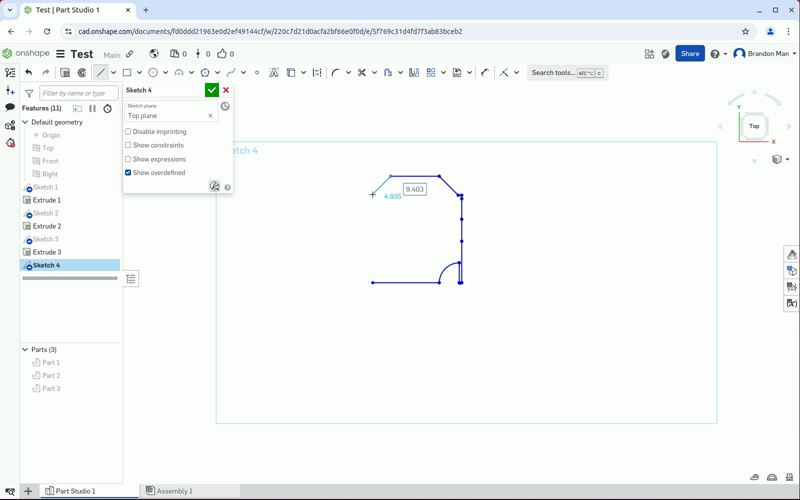
click(372, 194)
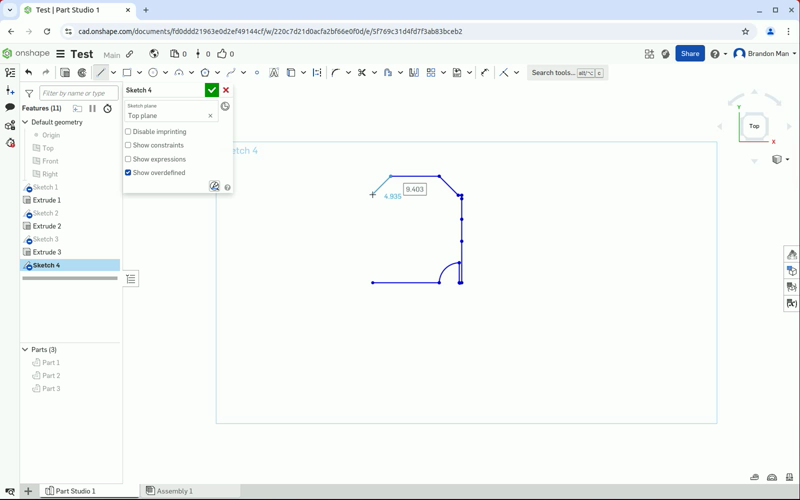
key_up(shift)
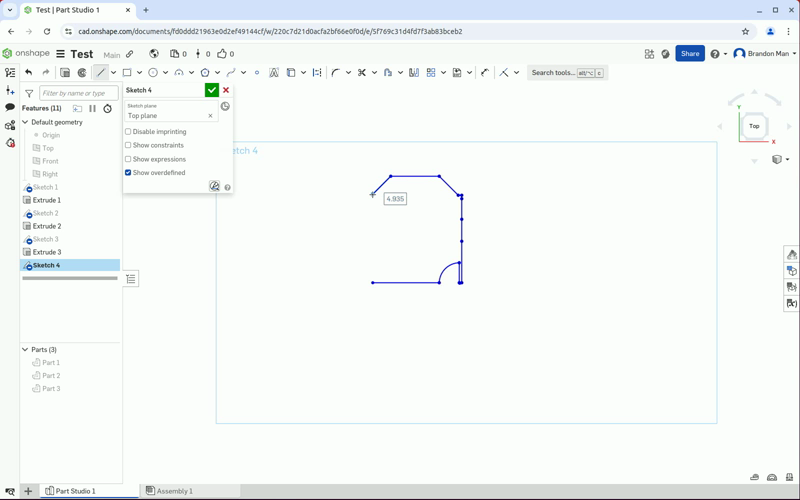
key_down(shift)
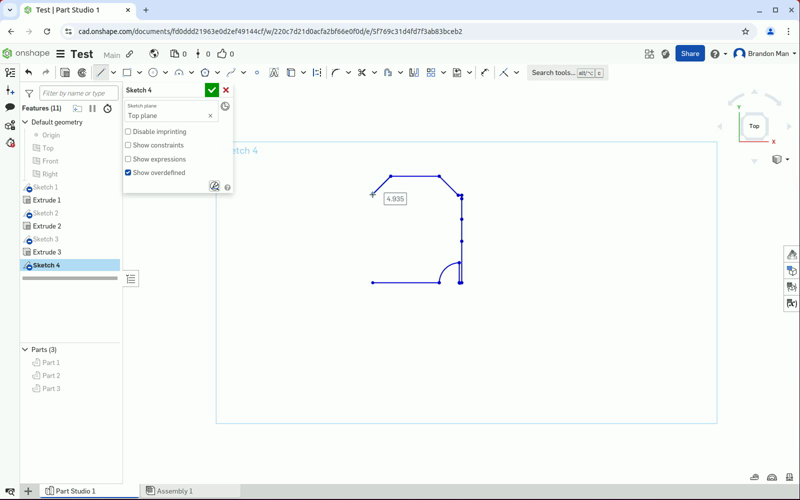
mouse_move(372, 282)
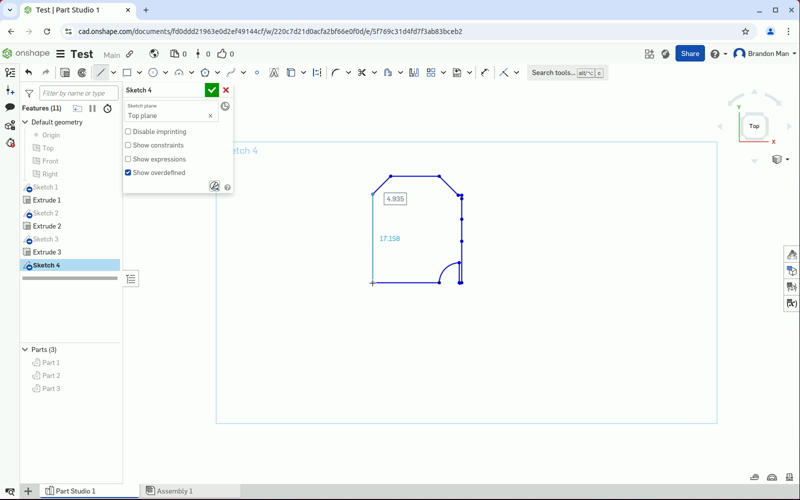
key_up(shift)
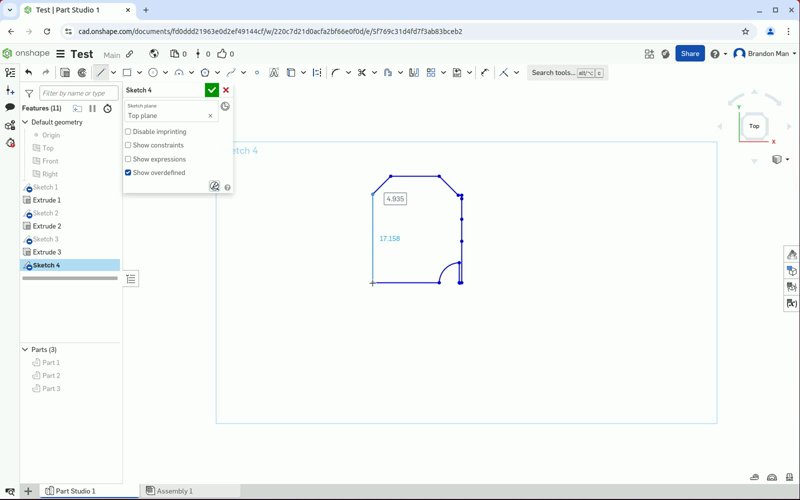
click(372, 282)
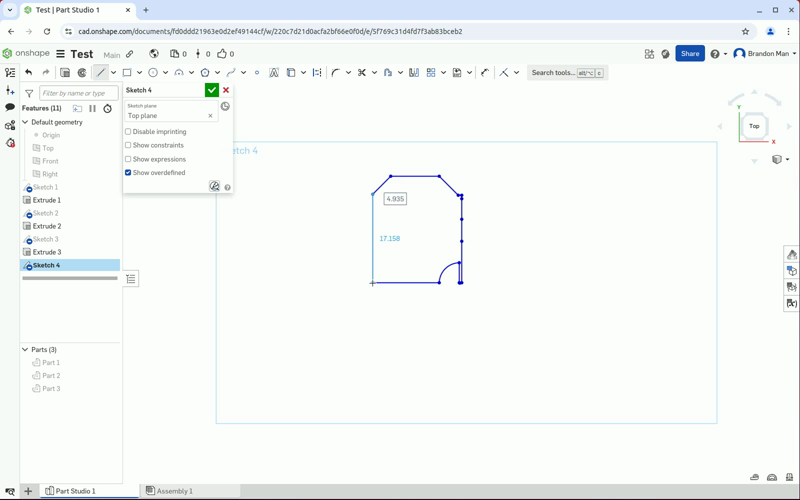
key(esc)
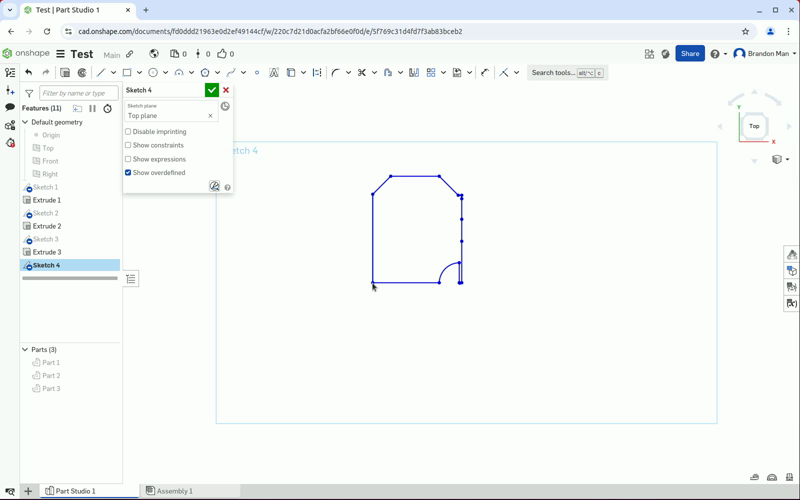
mouse_move(392, 202)
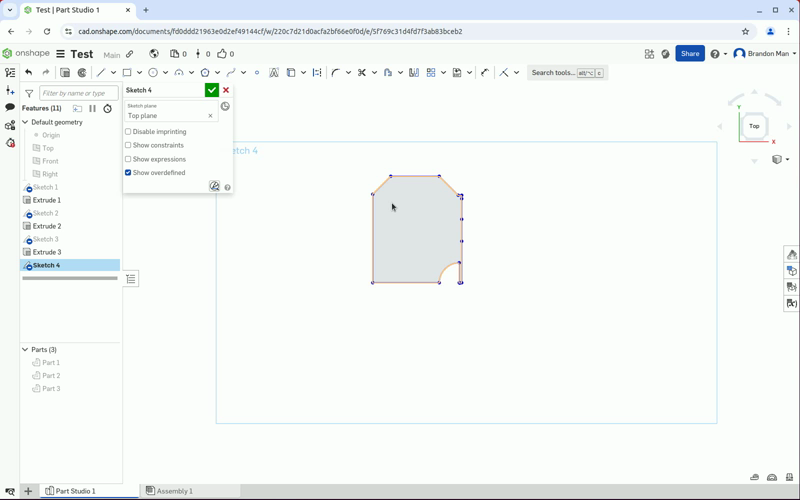
click(392, 202)
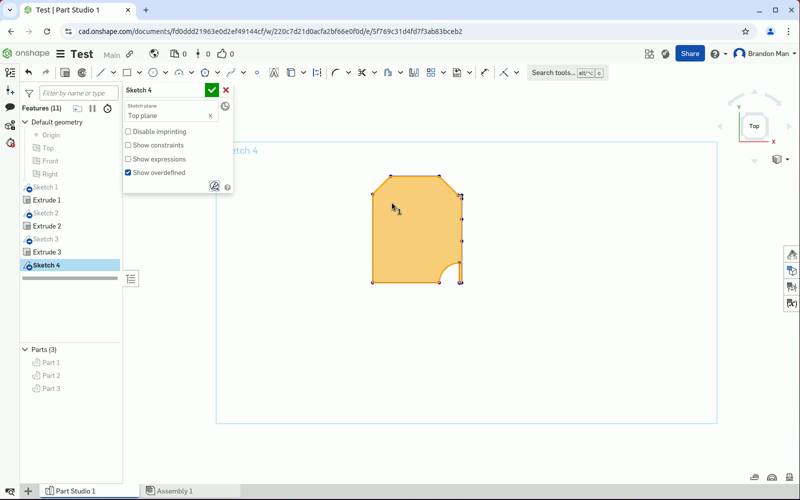
mouse_move(73, 352)
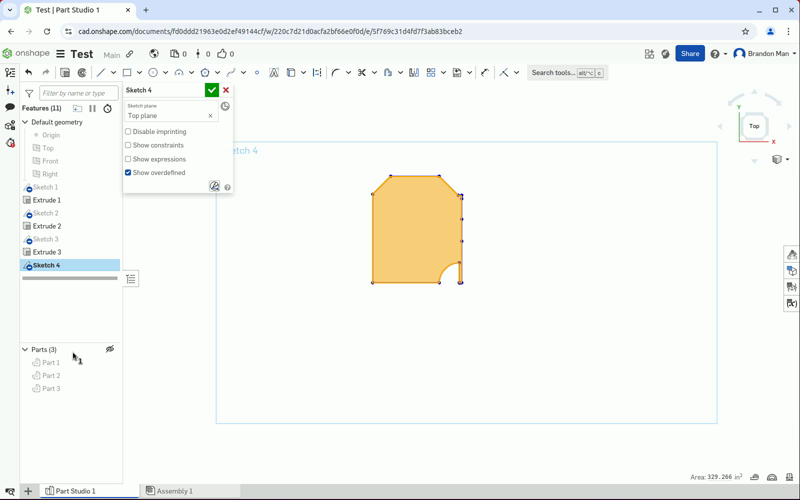
key(shift+y)
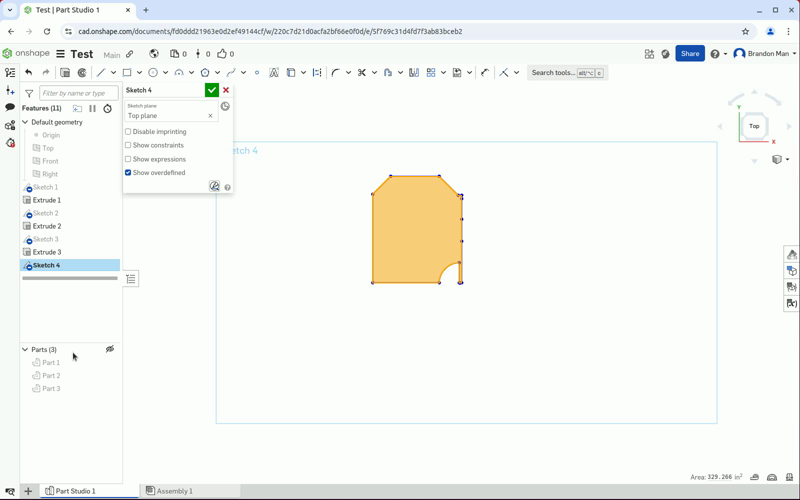
key(shift+e)
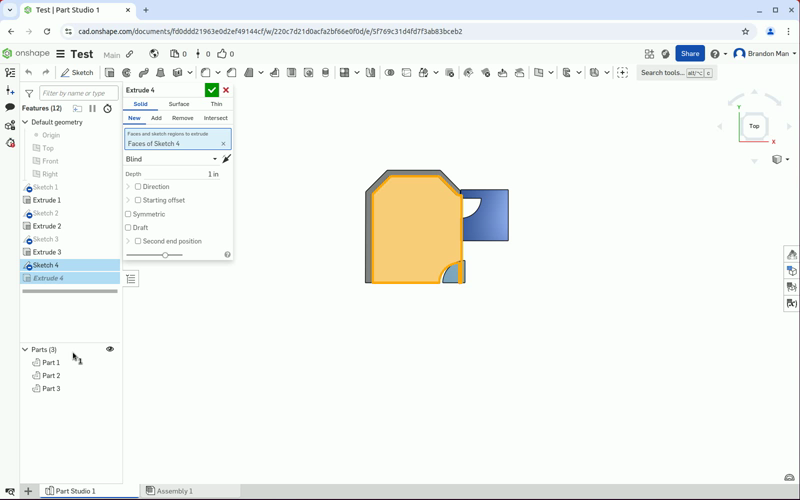
mouse_move(143, 106)
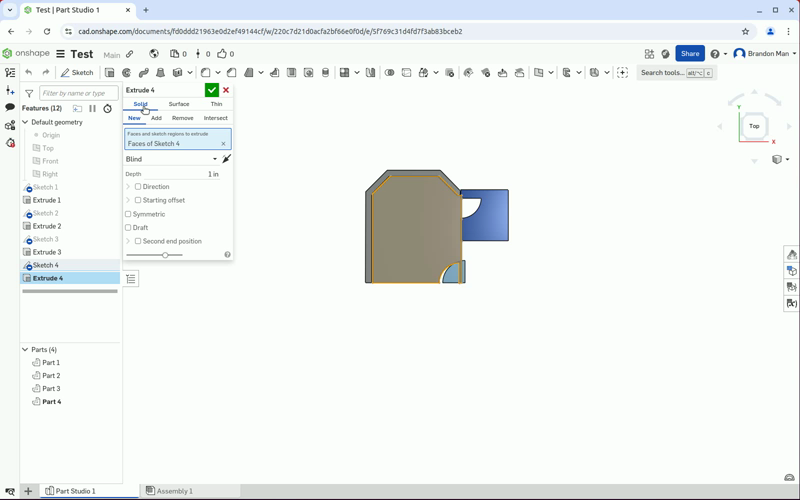
click(143, 106)
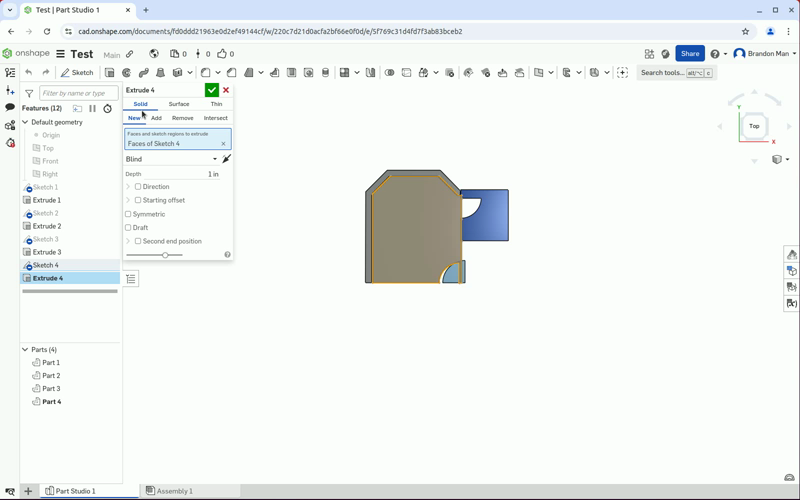
mouse_move(137, 120)
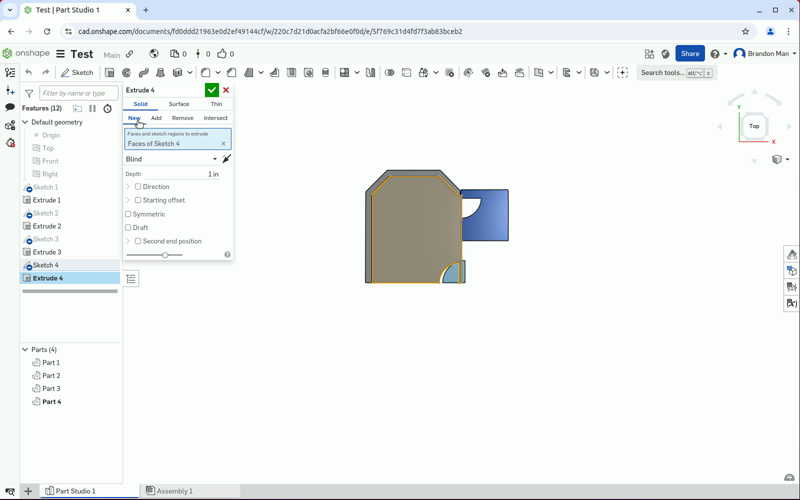
click(137, 120)
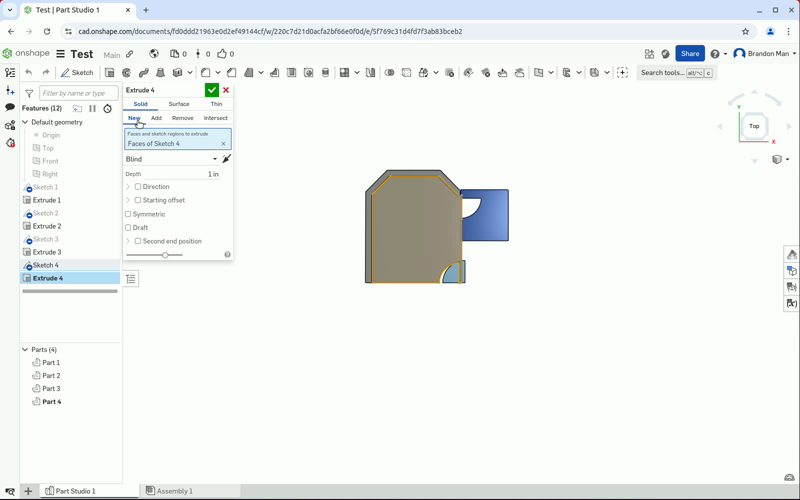
key(tab, 4)
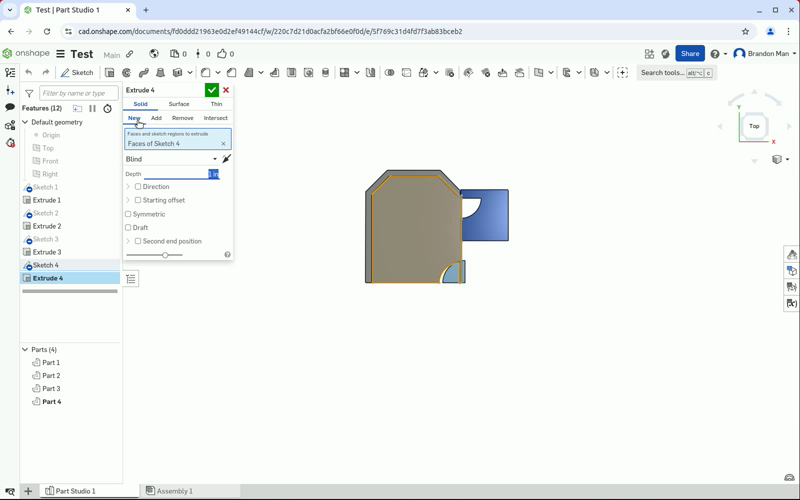
text(-0.241)
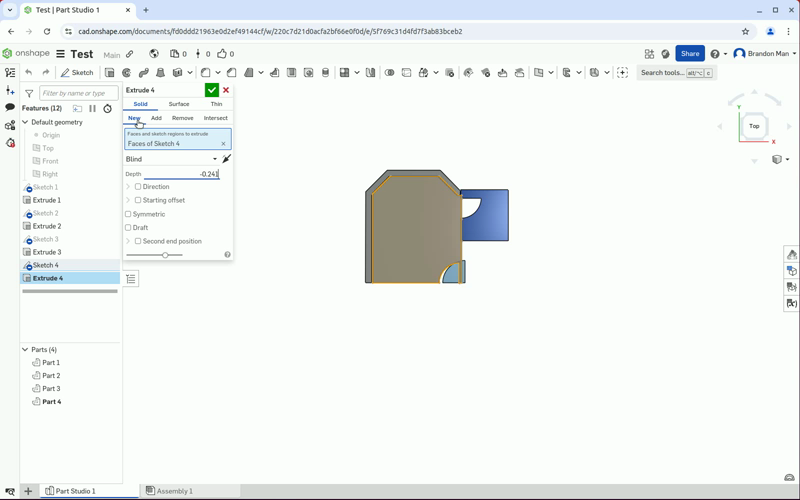
key(enter)
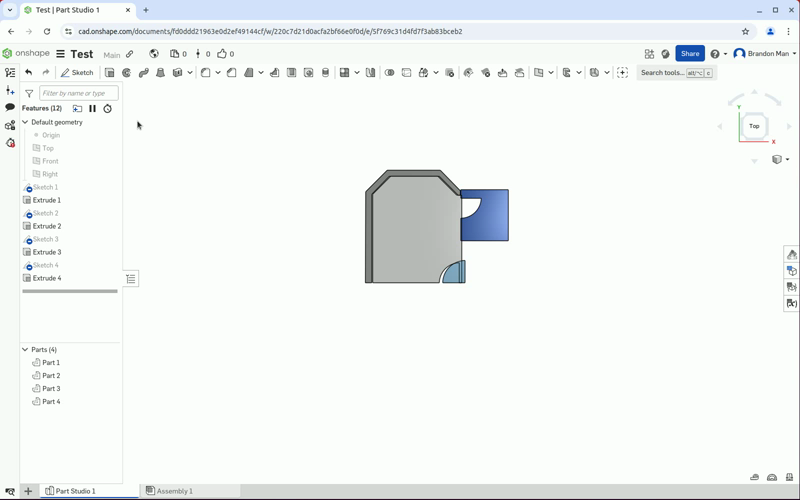
key(shift+h)
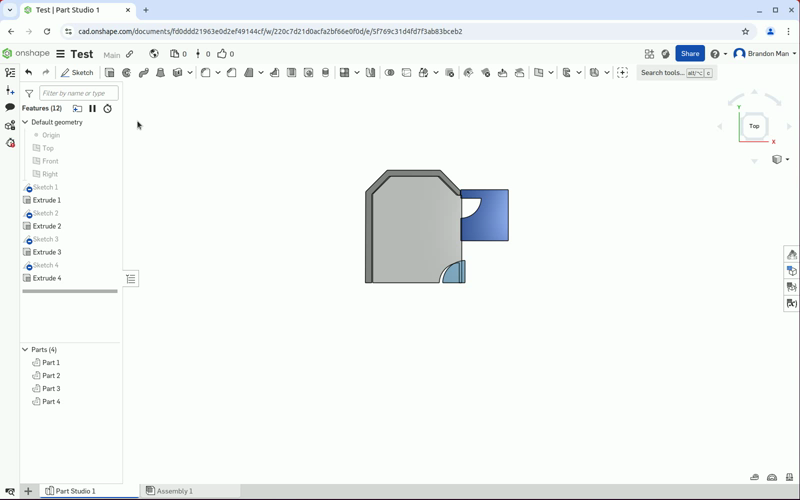
key(shift+h)
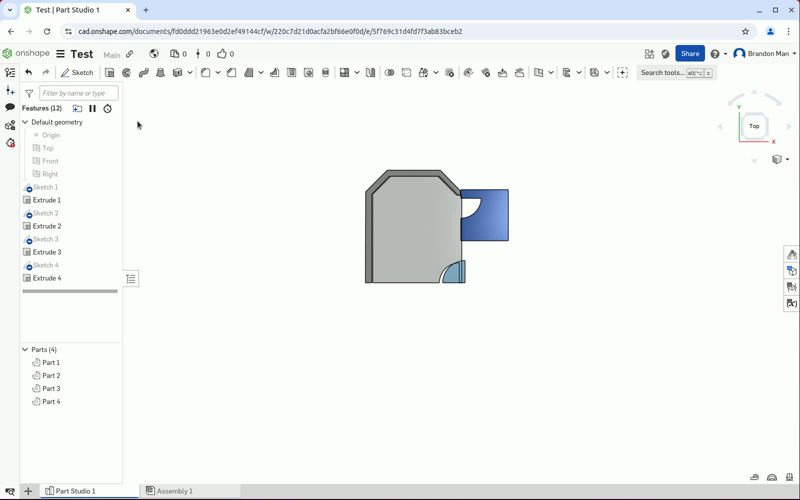
mouse_move(73, 189)
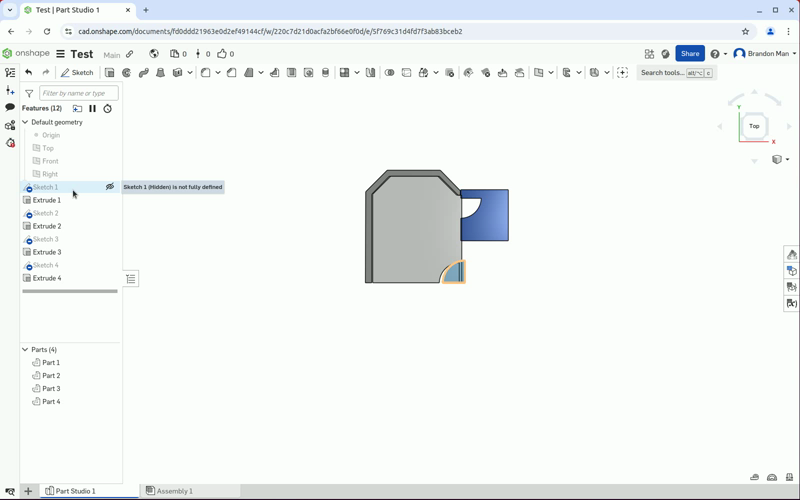
click(73, 189)
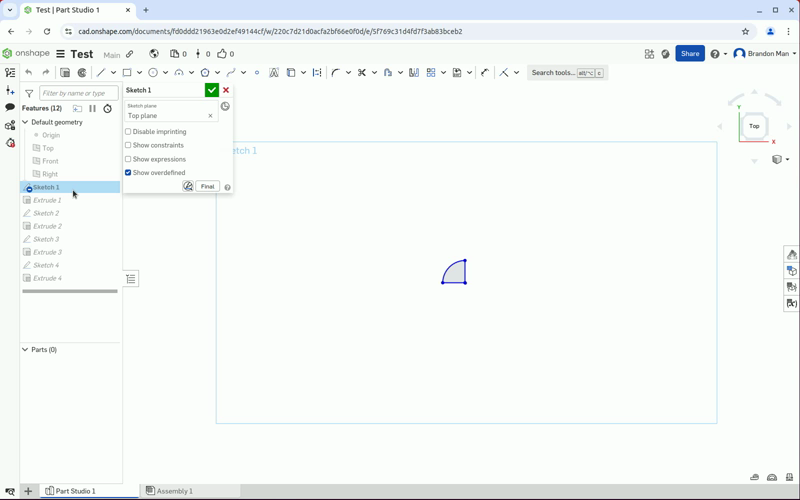
mouse_move(229, 92)
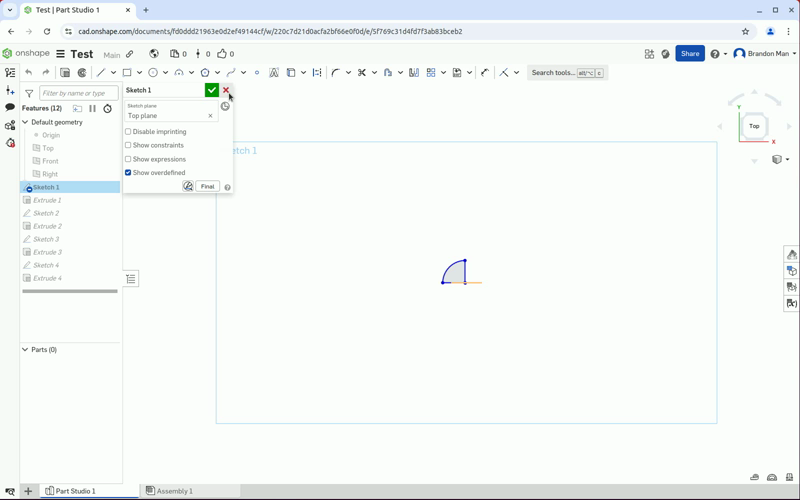
click(229, 92)
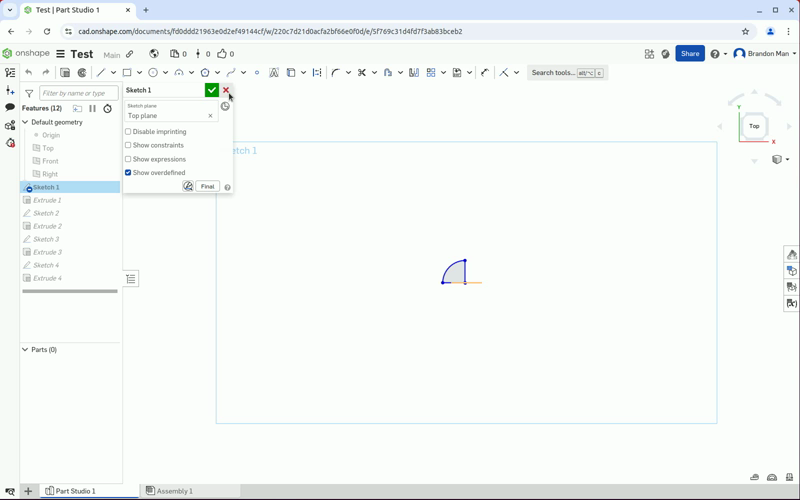
key(shift+s)
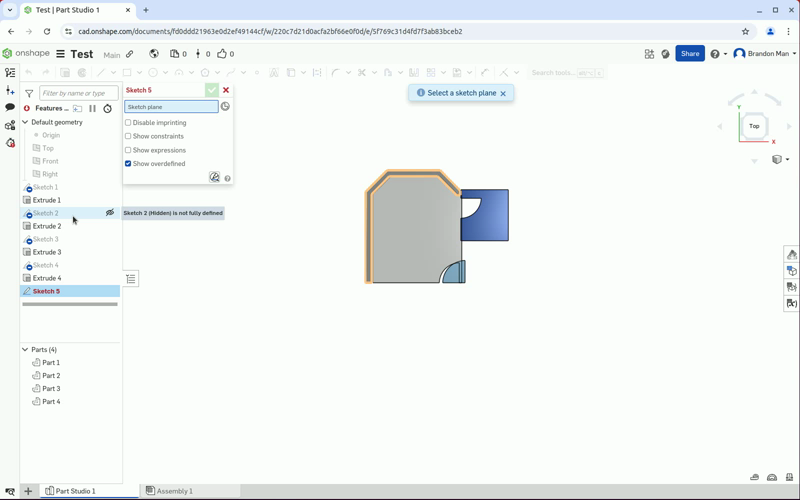
scroll(3)
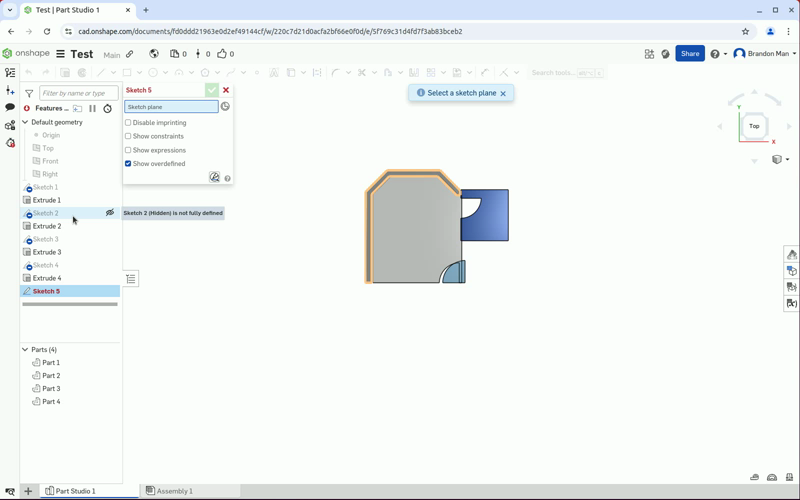
mouse_move(73, 150)
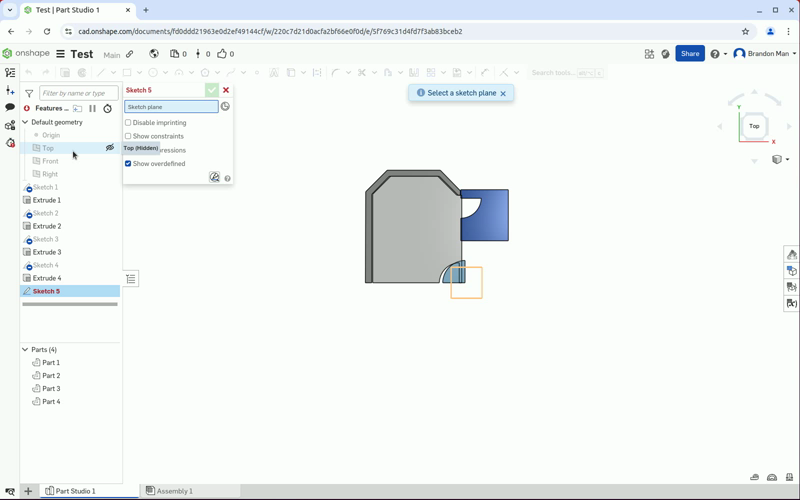
click(73, 150)
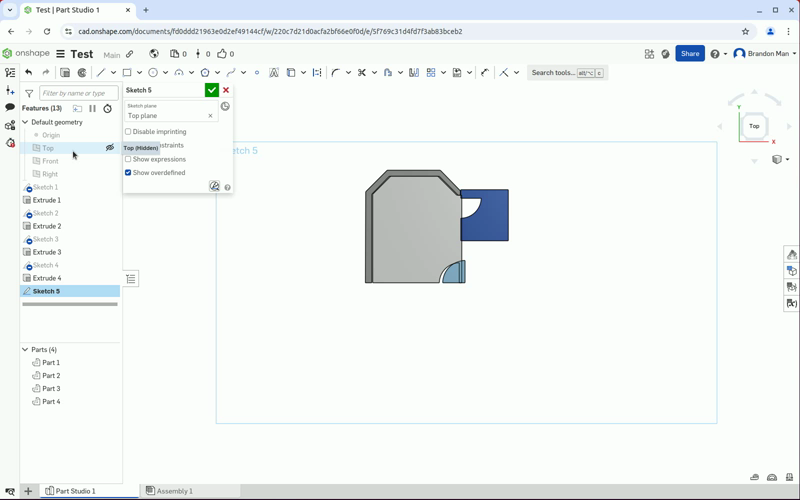
mouse_move(73, 352)
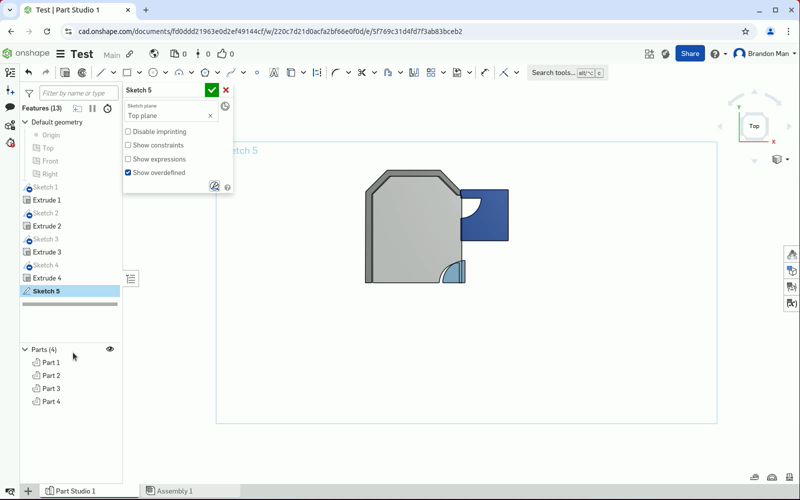
key(y)
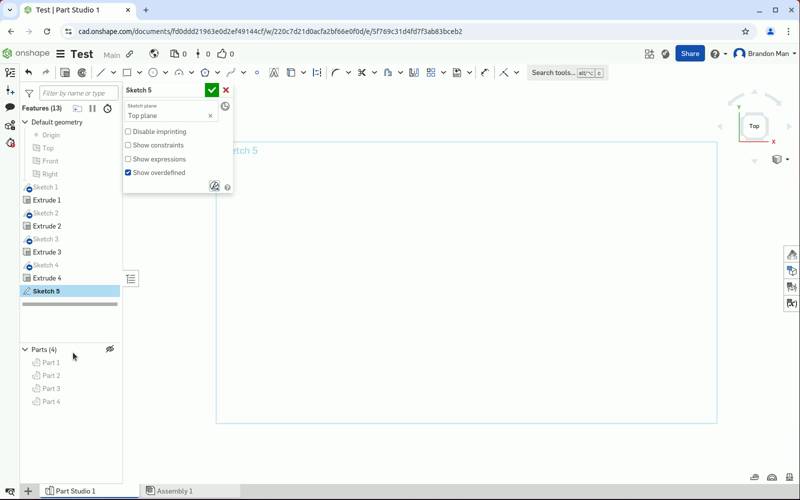
key(a)
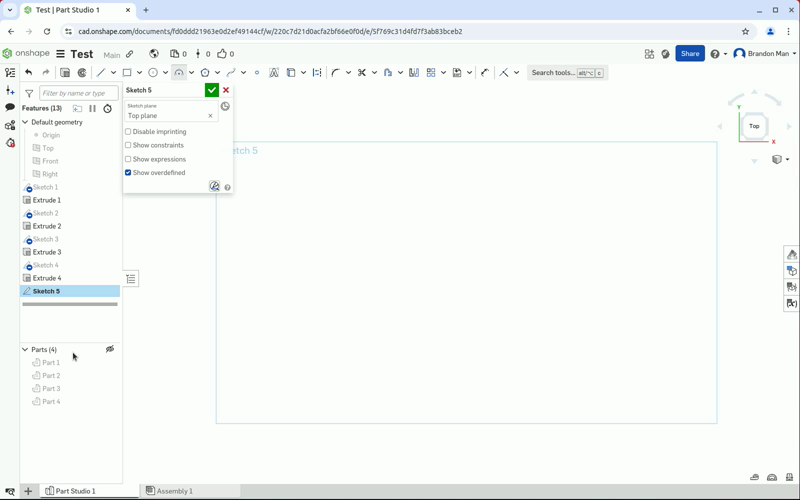
key_down(shift)
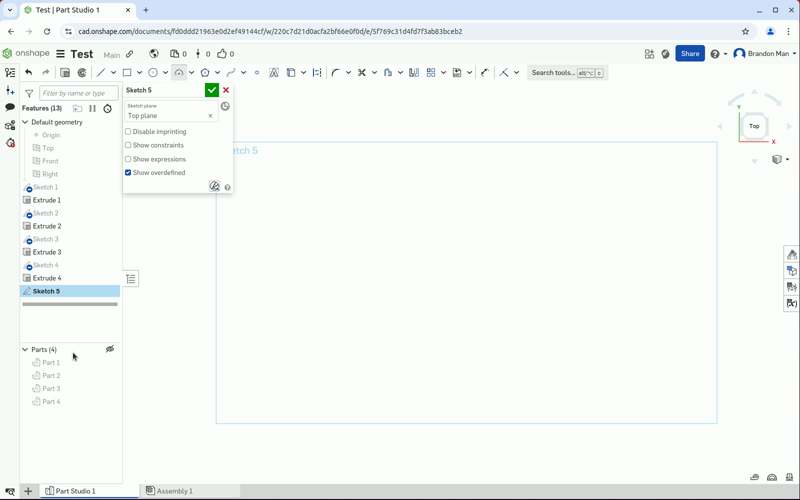
mouse_move(460, 218)
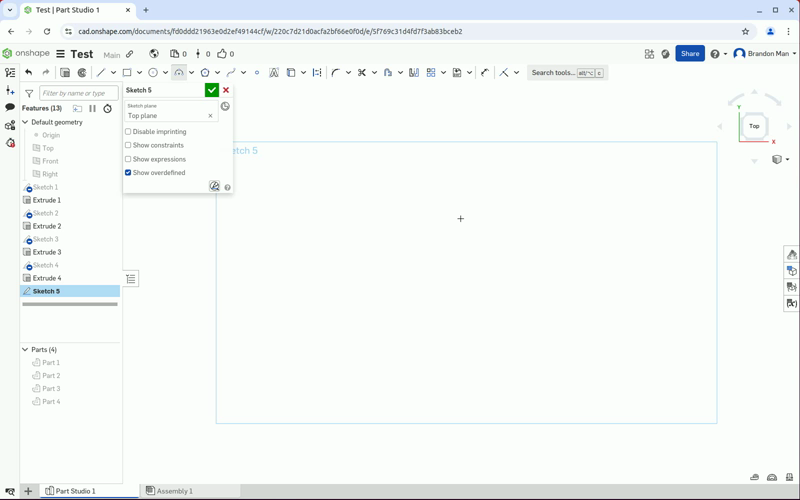
click(460, 218)
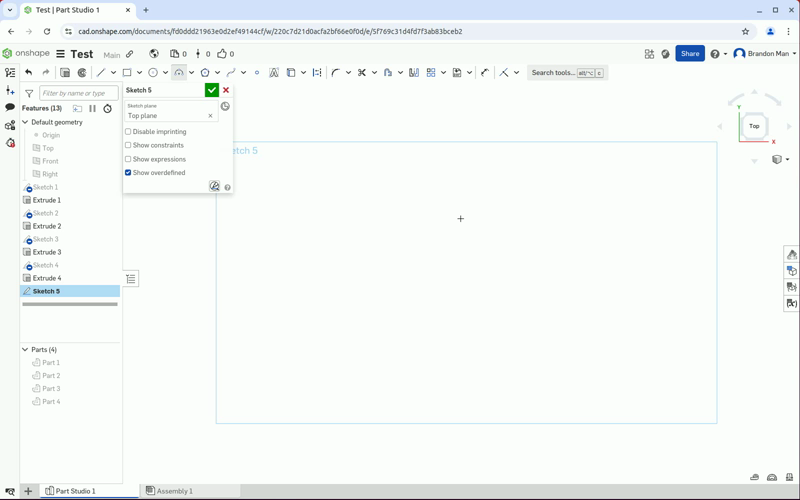
key_up(shift)
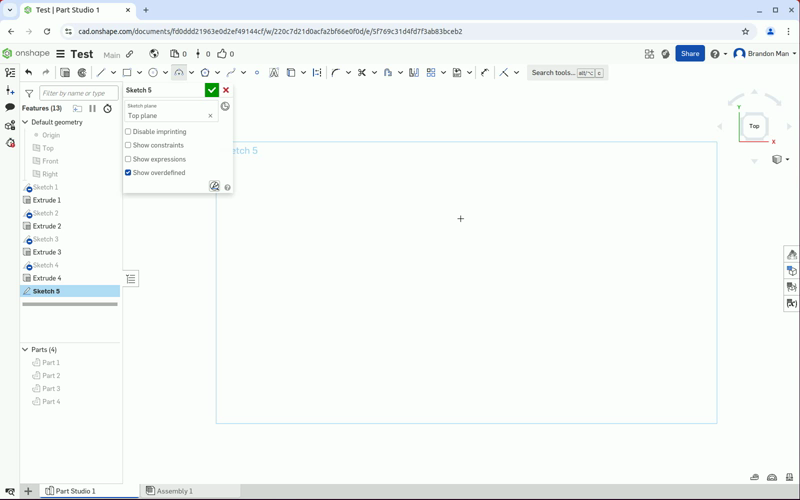
key_down(shift)
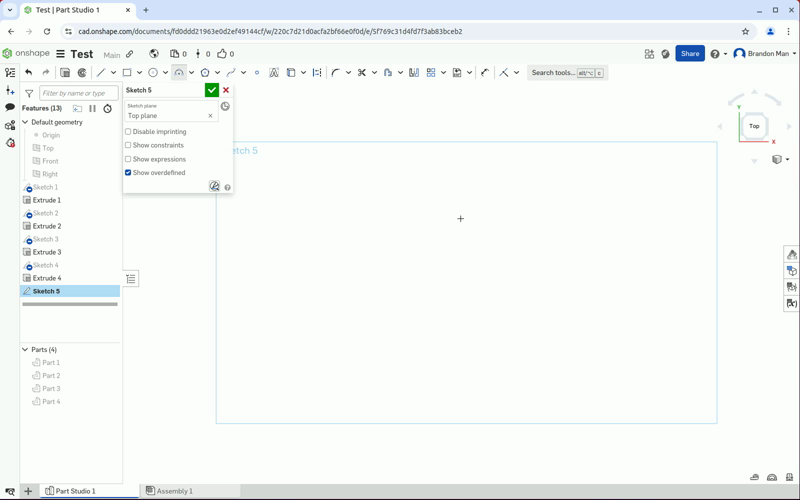
mouse_move(481, 197)
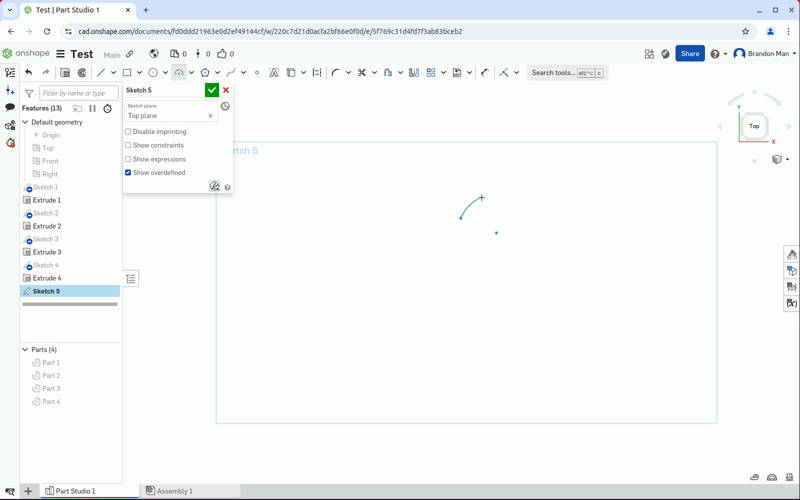
click(481, 197)
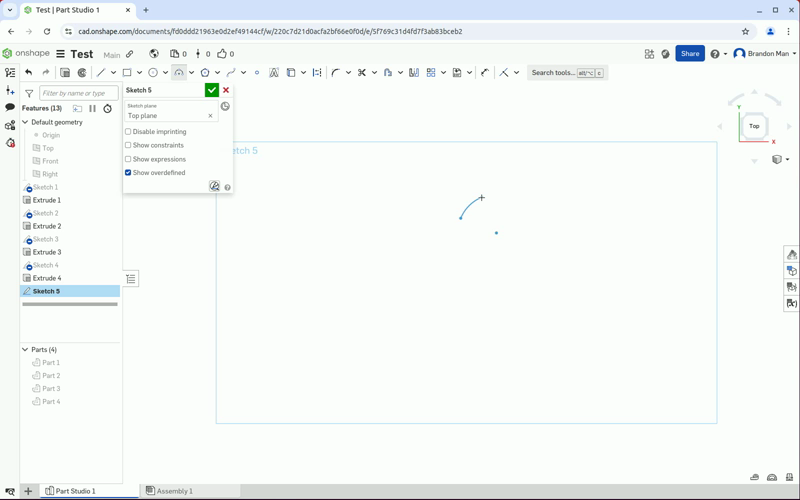
mouse_move(475, 212)
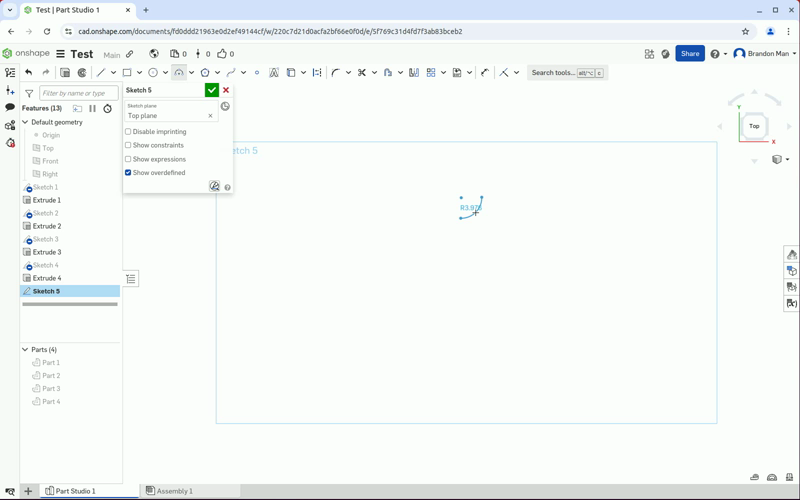
click(475, 212)
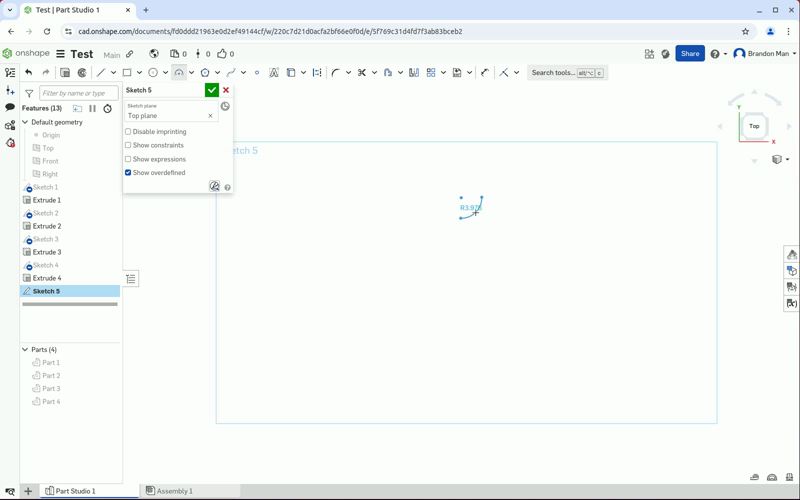
key_up(shift)
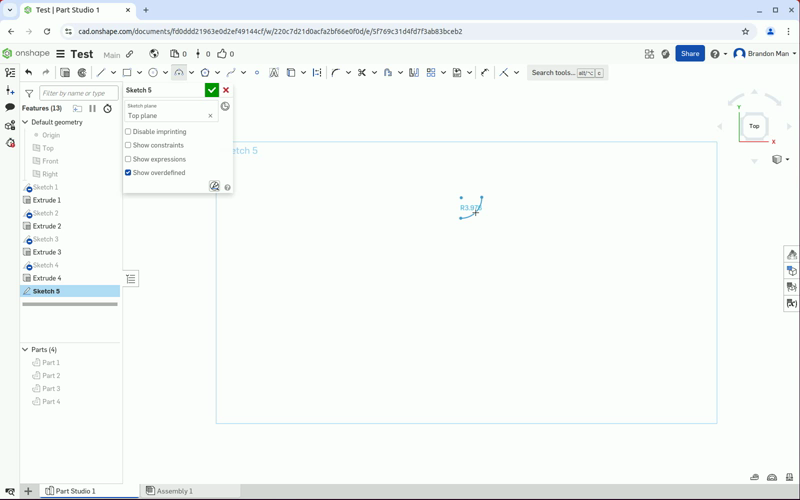
key(esc)
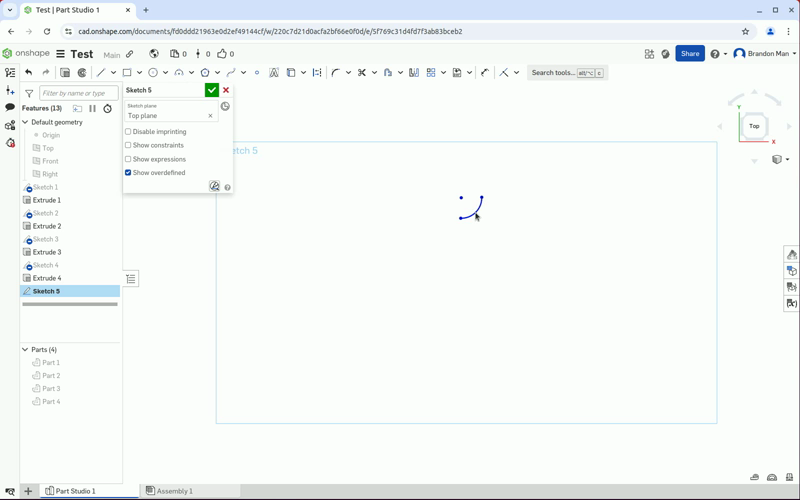
key(l)
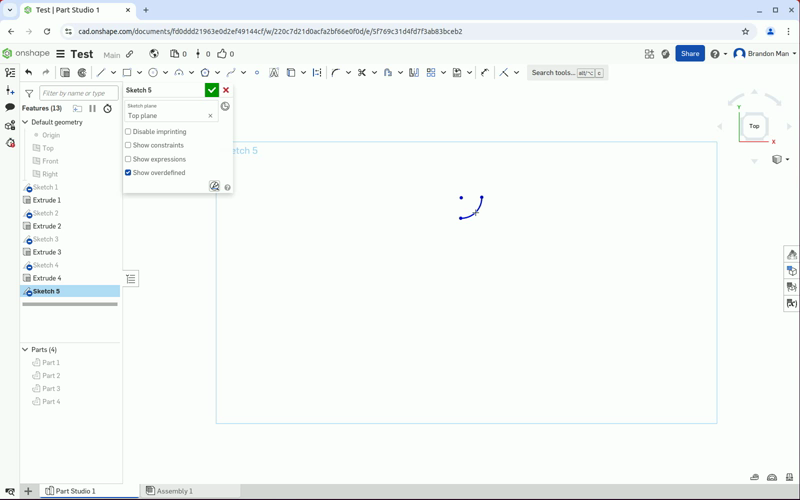
mouse_move(481, 197)
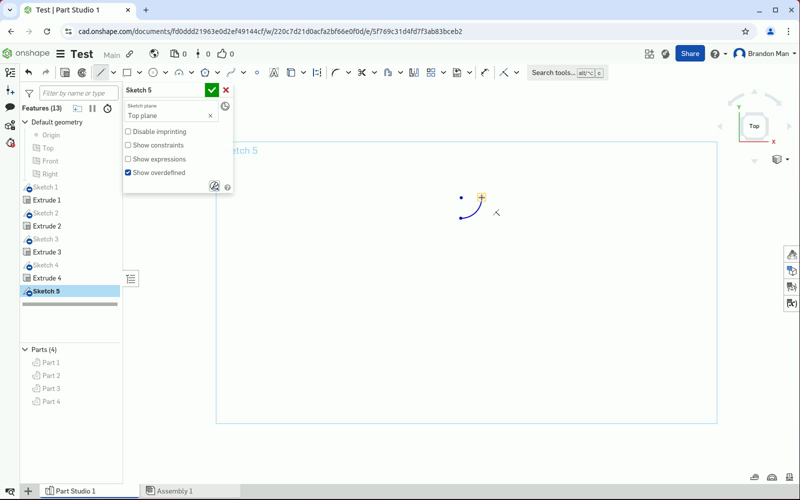
click(481, 197)
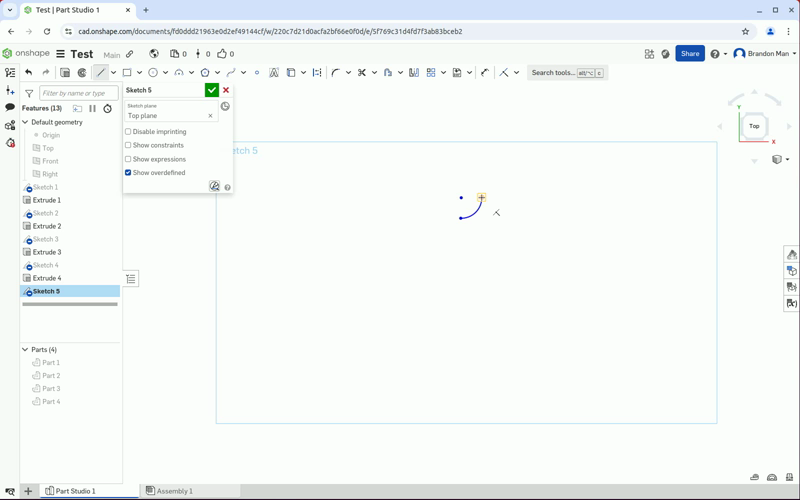
key_down(shift)
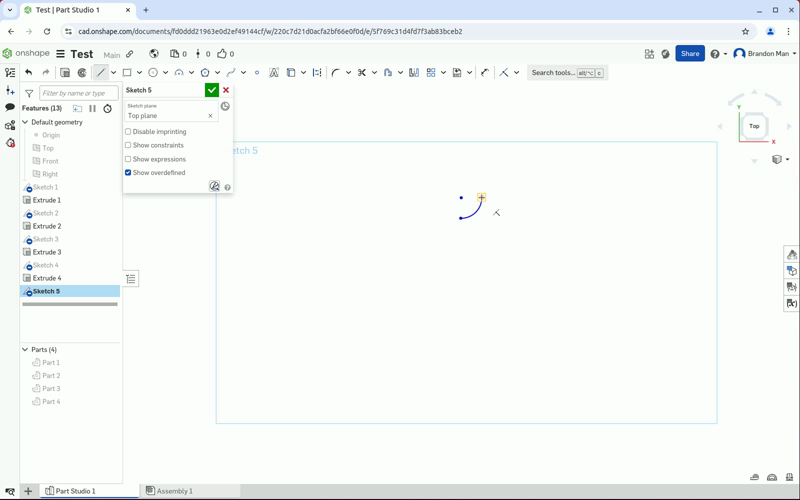
mouse_move(511, 197)
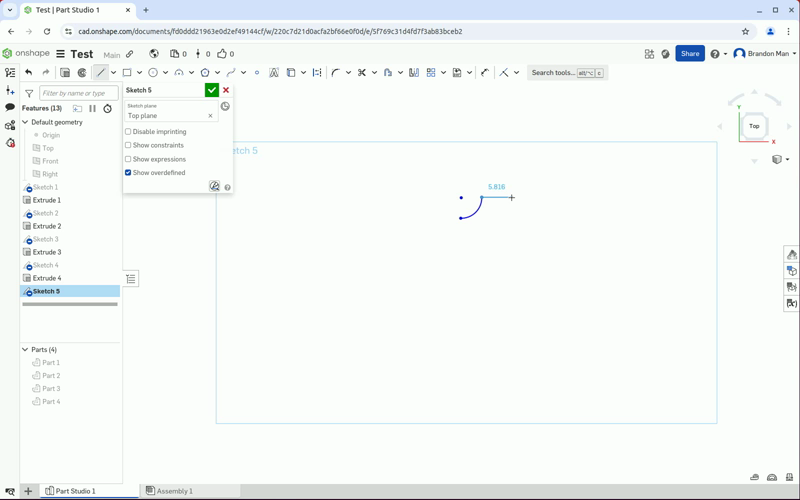
mouse_move(460, 197)
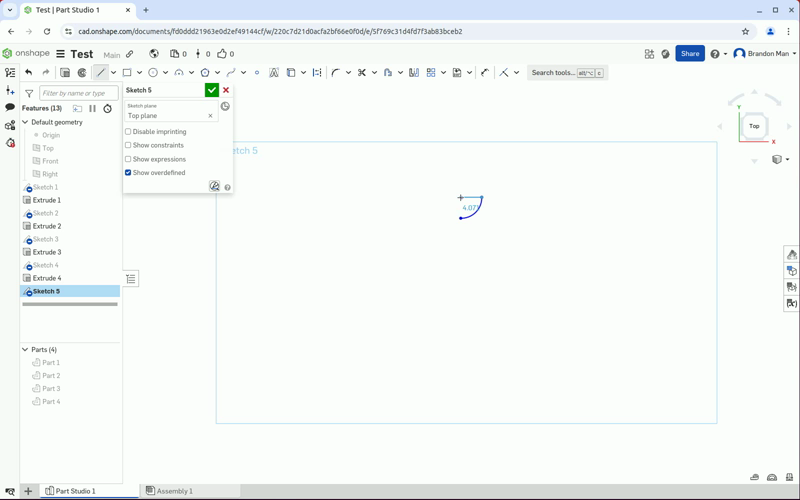
click(460, 197)
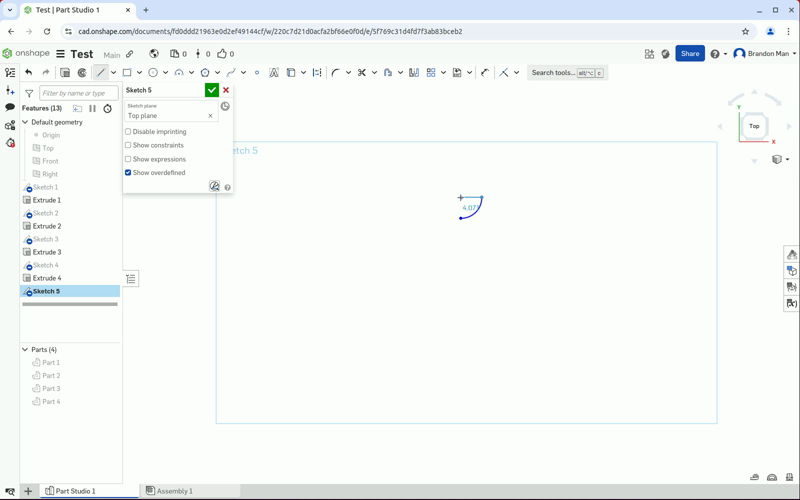
key_up(shift)
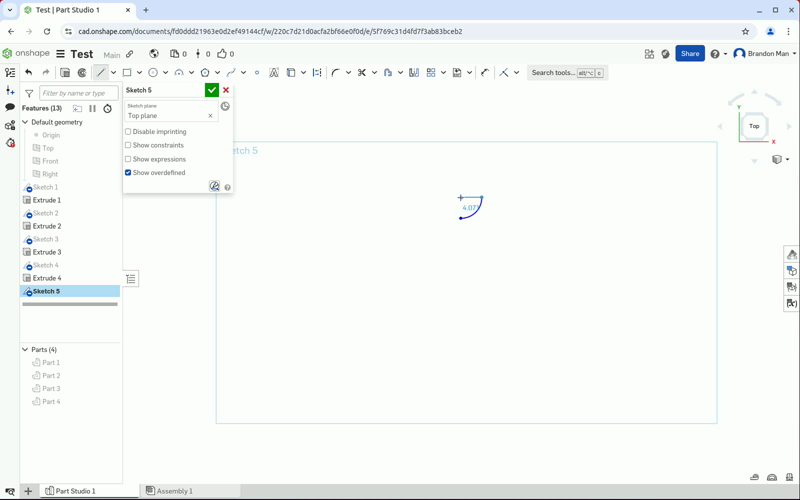
mouse_move(490, 197)
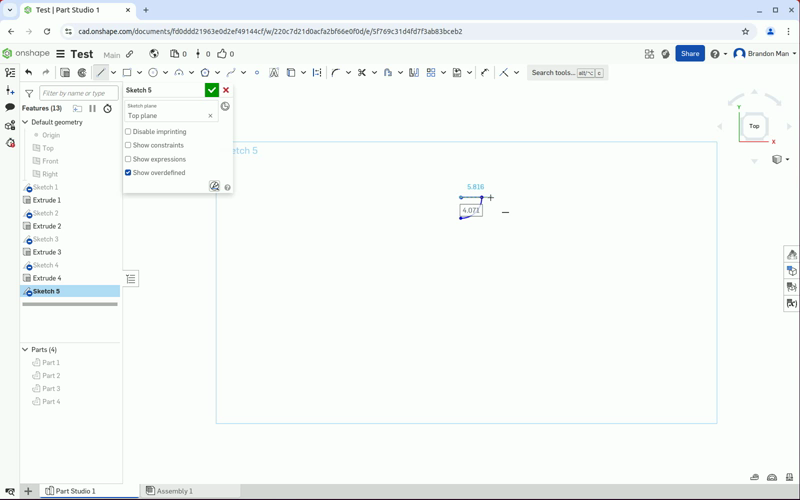
key_down(shift)
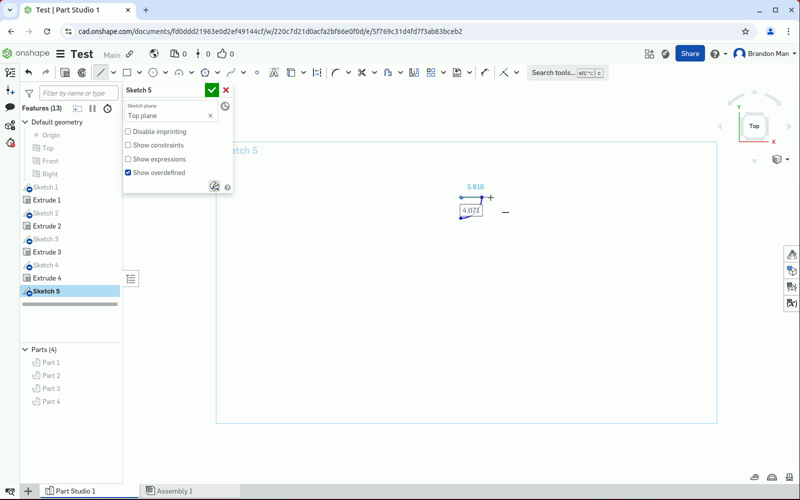
mouse_move(460, 218)
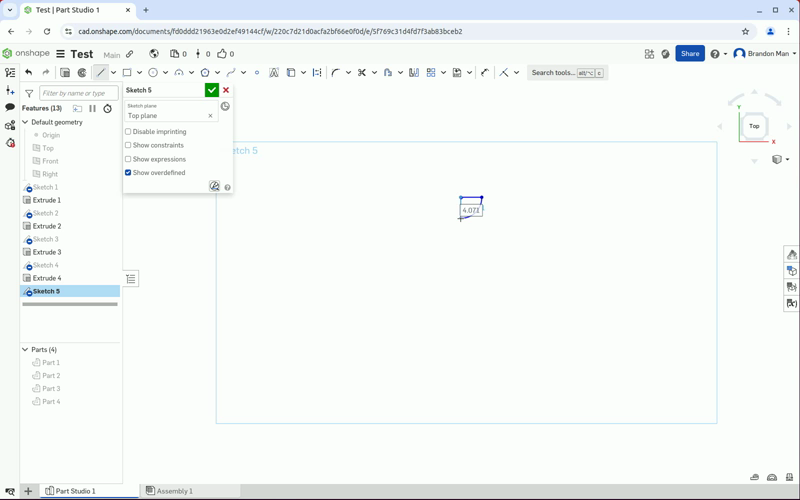
key_up(shift)
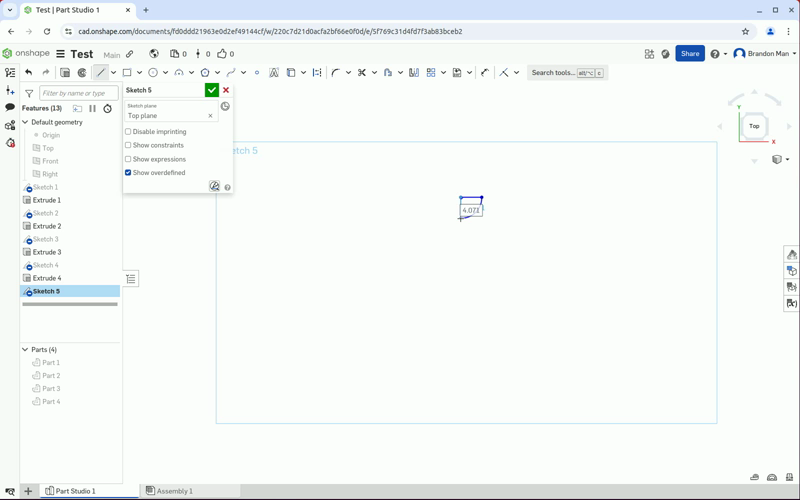
click(460, 218)
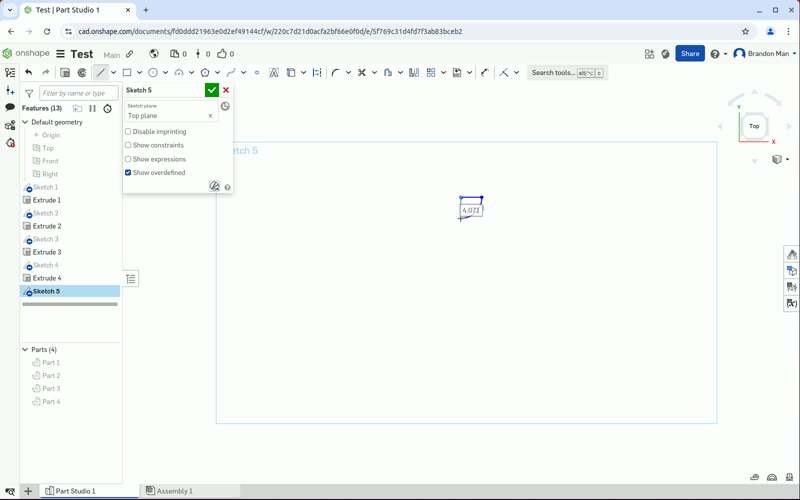
key(esc)
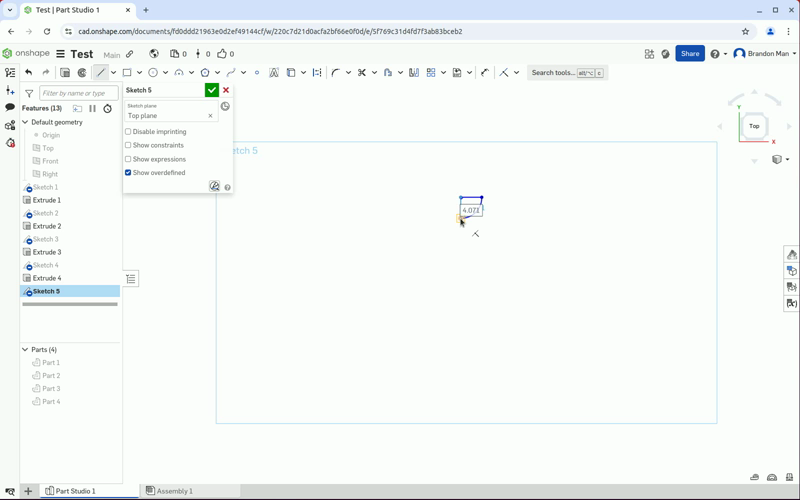
mouse_move(461, 201)
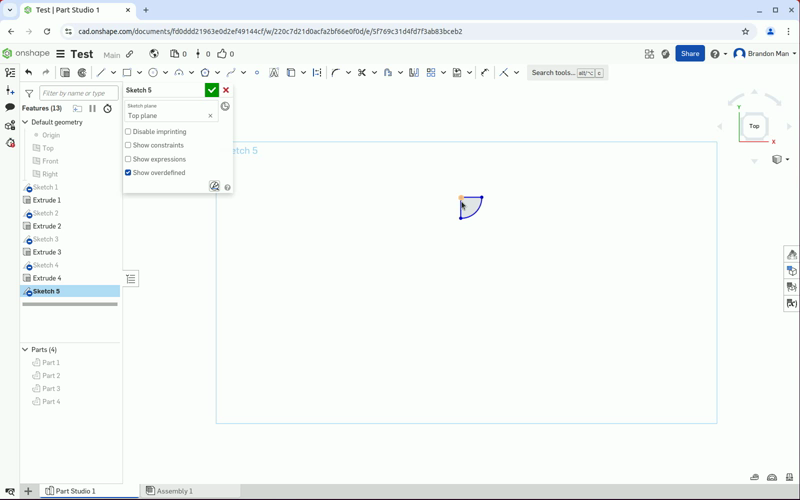
scroll(6)
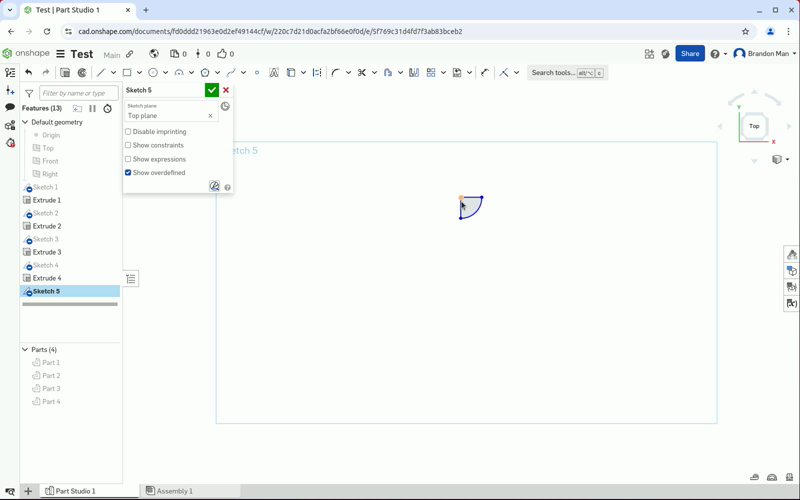
scroll(6)
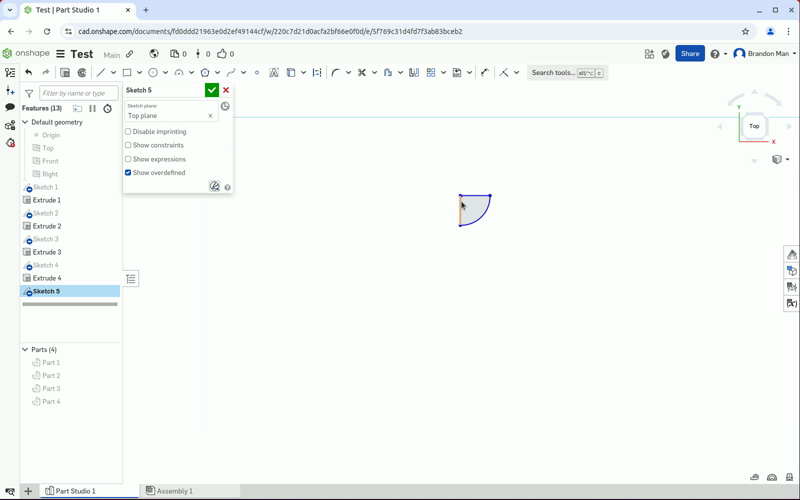
scroll(6)
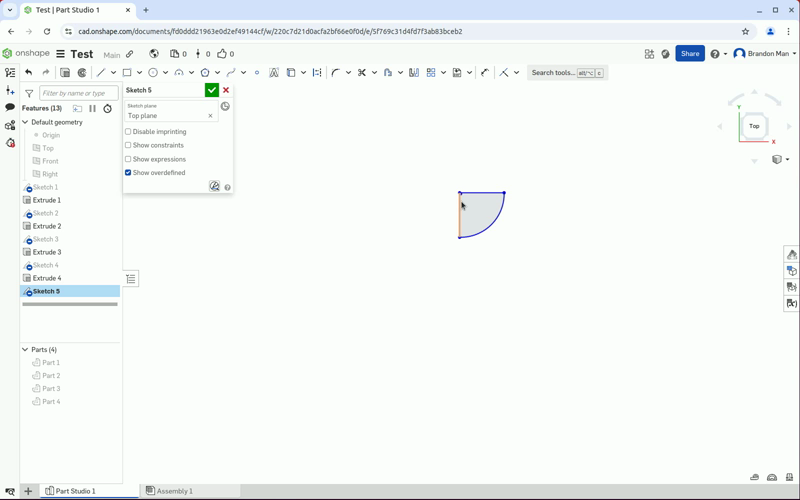
scroll(6)
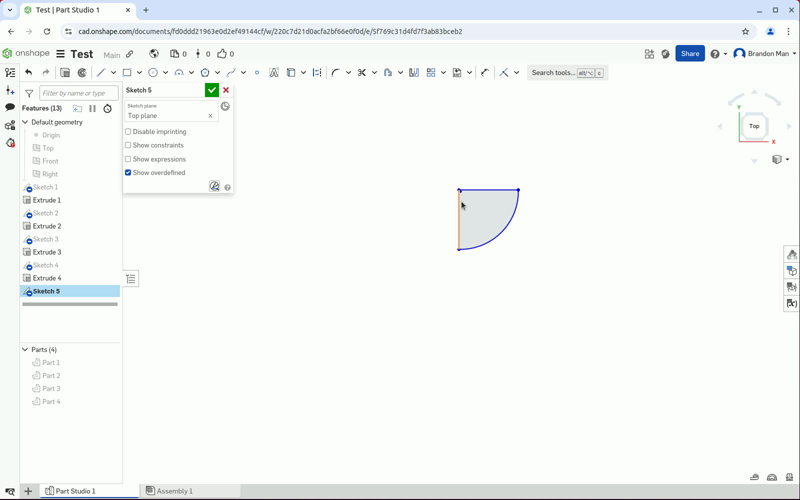
scroll(6)
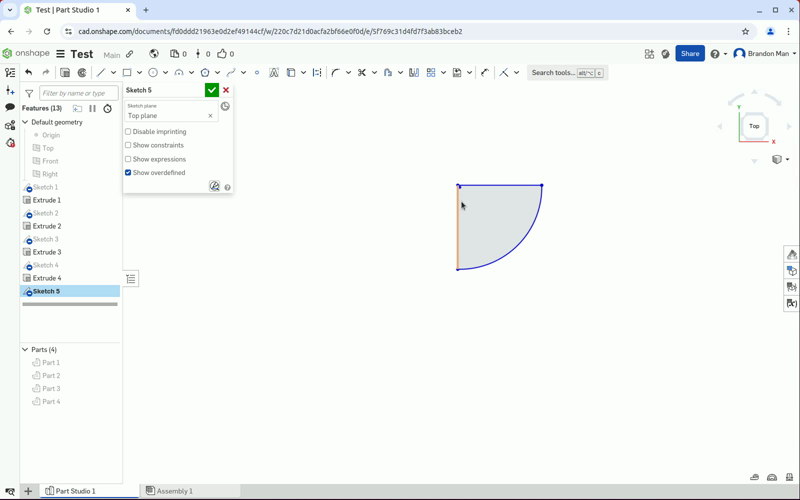
scroll(6)
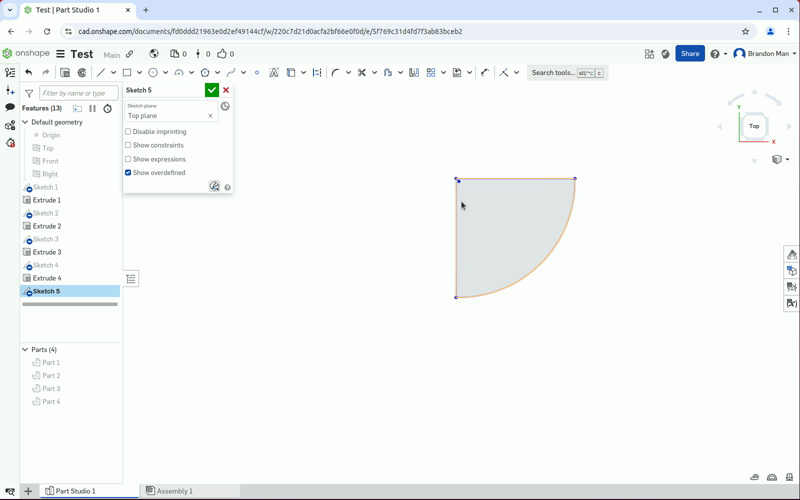
scroll(6)
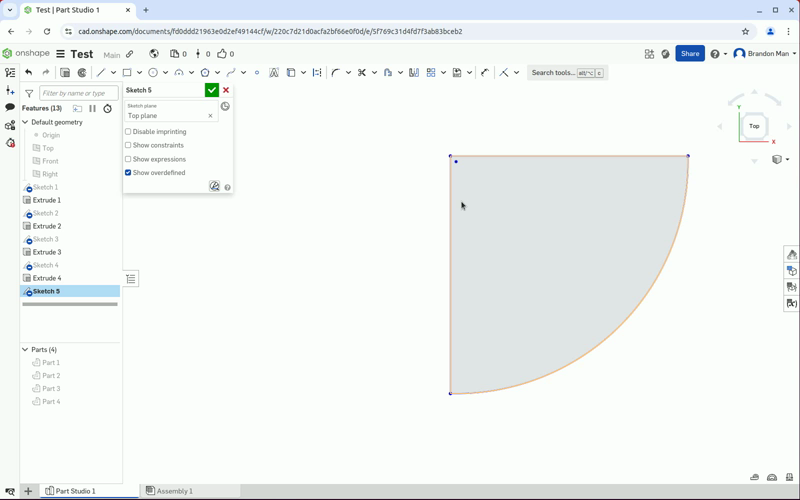
click(461, 201)
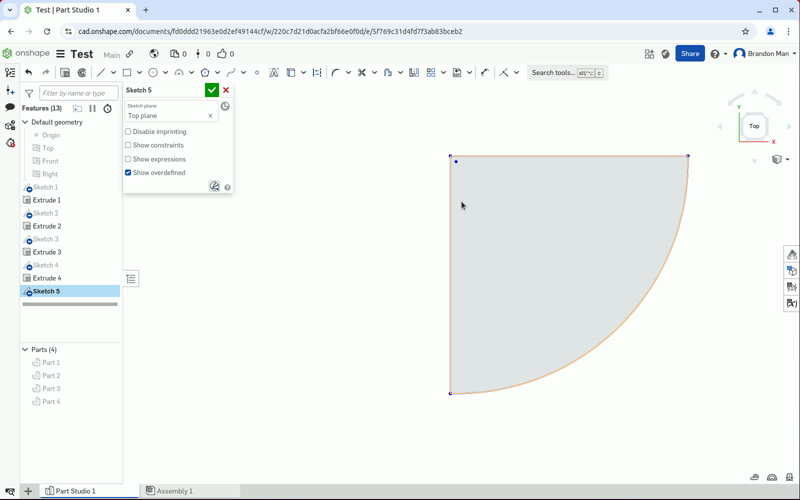
scroll(-6)
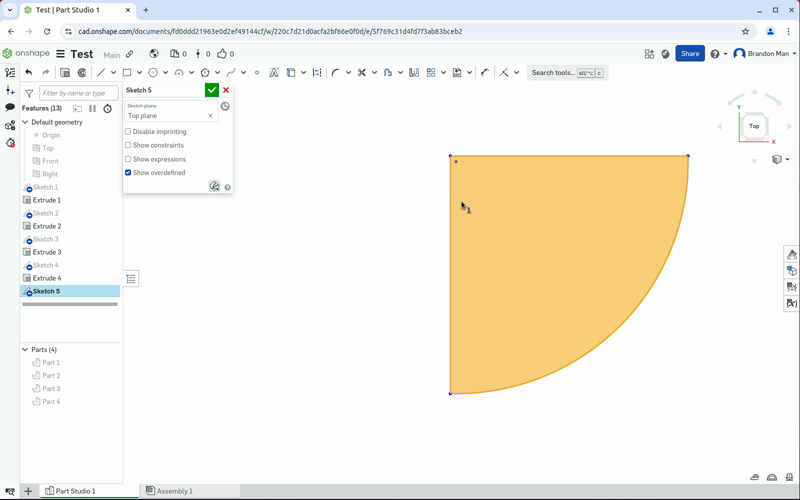
scroll(-6)
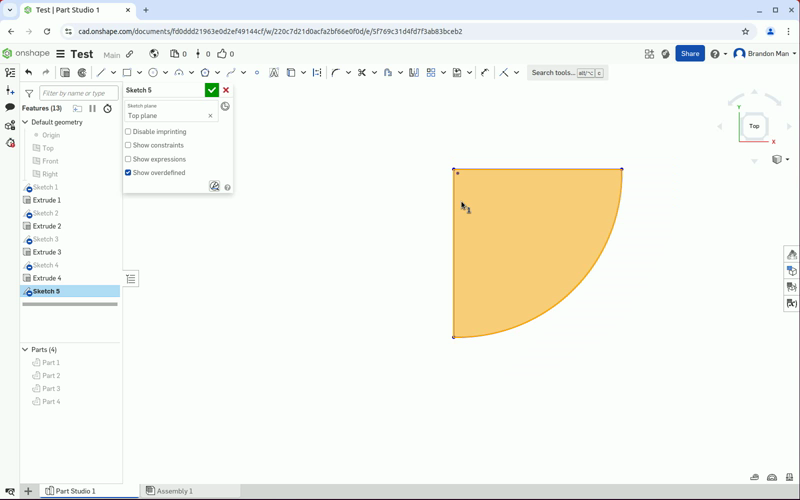
scroll(-6)
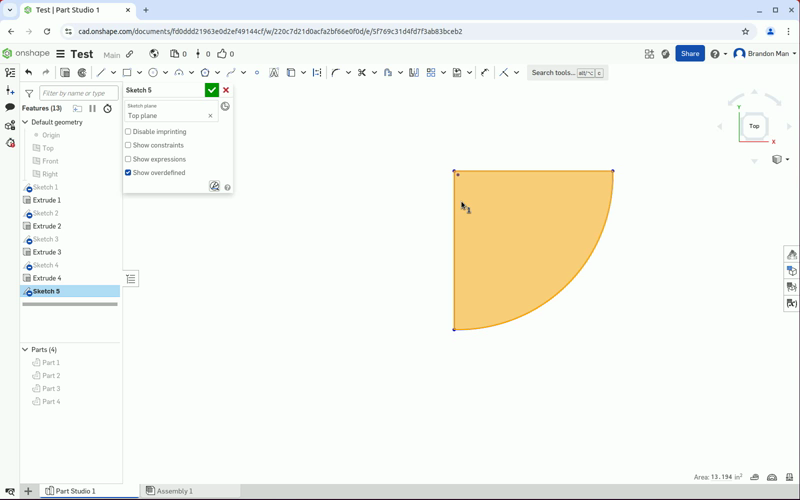
scroll(-6)
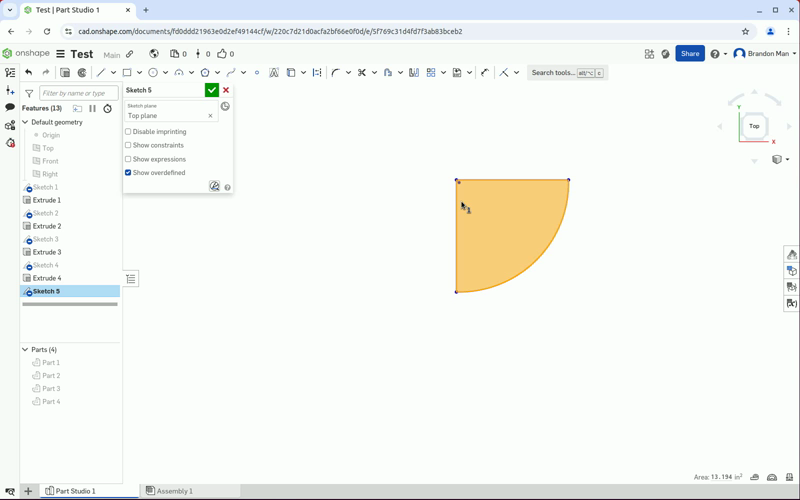
scroll(-6)
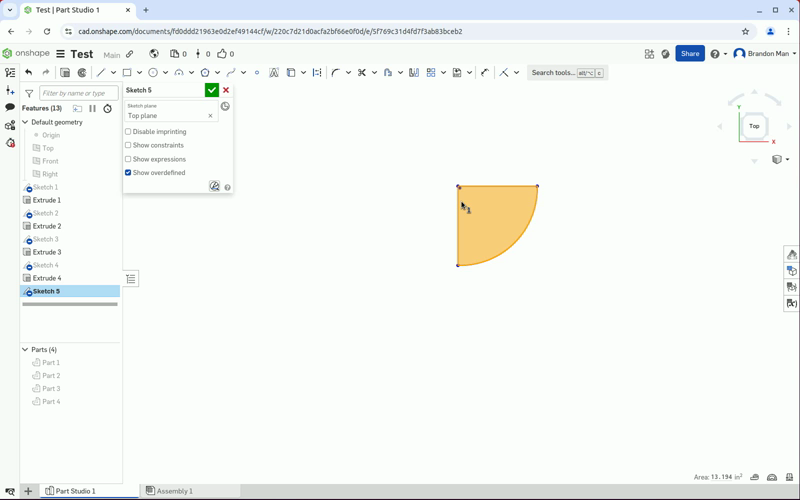
scroll(-6)
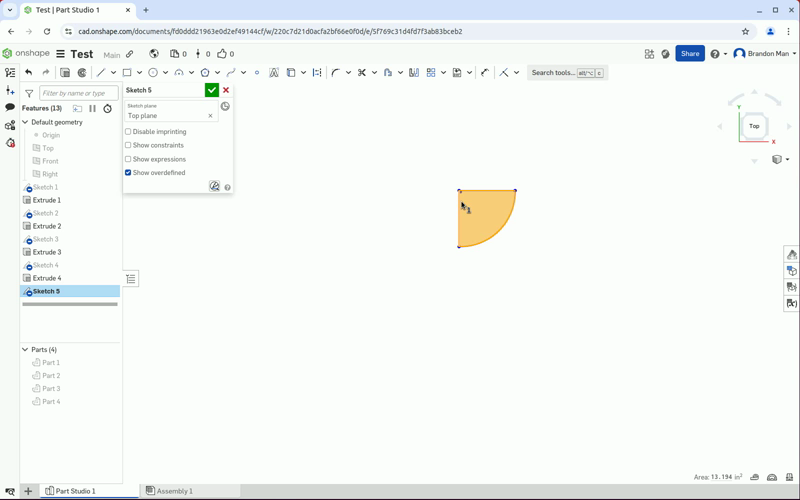
scroll(-6)
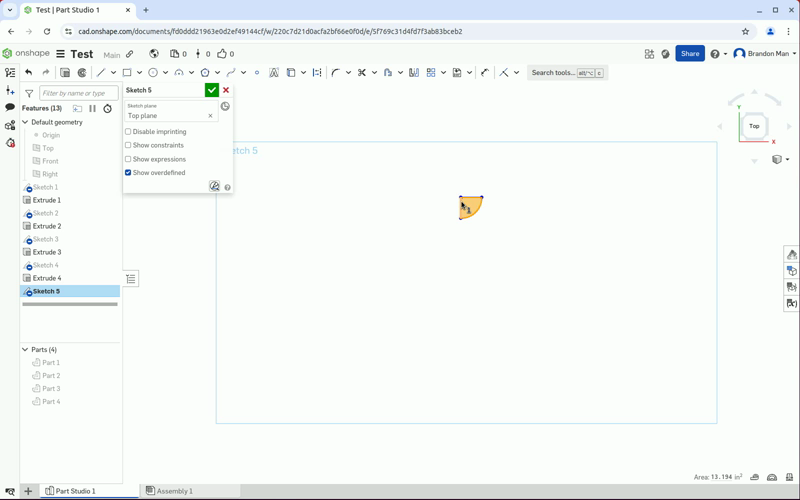
mouse_move(73, 352)
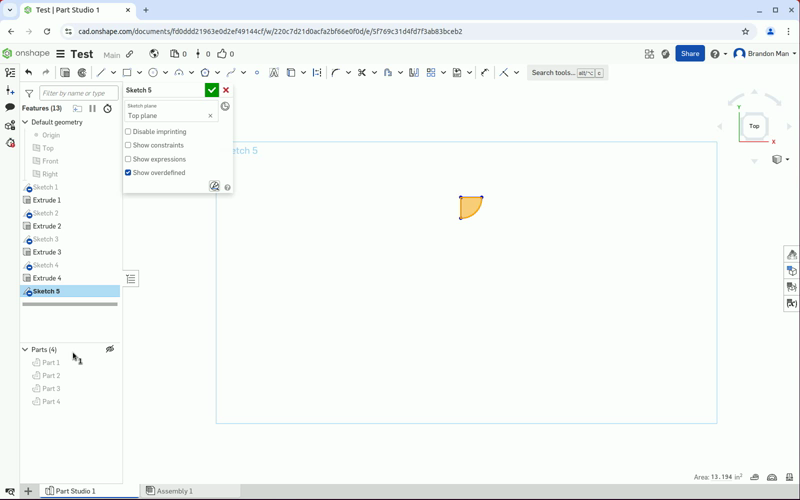
key(shift+y)
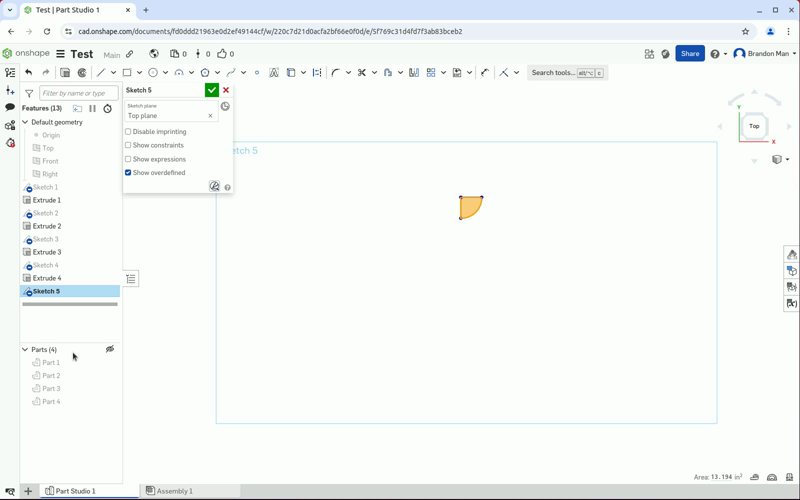
key(shift+e)
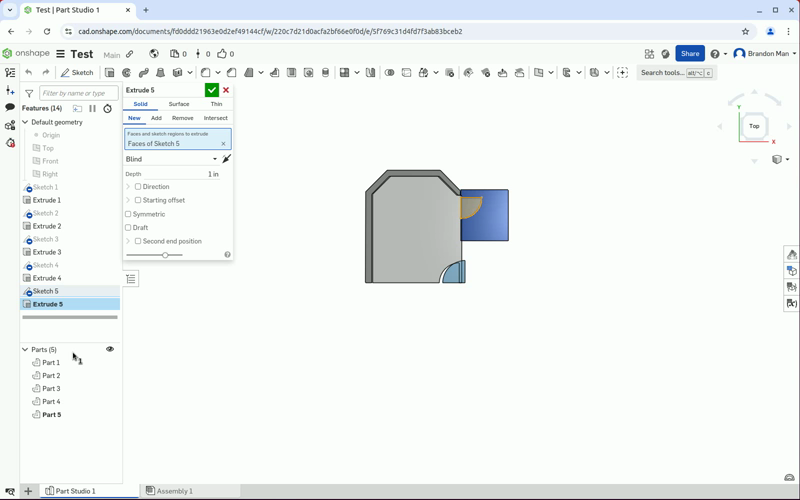
mouse_move(143, 106)
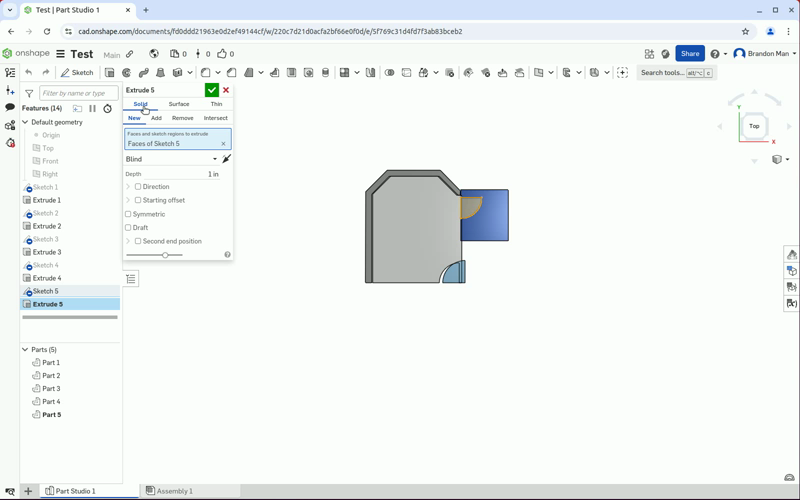
click(143, 106)
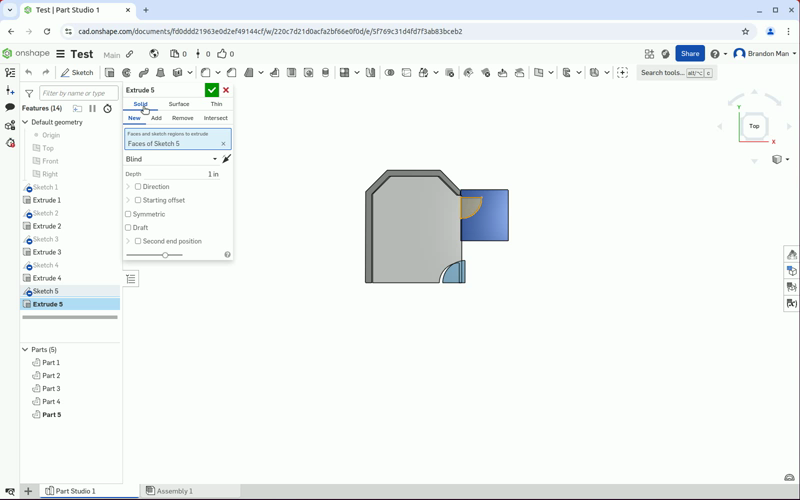
mouse_move(137, 120)
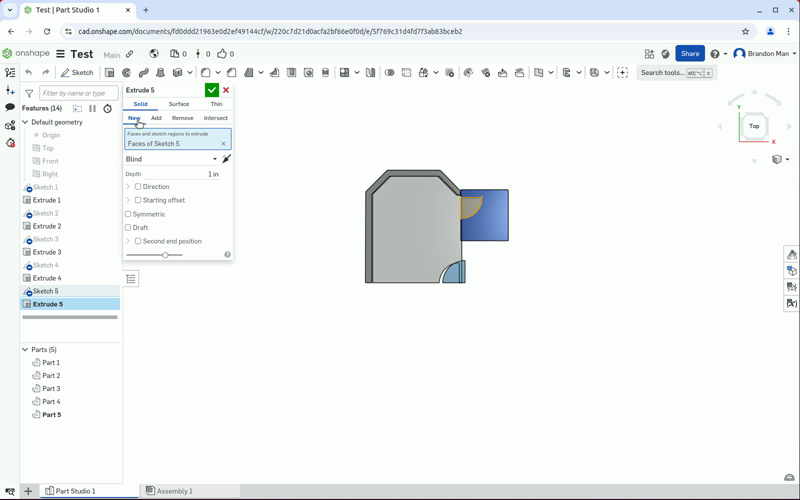
click(137, 120)
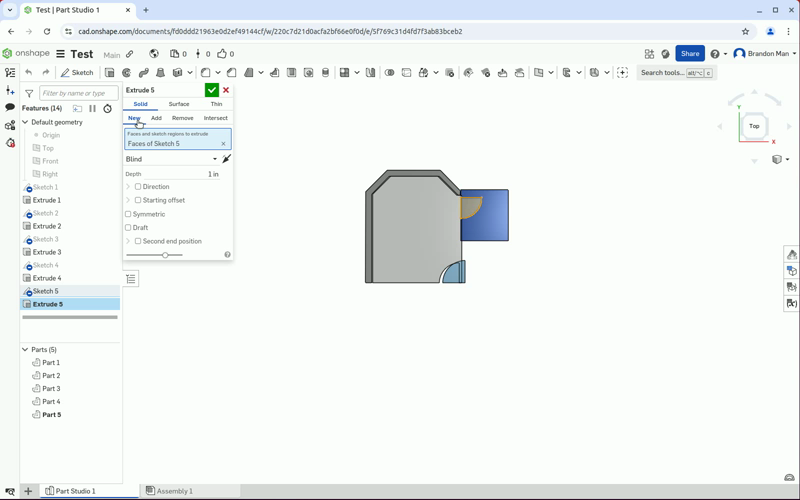
key(tab, 4)
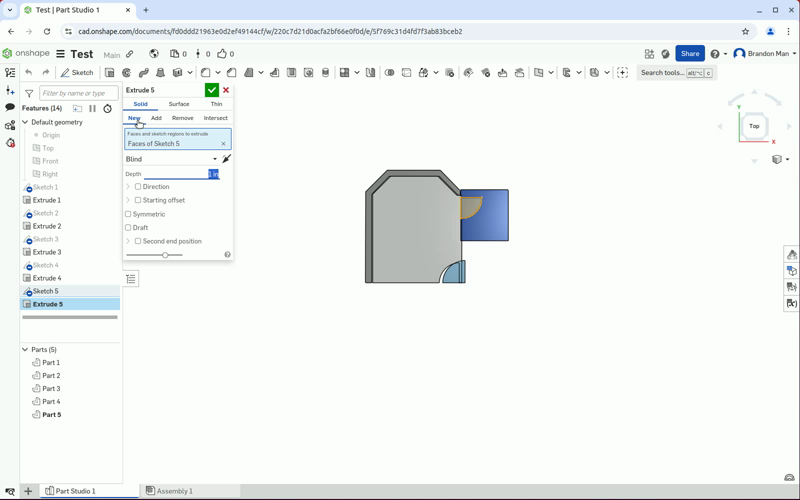
text(-0.241)
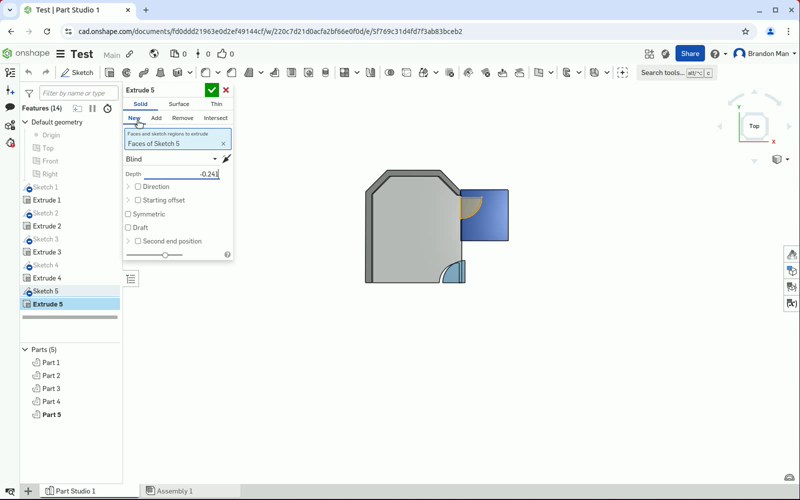
key(enter)
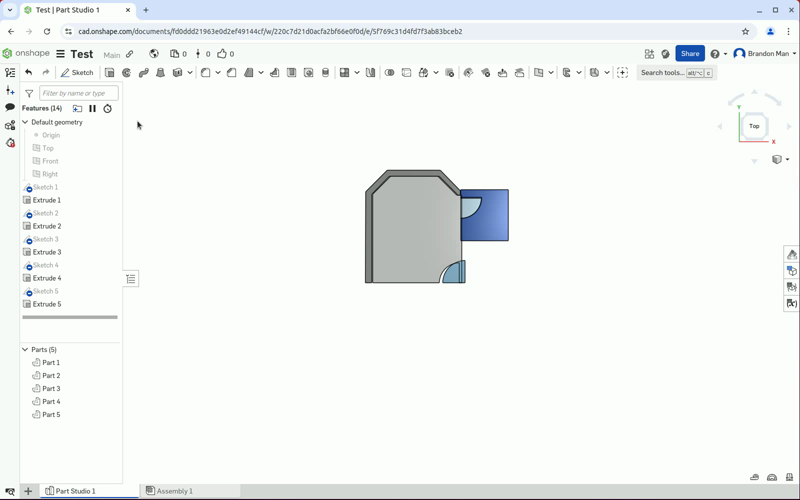
key(shift+h)
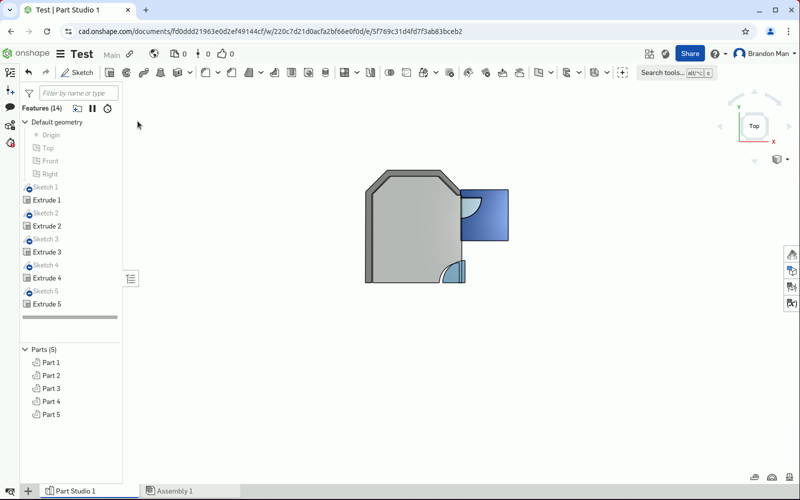
key(shift+h)
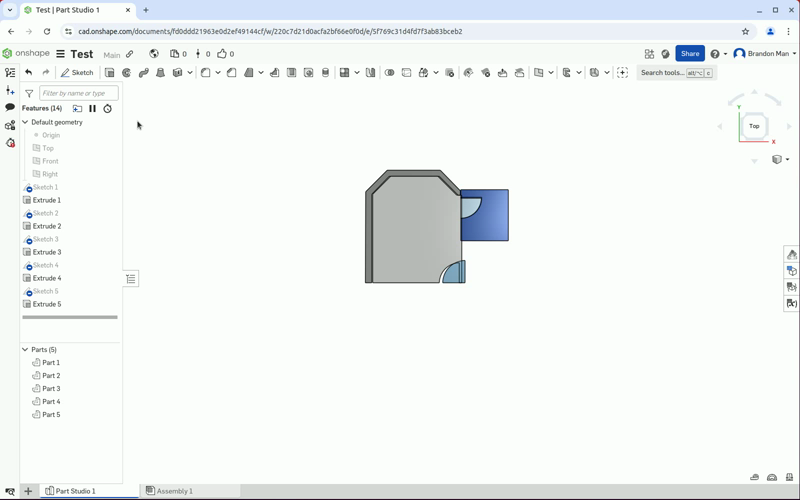
mouse_move(73, 189)
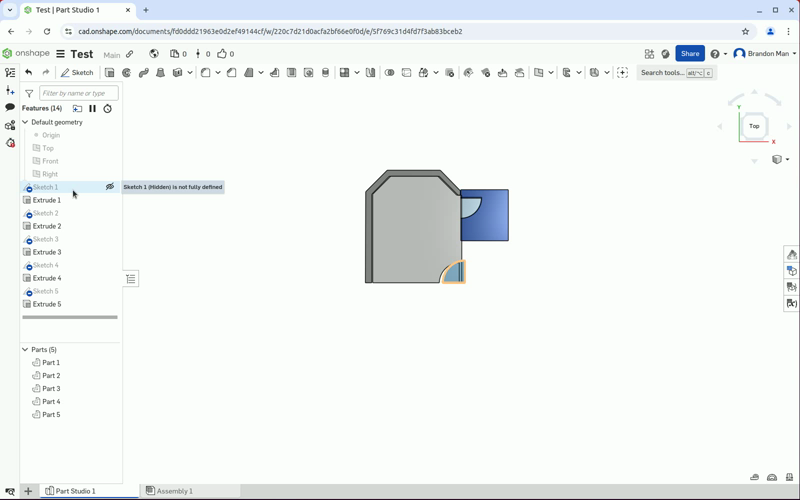
click(73, 189)
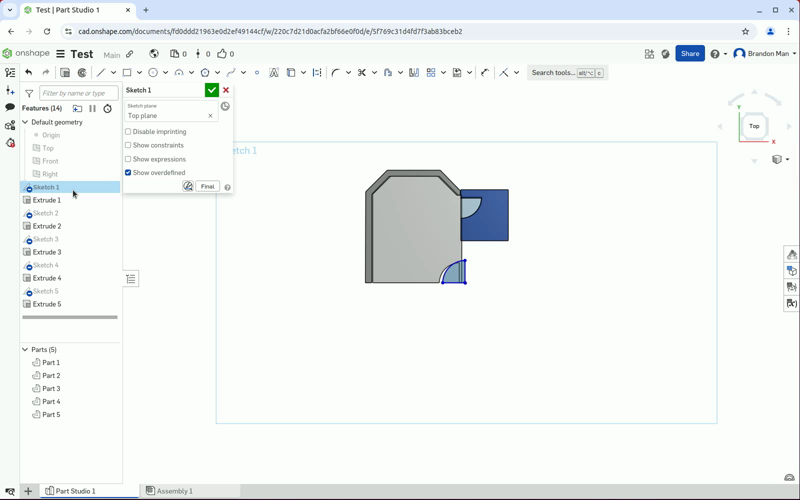
mouse_move(229, 92)
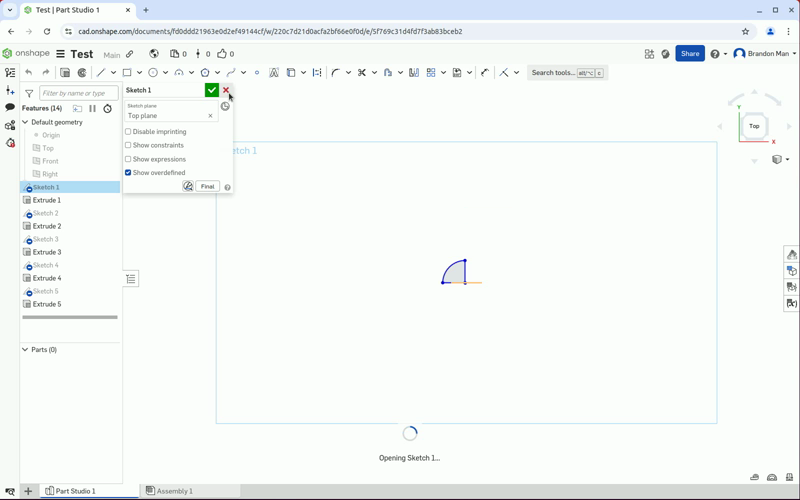
click(229, 92)
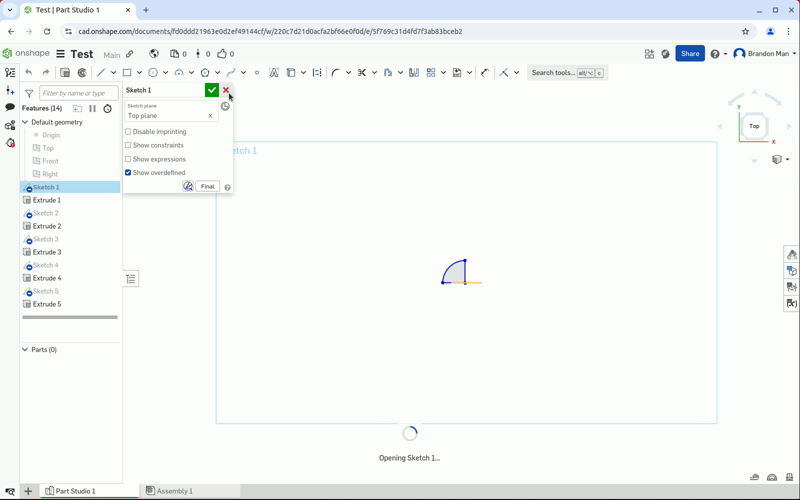
key(shift+s)
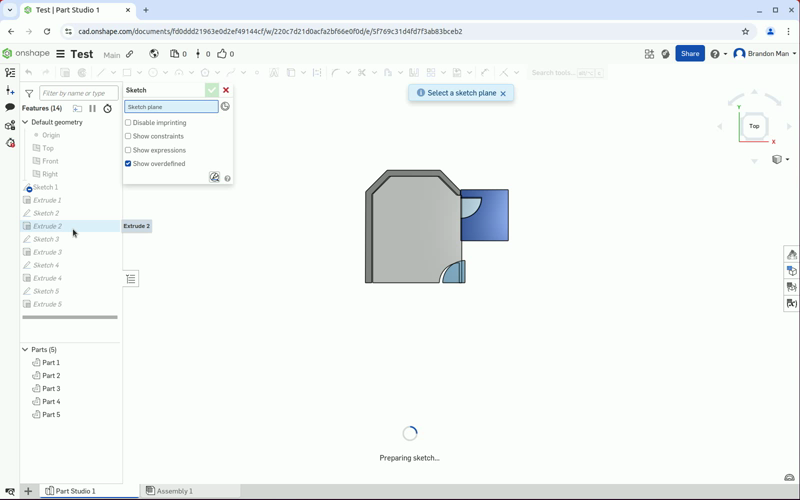
scroll(3)
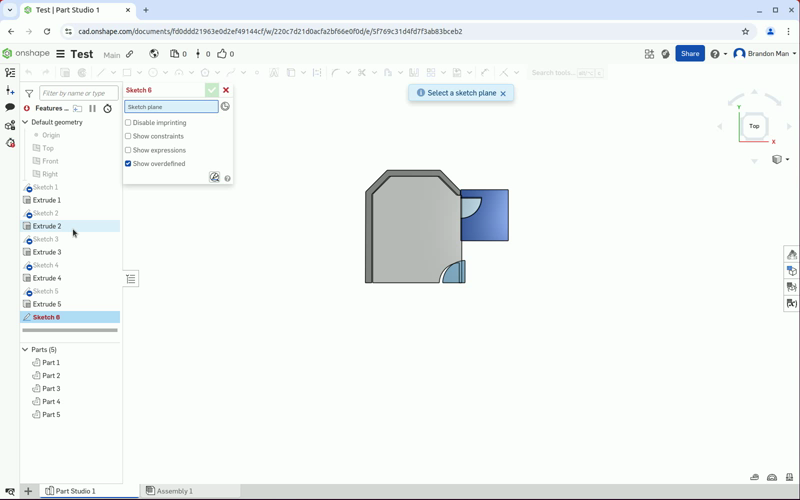
mouse_move(73, 150)
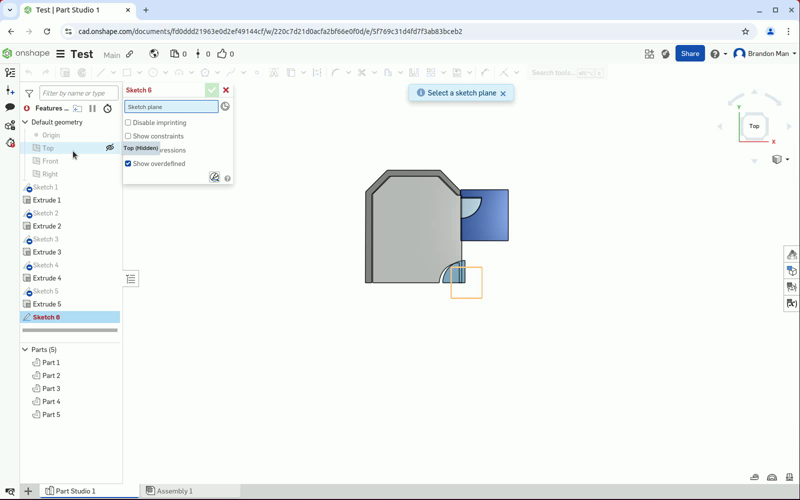
click(73, 150)
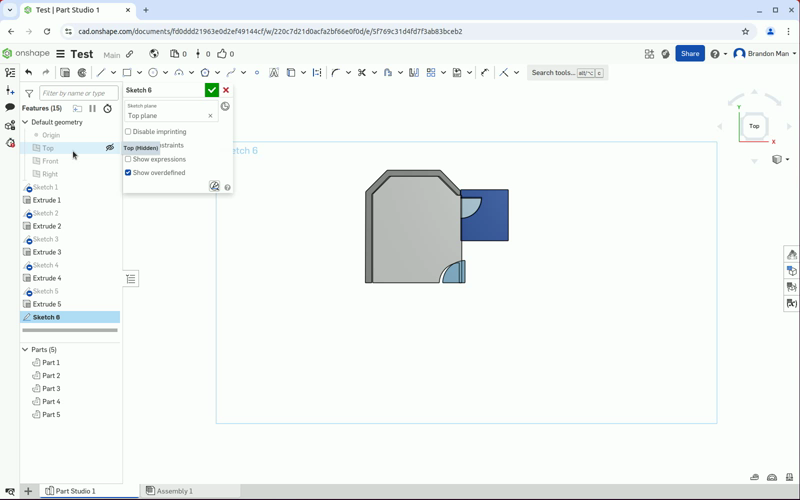
mouse_move(73, 352)
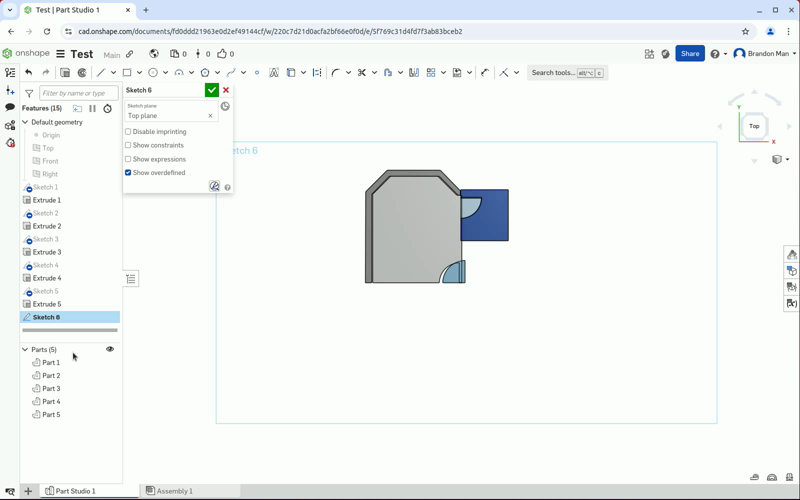
key(y)
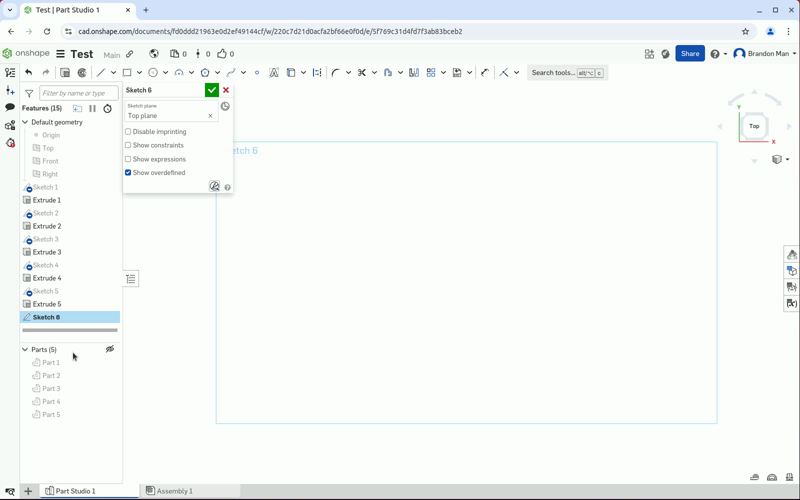
key(a)
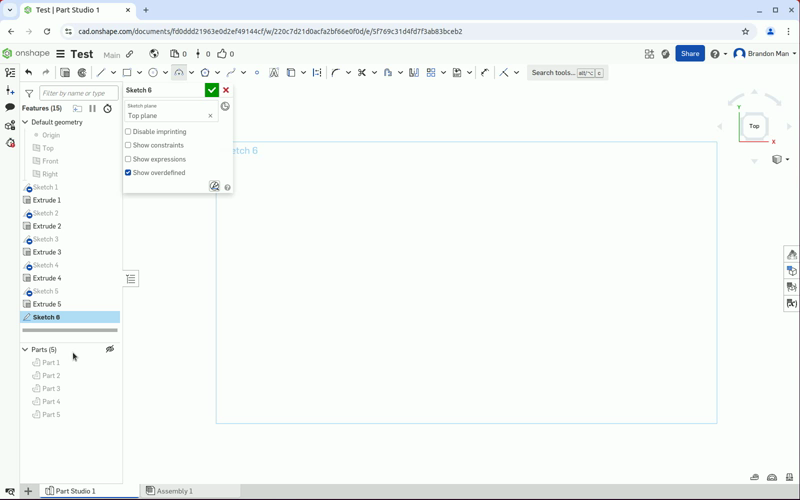
key_down(shift)
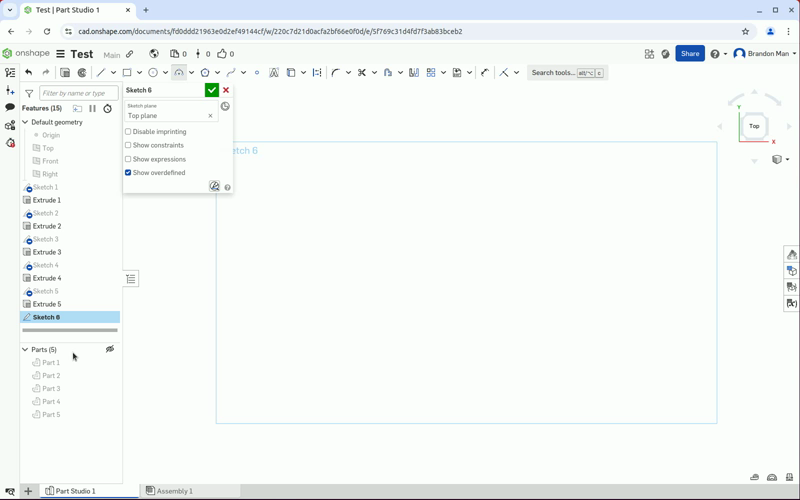
mouse_move(460, 218)
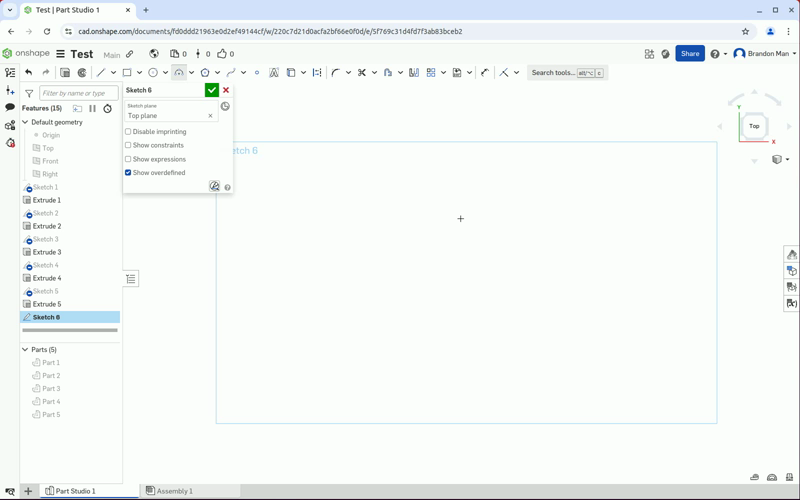
click(460, 218)
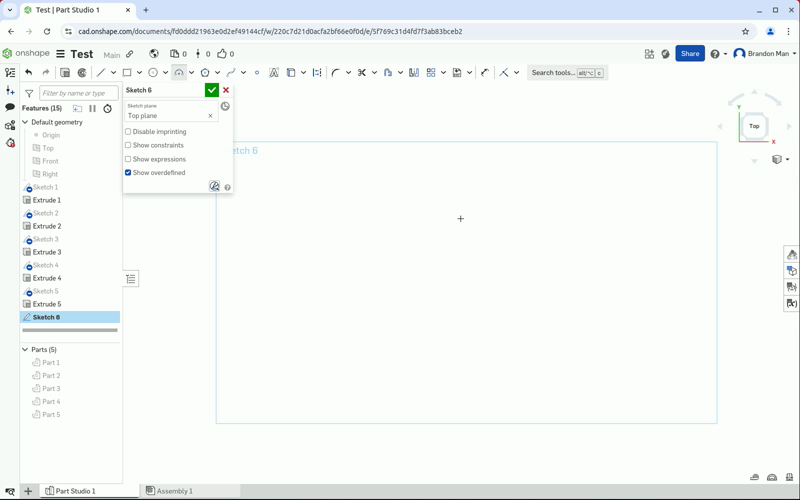
key_up(shift)
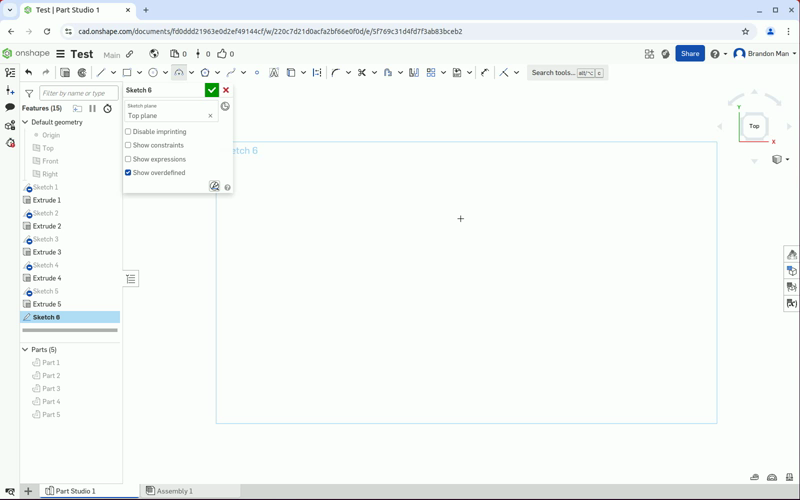
key_down(shift)
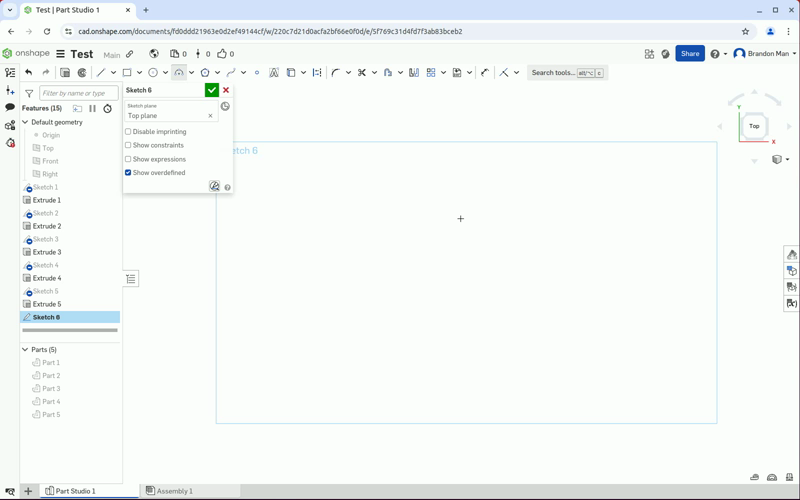
mouse_move(481, 197)
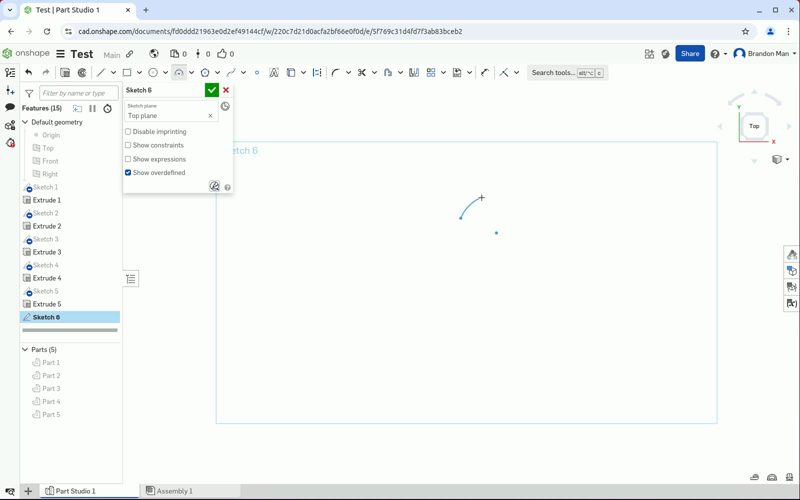
click(481, 197)
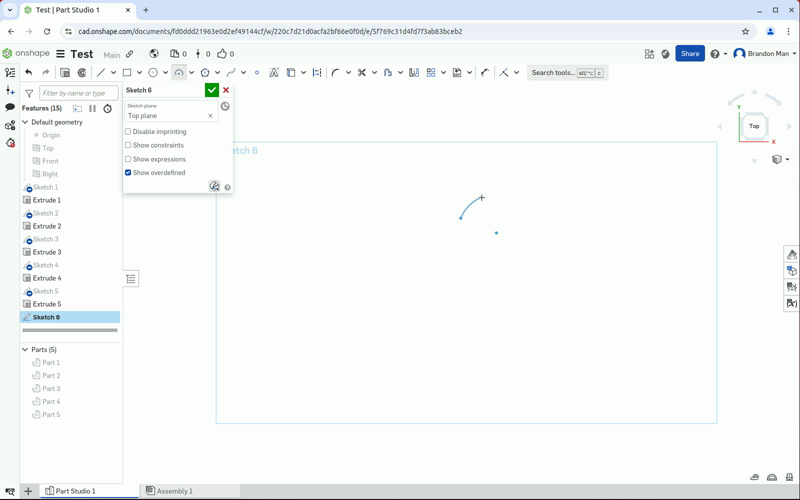
mouse_move(475, 212)
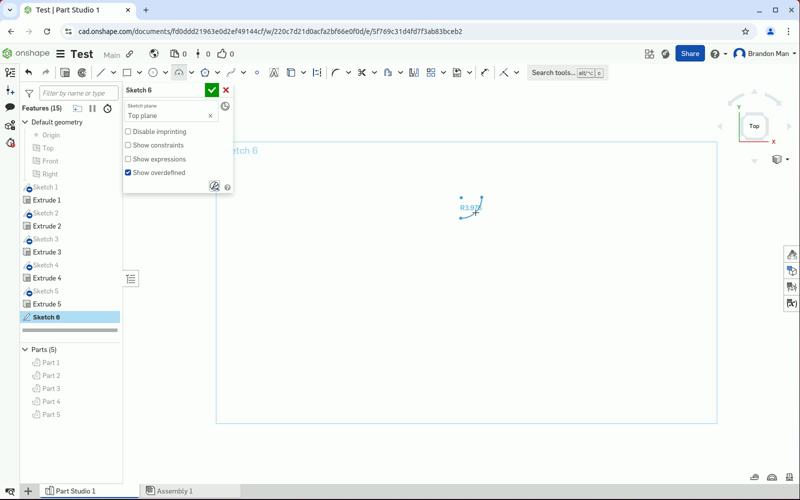
click(475, 212)
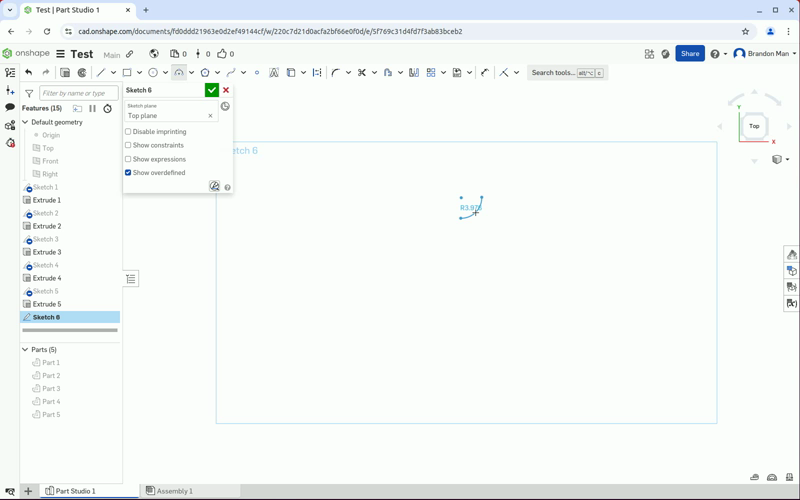
key_up(shift)
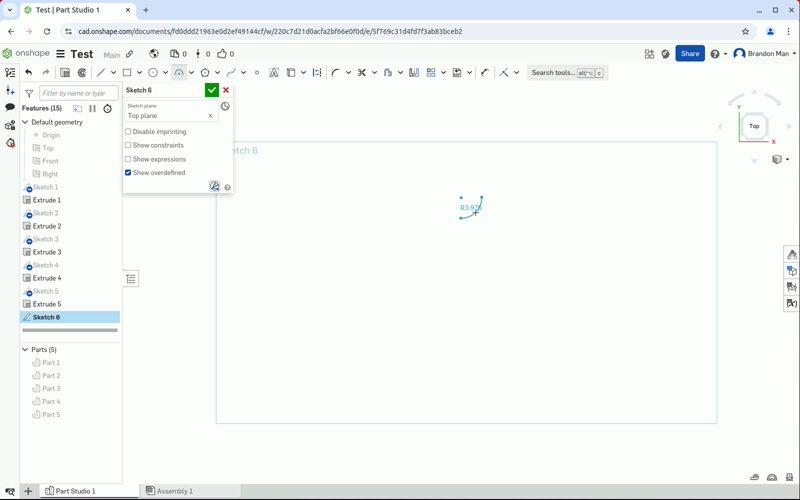
key(esc)
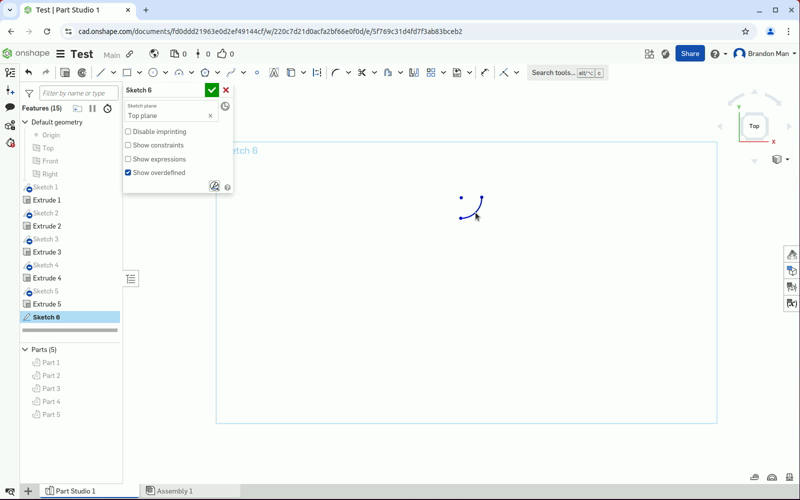
key(l)
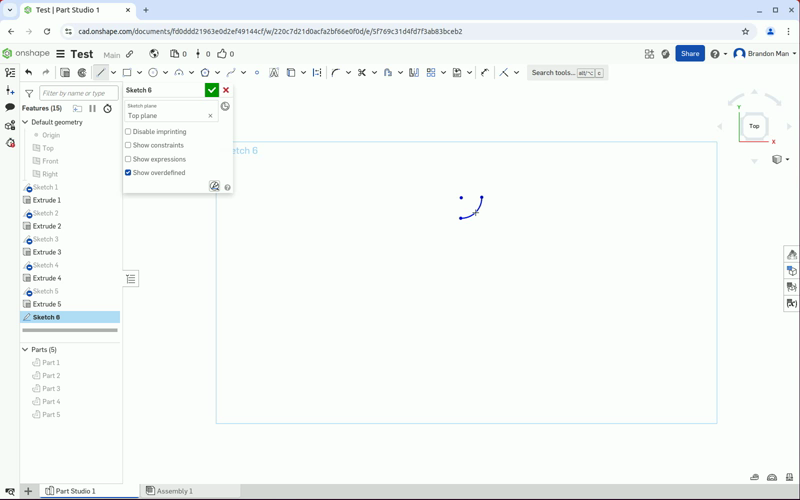
mouse_move(481, 197)
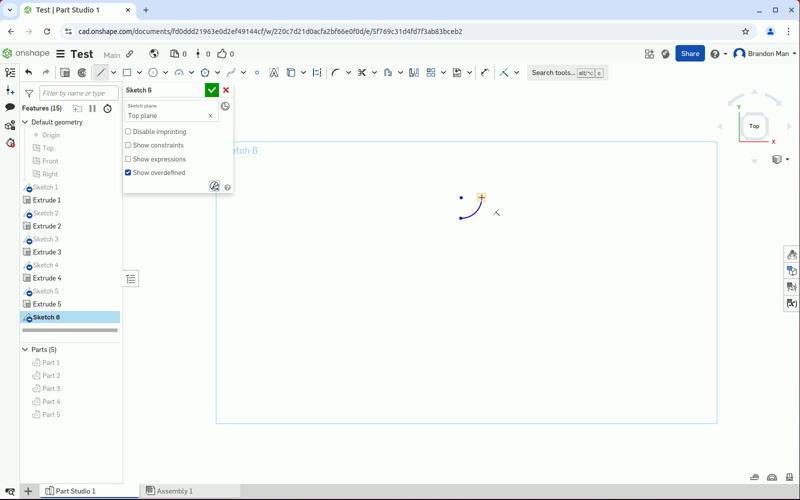
click(481, 197)
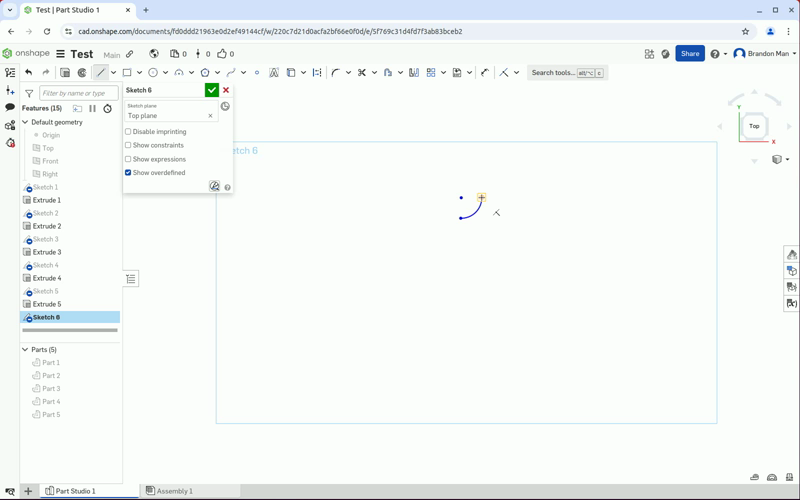
key_down(shift)
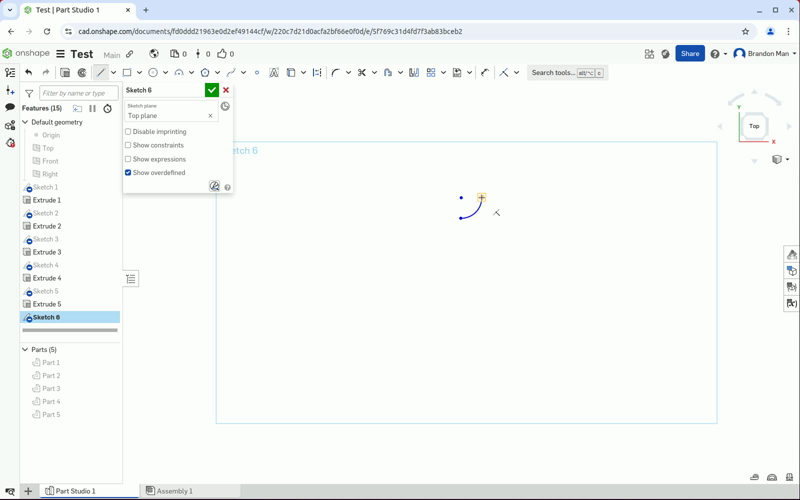
mouse_move(511, 197)
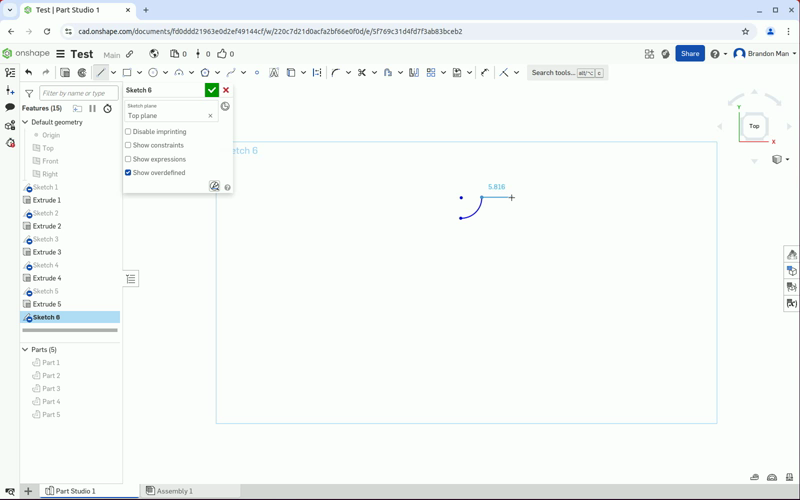
mouse_move(460, 197)
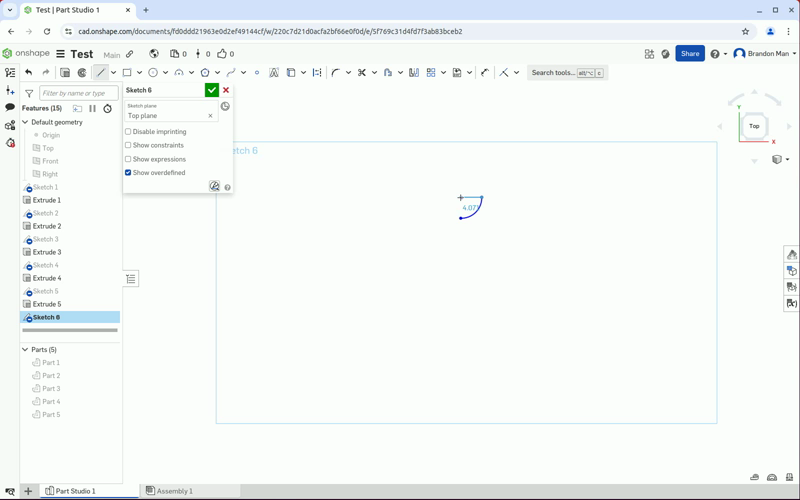
click(460, 197)
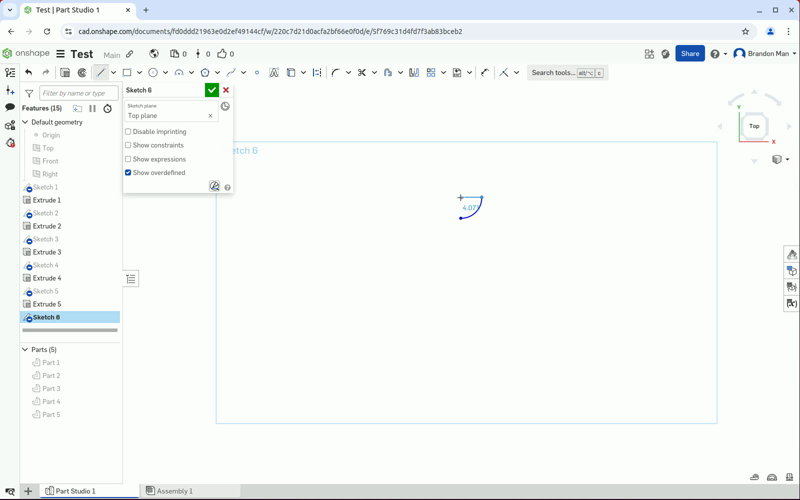
key_up(shift)
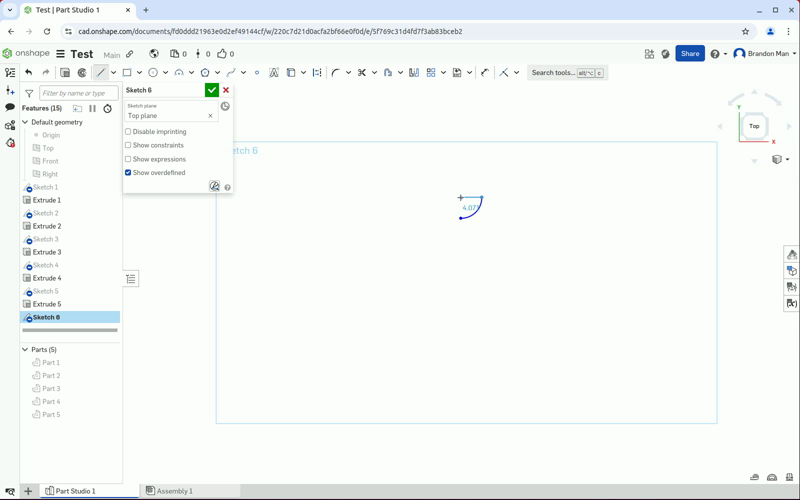
mouse_move(490, 197)
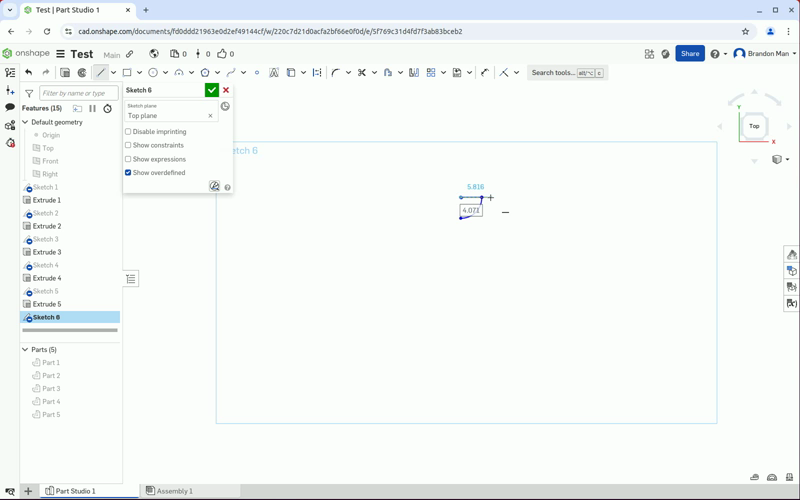
key_down(shift)
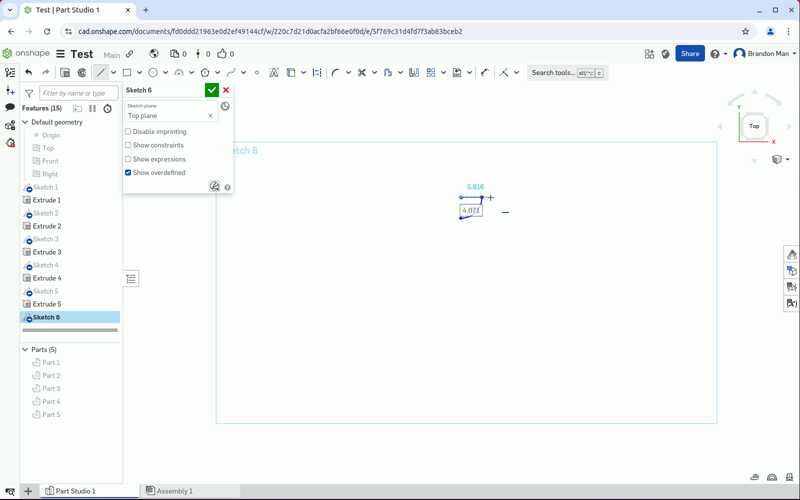
mouse_move(460, 218)
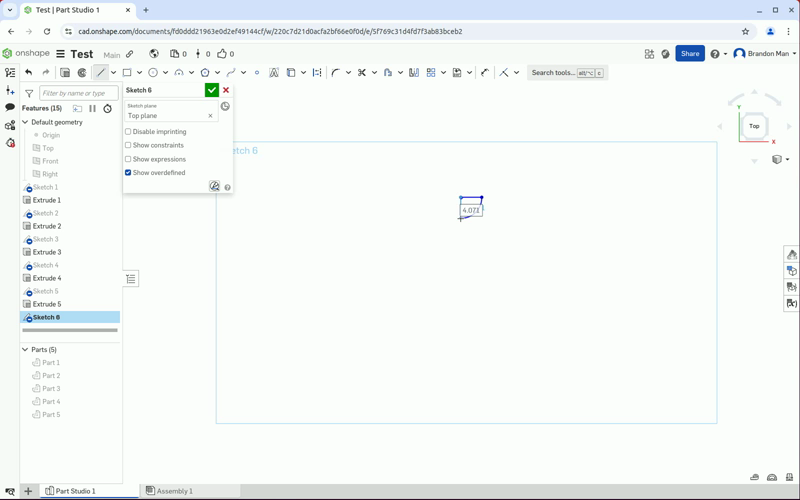
key_up(shift)
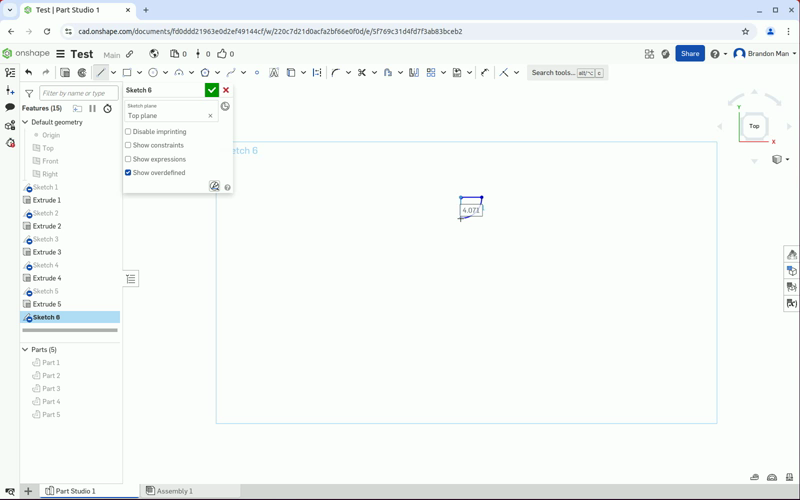
click(460, 218)
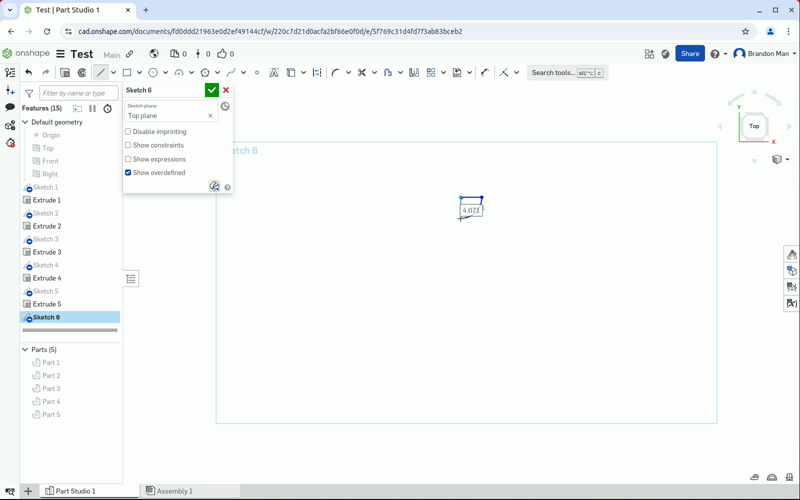
key(esc)
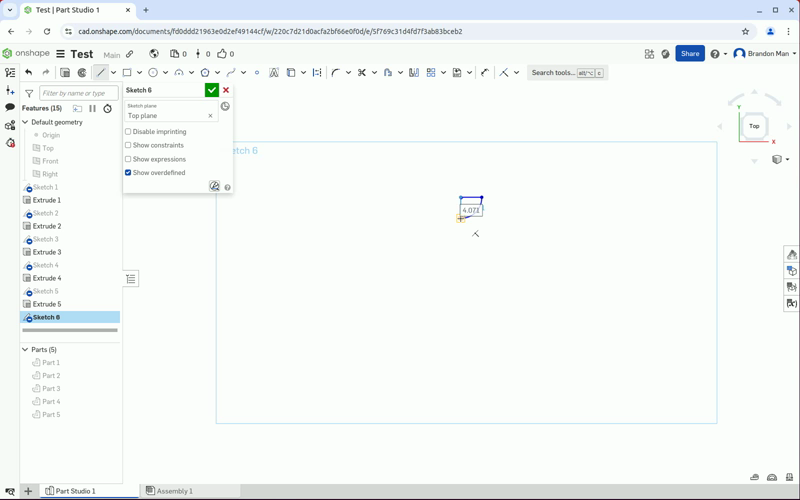
mouse_move(473, 209)
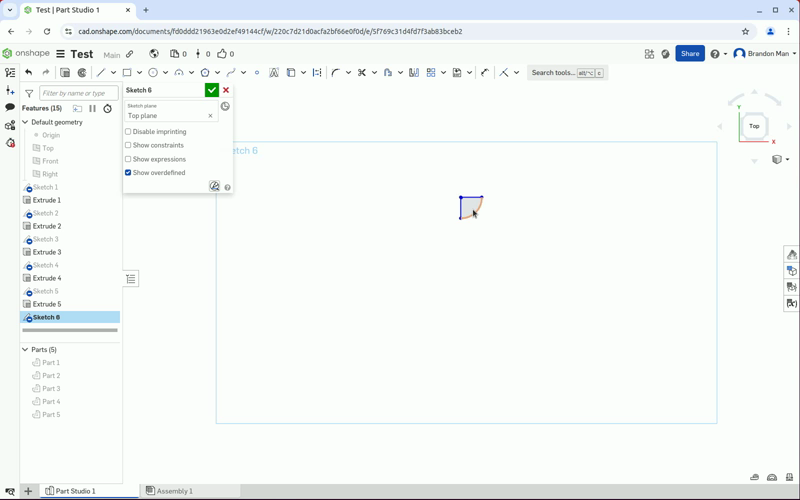
scroll(6)
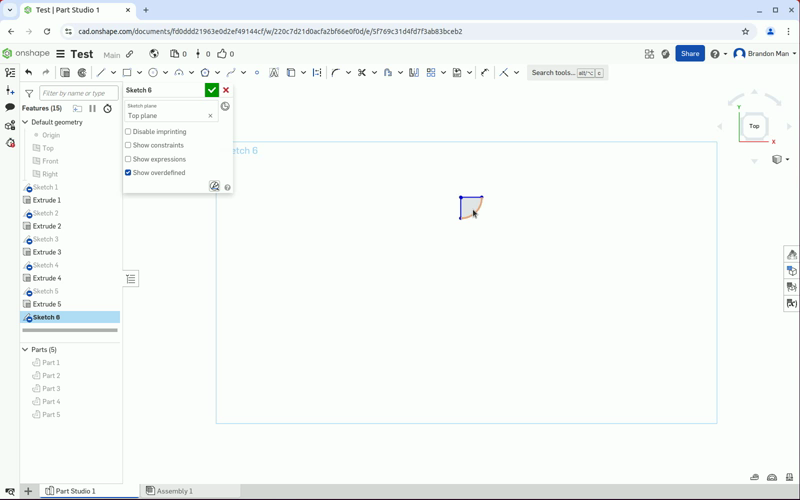
scroll(6)
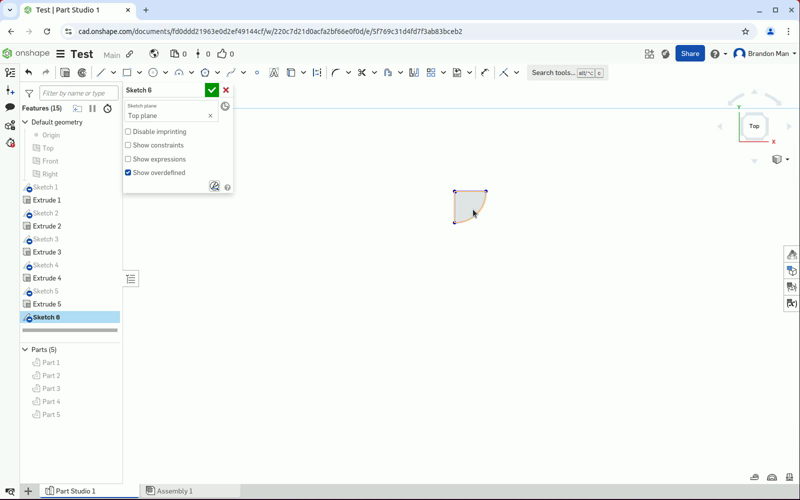
scroll(6)
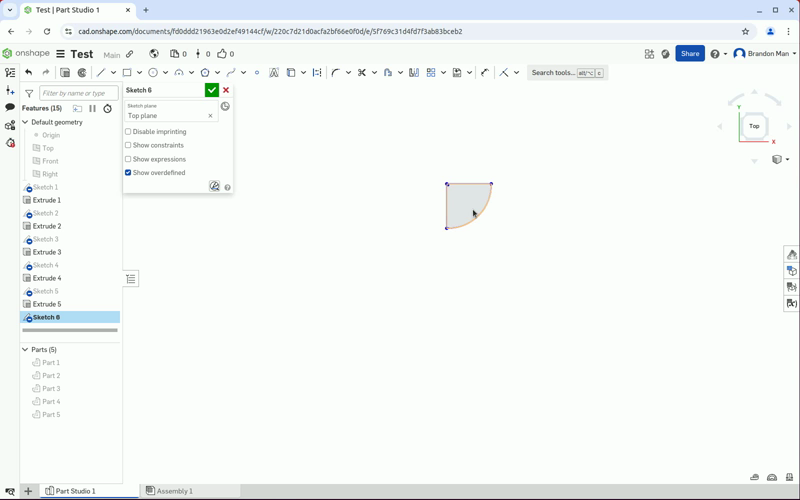
scroll(6)
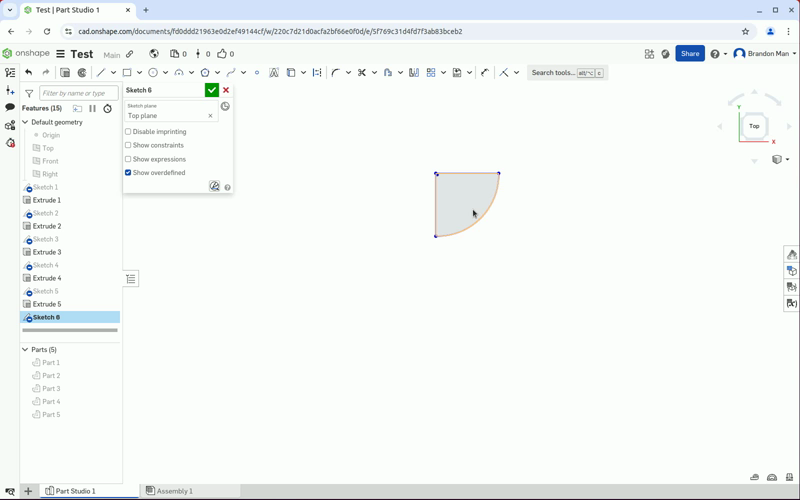
scroll(6)
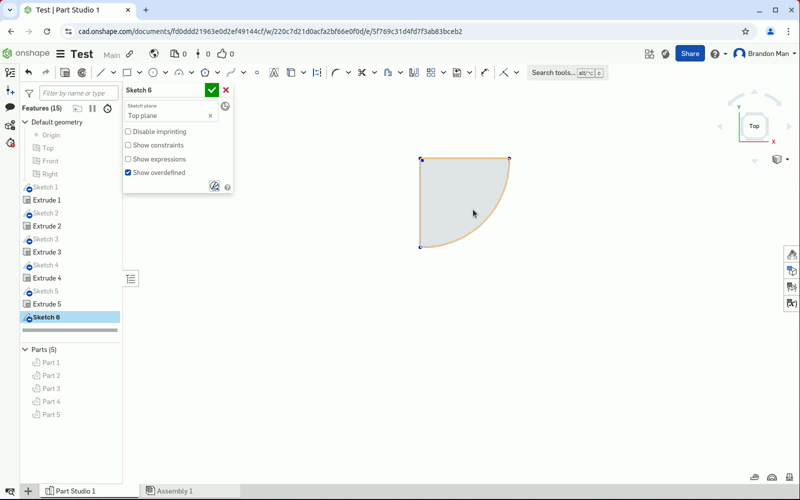
scroll(6)
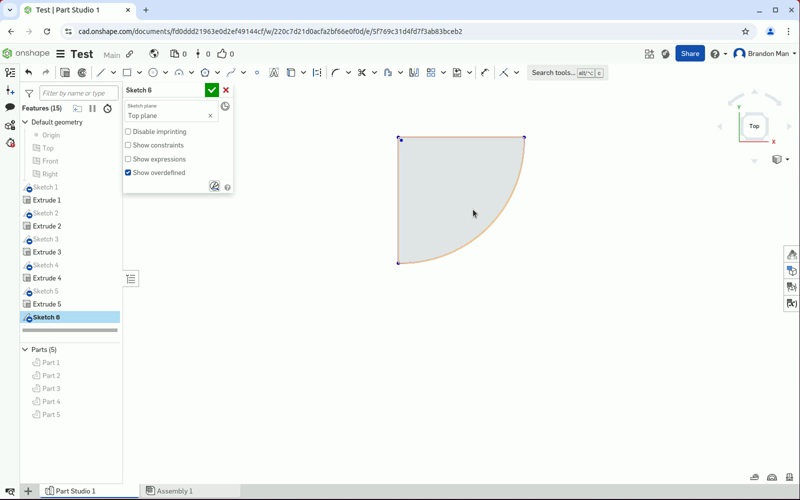
scroll(6)
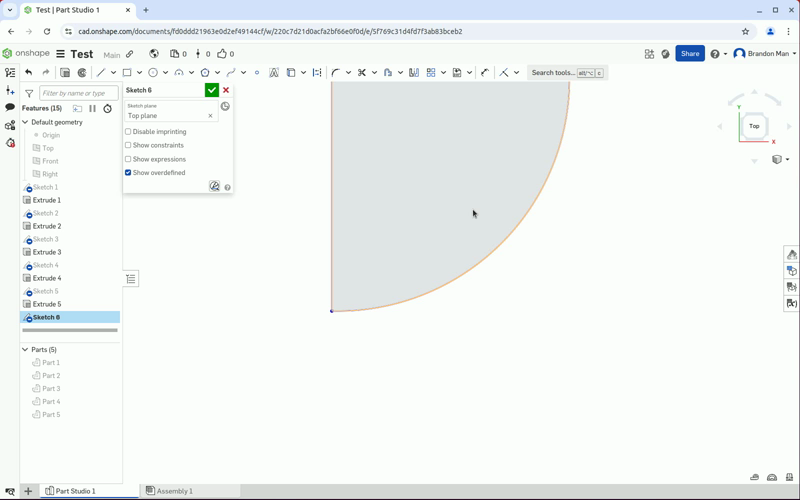
click(473, 209)
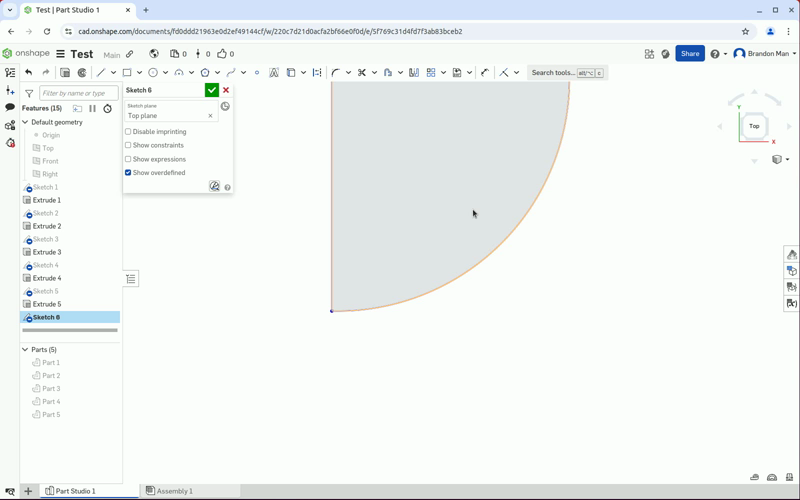
scroll(-6)
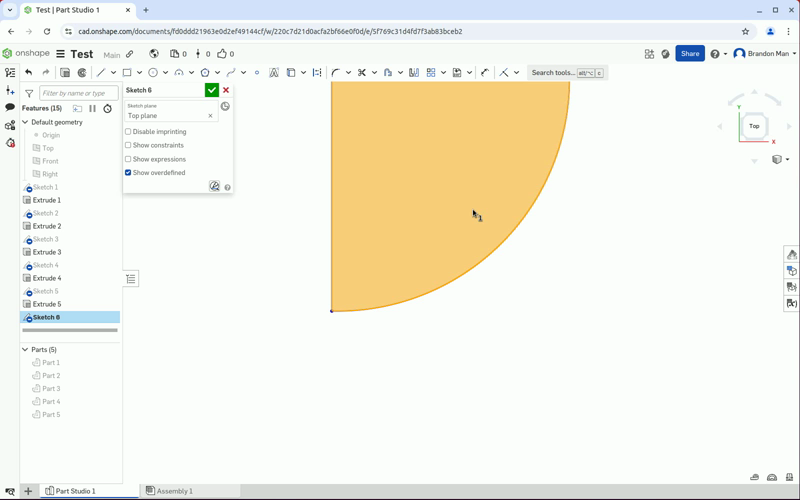
scroll(-6)
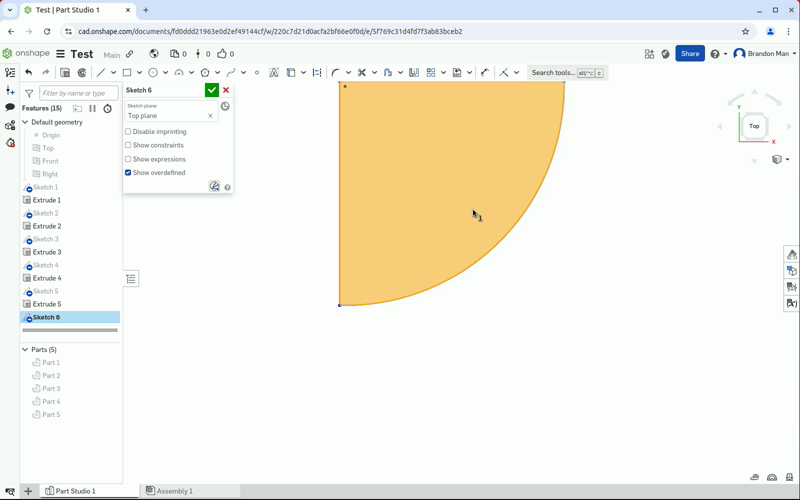
scroll(-6)
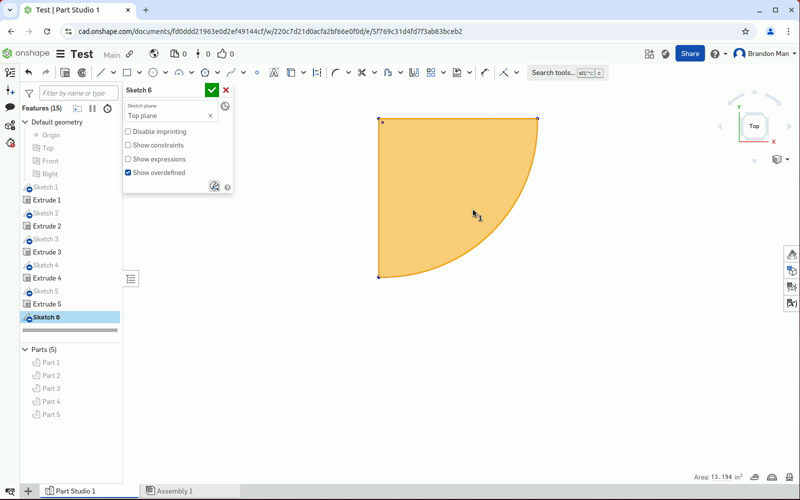
scroll(-6)
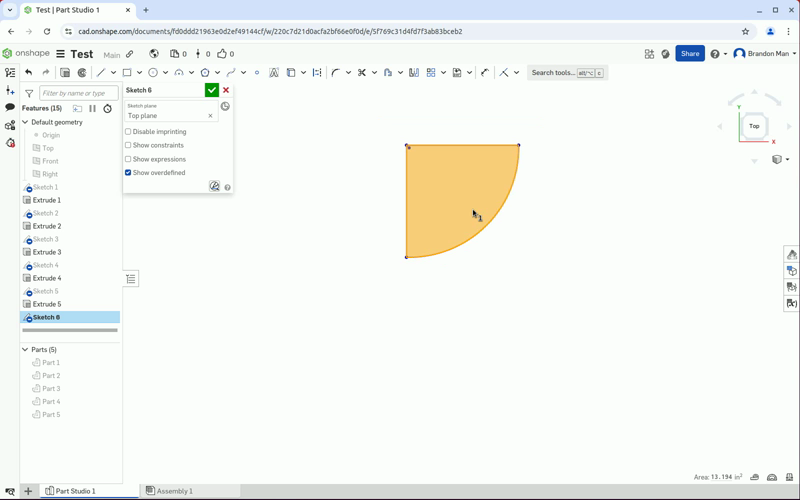
scroll(-6)
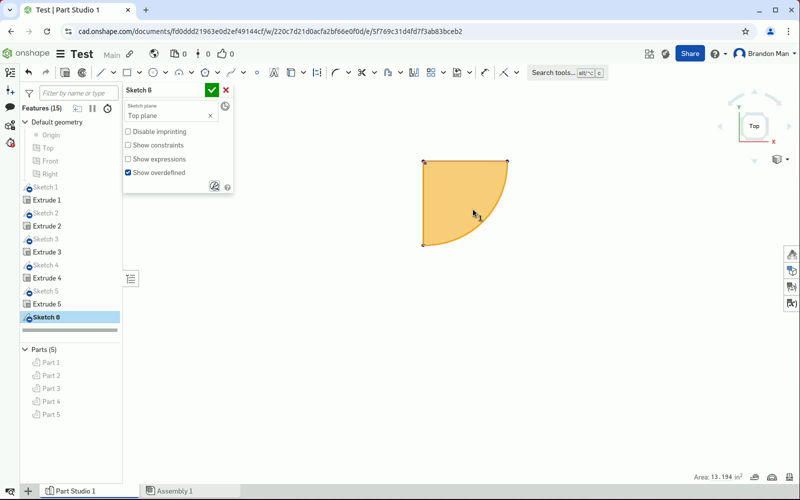
scroll(-6)
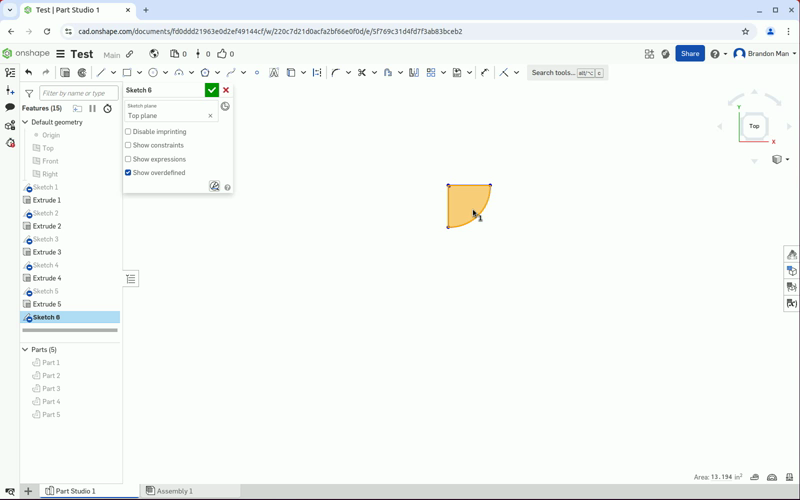
scroll(-6)
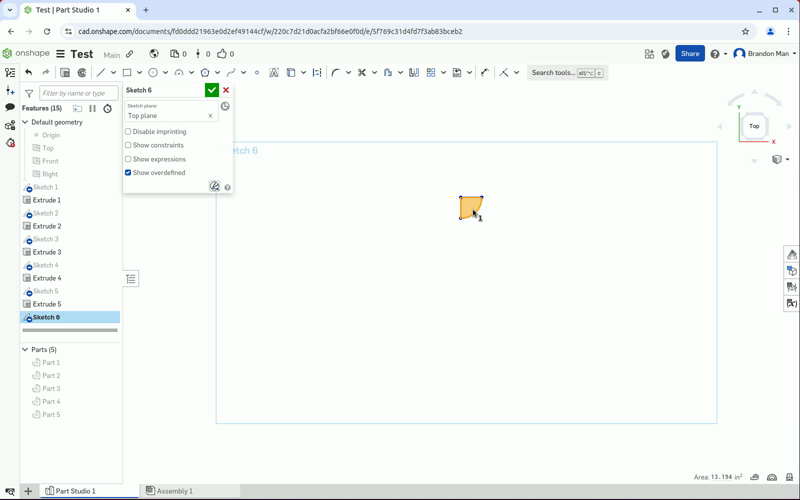
mouse_move(73, 352)
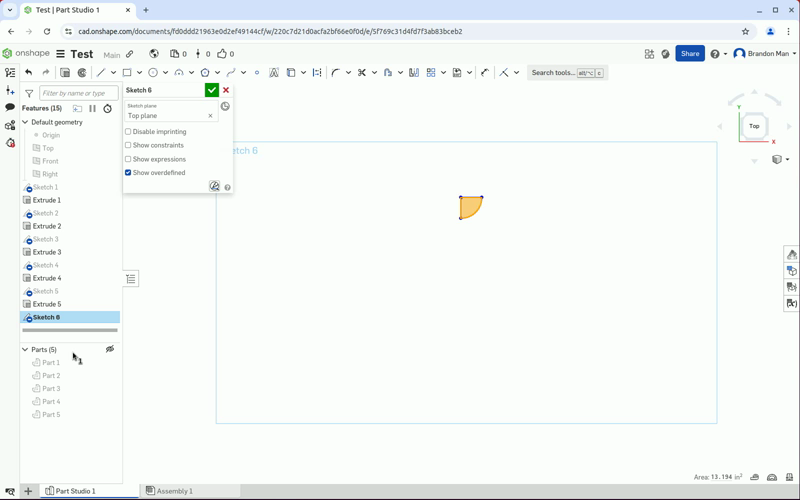
key(shift+y)
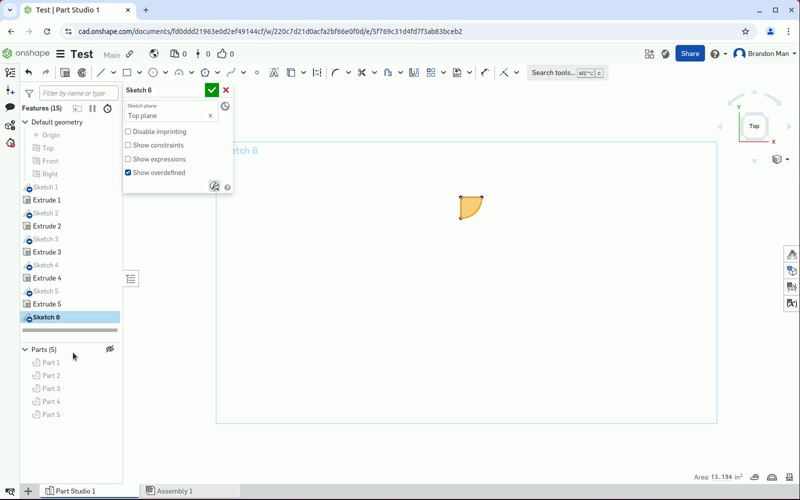
key(shift+e)
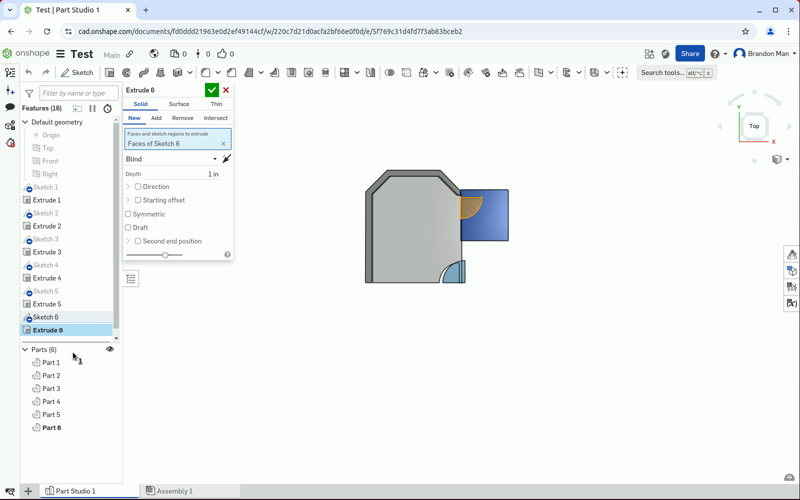
mouse_move(143, 106)
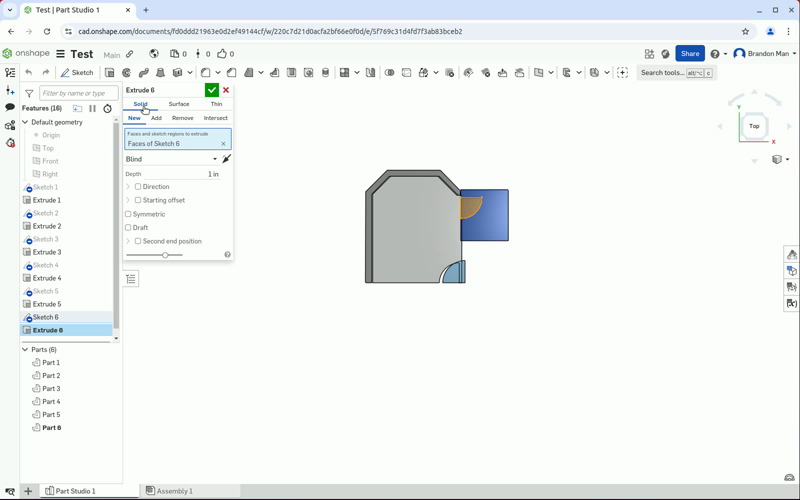
click(143, 106)
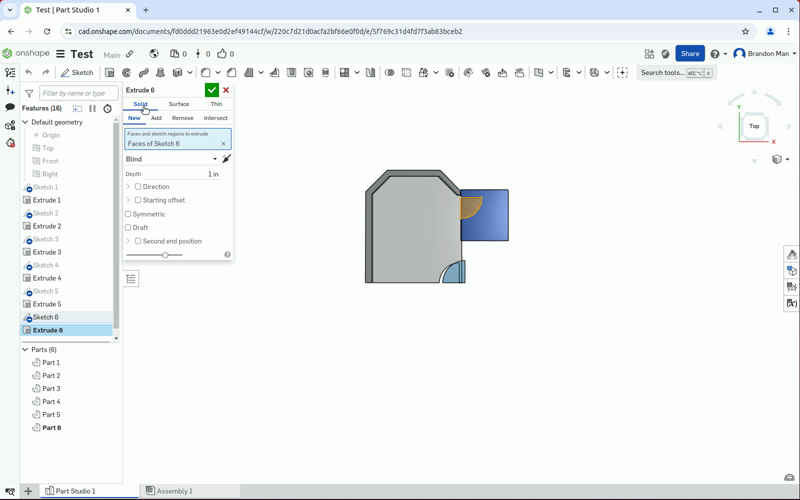
mouse_move(137, 120)
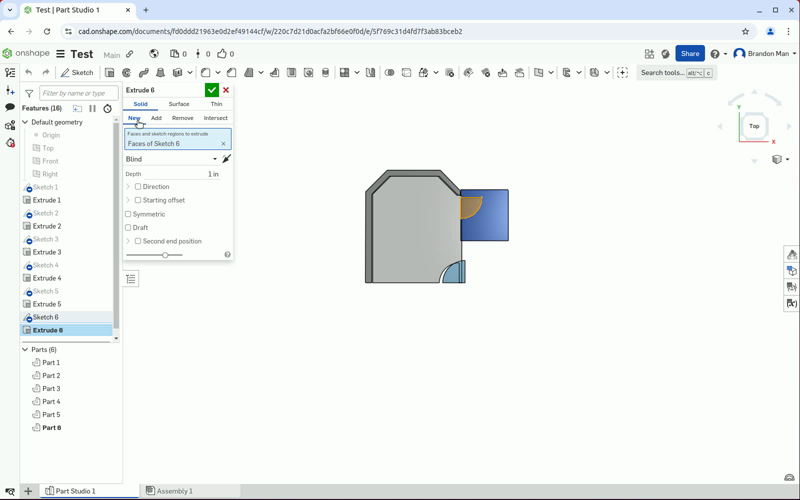
click(137, 120)
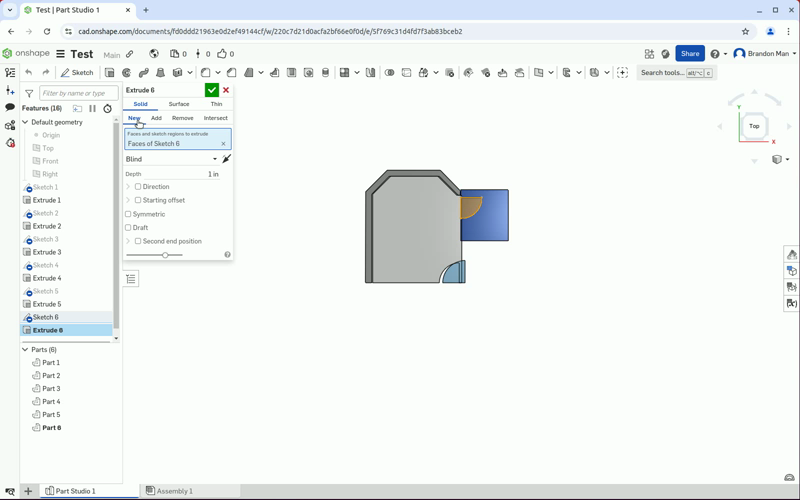
key(tab, 4)
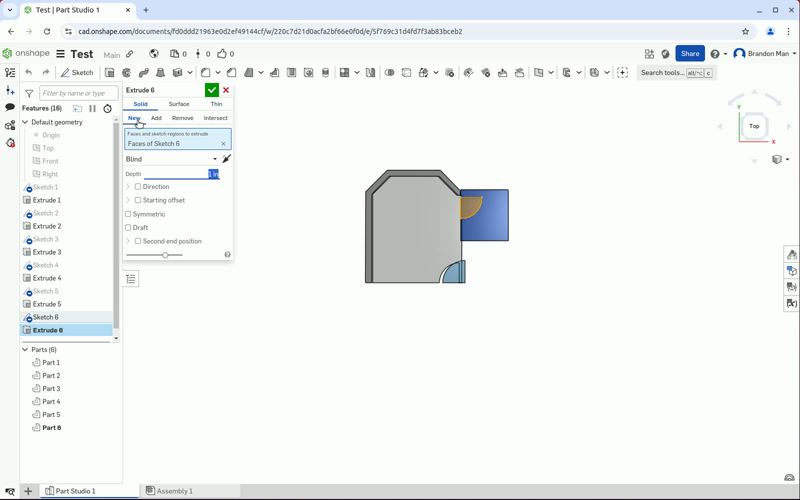
text(0.241)
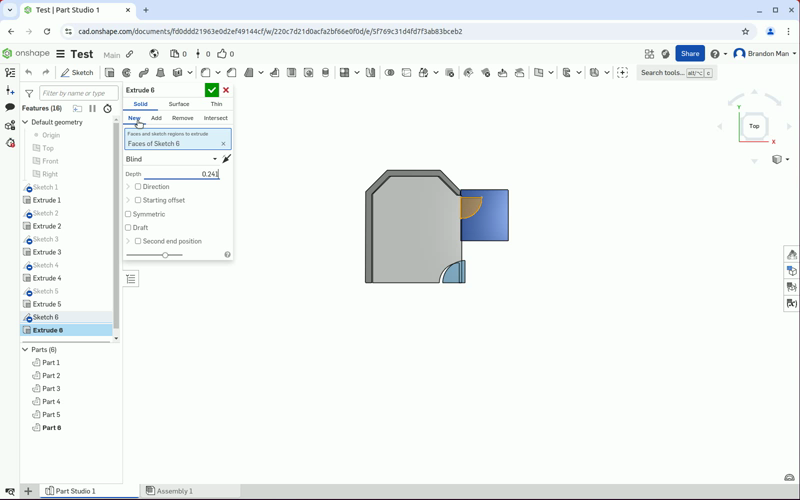
key(enter)
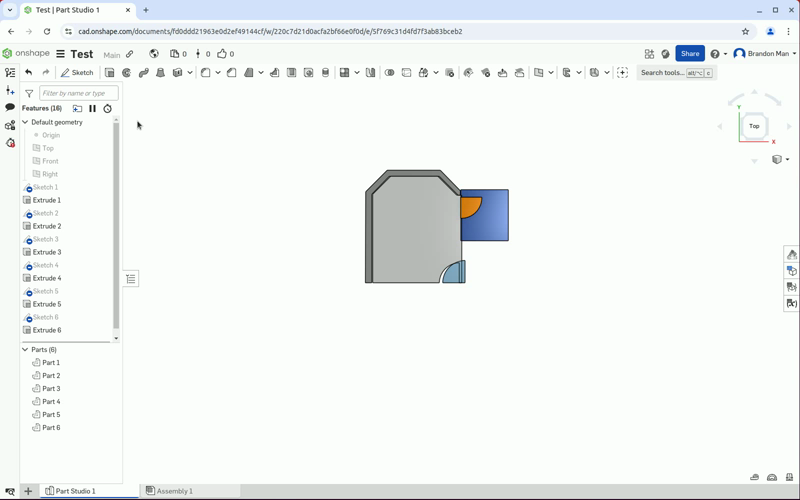
key(shift+h)
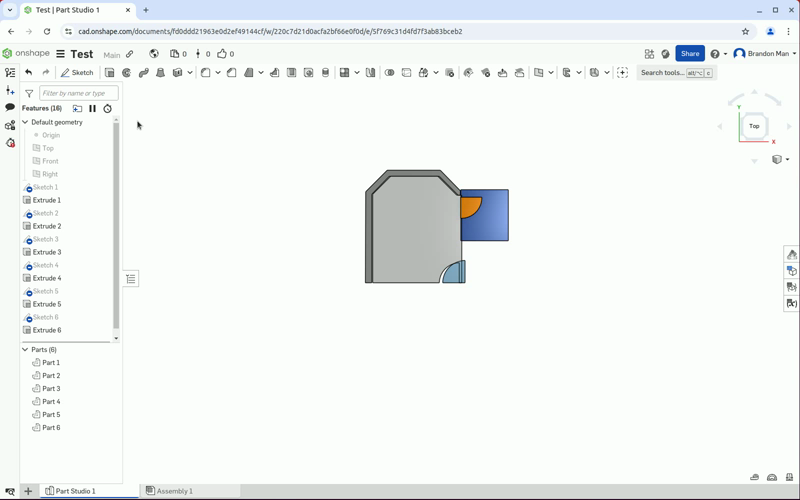
key(shift+h)
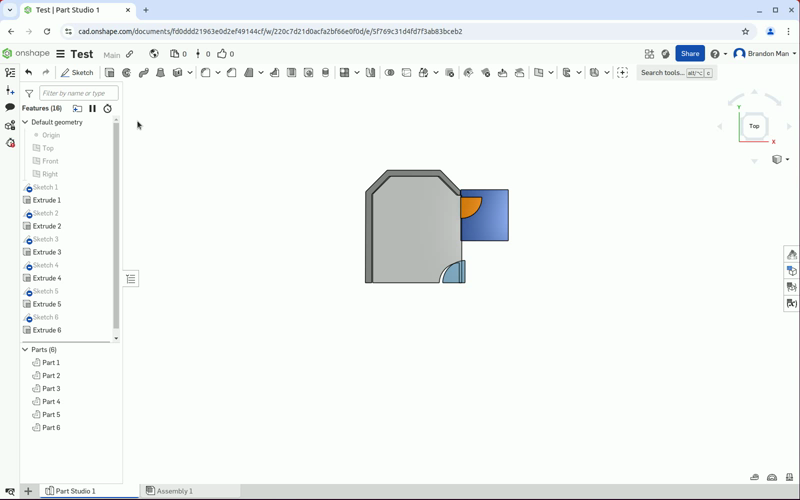
mouse_move(69, 189)
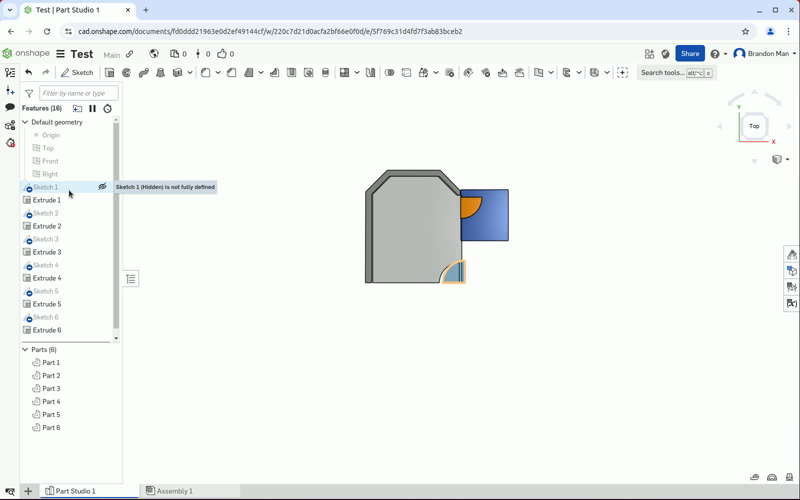
click(69, 189)
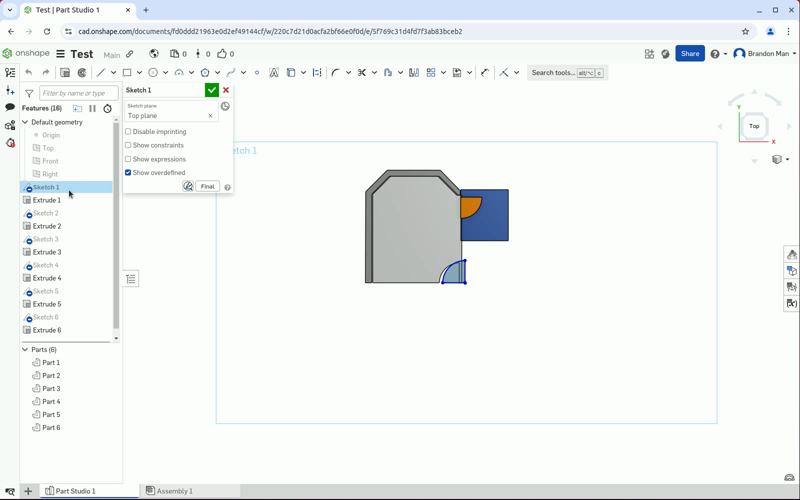
mouse_move(229, 92)
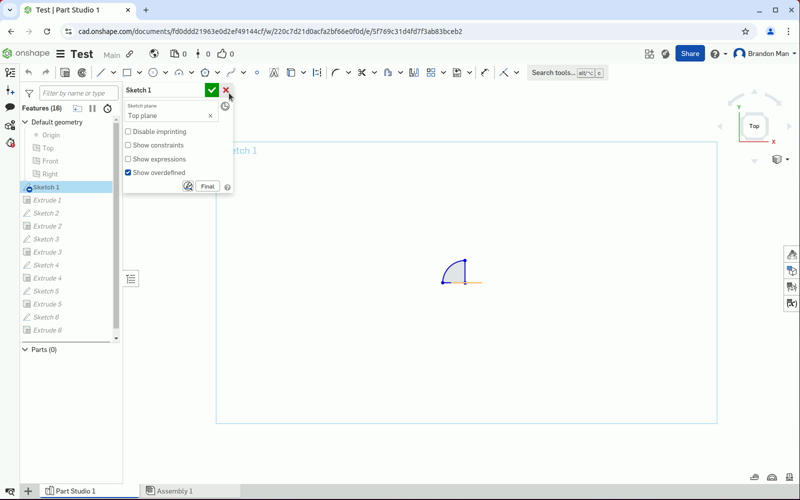
click(229, 92)
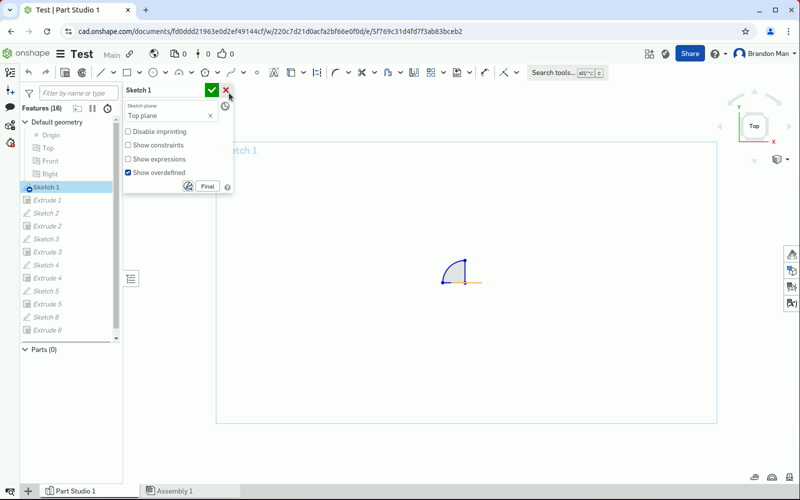
key(shift+s)
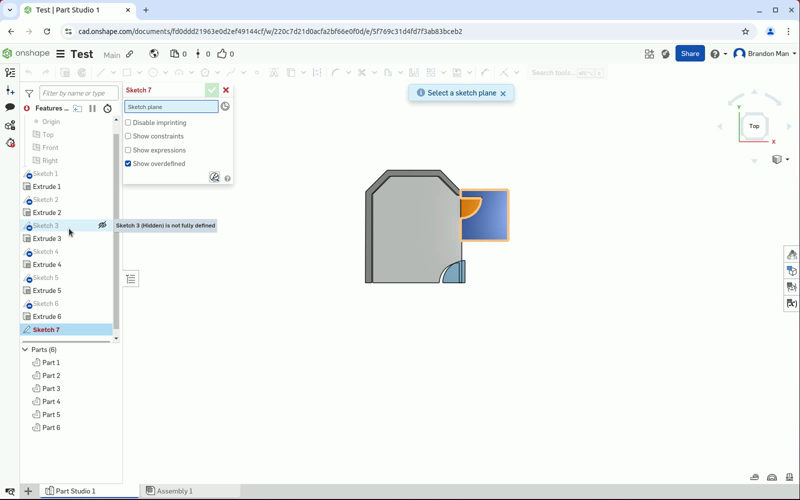
scroll(3)
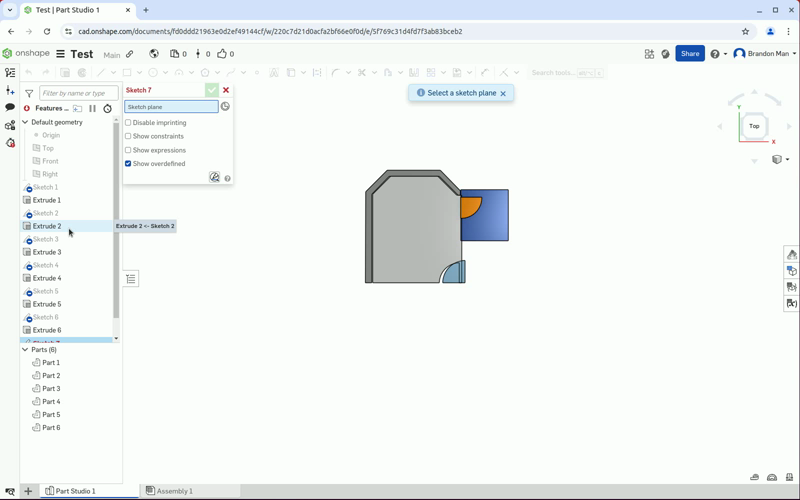
mouse_move(69, 150)
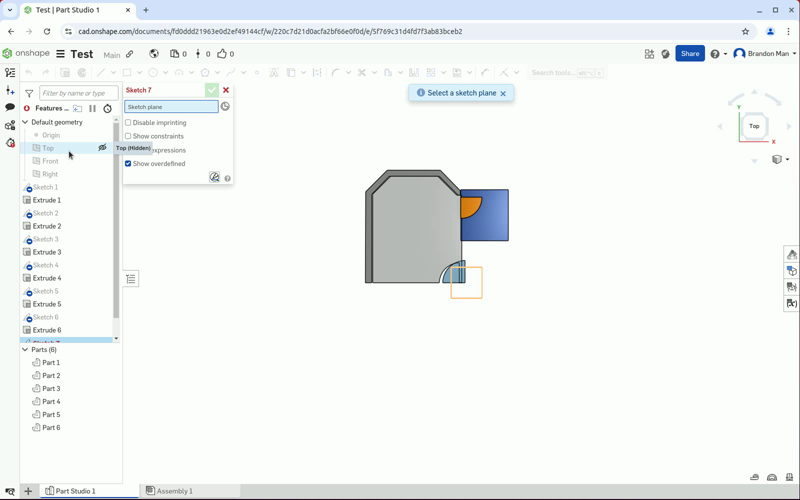
click(69, 150)
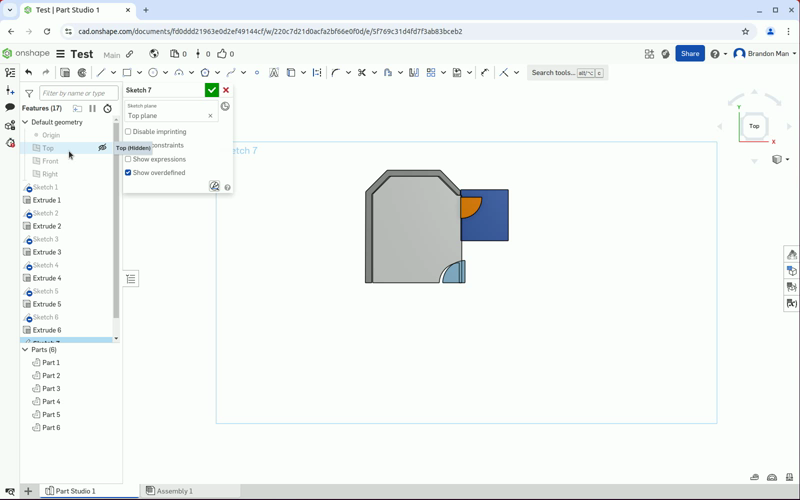
mouse_move(73, 352)
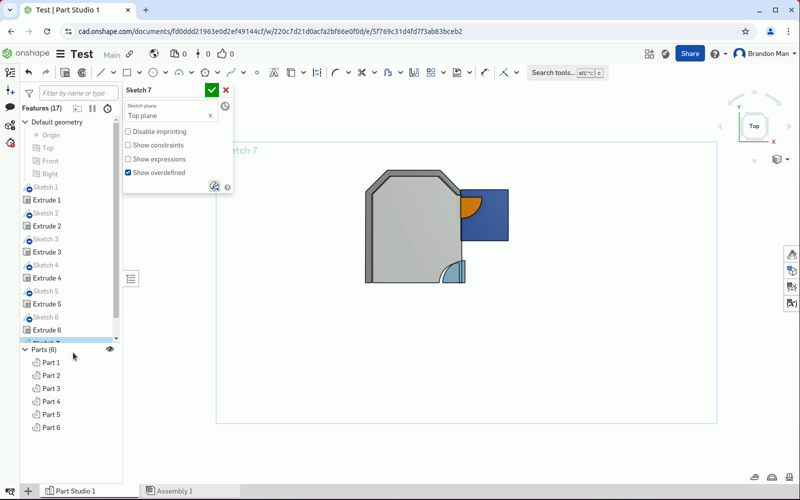
key(y)
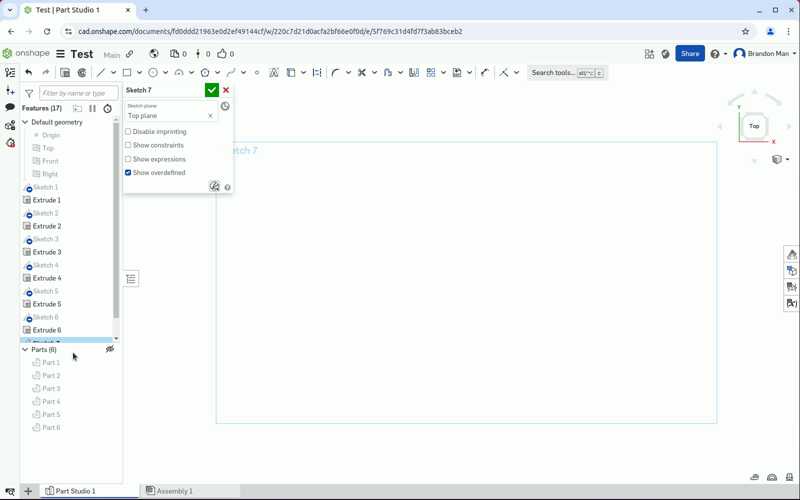
key(l)
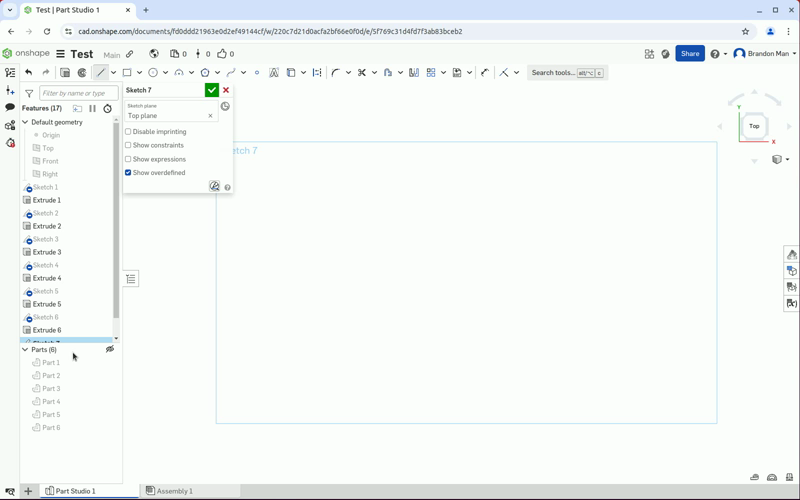
key_down(shift)
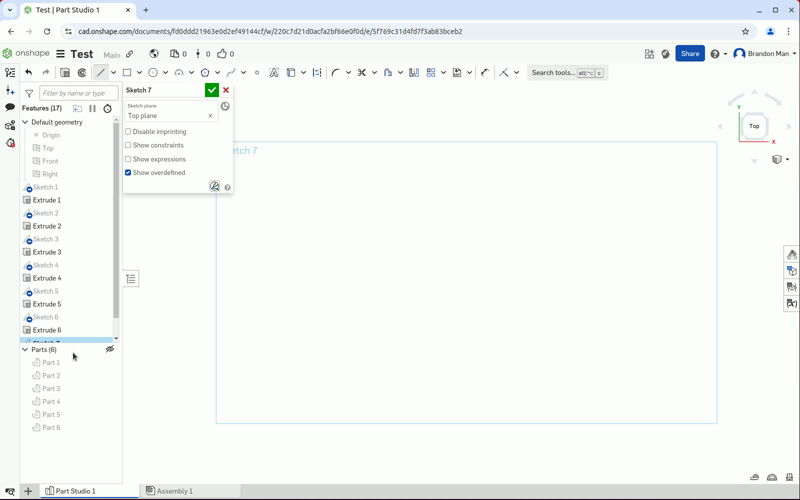
mouse_move(438, 282)
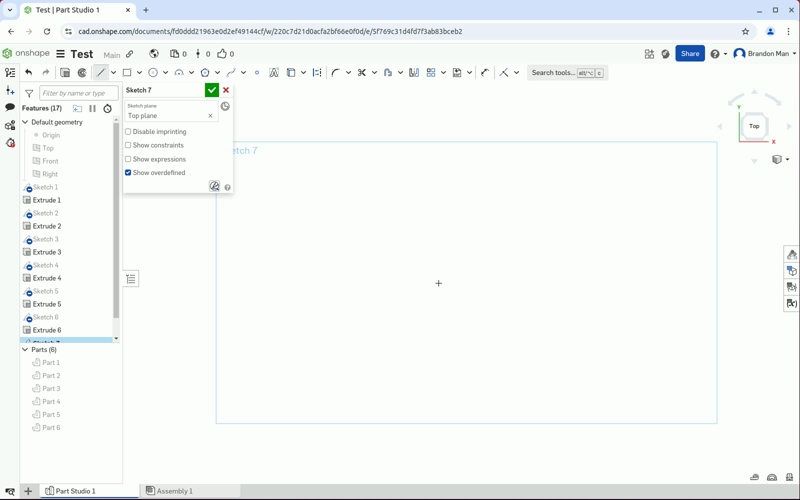
click(438, 282)
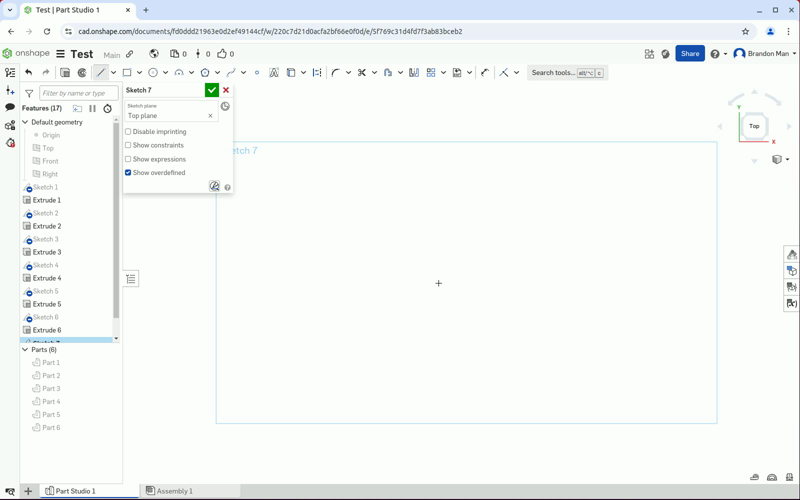
key_up(shift)
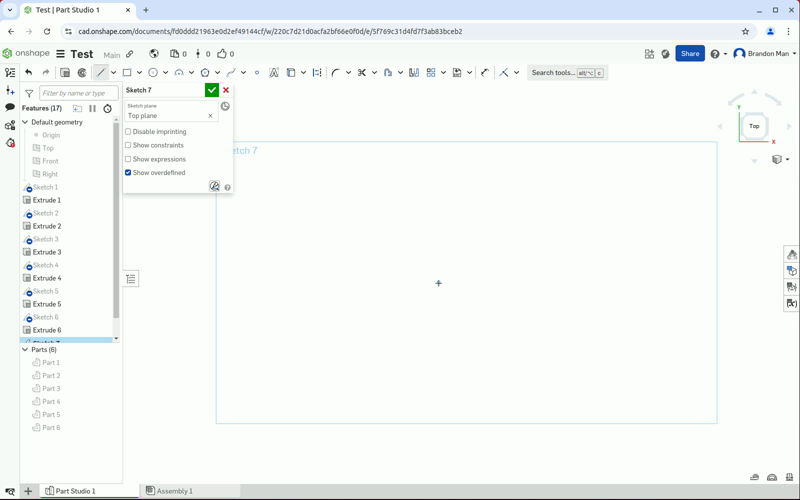
key_down(shift)
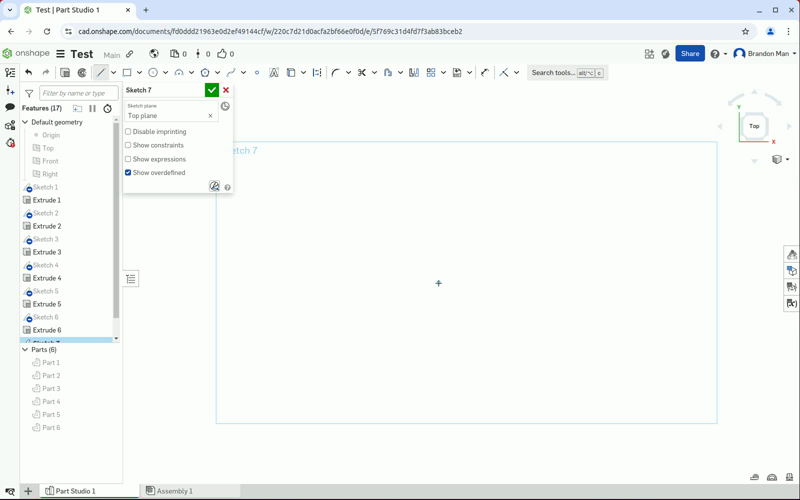
mouse_move(468, 282)
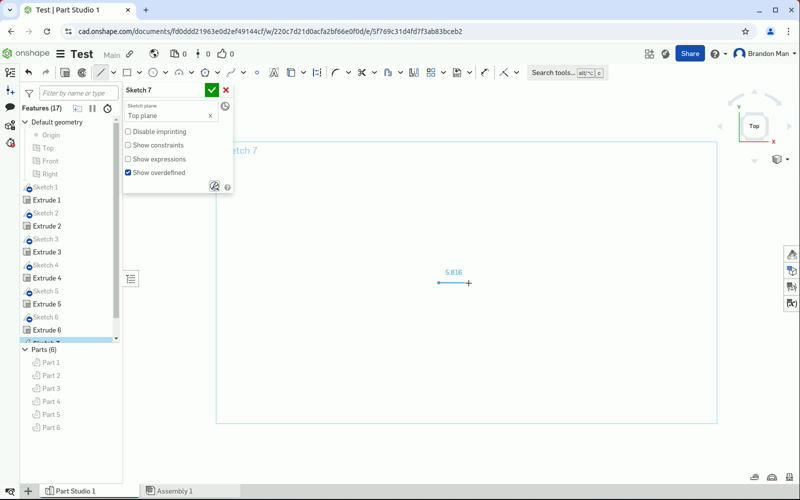
mouse_move(459, 282)
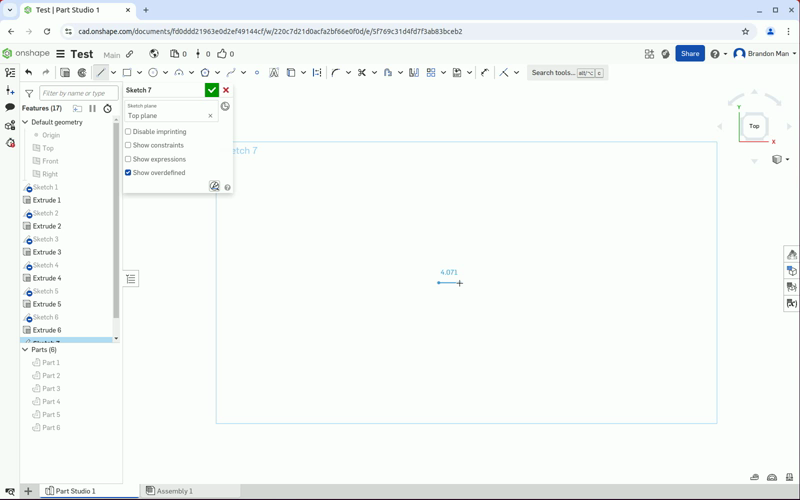
click(459, 282)
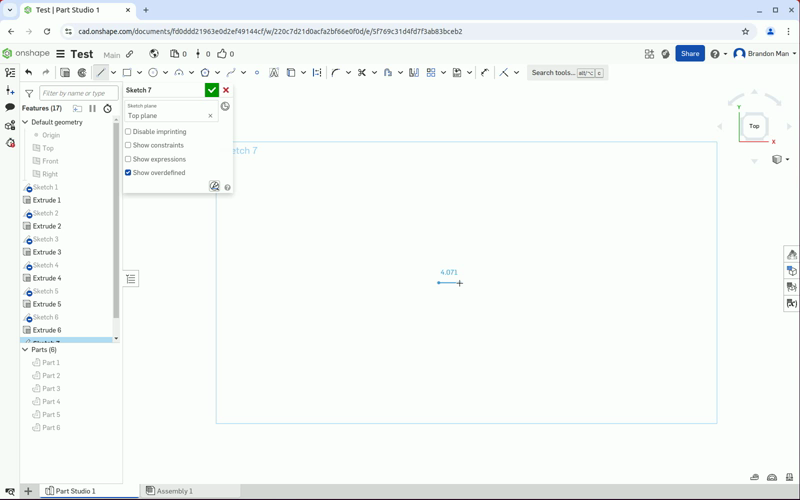
key_up(shift)
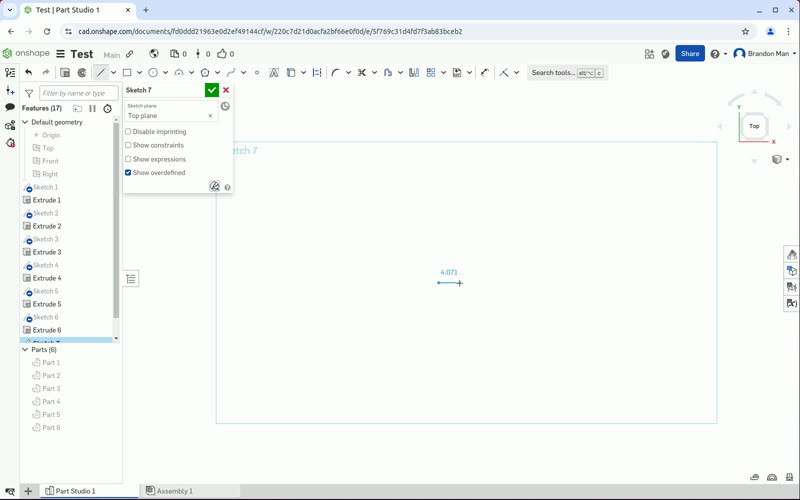
key_down(shift)
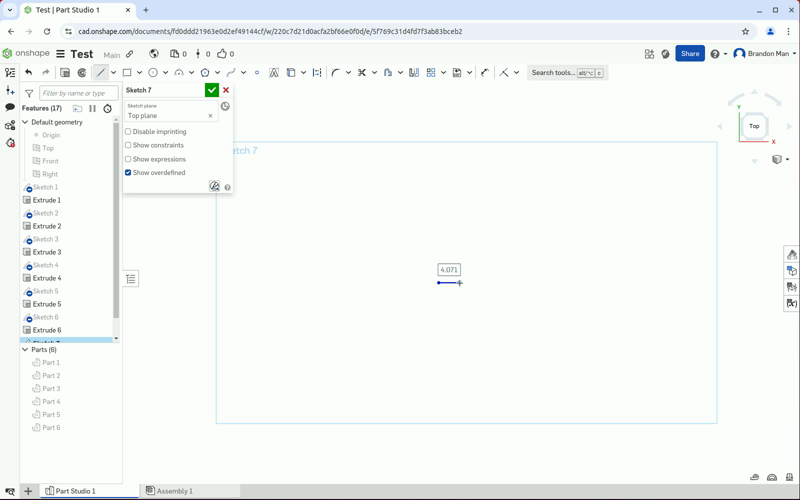
mouse_move(489, 282)
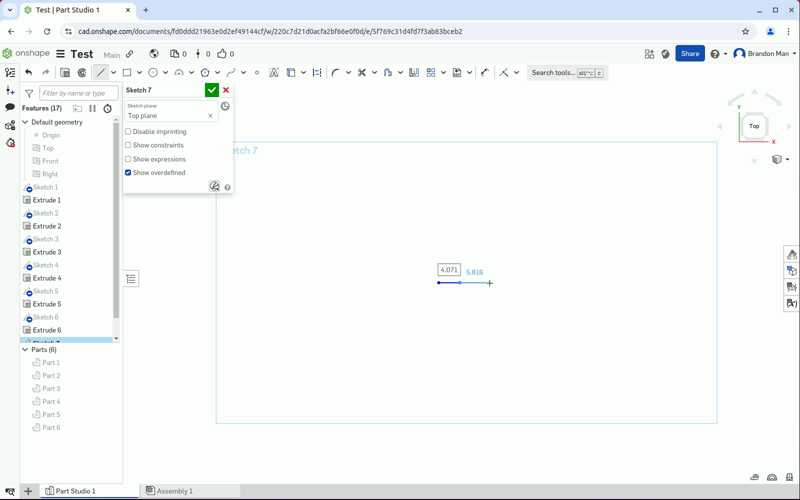
mouse_move(459, 261)
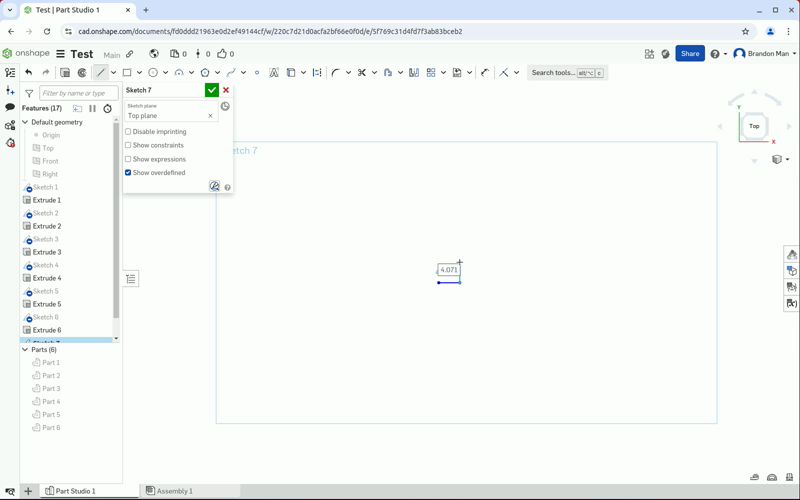
click(459, 261)
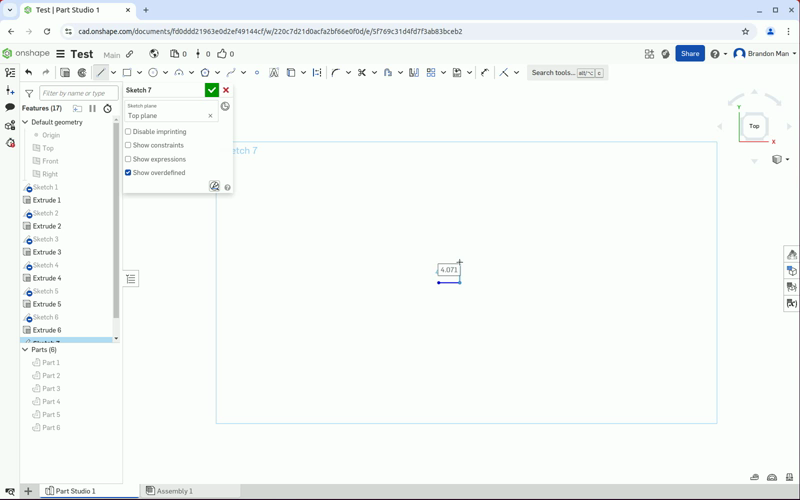
key_up(shift)
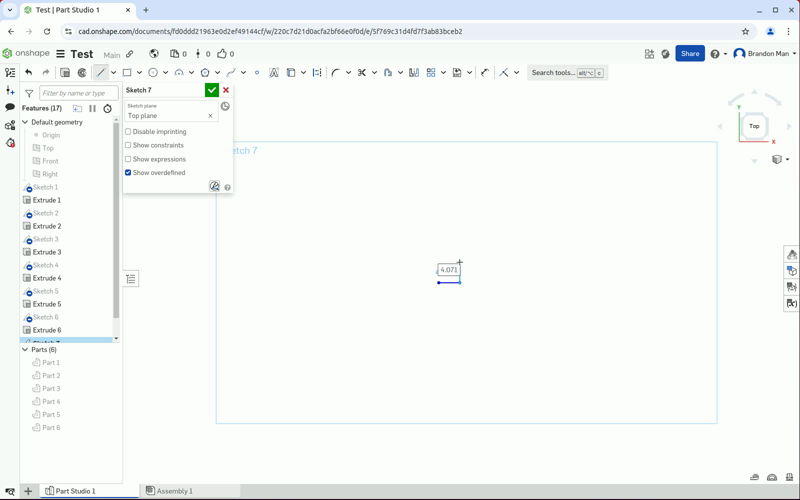
key(esc)
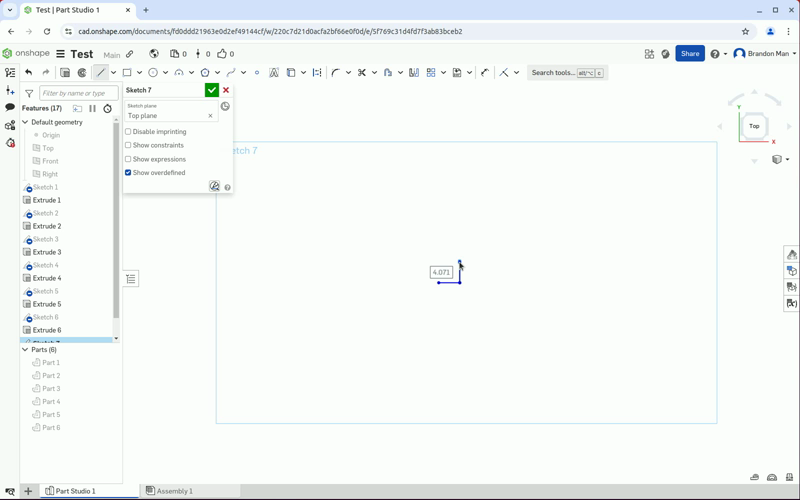
key(a)
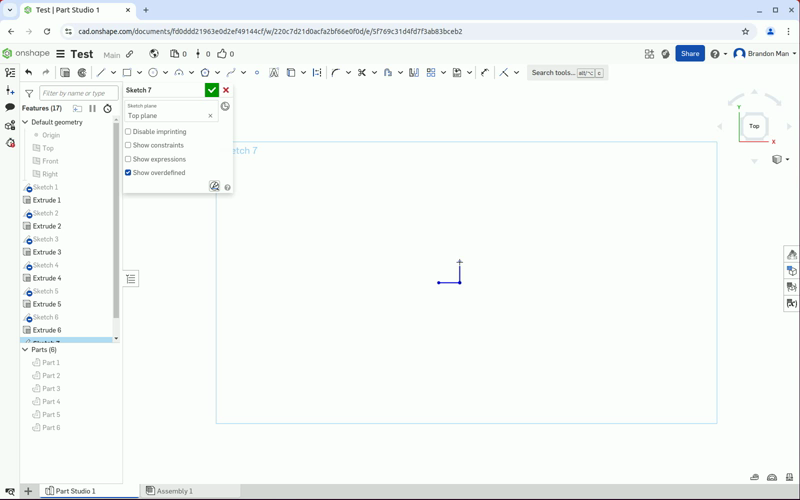
mouse_move(459, 261)
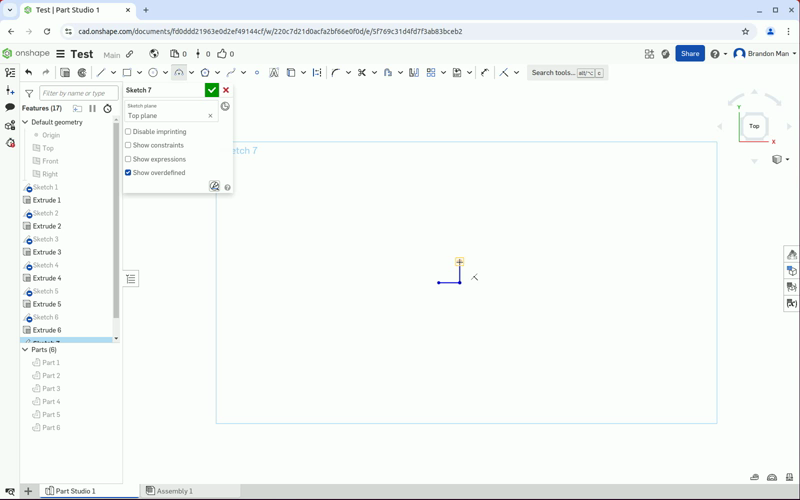
click(459, 261)
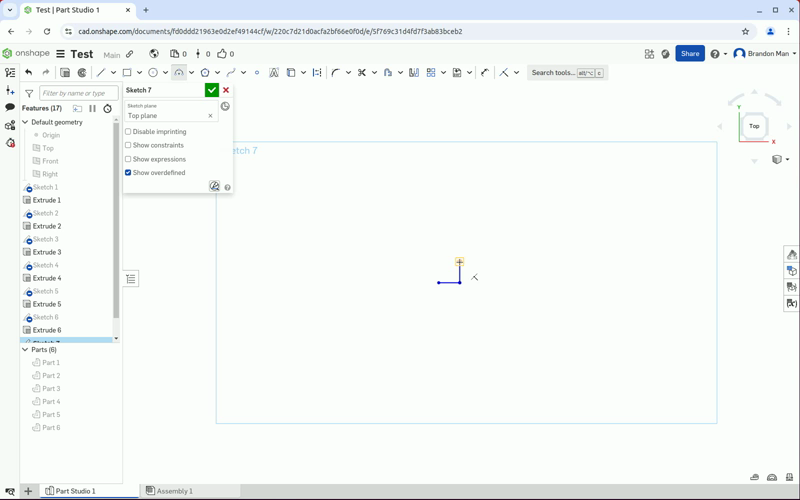
mouse_move(438, 282)
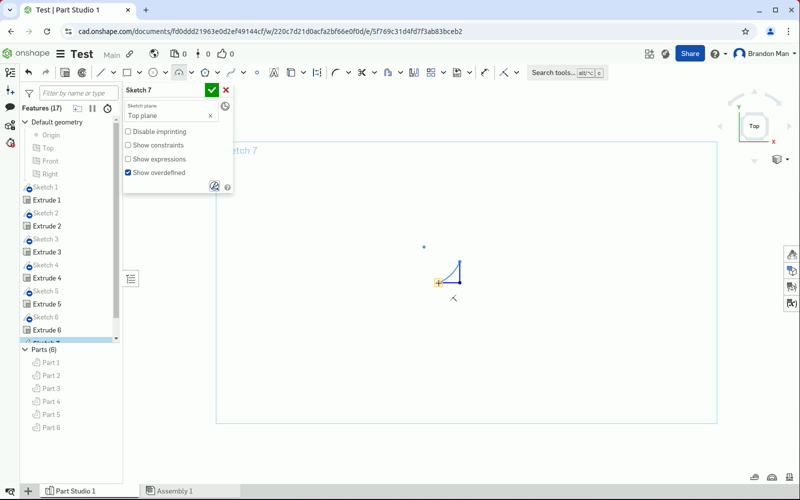
click(438, 282)
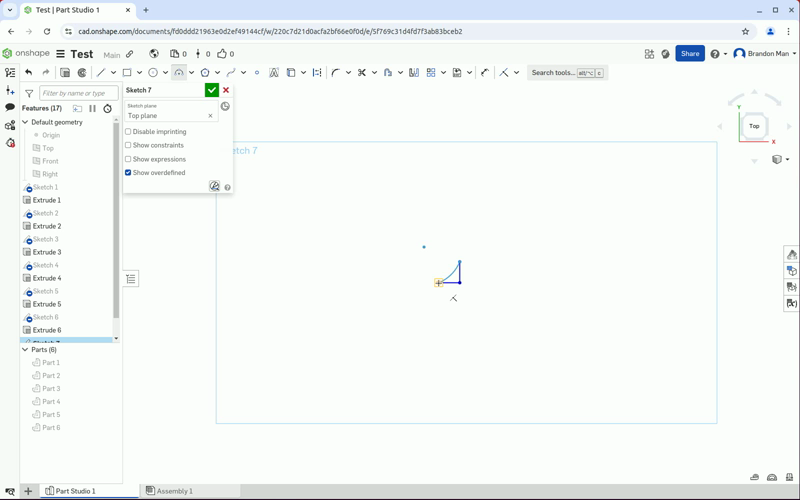
key_down(shift)
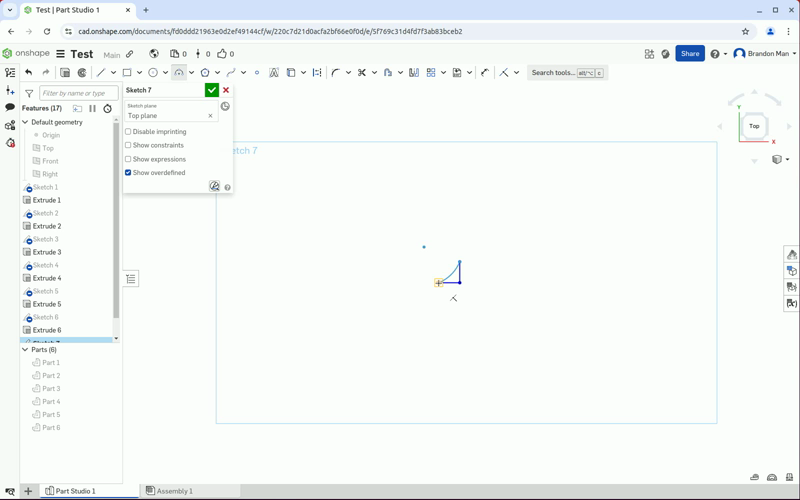
mouse_move(444, 268)
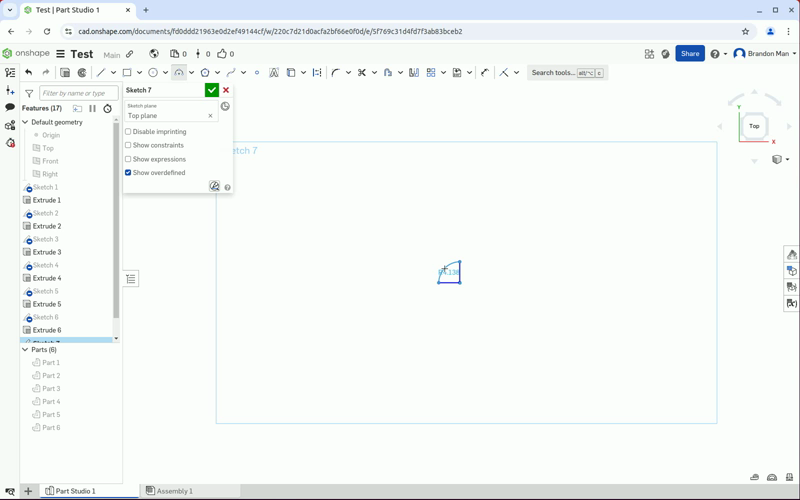
click(444, 268)
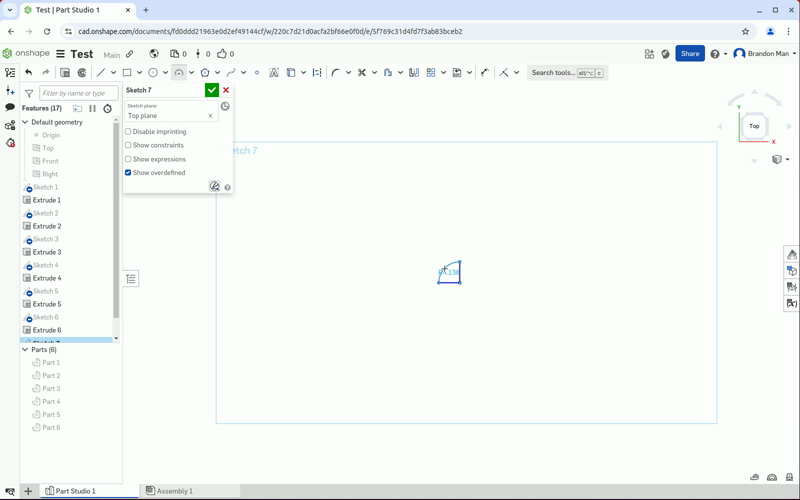
key_up(shift)
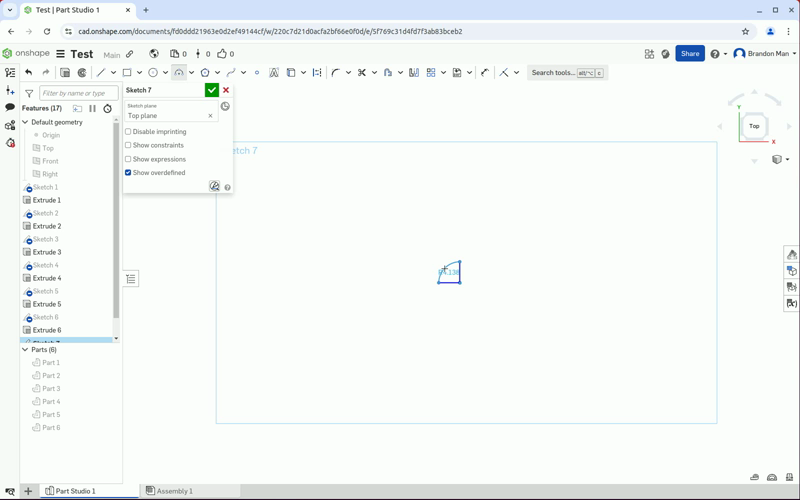
key(esc)
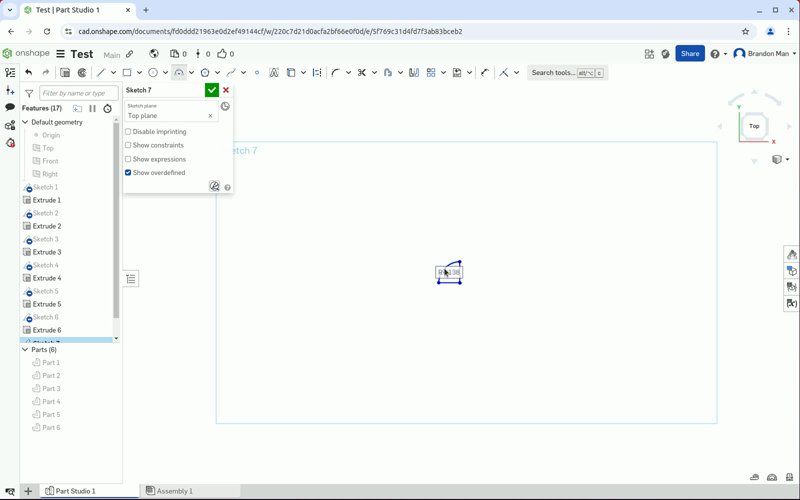
mouse_move(456, 278)
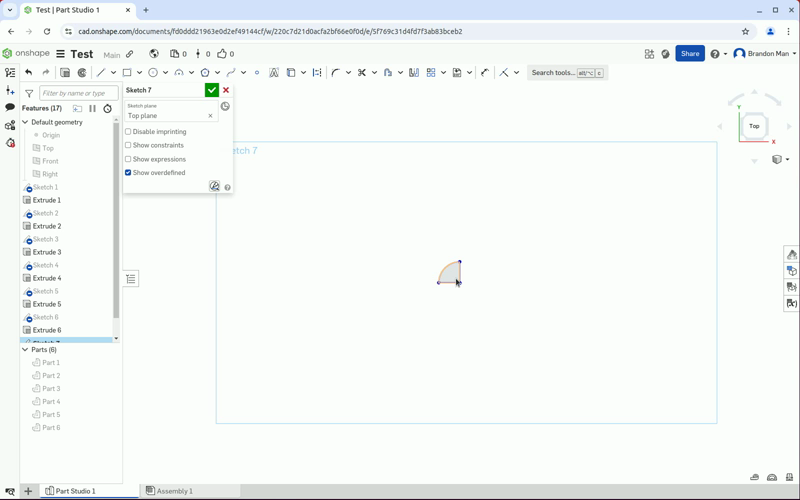
scroll(6)
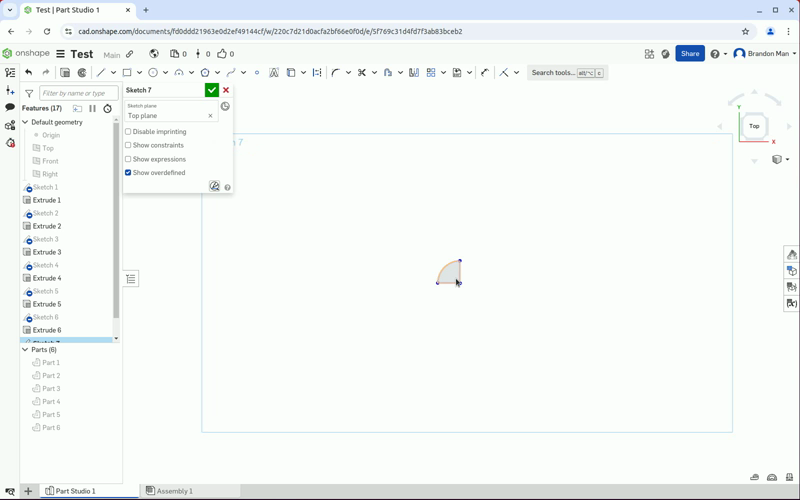
scroll(6)
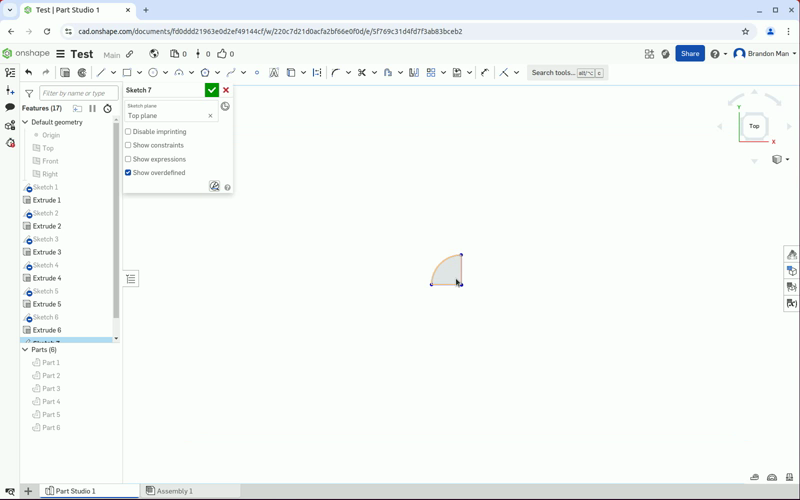
scroll(6)
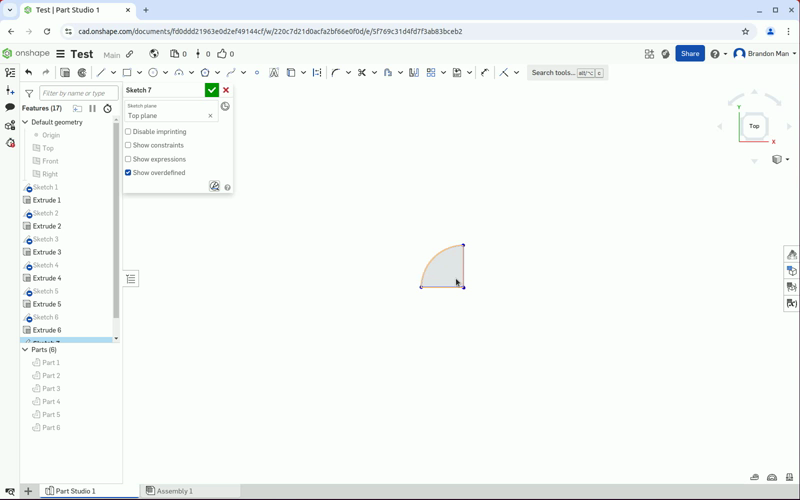
scroll(6)
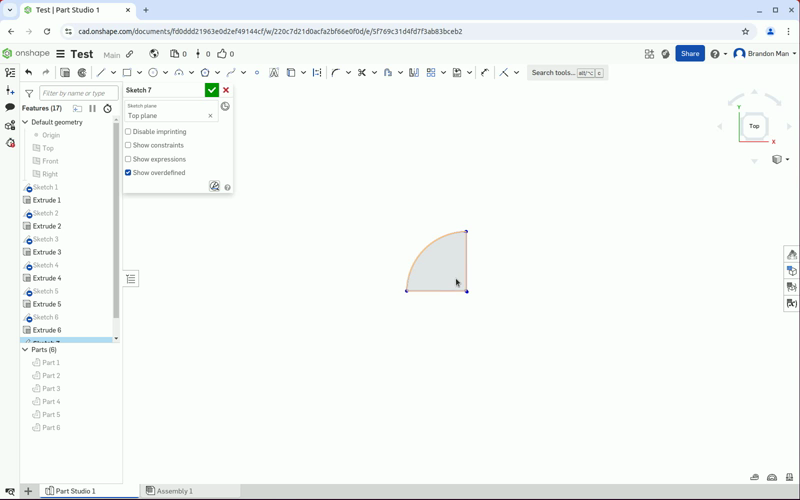
scroll(6)
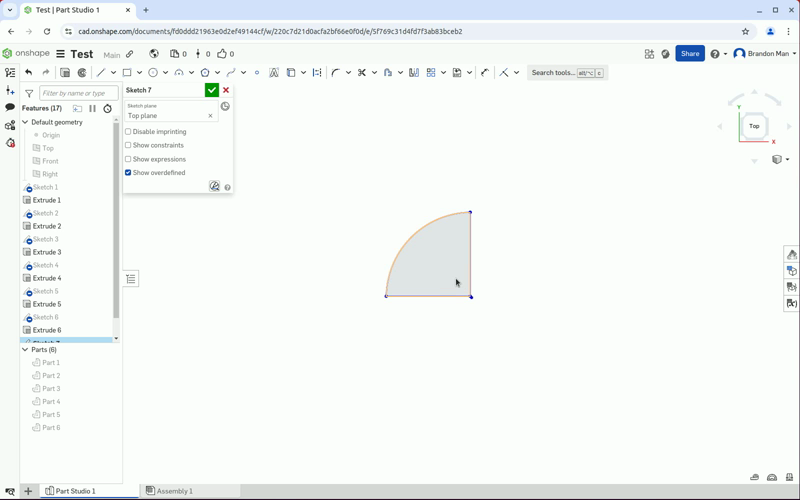
scroll(6)
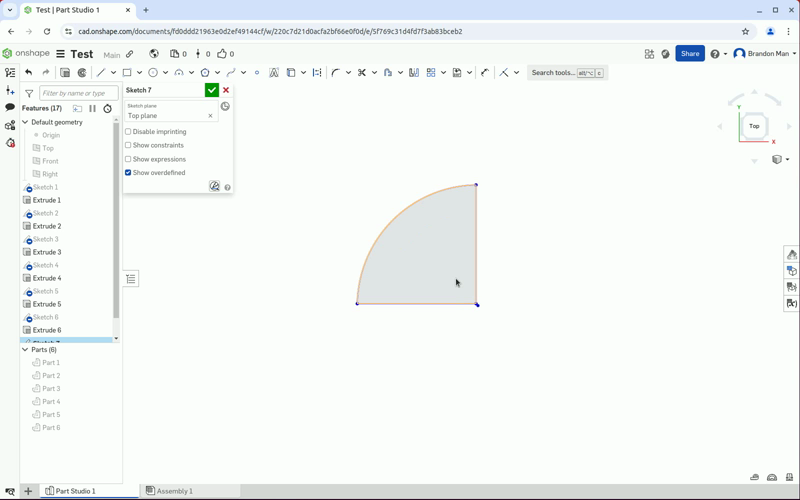
scroll(6)
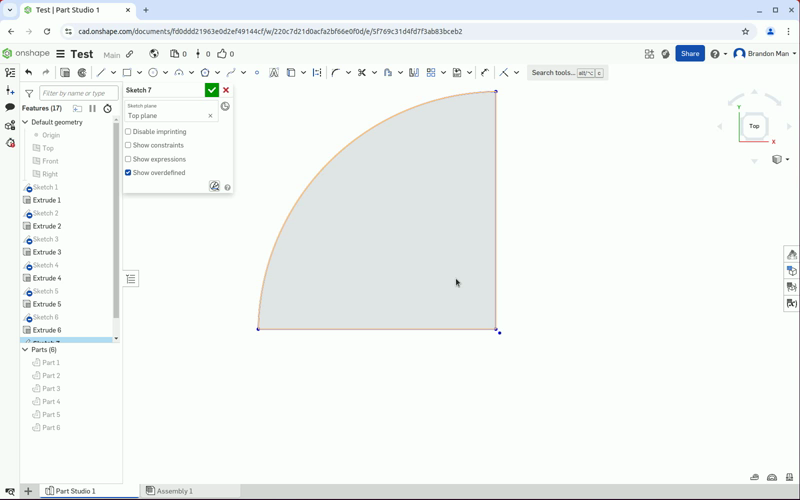
click(456, 278)
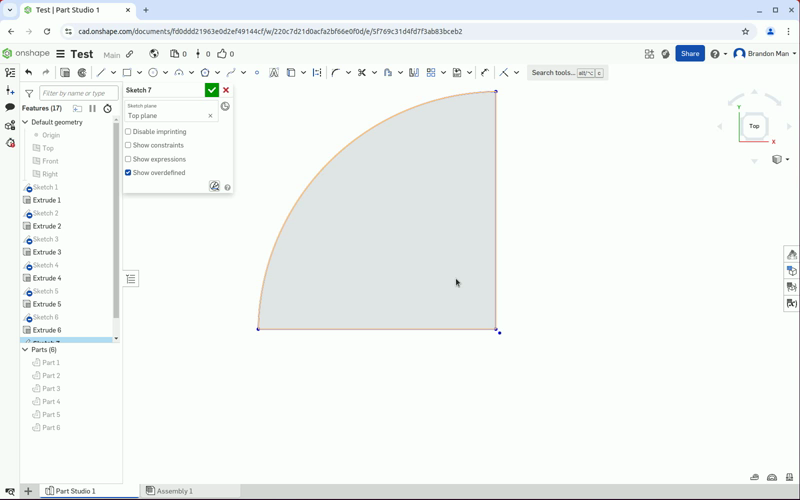
scroll(-6)
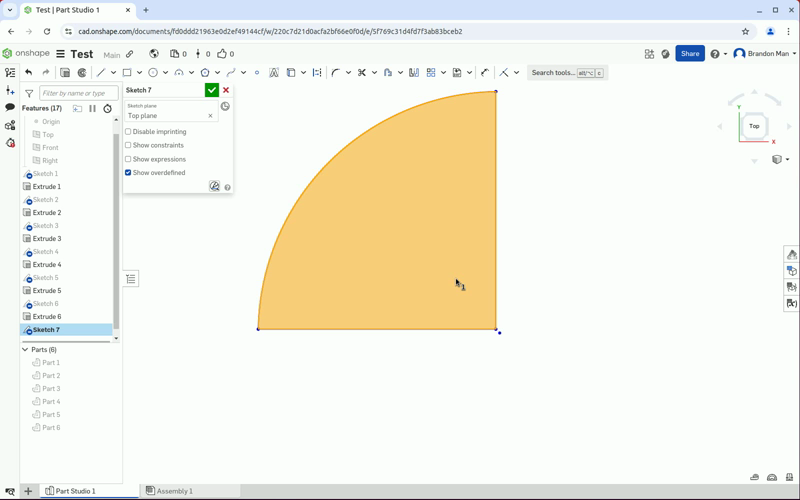
scroll(-6)
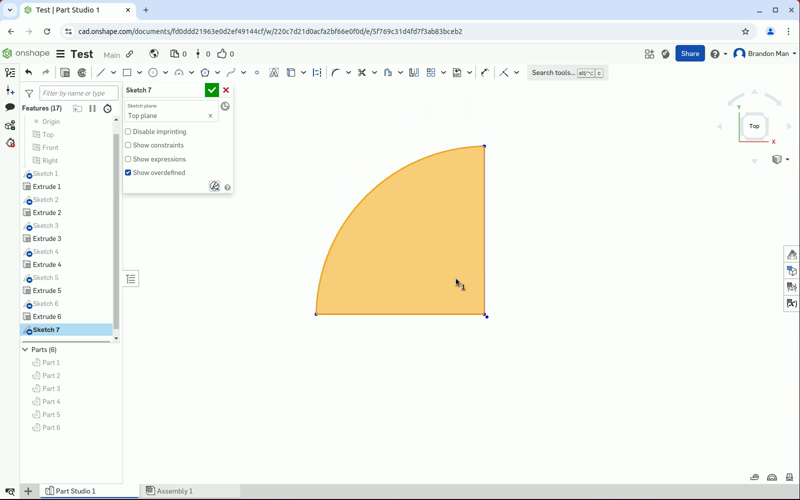
scroll(-6)
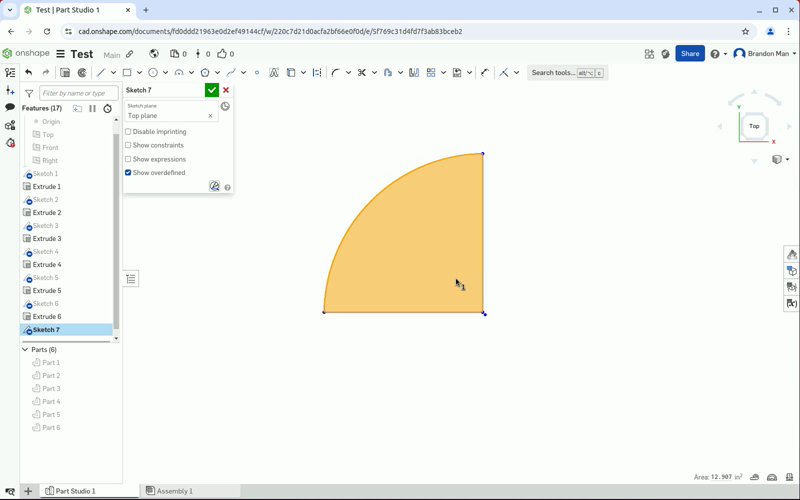
scroll(-6)
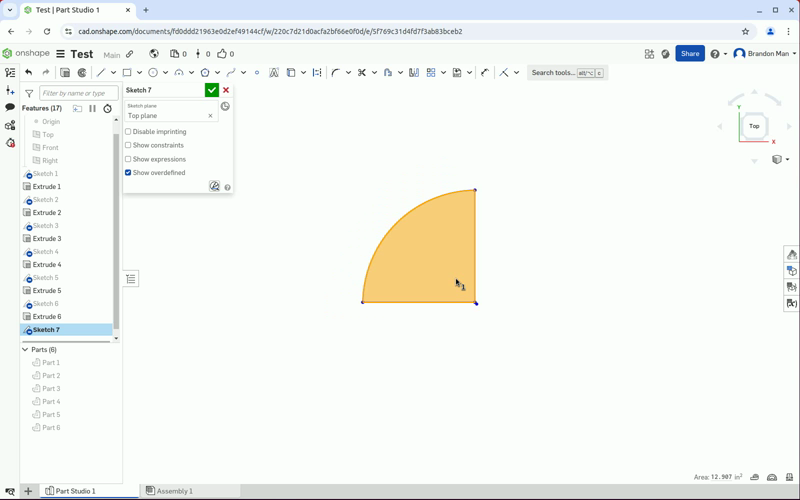
scroll(-6)
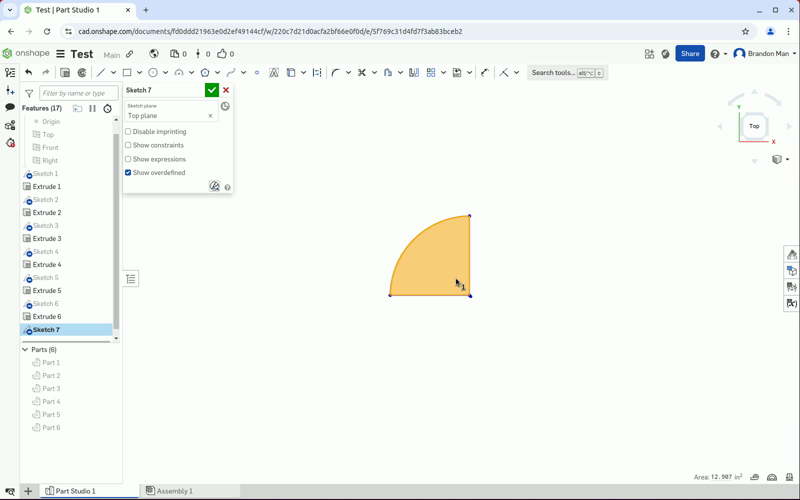
scroll(-6)
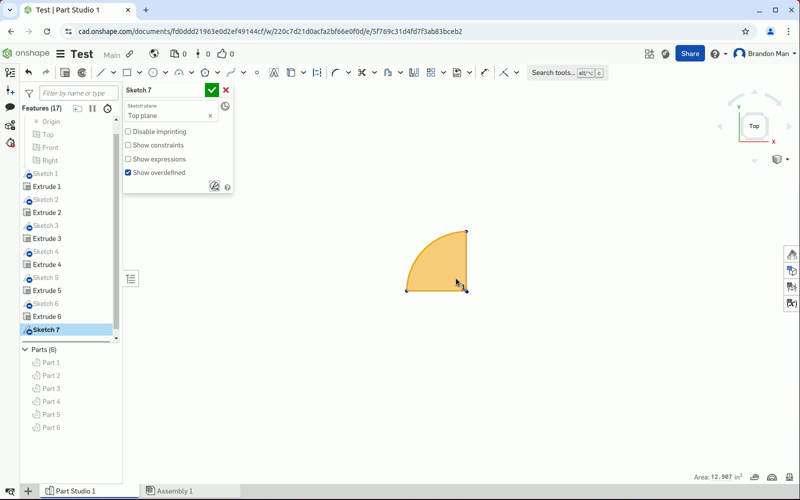
scroll(-6)
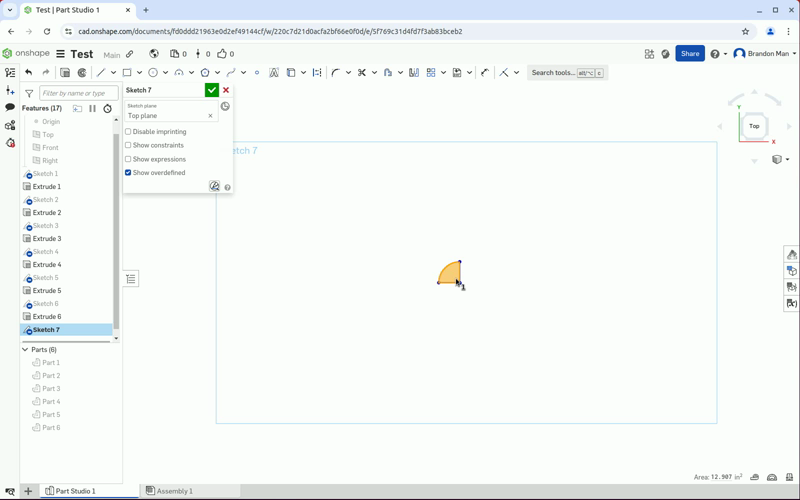
mouse_move(73, 352)
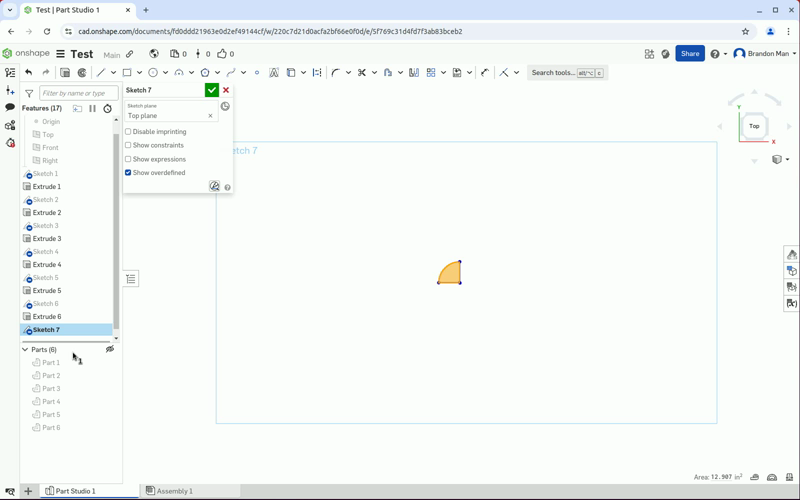
key(shift+y)
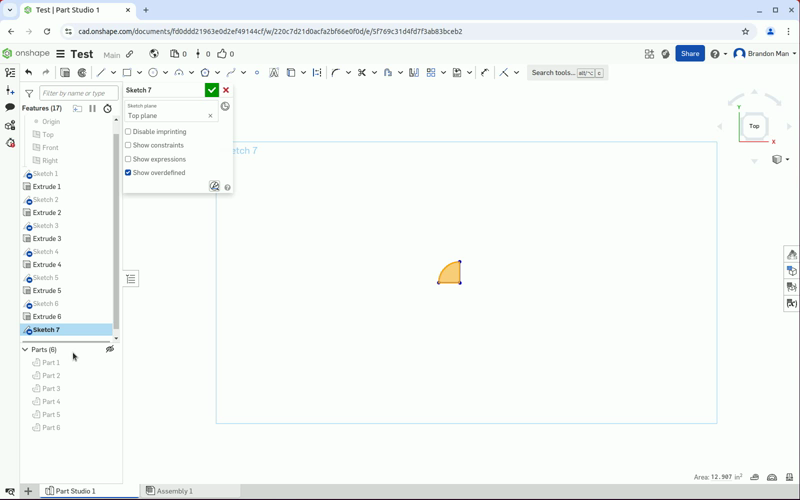
key(shift+e)
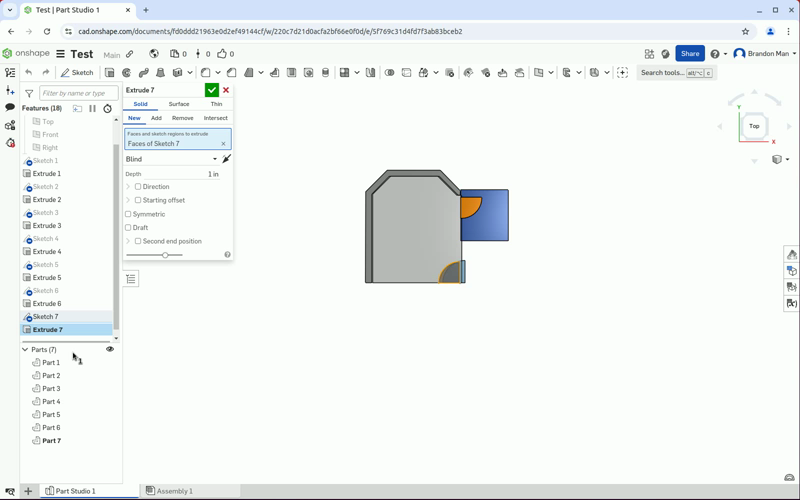
mouse_move(143, 106)
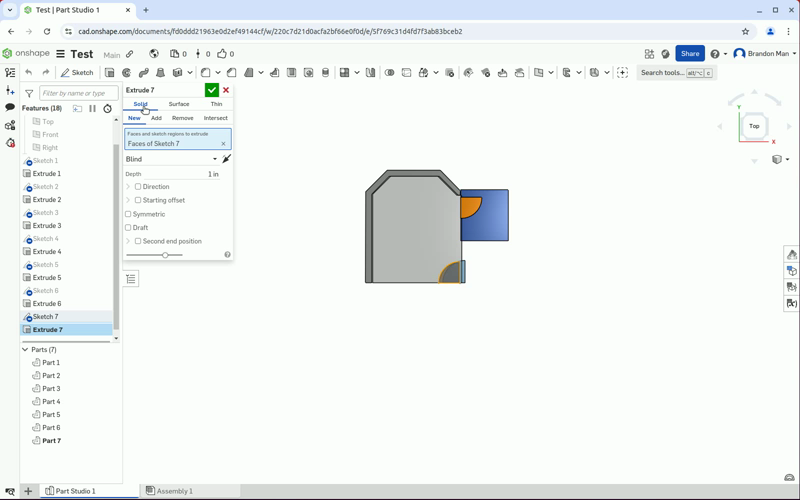
click(143, 106)
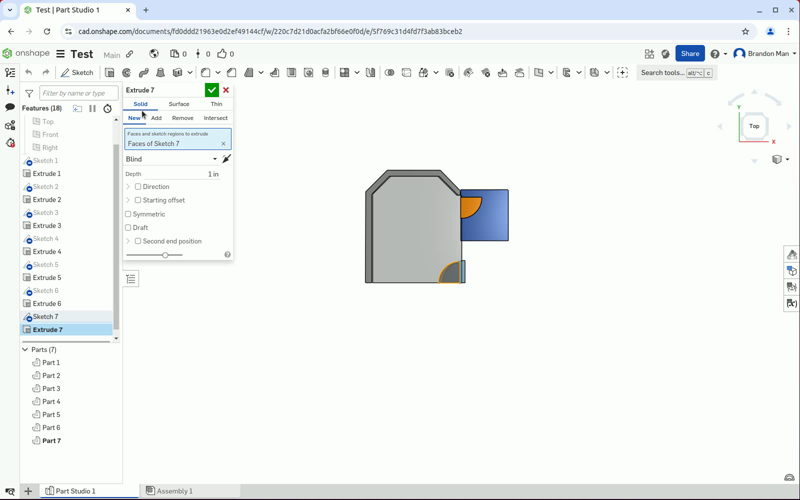
mouse_move(137, 120)
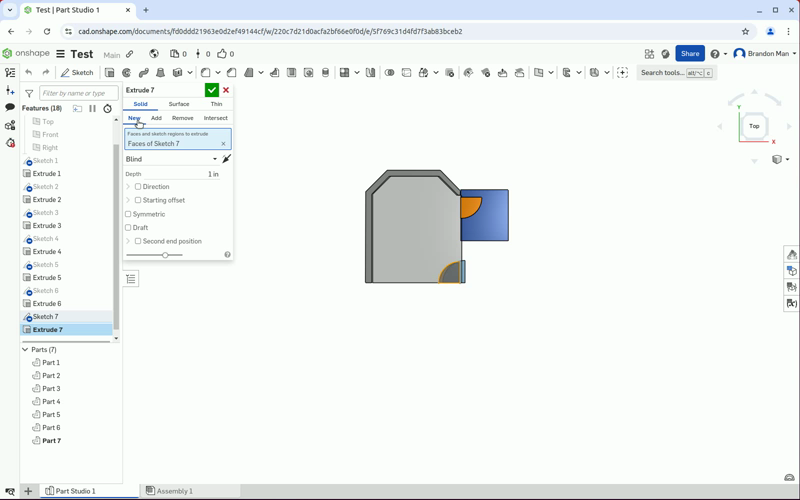
click(137, 120)
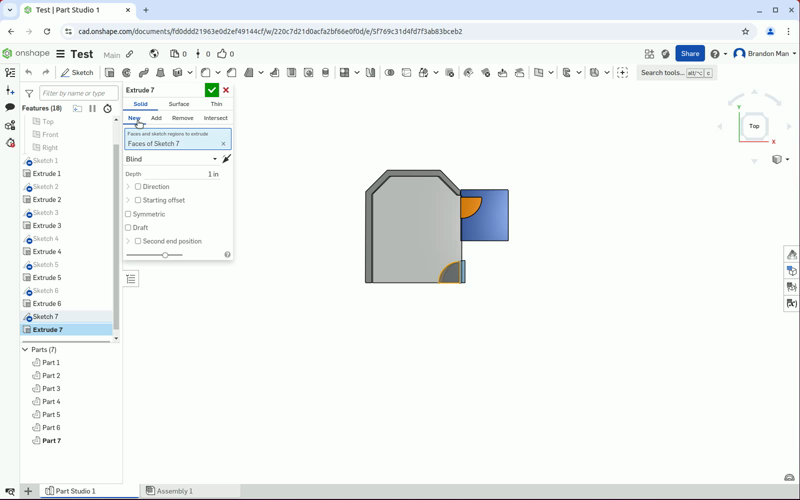
key(tab, 4)
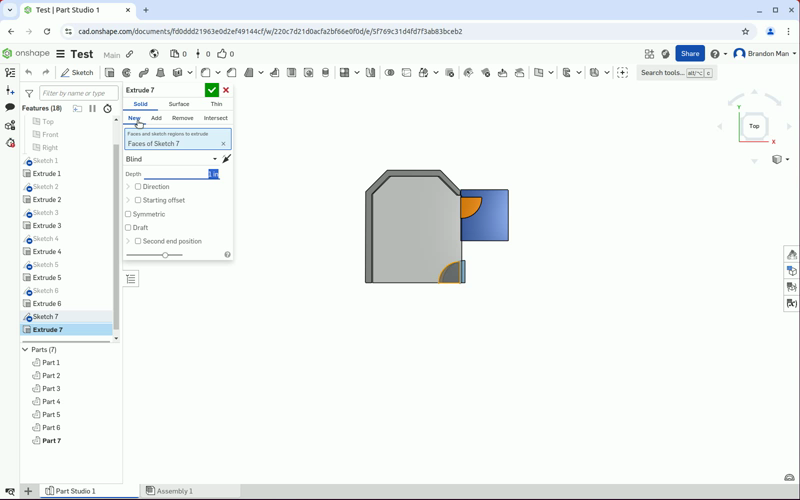
text(0.241)
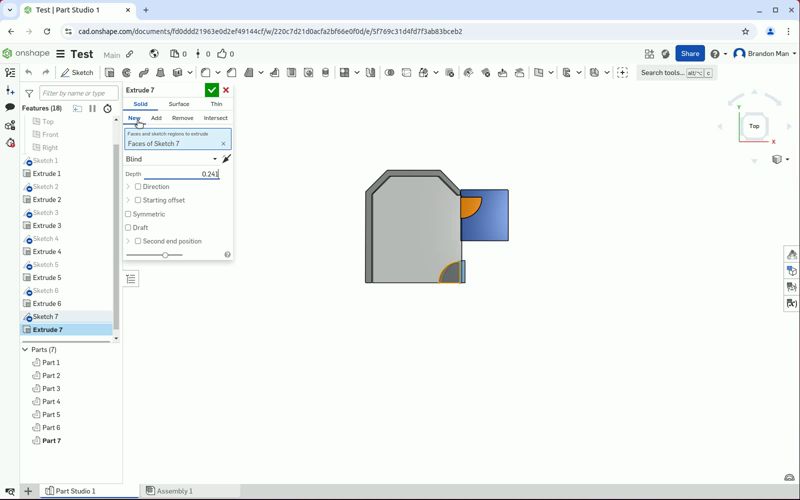
key(enter)
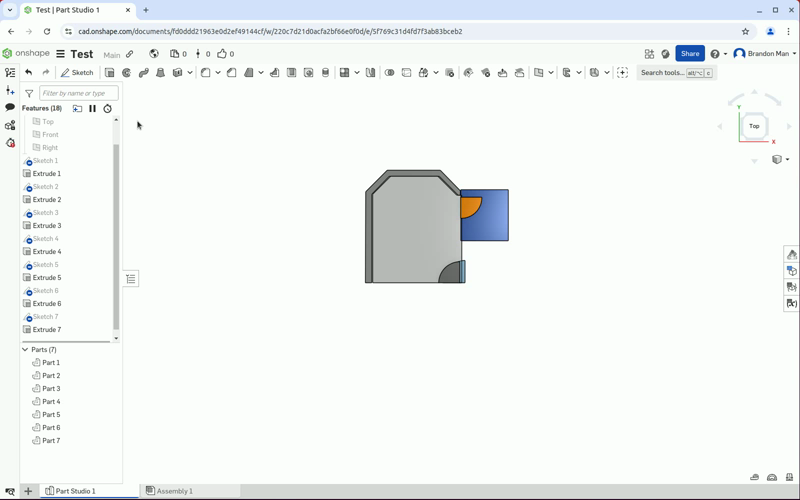
key(shift+h)
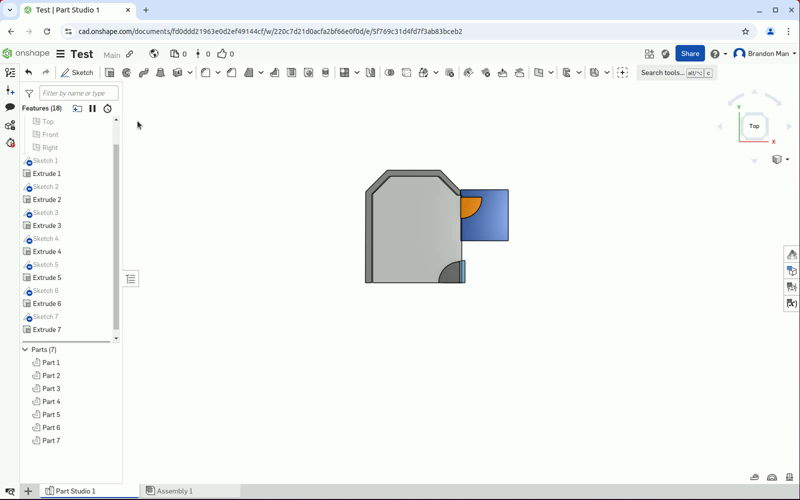
key(shift+h)
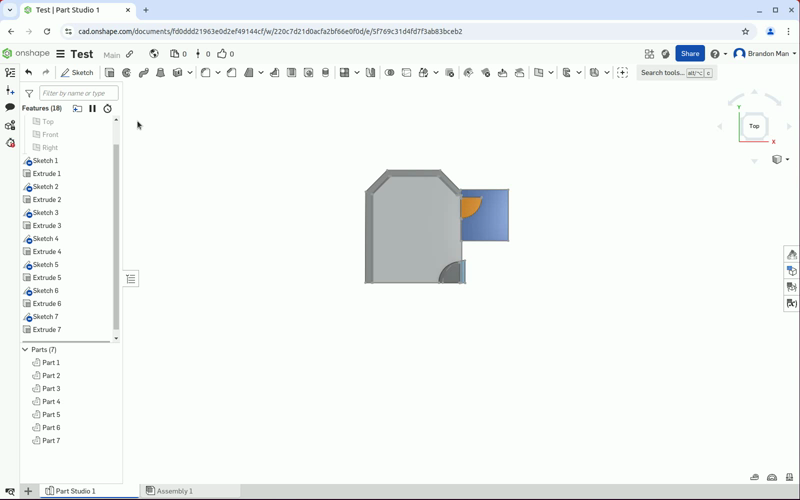
key(shift+7)
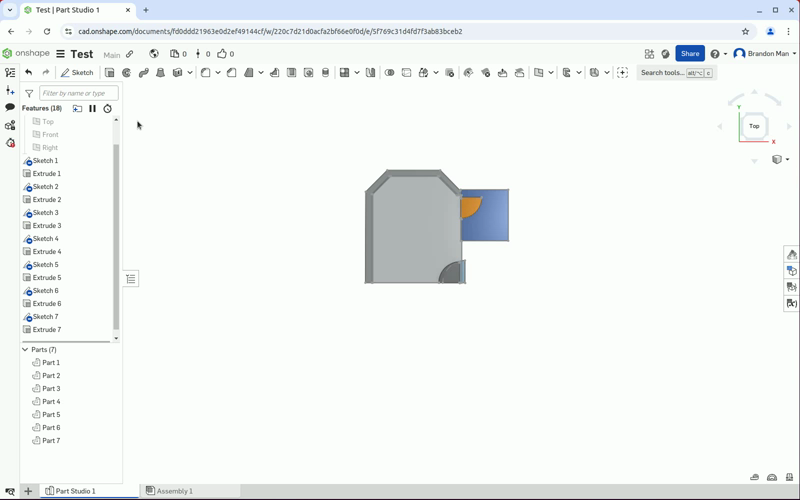
key(up, 3)
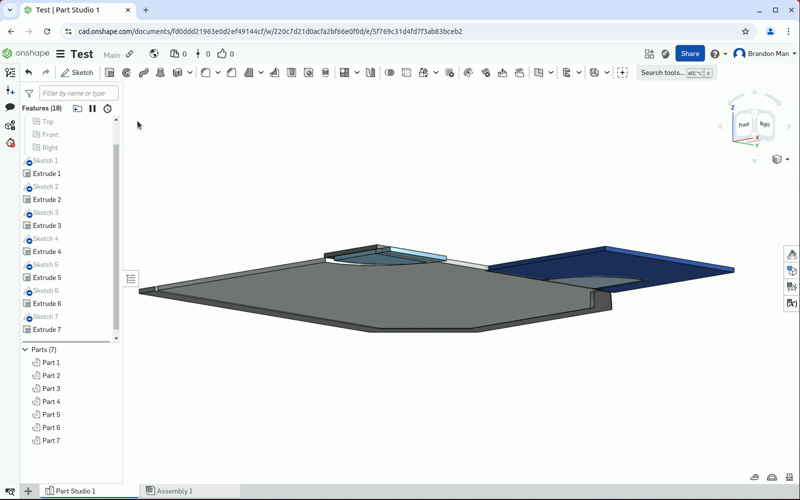
key(left, 3)
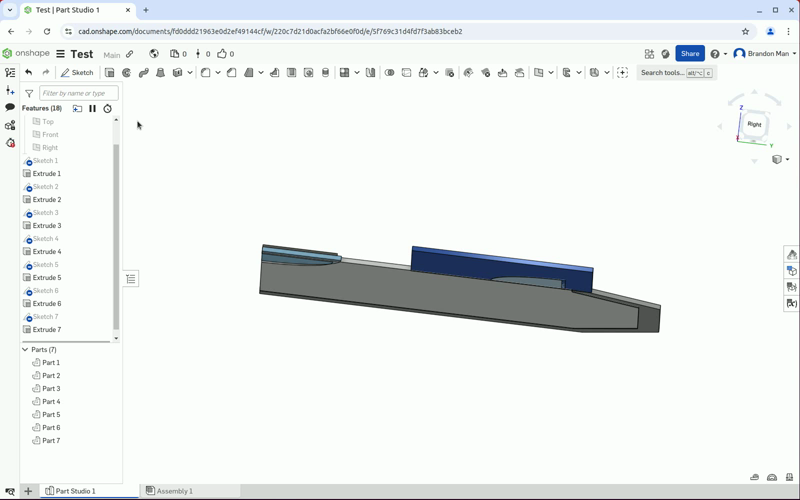
key(right, 3)
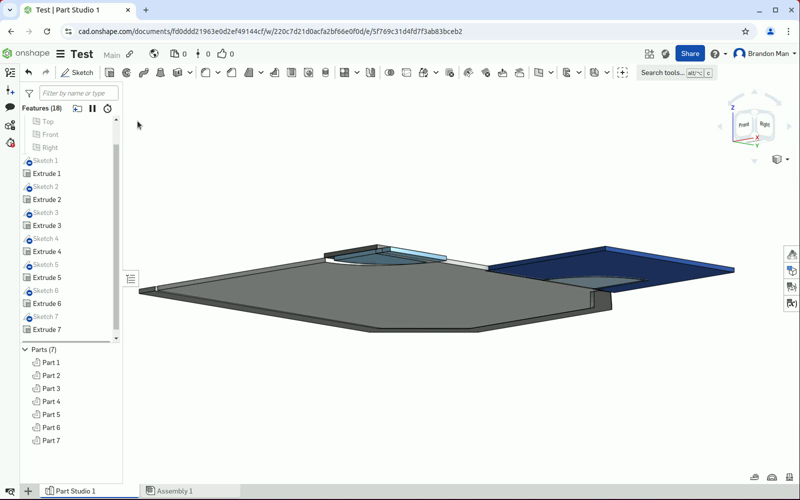
key(down, 3)
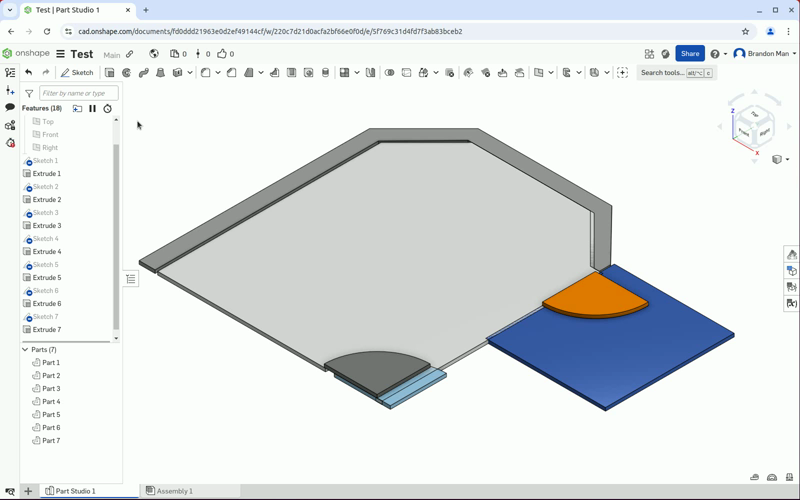
mouse_move(69, 163)
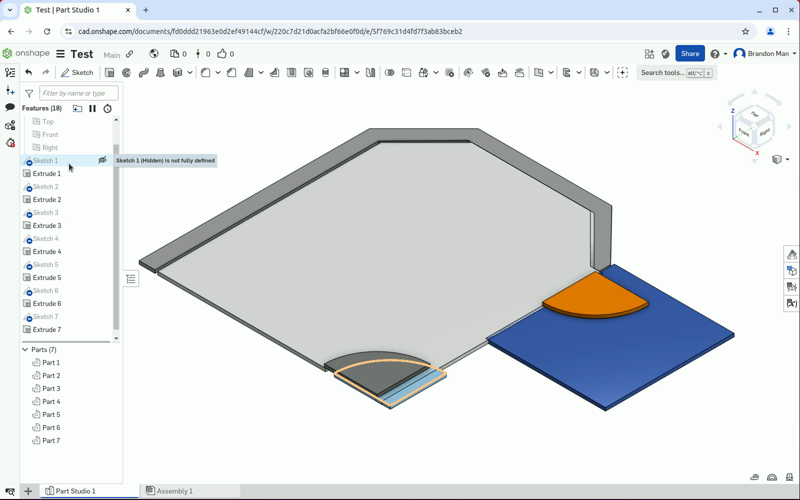
click(69, 163)